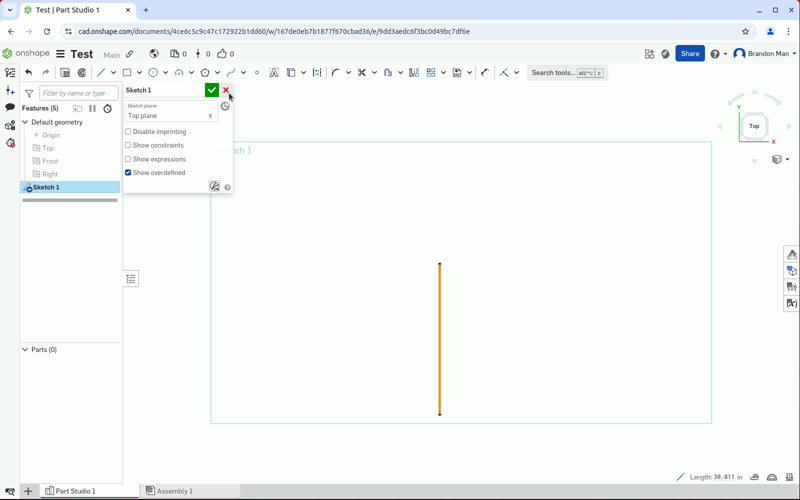
key(shift+h)
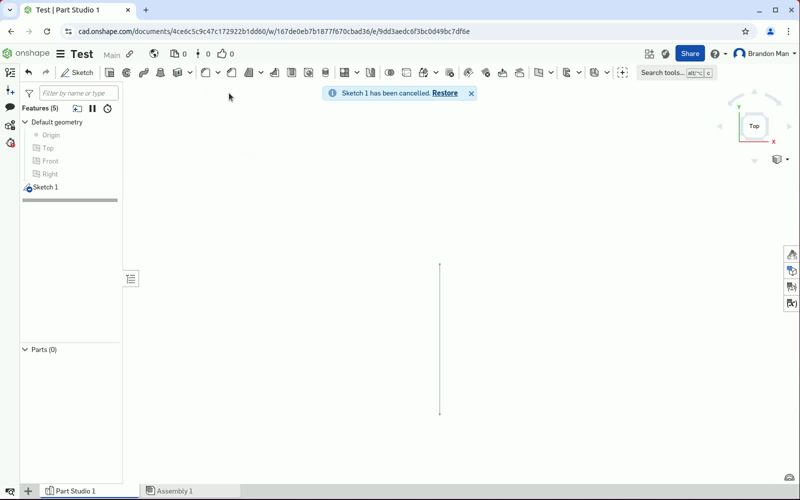
key(shift+s)
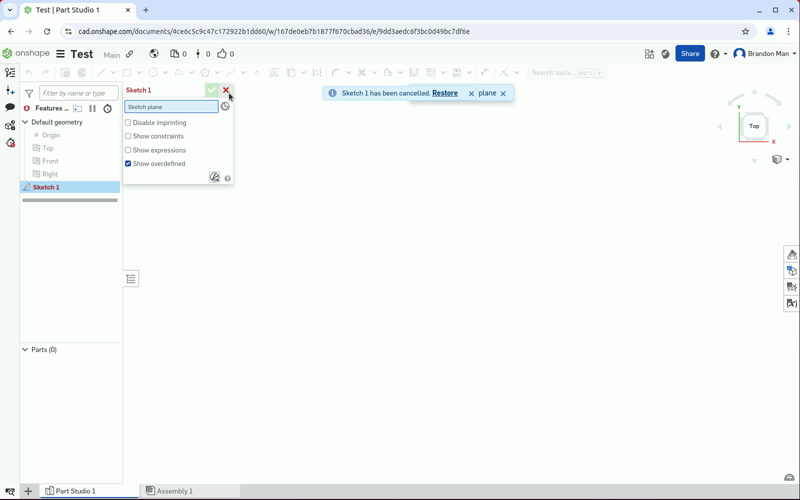
mouse_move(73, 150)
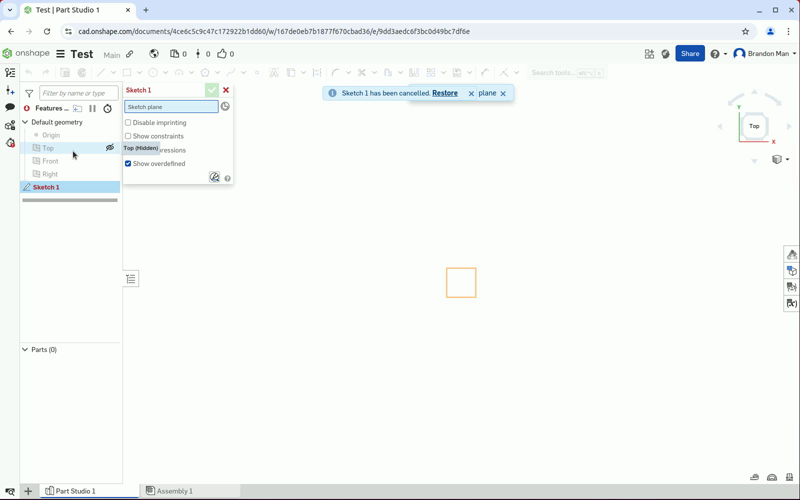
click(73, 150)
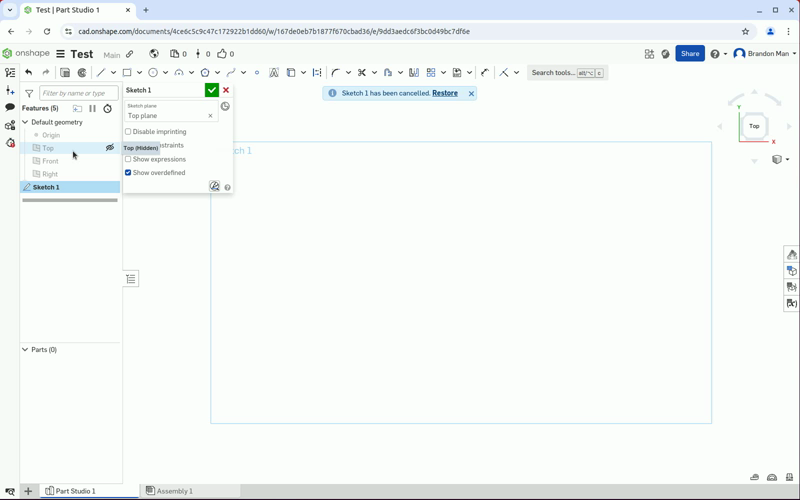
mouse_move(73, 352)
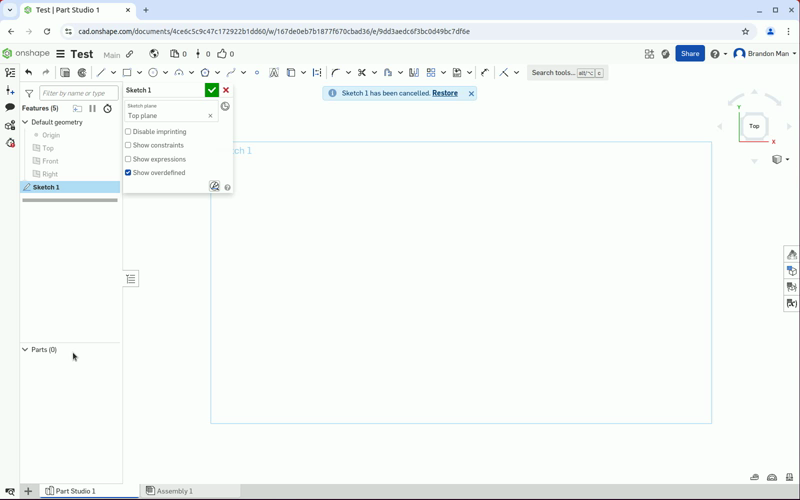
key(y)
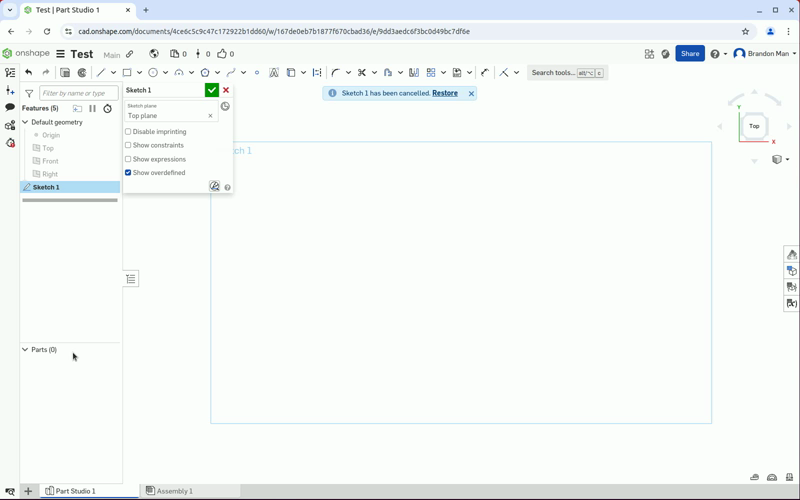
key(c)
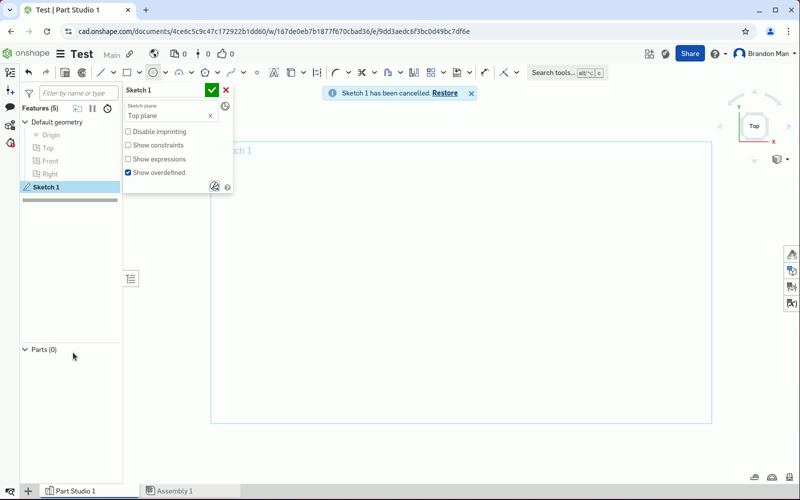
key_down(shift)
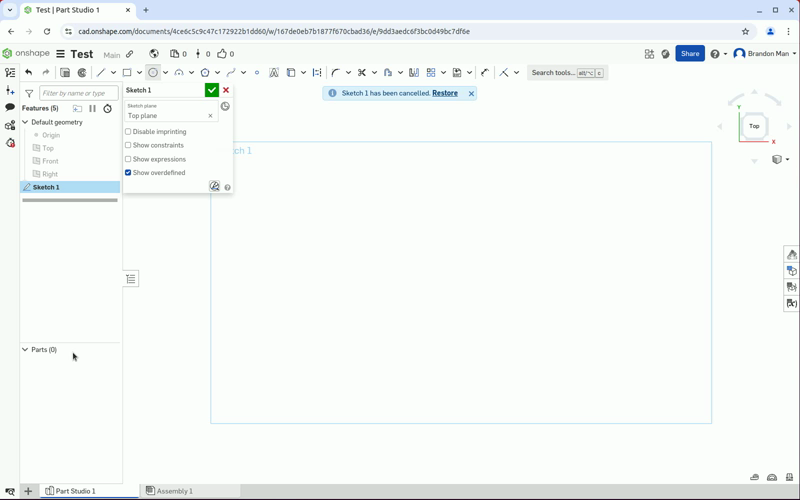
mouse_move(461, 282)
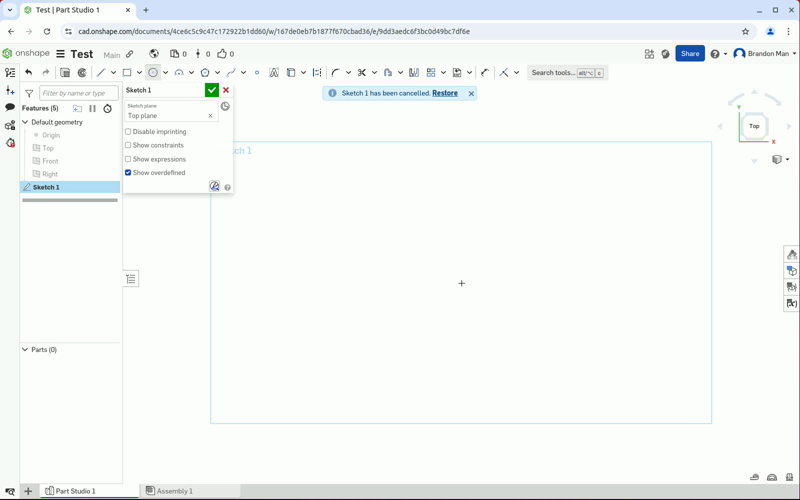
click(461, 282)
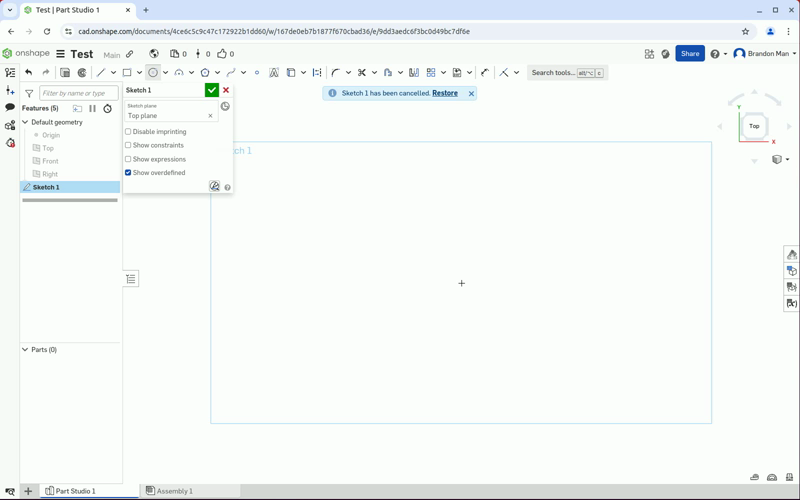
key_up(shift)
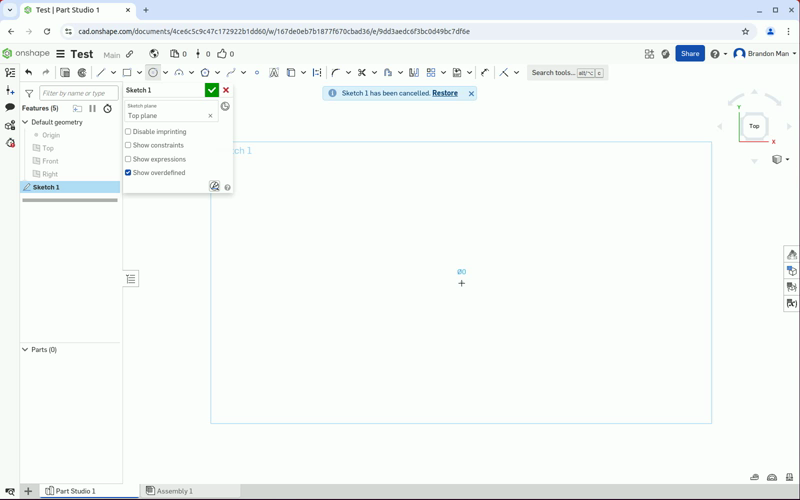
mouse_move(481, 282)
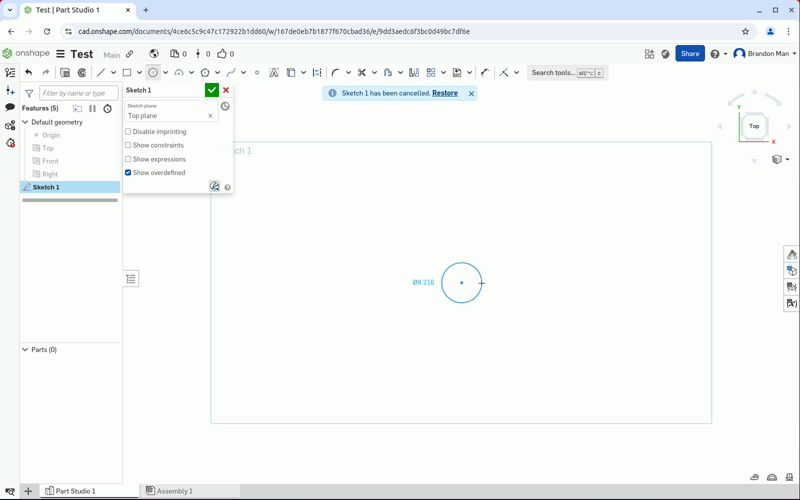
click(481, 282)
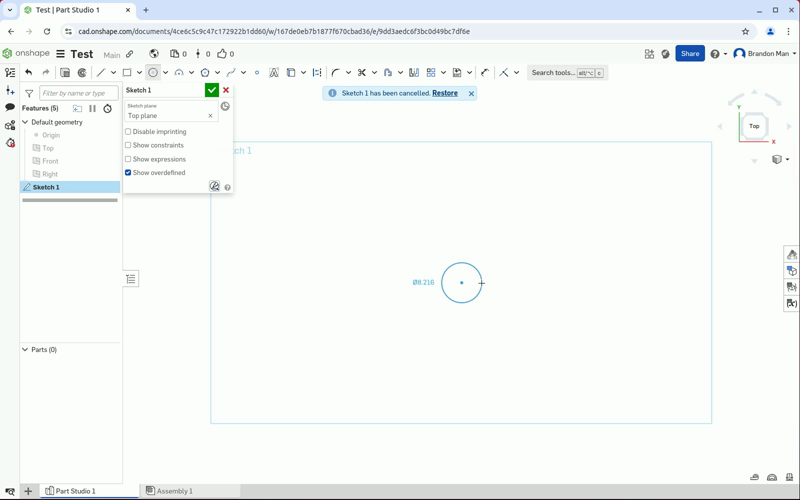
key(esc)
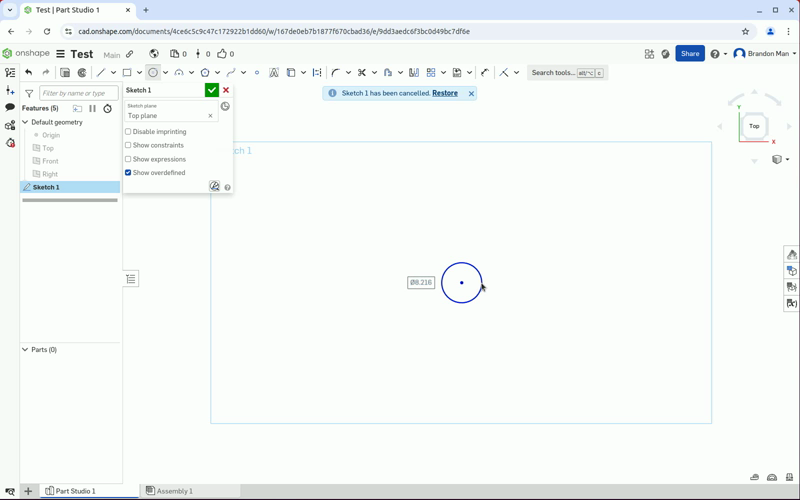
key(c)
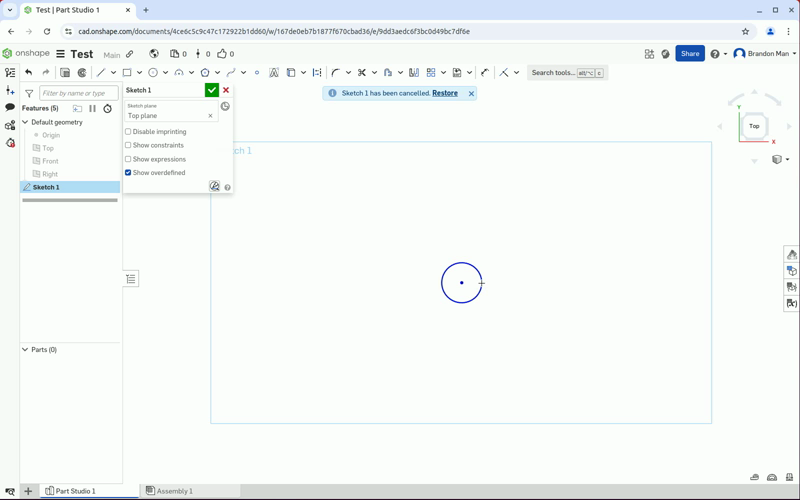
key_down(shift)
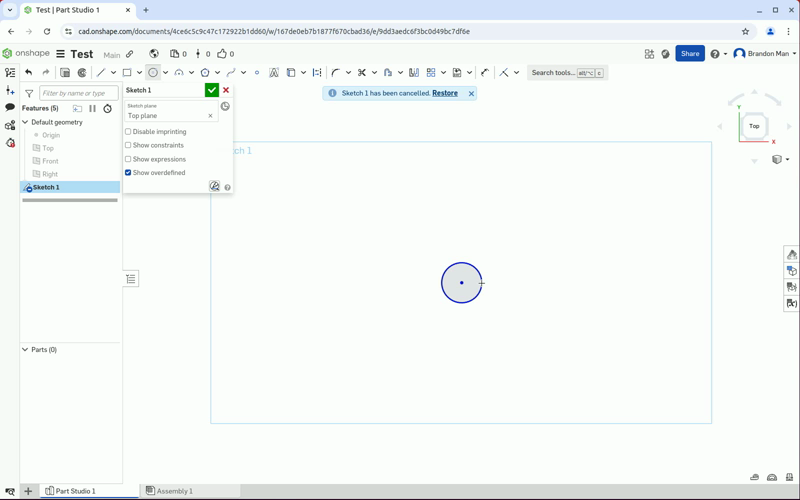
mouse_move(461, 282)
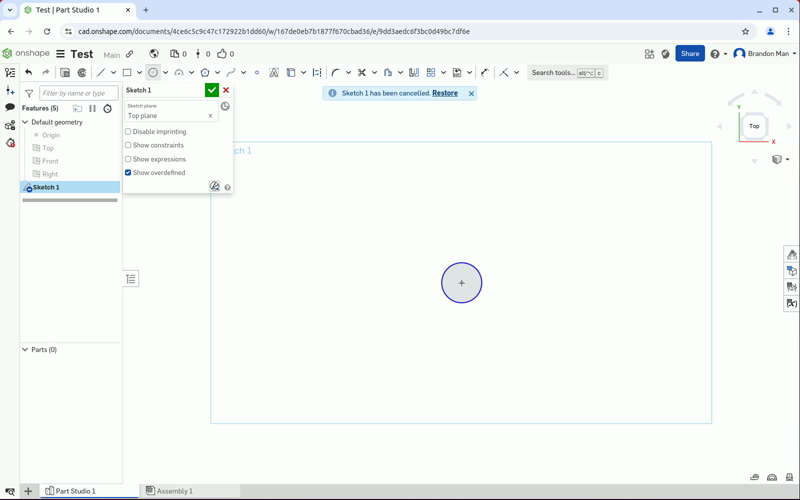
click(461, 282)
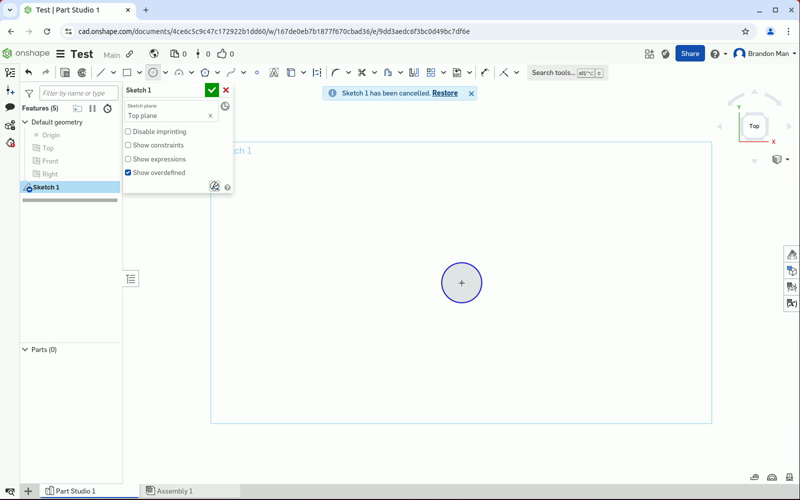
key_up(shift)
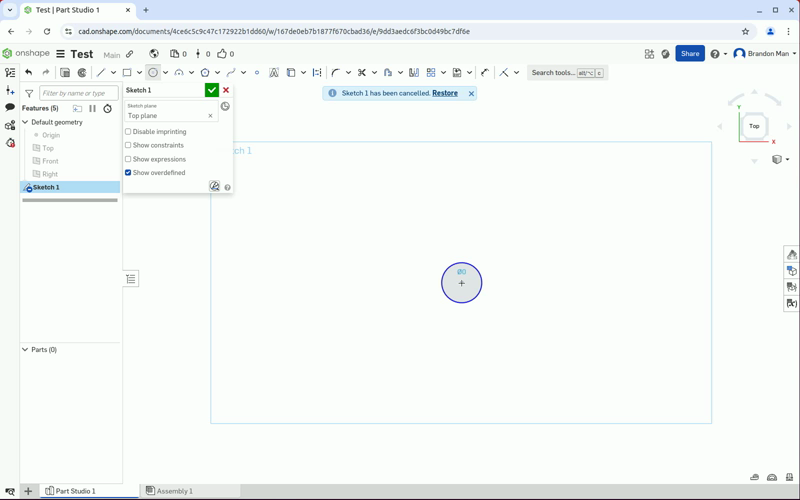
mouse_move(477, 282)
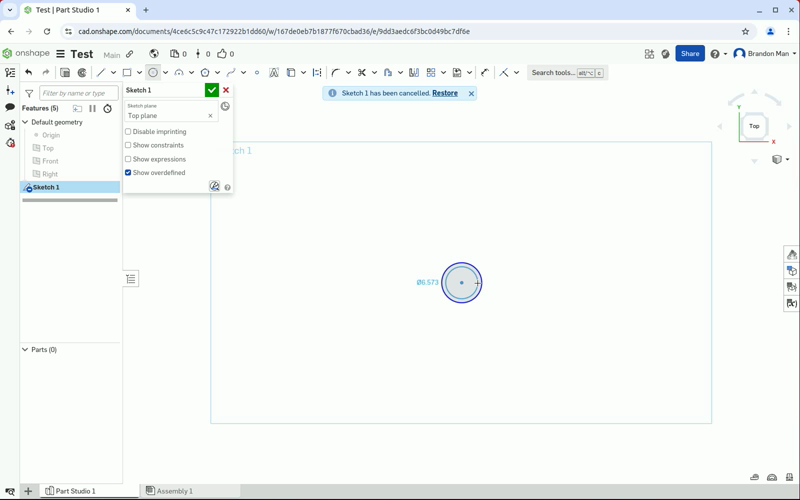
scroll(6)
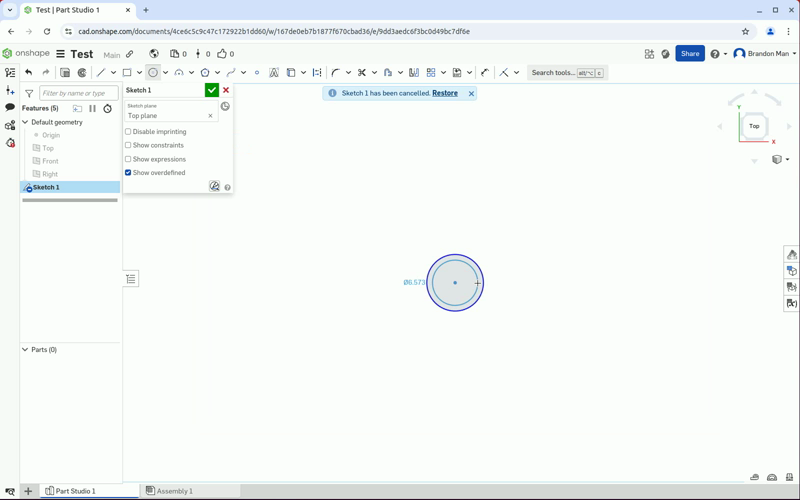
scroll(6)
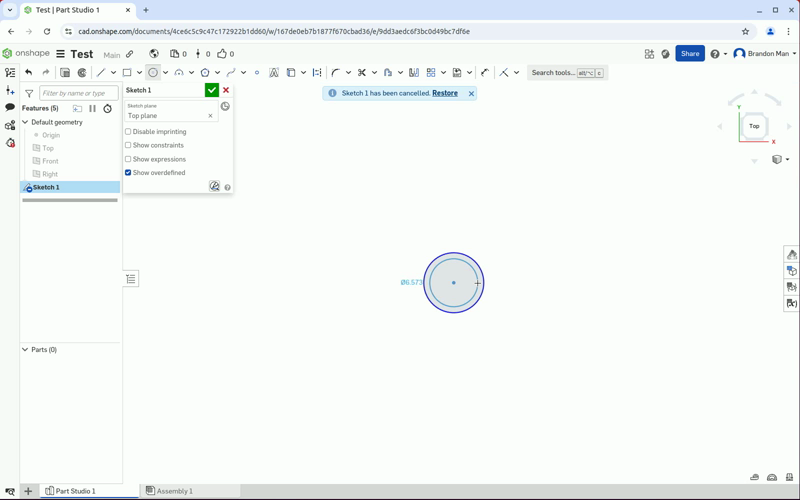
scroll(6)
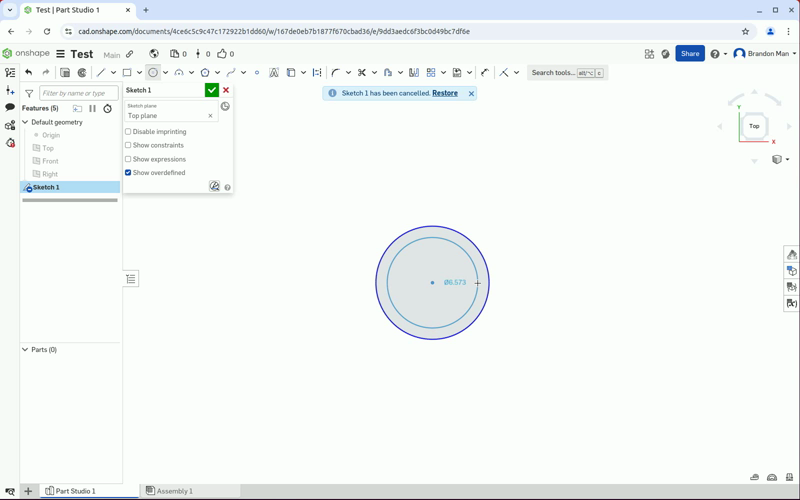
scroll(6)
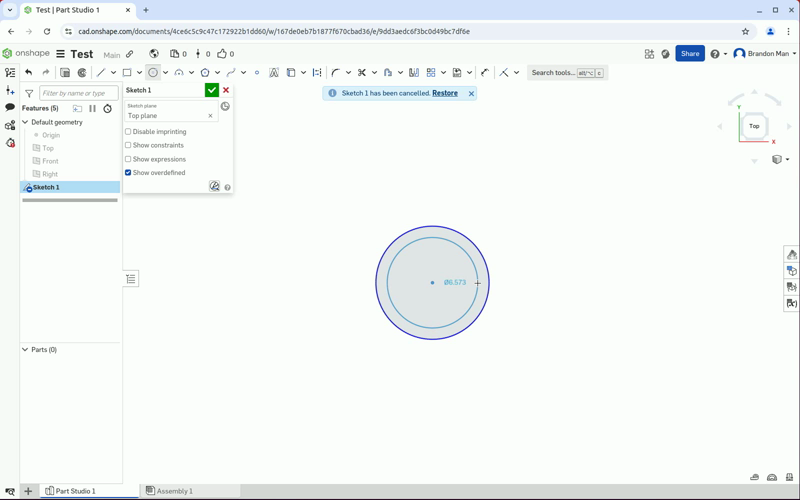
scroll(6)
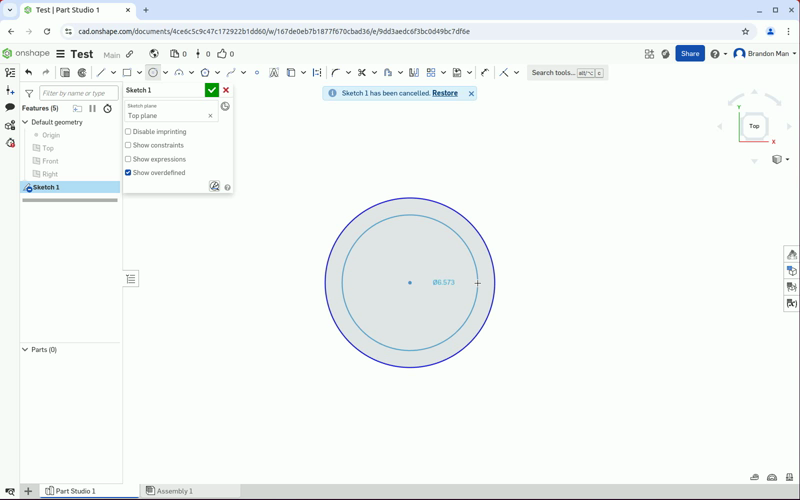
scroll(6)
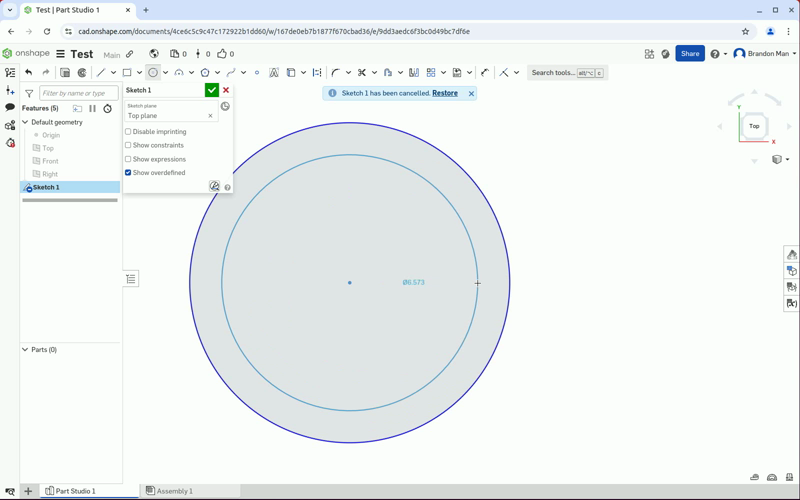
scroll(6)
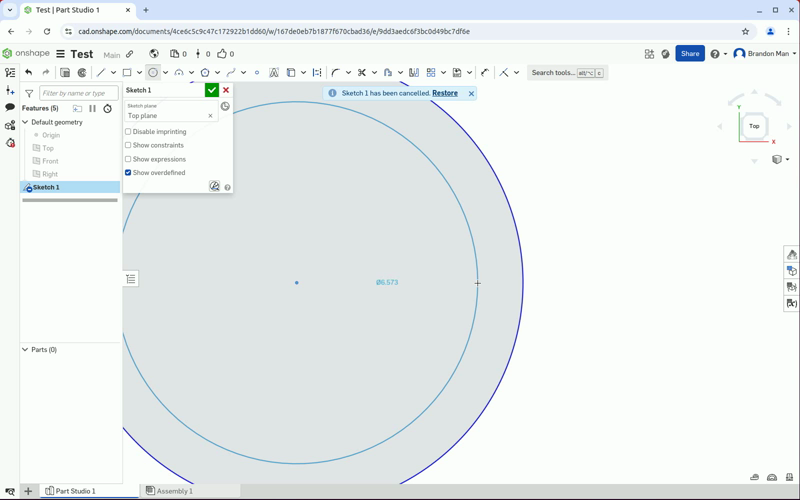
click(477, 282)
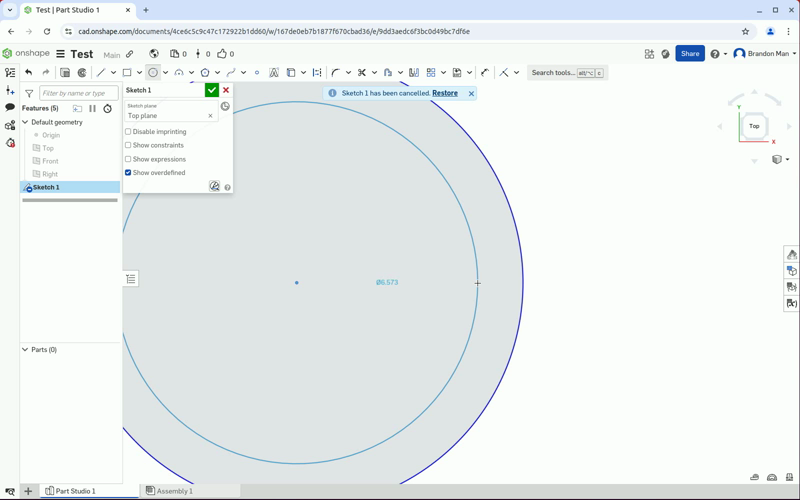
scroll(-6)
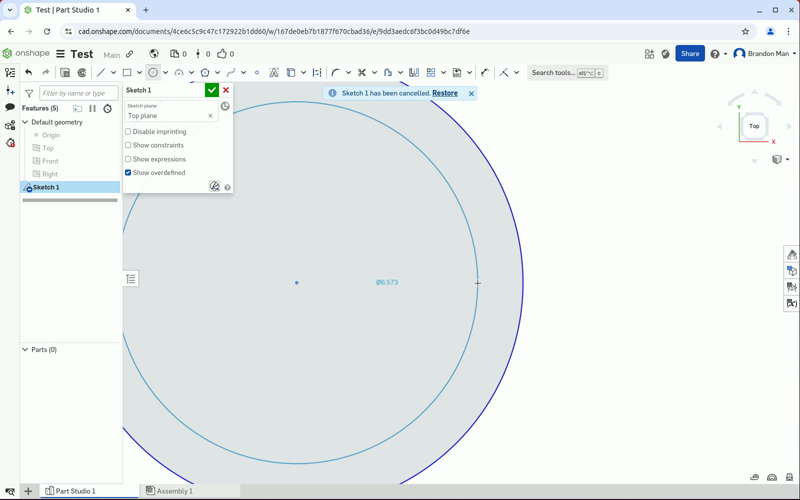
scroll(-6)
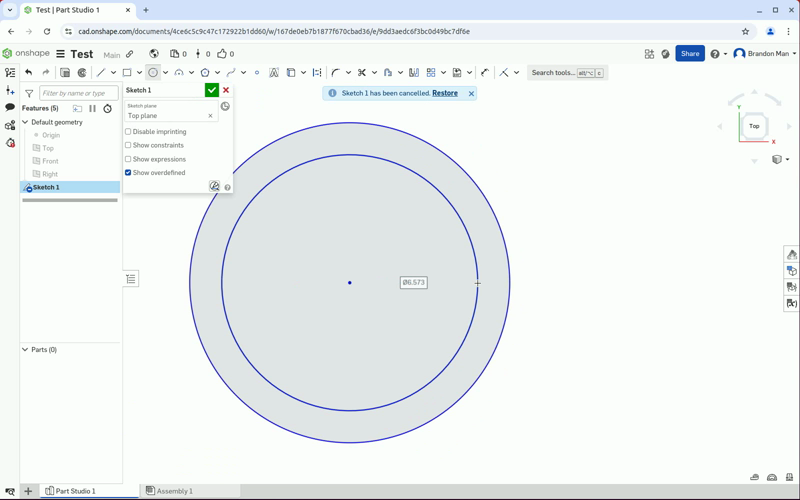
scroll(-6)
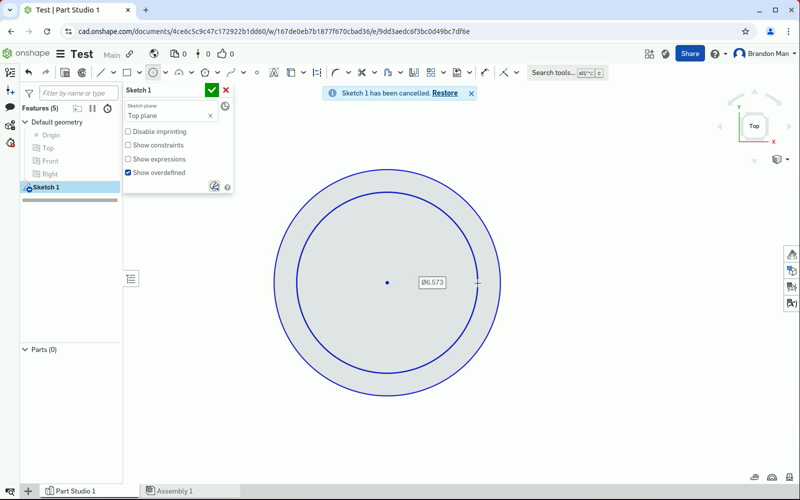
scroll(-6)
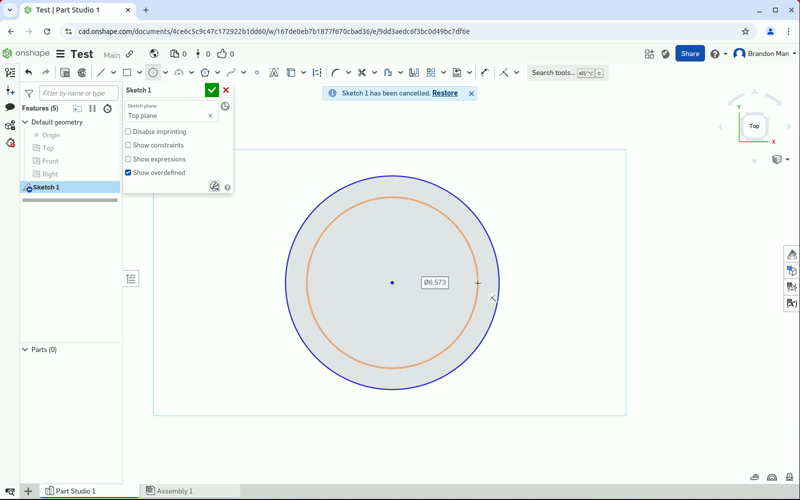
scroll(-6)
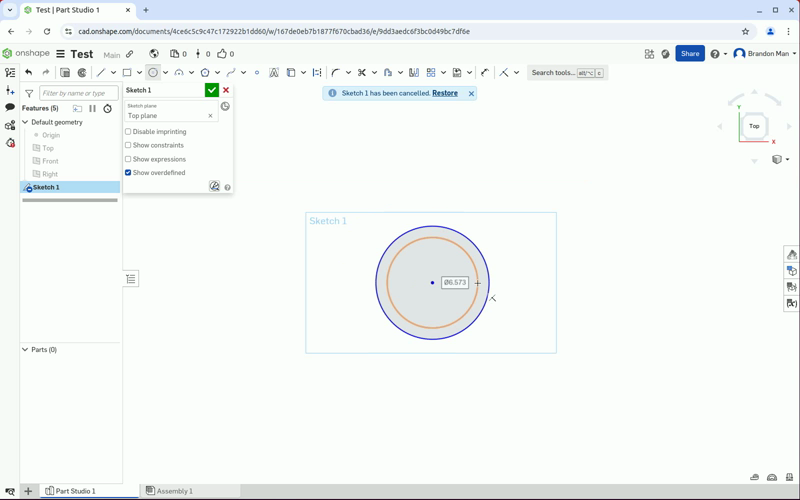
scroll(-6)
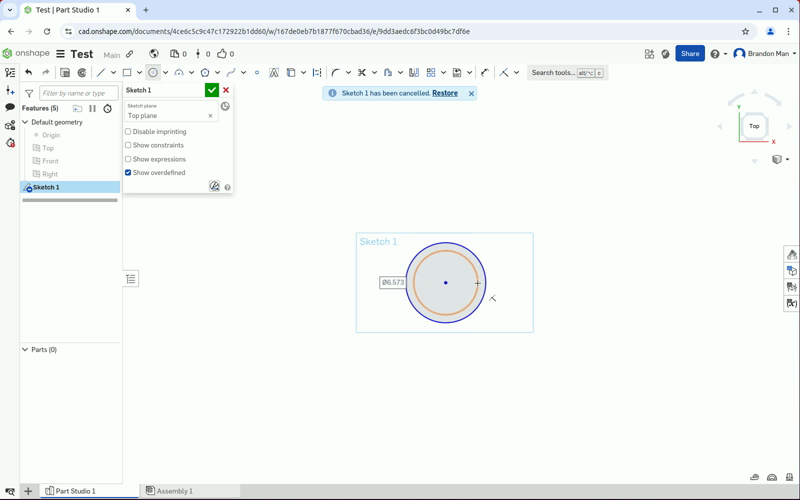
scroll(-6)
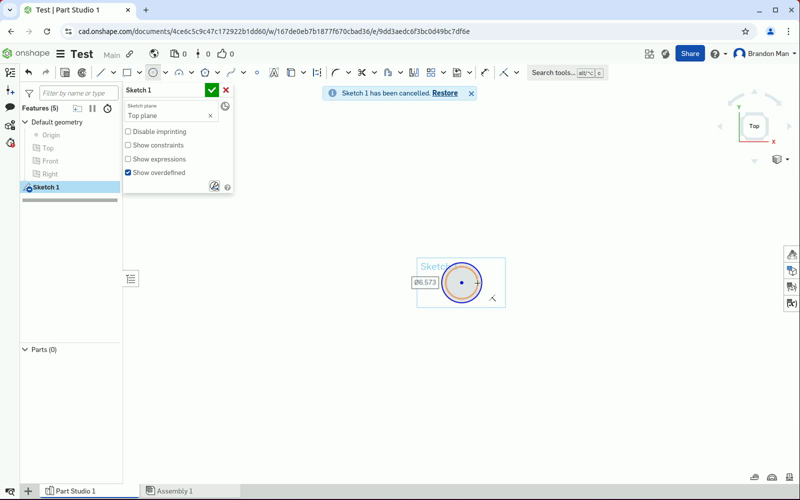
key(esc)
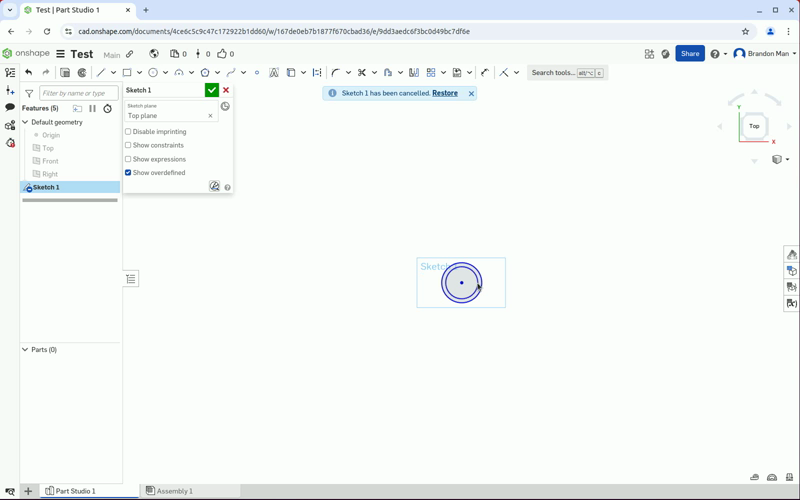
mouse_move(473, 296)
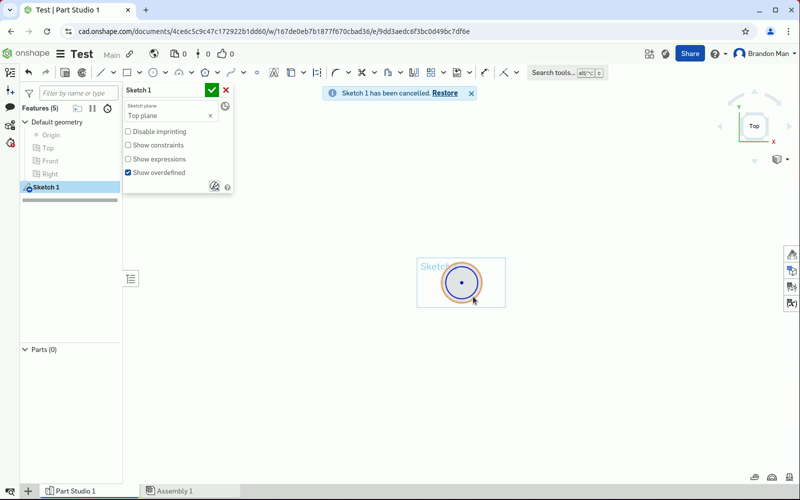
scroll(6)
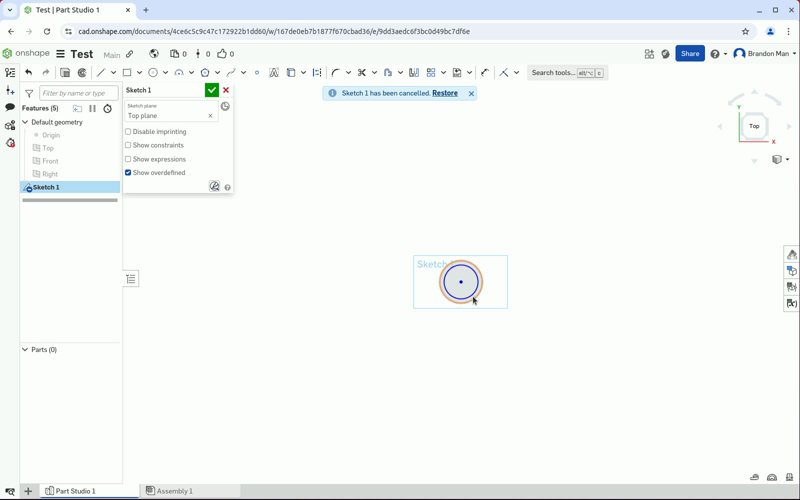
scroll(6)
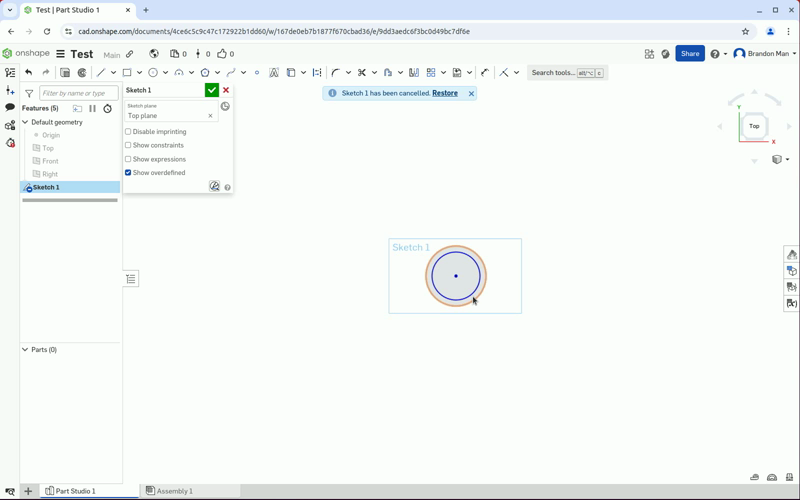
scroll(6)
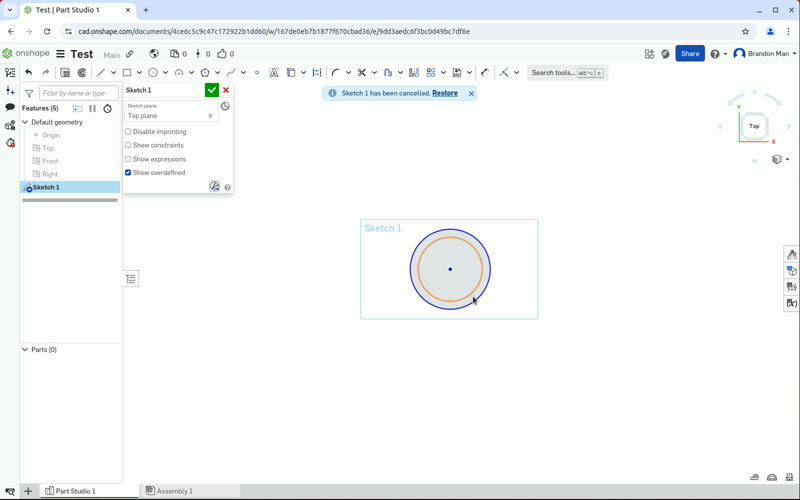
scroll(6)
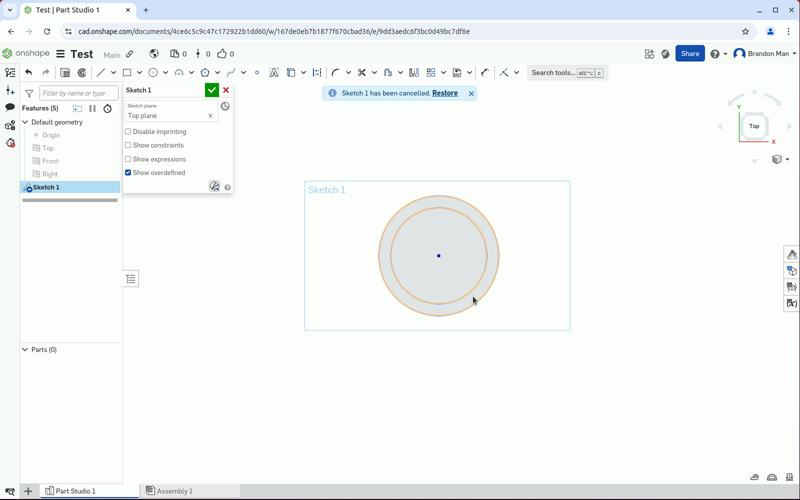
scroll(6)
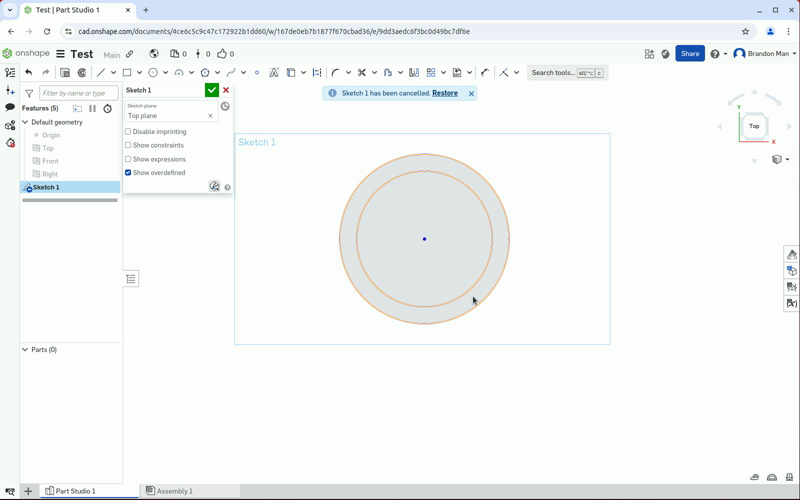
scroll(6)
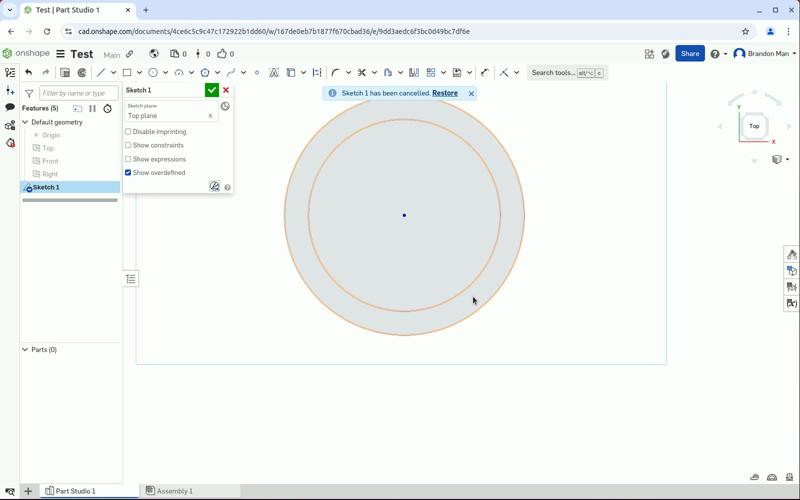
scroll(6)
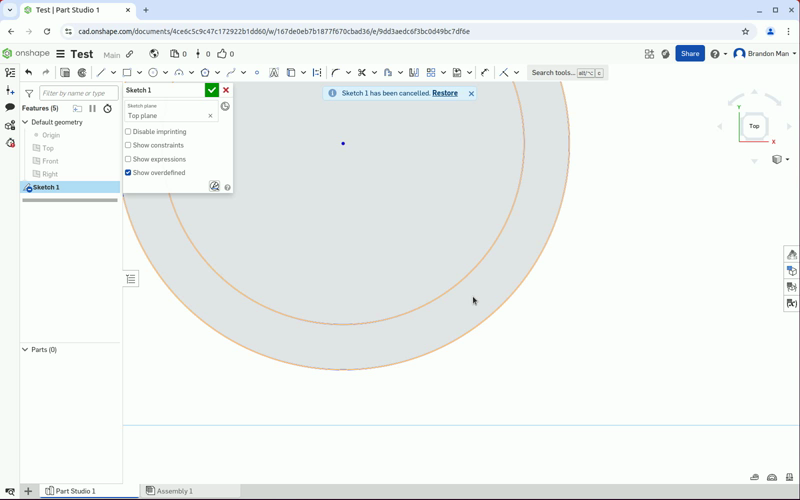
click(473, 296)
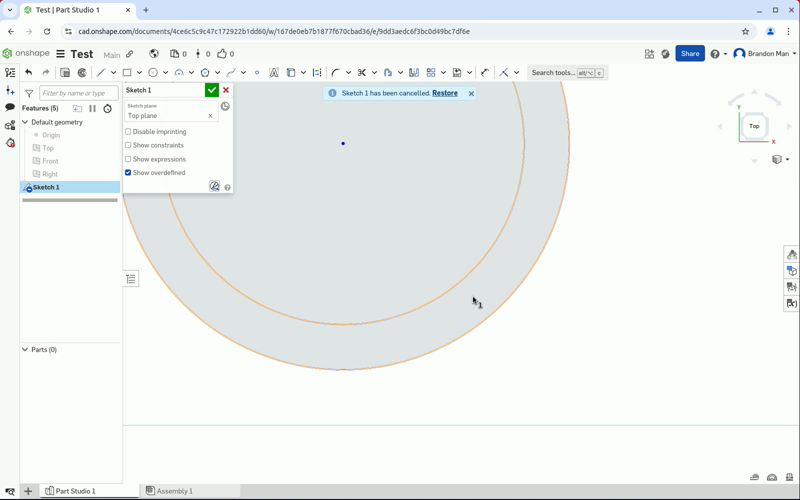
scroll(-6)
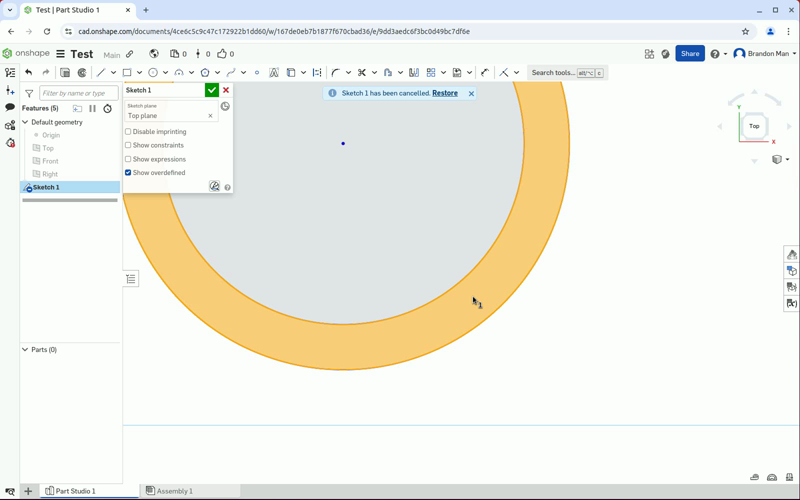
scroll(-6)
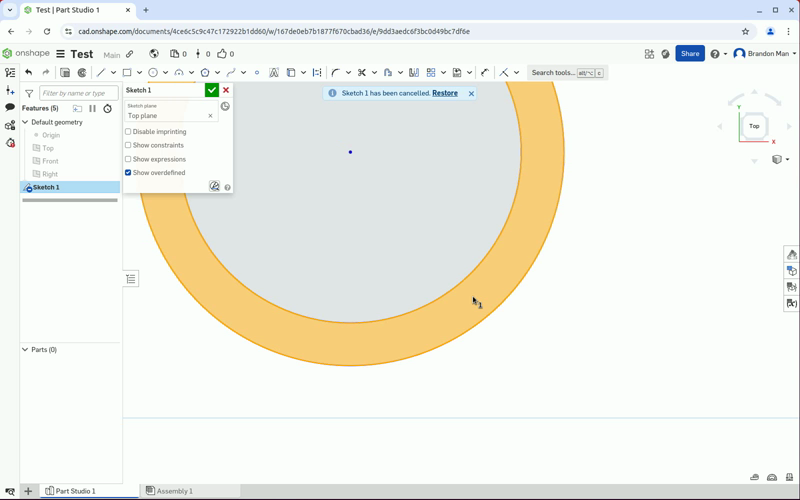
scroll(-6)
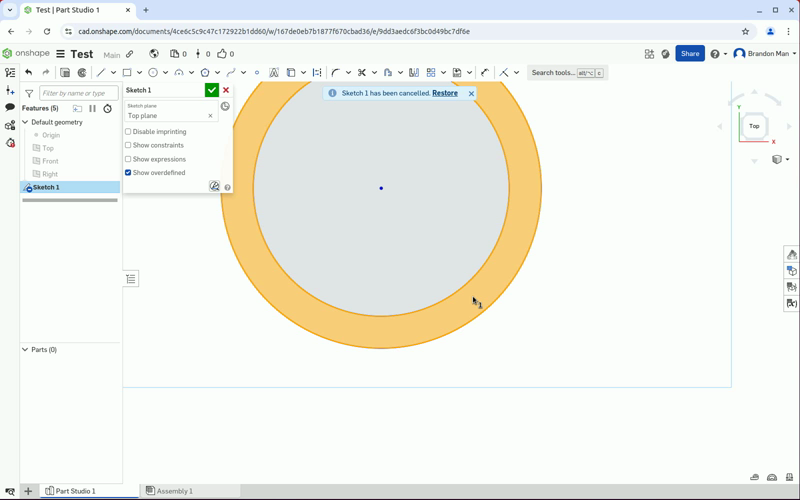
scroll(-6)
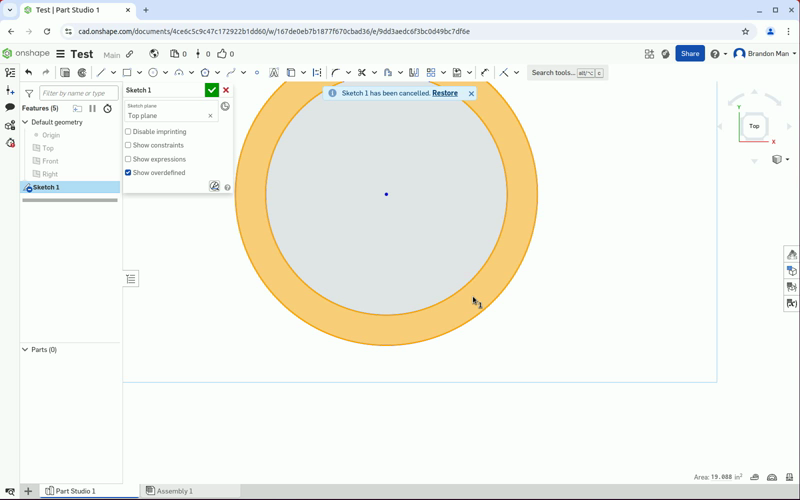
scroll(-6)
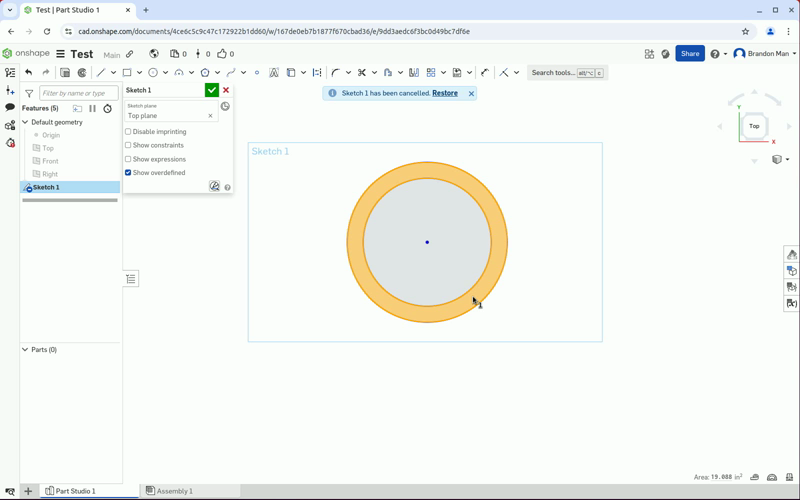
scroll(-6)
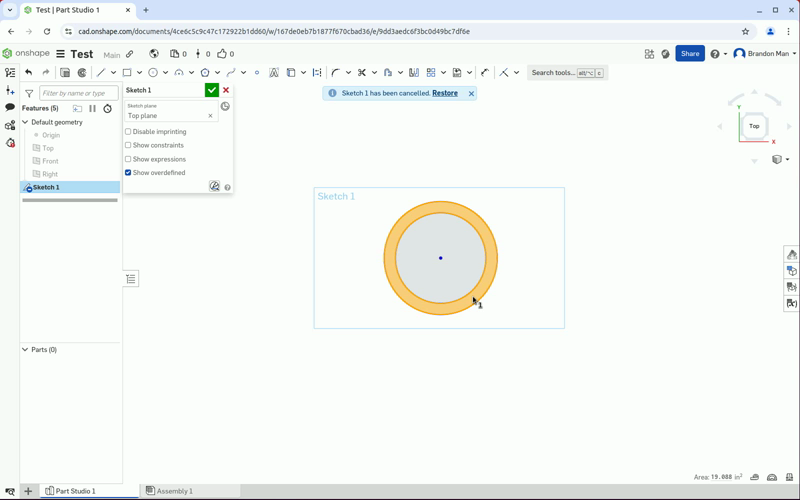
scroll(-6)
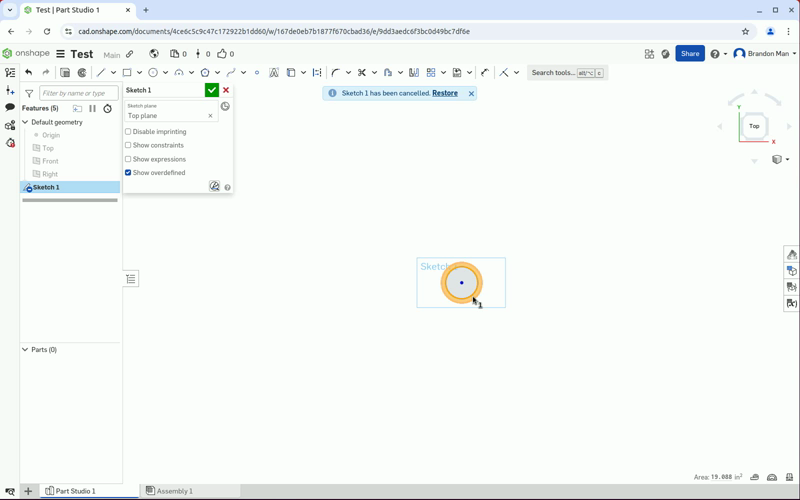
mouse_move(73, 352)
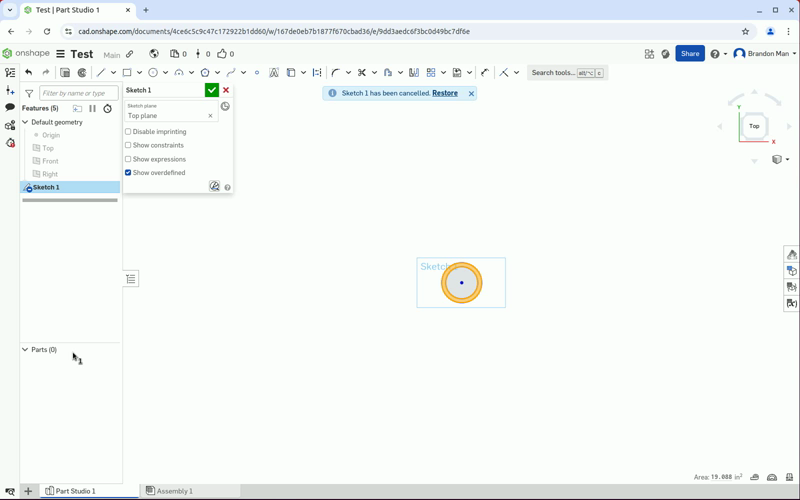
key(shift+y)
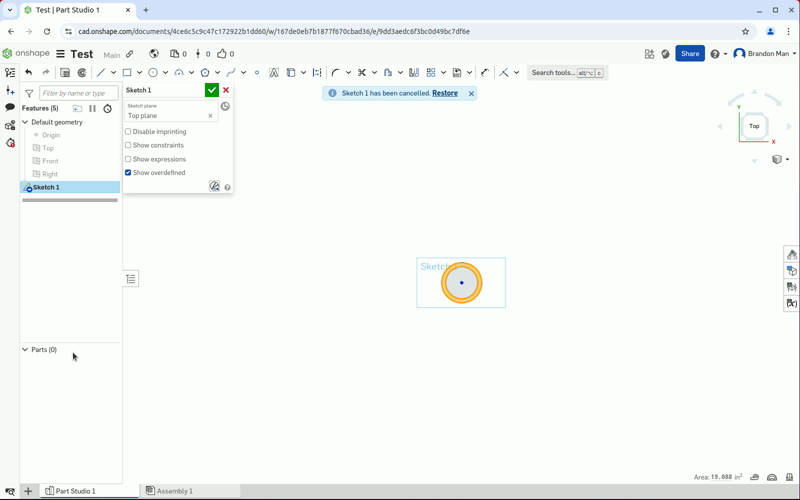
key(shift+e)
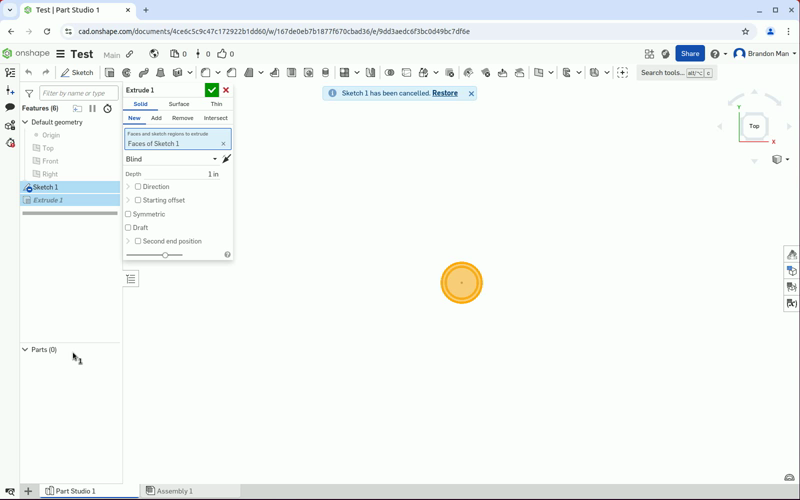
mouse_move(143, 106)
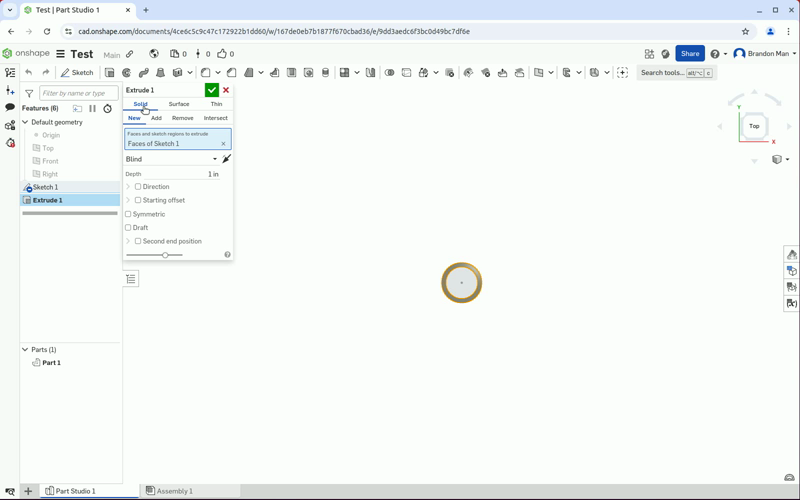
click(143, 106)
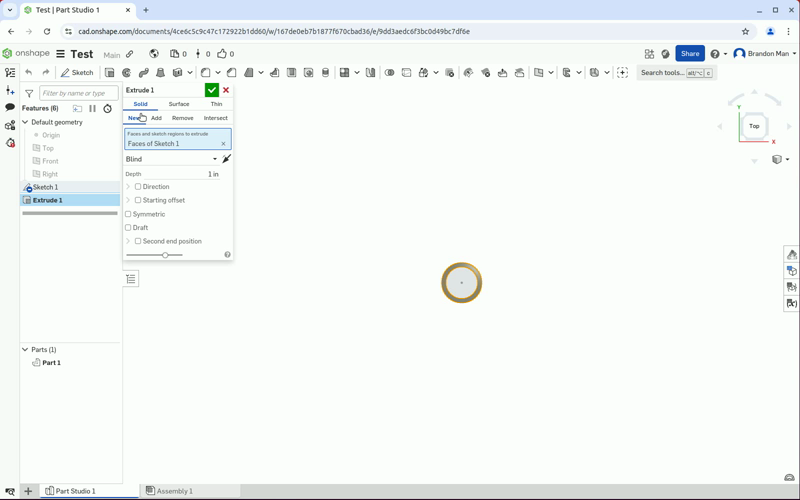
mouse_move(137, 120)
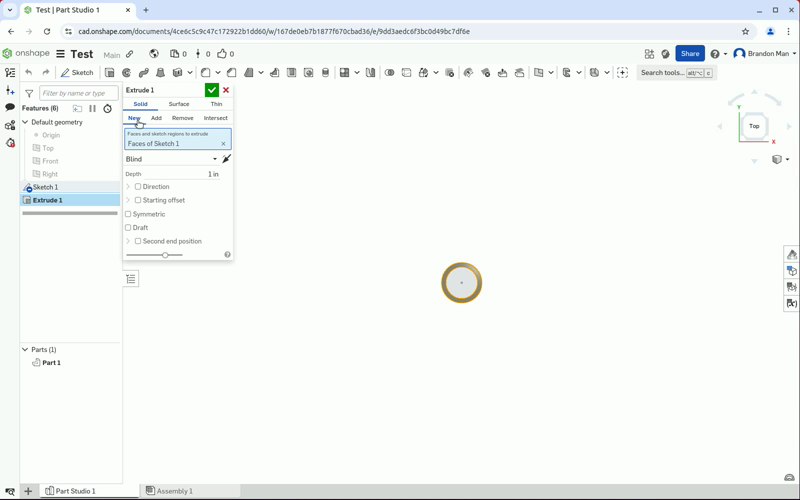
click(137, 120)
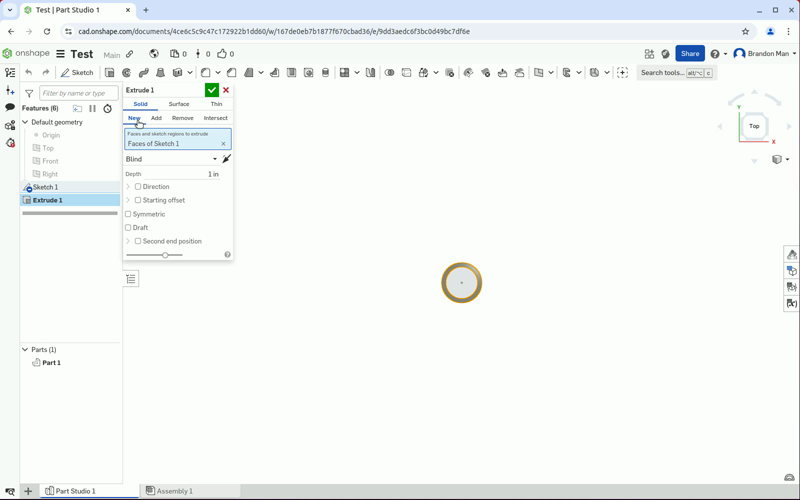
key(tab, 4)
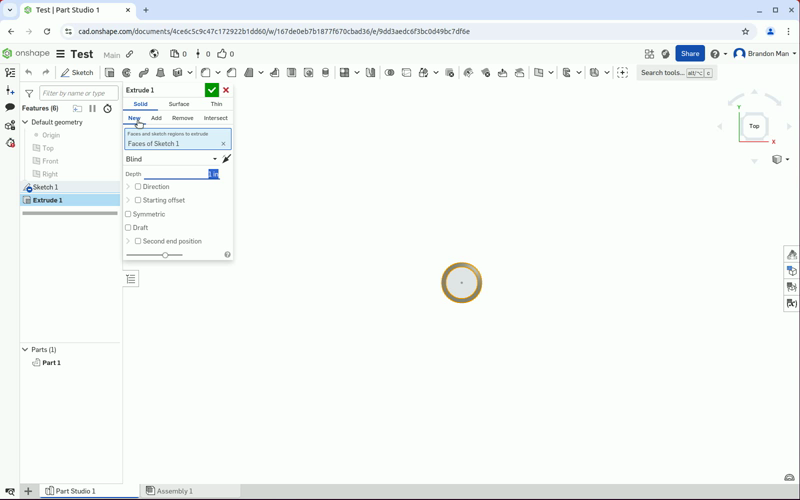
text(4.814)
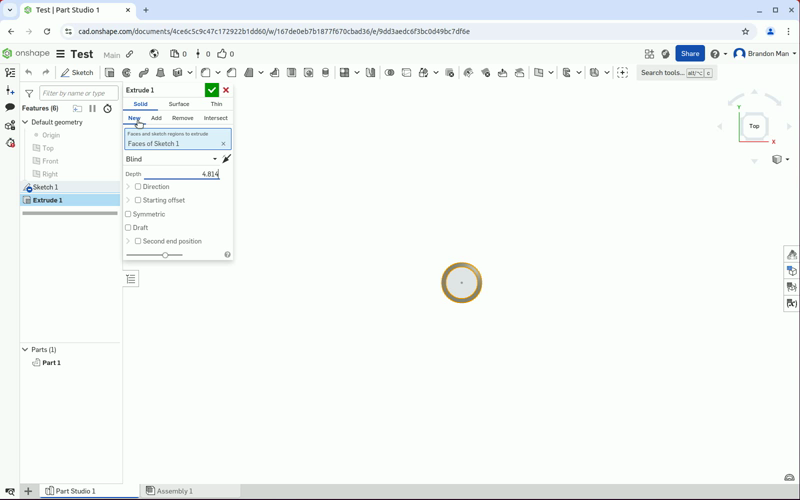
key(enter)
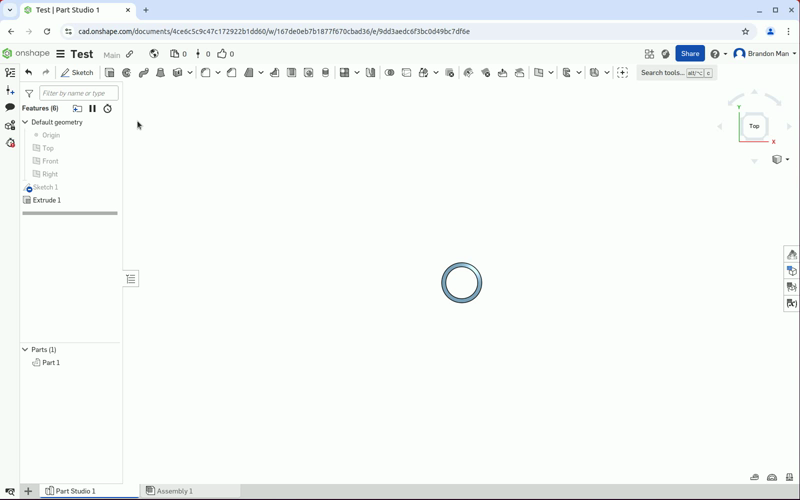
key(shift+h)
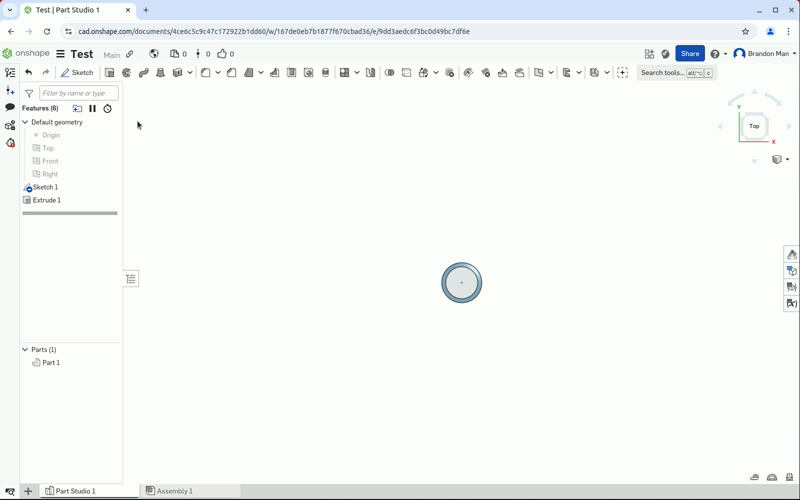
key(shift+h)
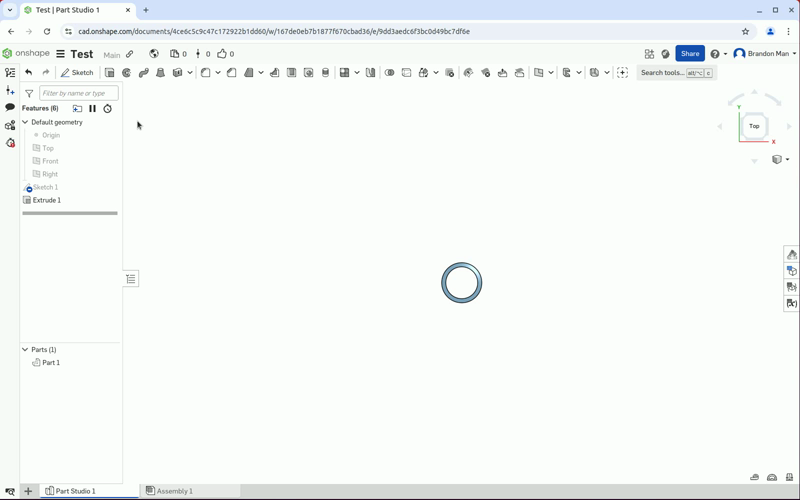
mouse_move(73, 189)
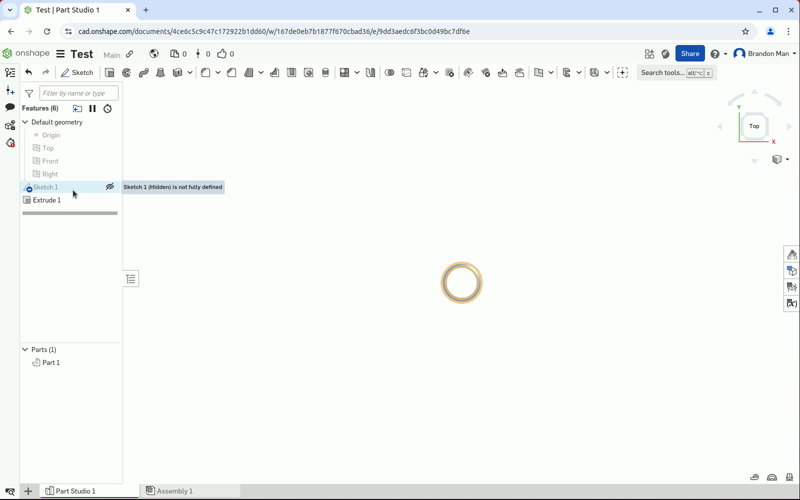
click(73, 189)
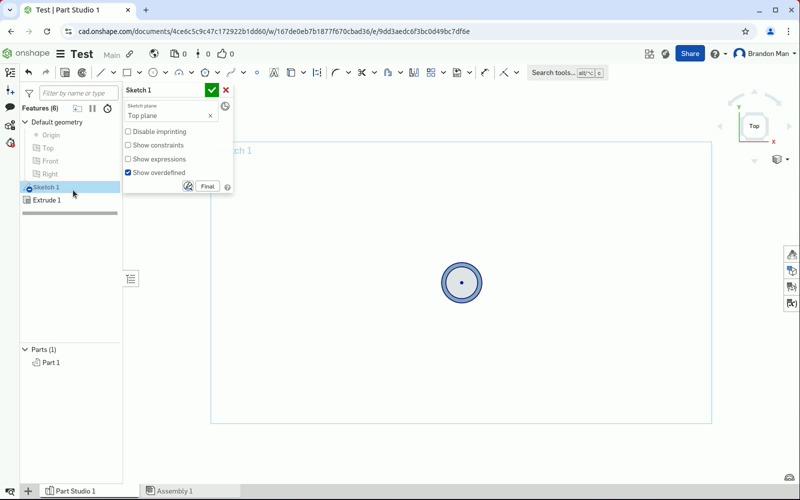
mouse_move(229, 92)
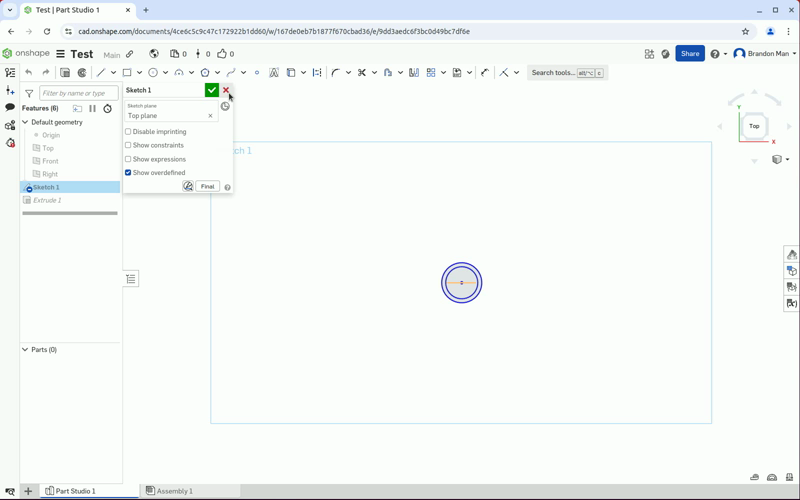
click(229, 92)
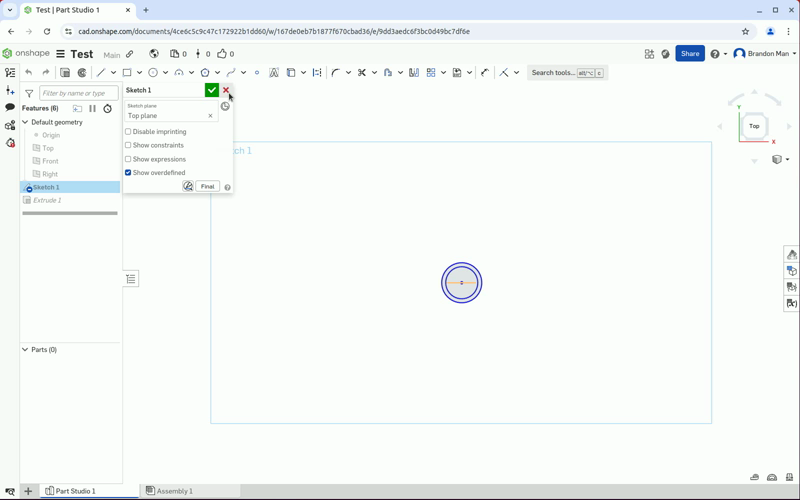
key(shift+s)
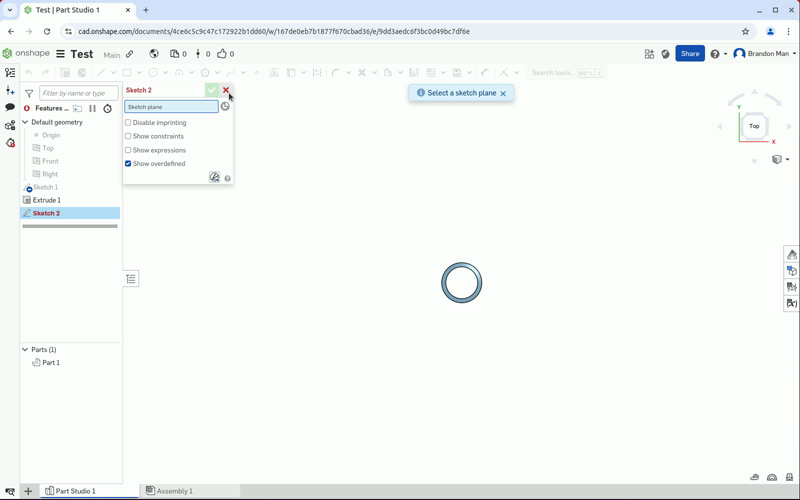
mouse_move(73, 150)
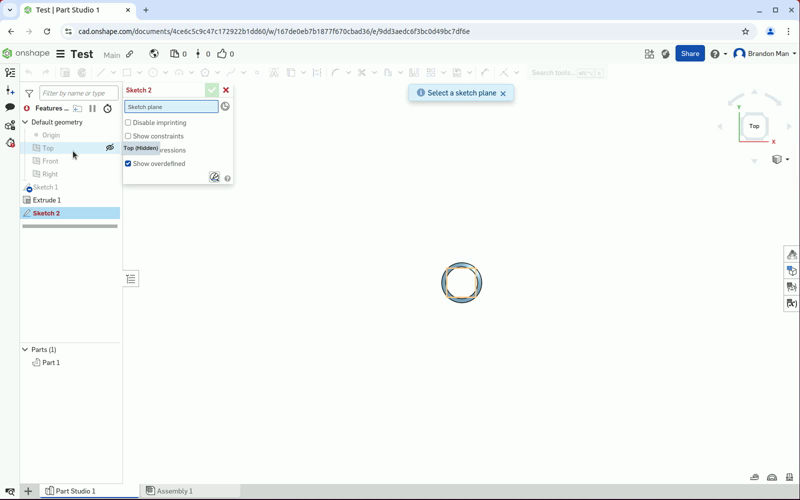
click(73, 150)
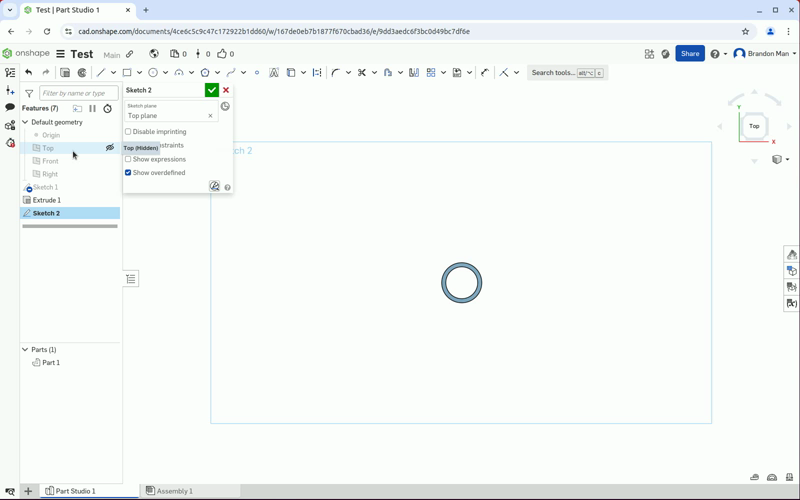
mouse_move(73, 352)
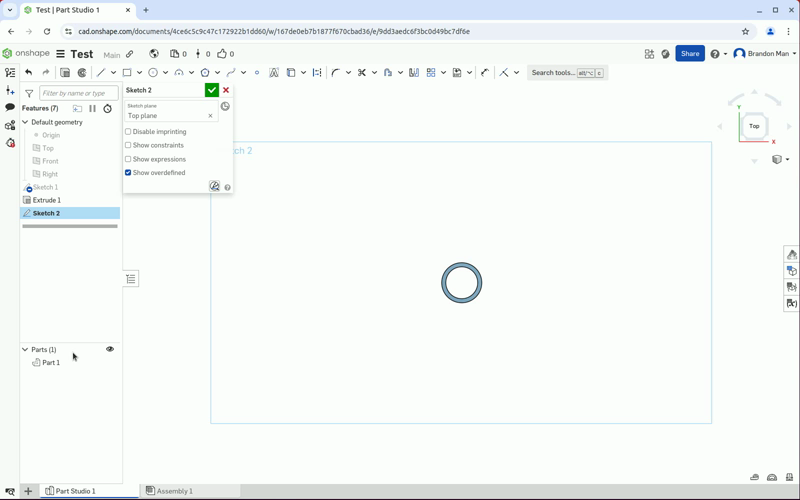
key(y)
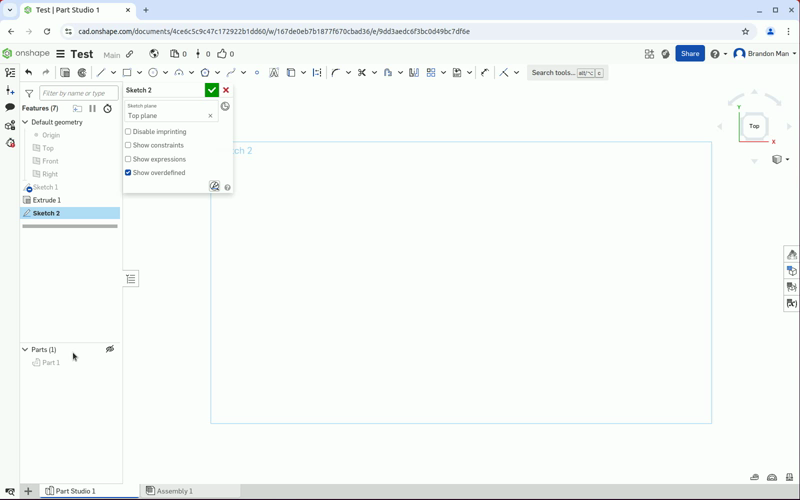
key(c)
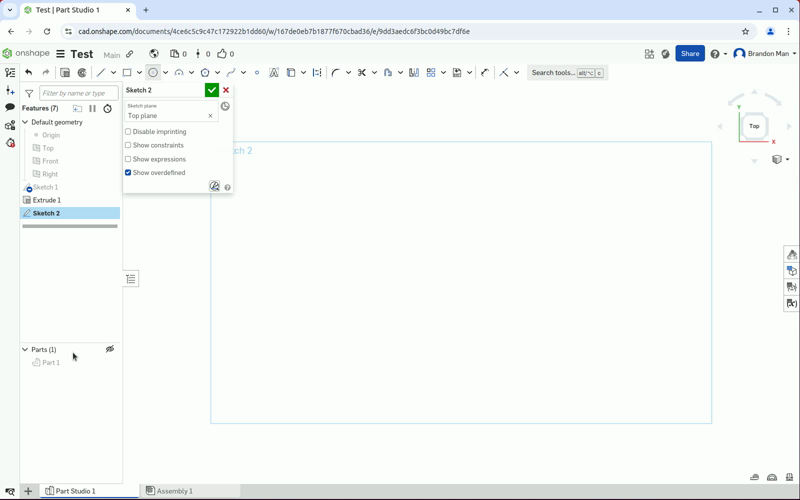
key_down(shift)
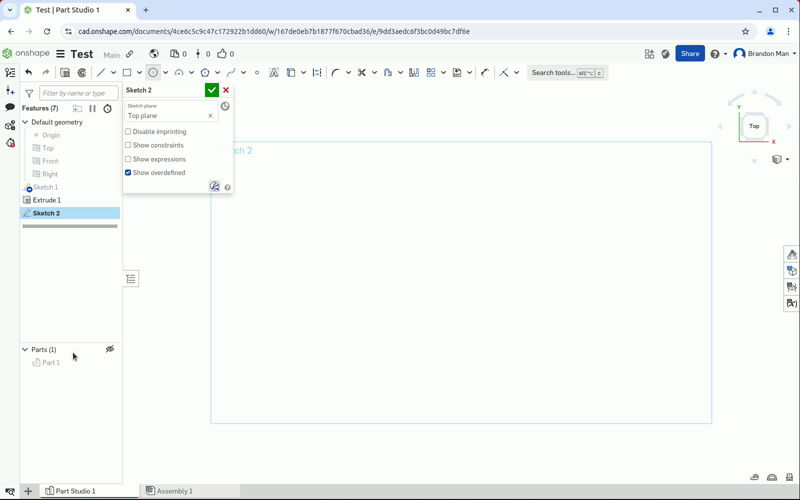
mouse_move(460, 236)
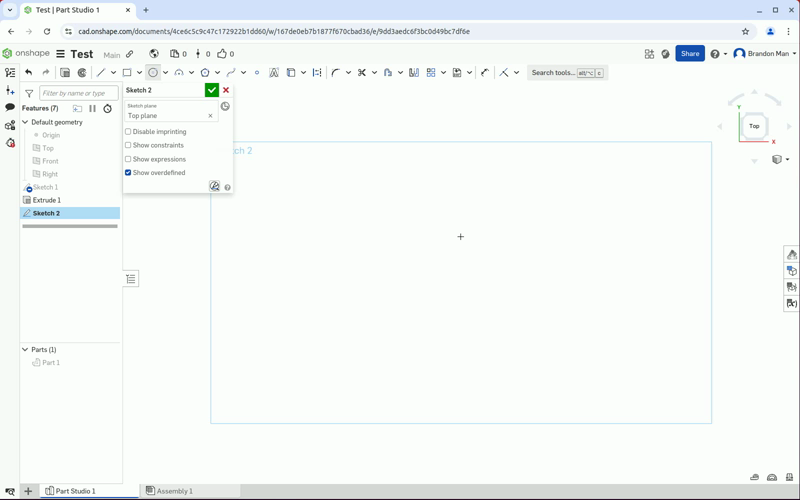
click(460, 236)
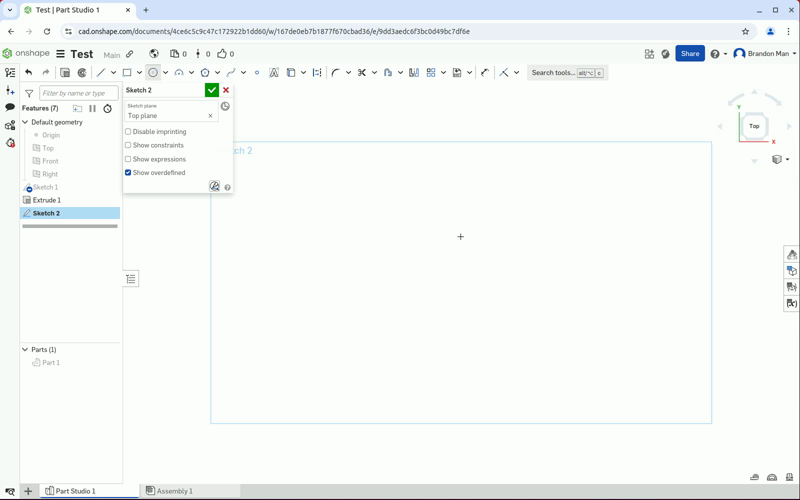
key_up(shift)
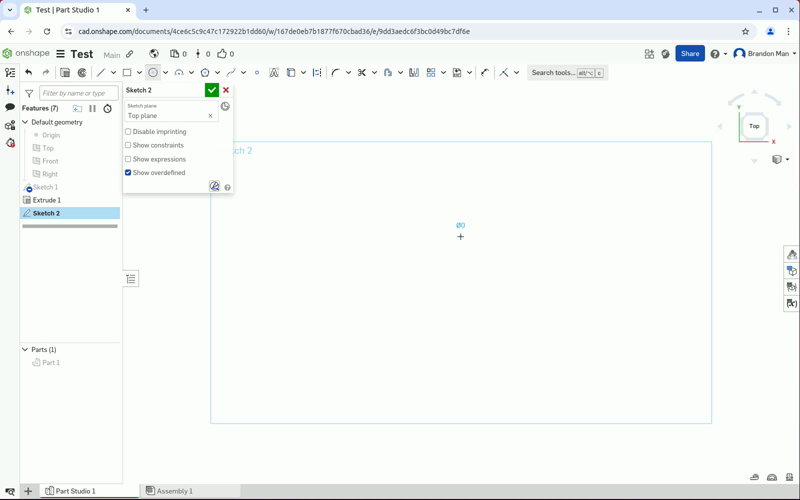
mouse_move(473, 236)
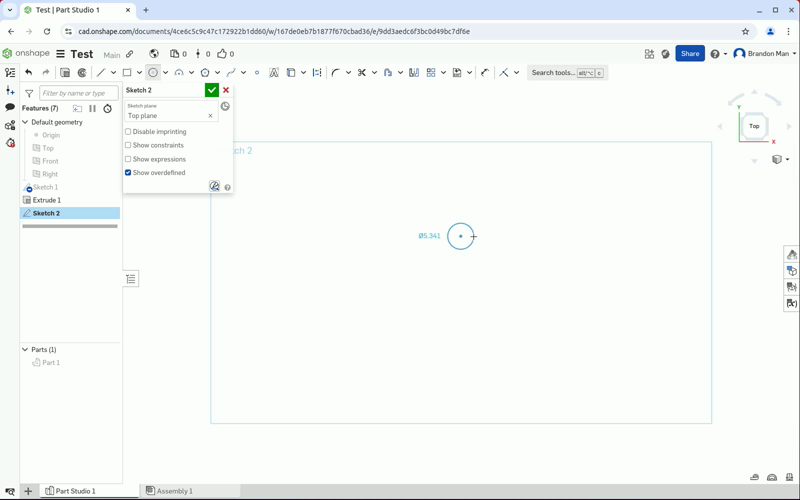
click(473, 236)
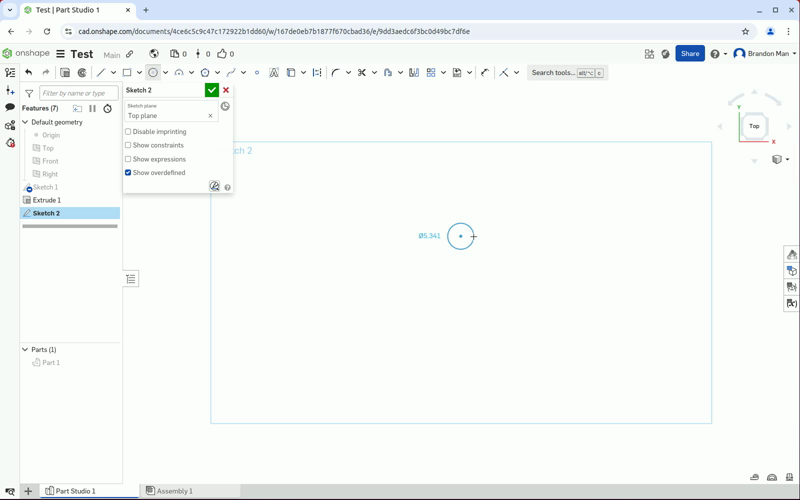
key(esc)
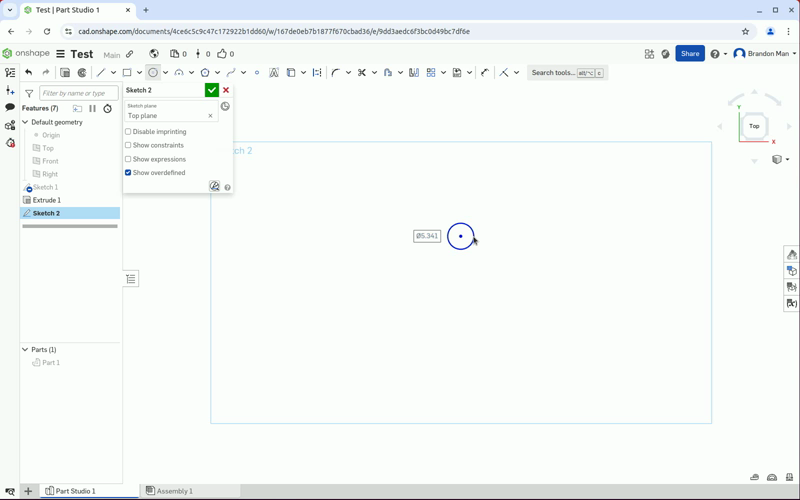
key(c)
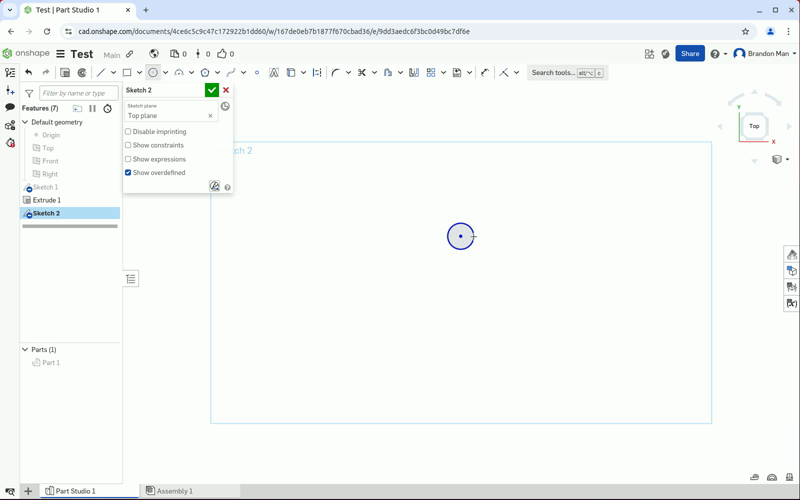
key_down(shift)
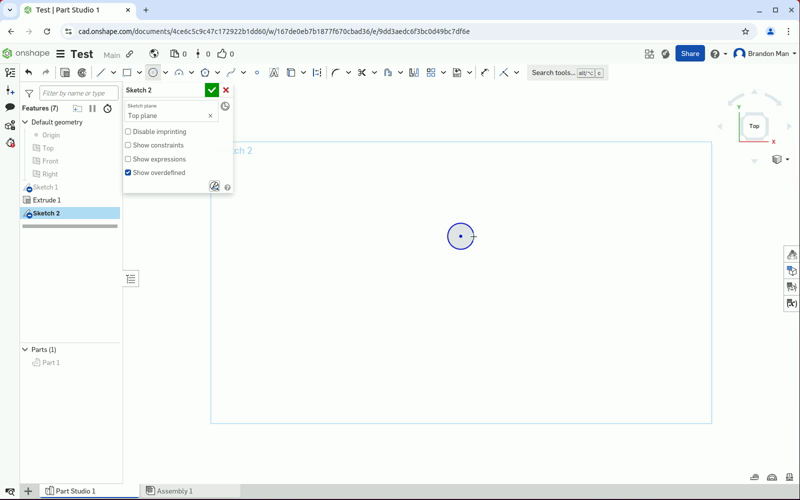
mouse_move(460, 236)
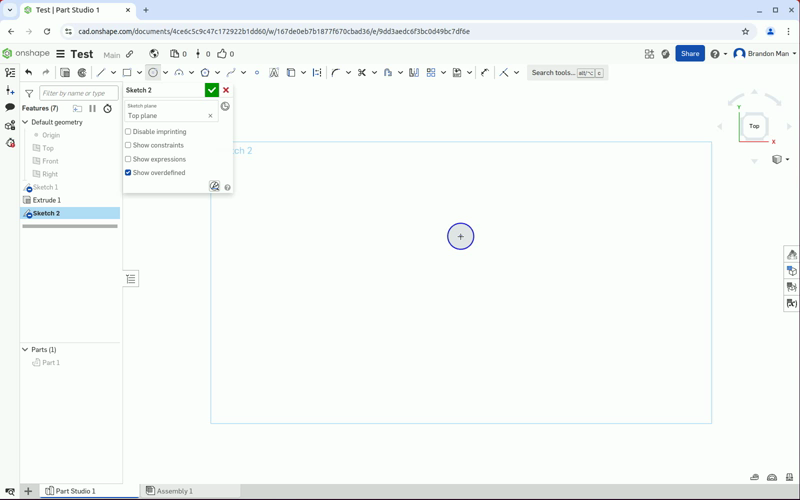
click(460, 236)
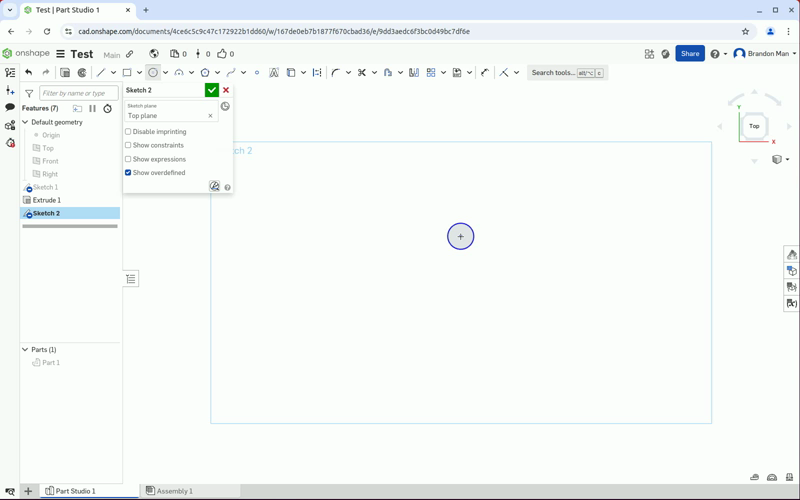
key_up(shift)
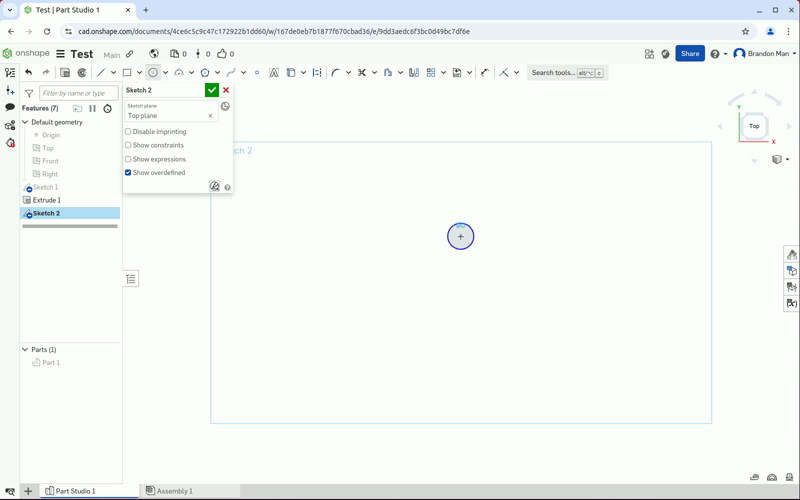
mouse_move(469, 236)
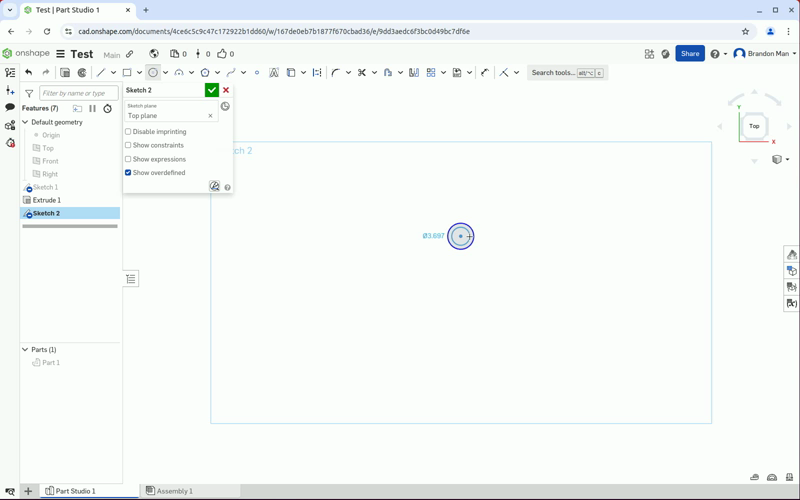
scroll(6)
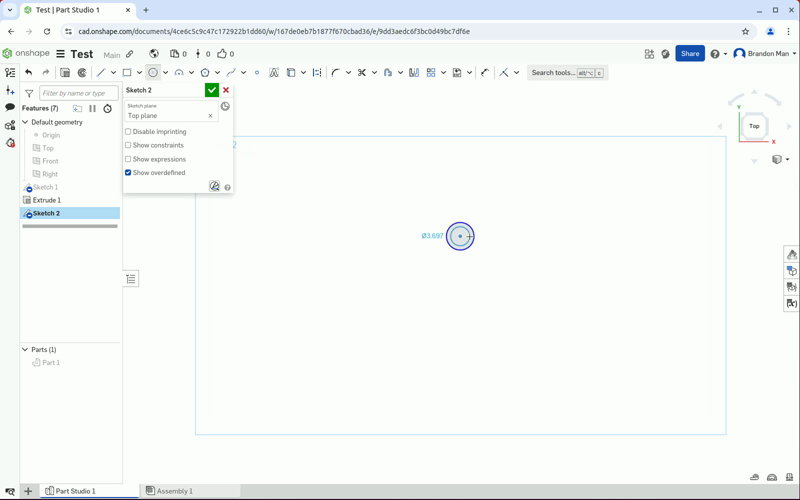
scroll(6)
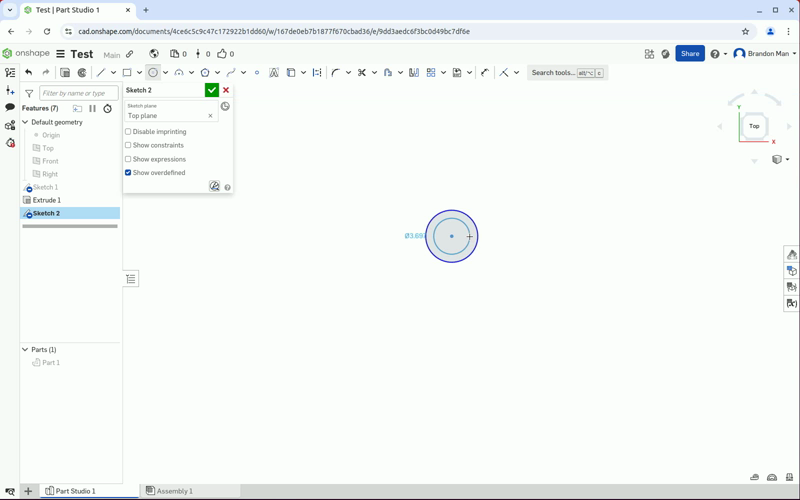
scroll(6)
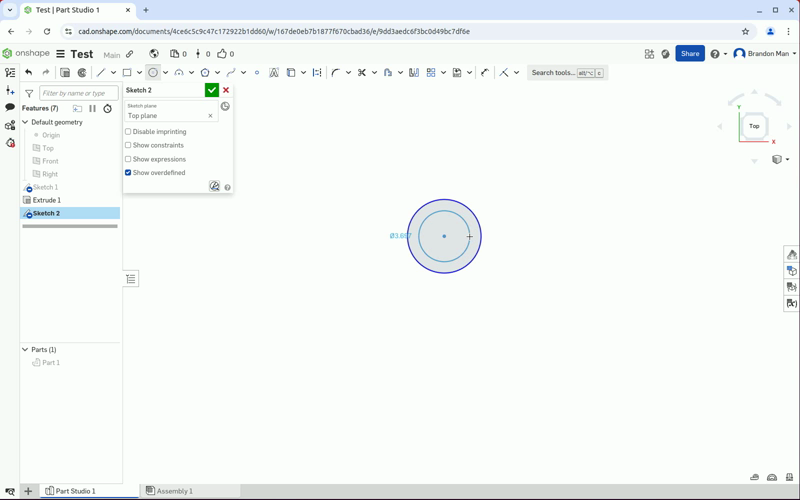
scroll(6)
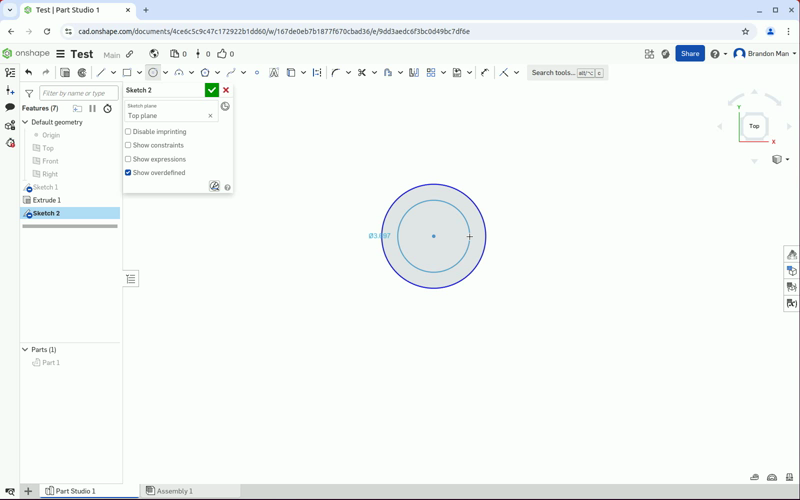
scroll(6)
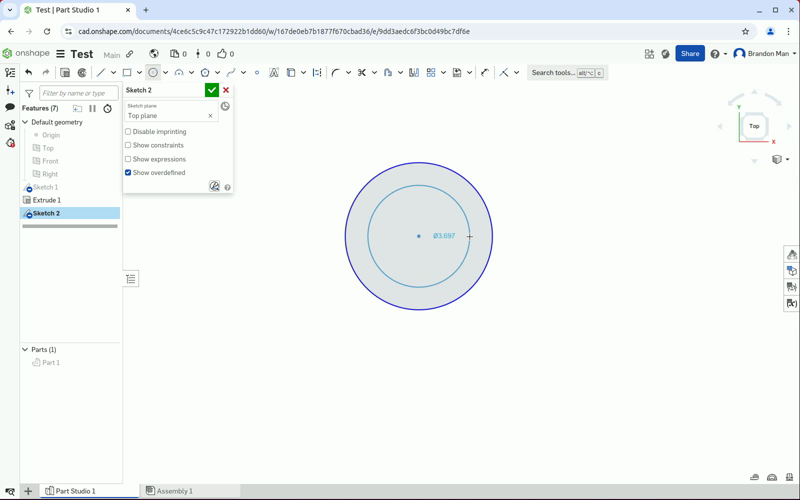
scroll(6)
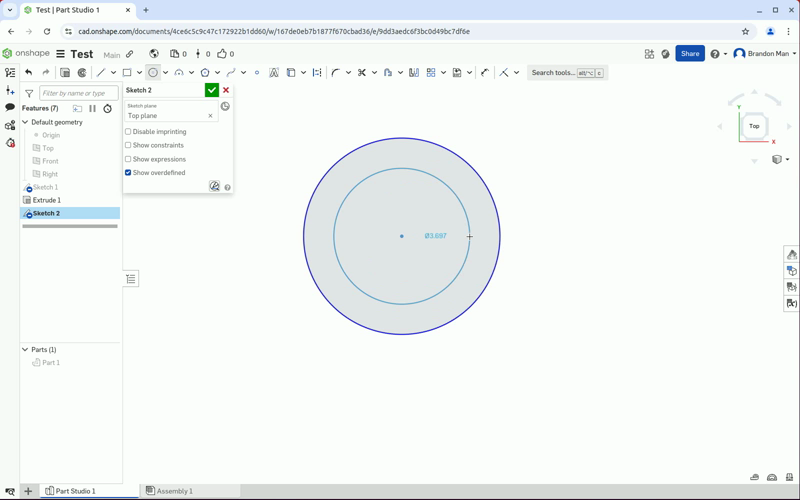
scroll(6)
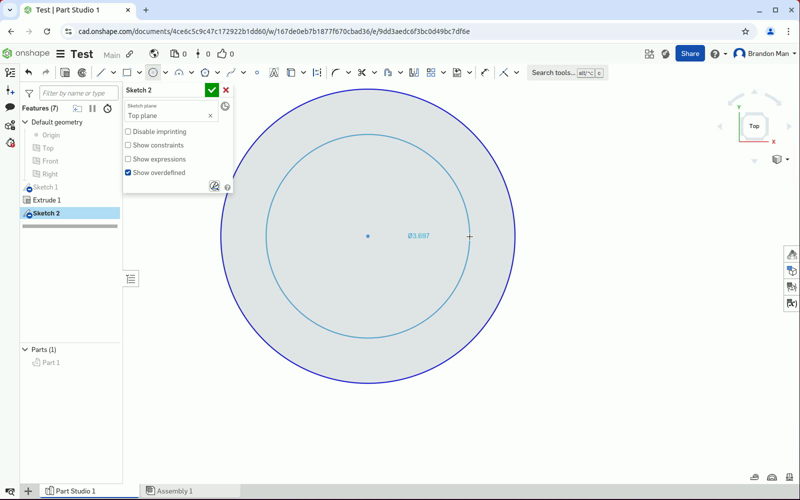
click(469, 236)
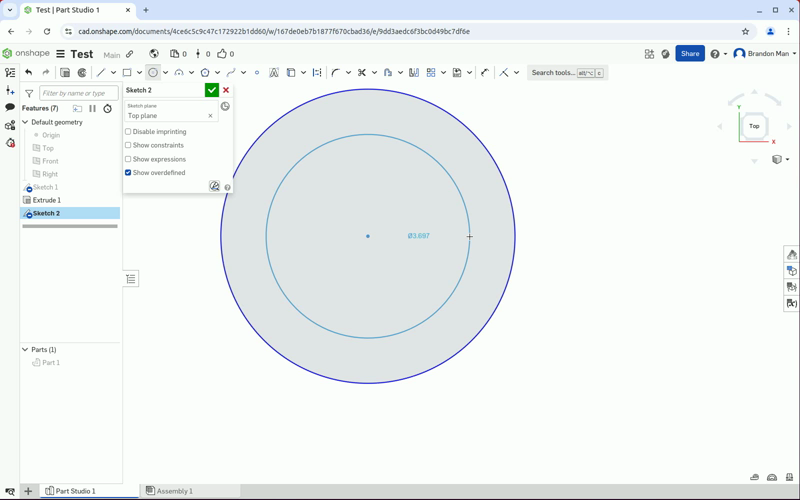
scroll(-6)
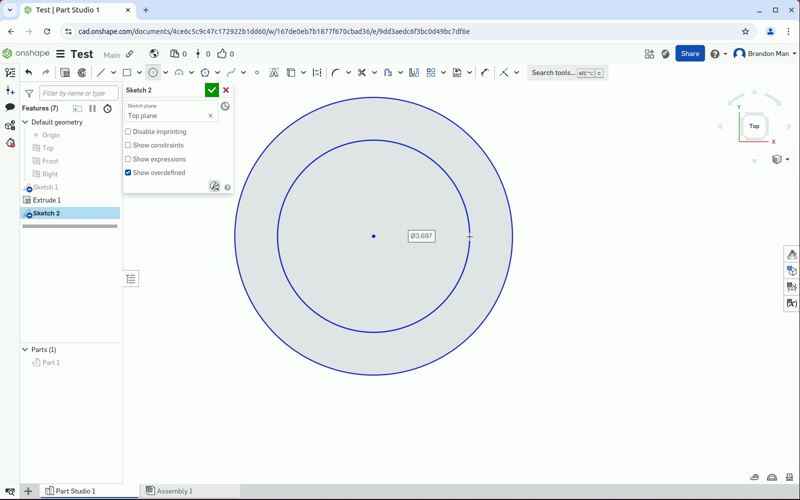
scroll(-6)
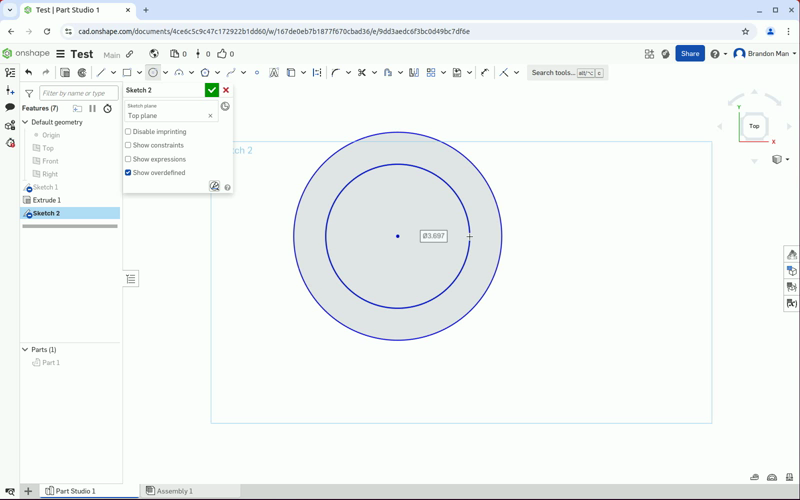
scroll(-6)
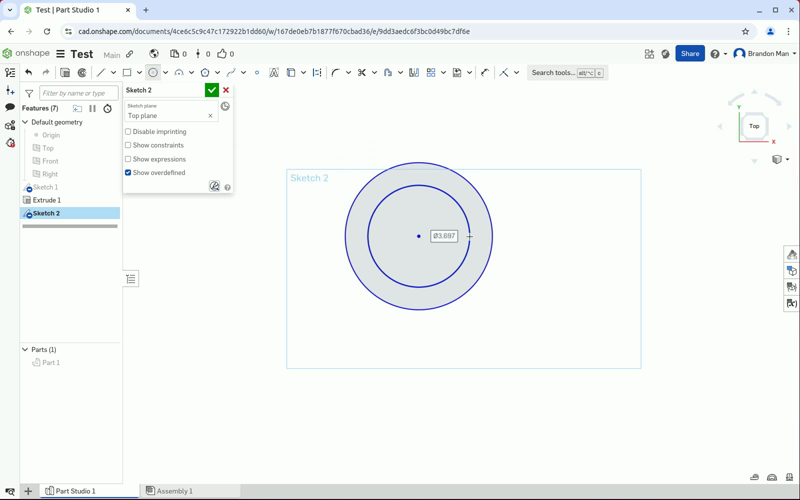
scroll(-6)
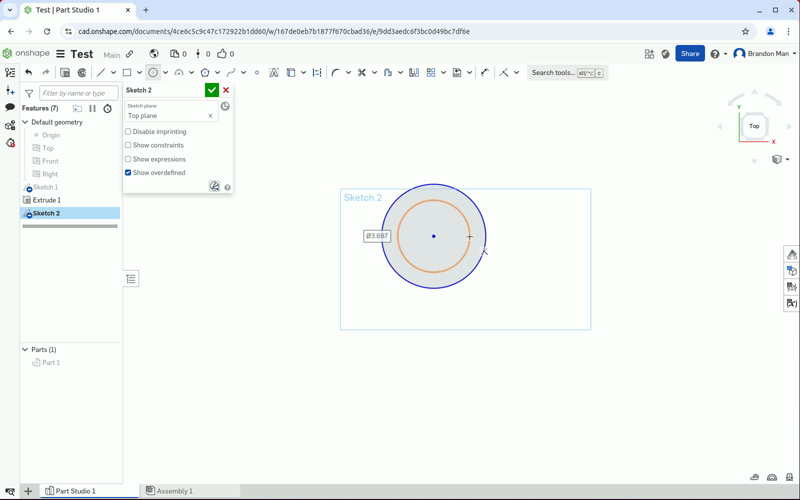
scroll(-6)
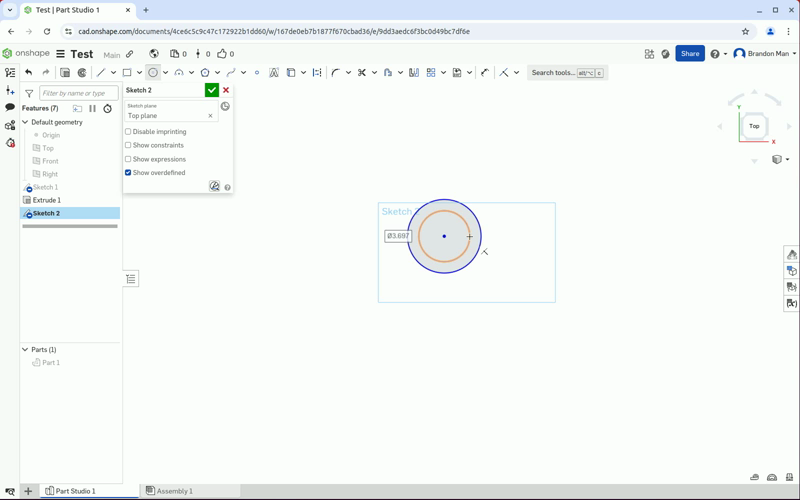
scroll(-6)
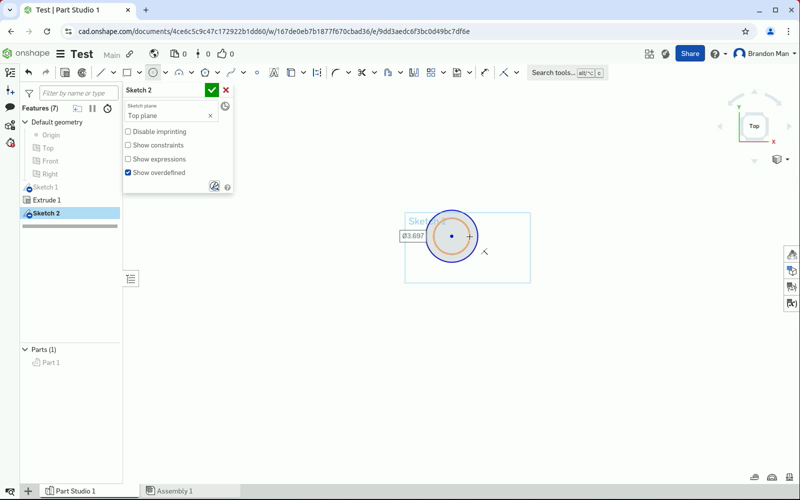
scroll(-6)
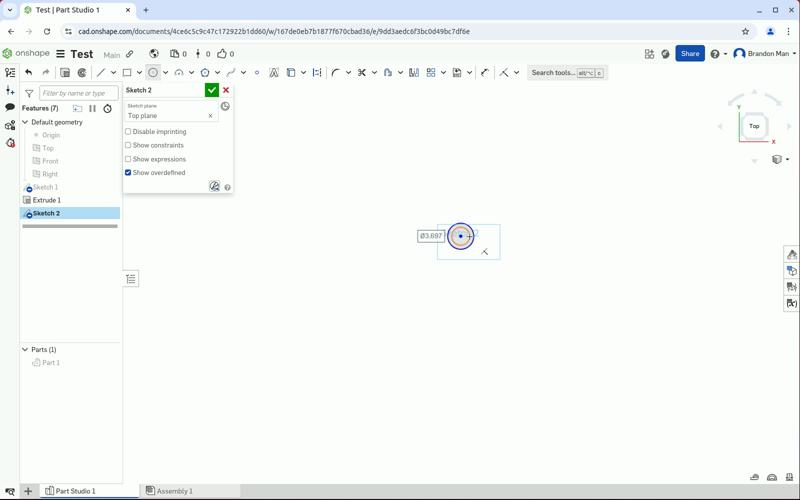
key(esc)
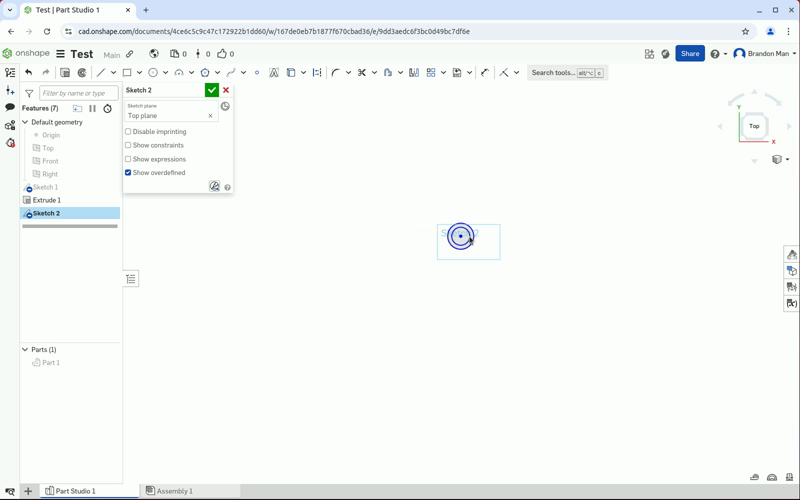
mouse_move(451, 242)
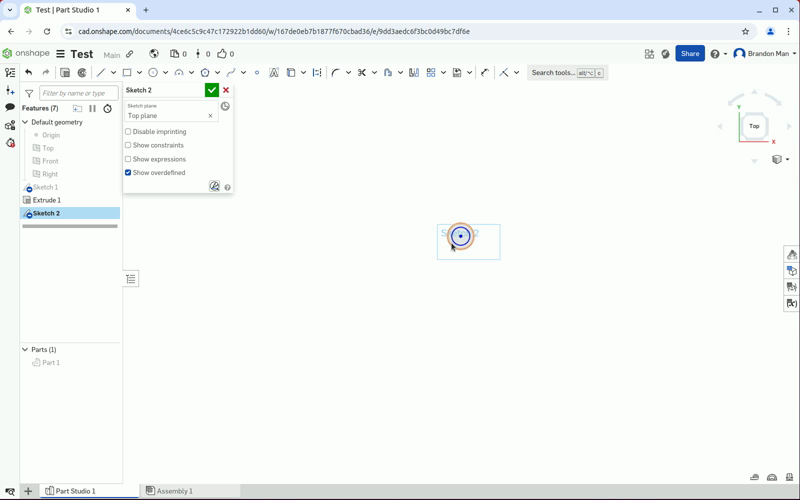
scroll(6)
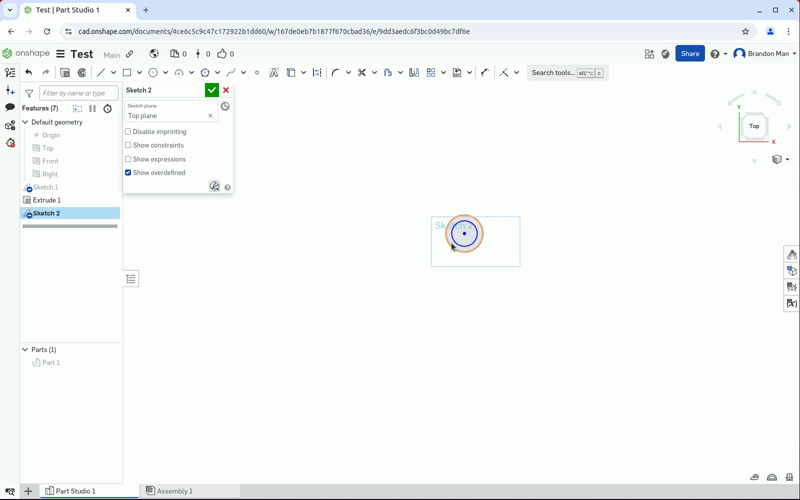
scroll(6)
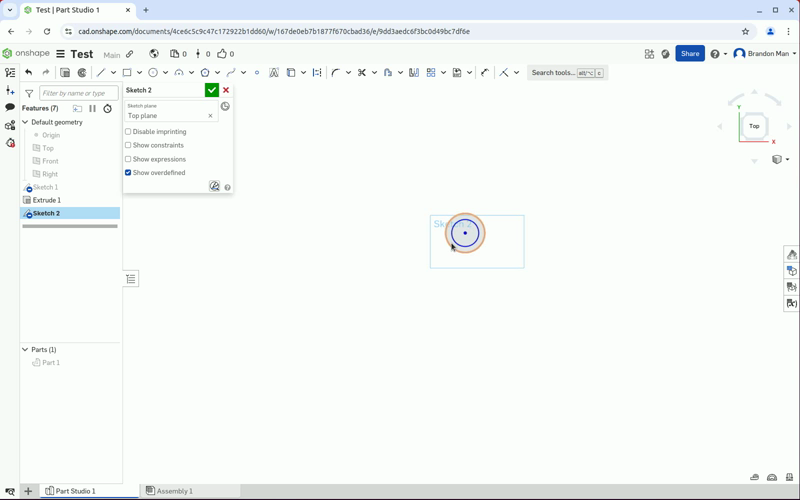
scroll(6)
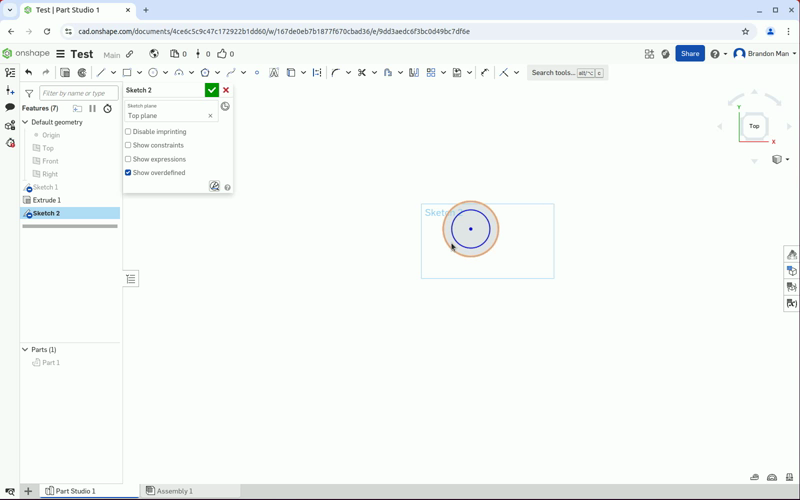
scroll(6)
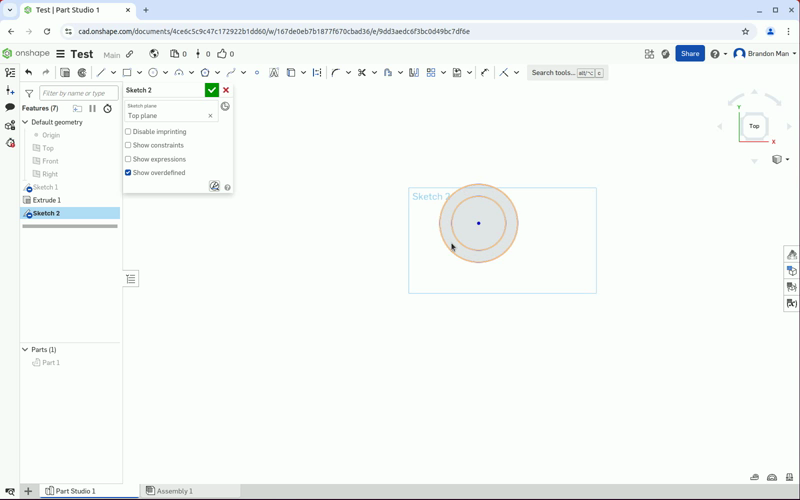
scroll(6)
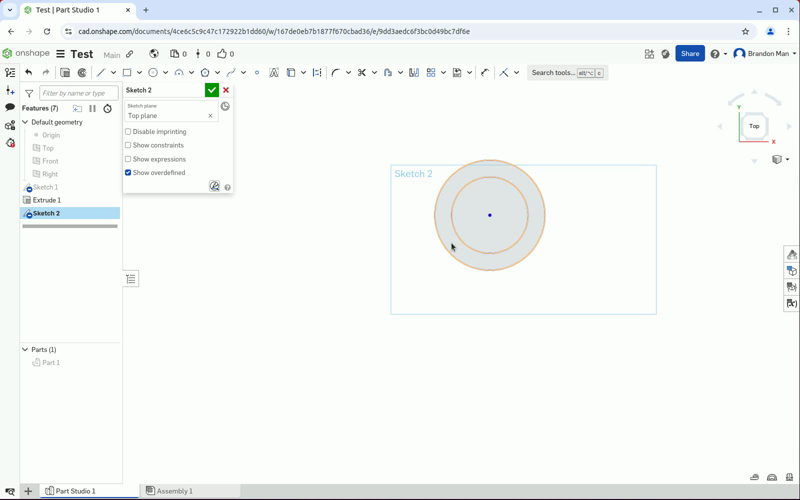
scroll(6)
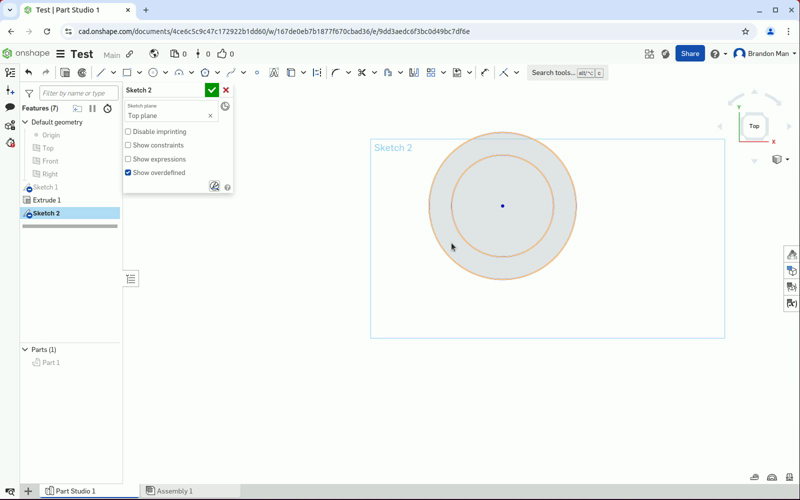
scroll(6)
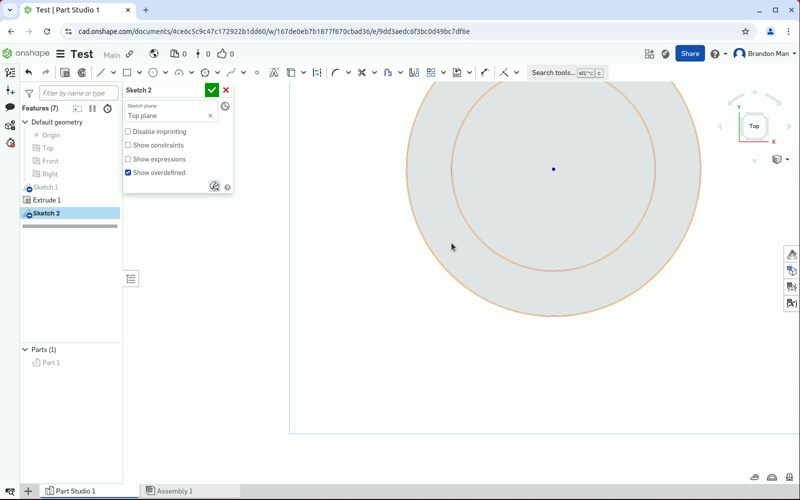
click(451, 242)
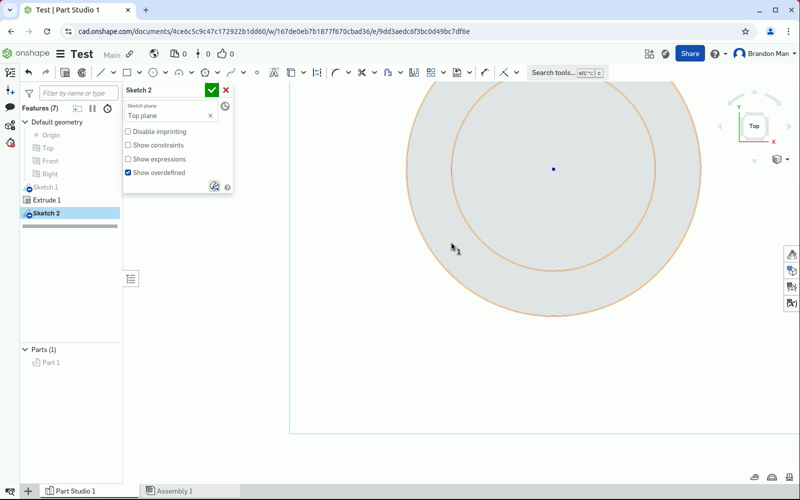
scroll(-6)
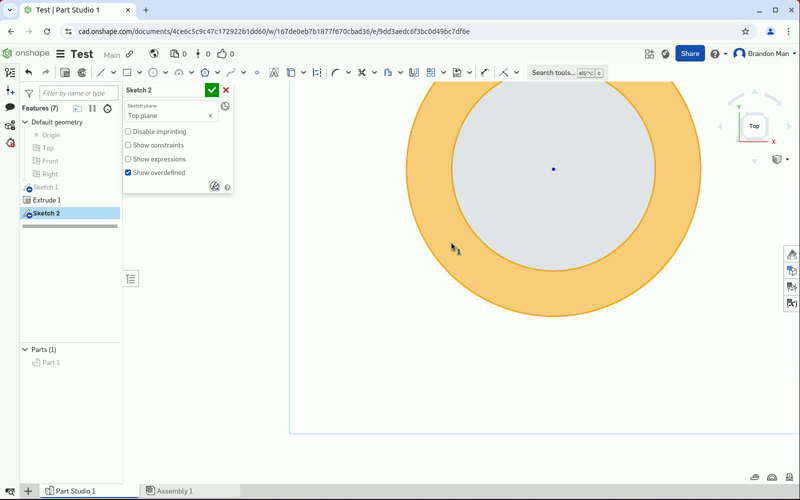
scroll(-6)
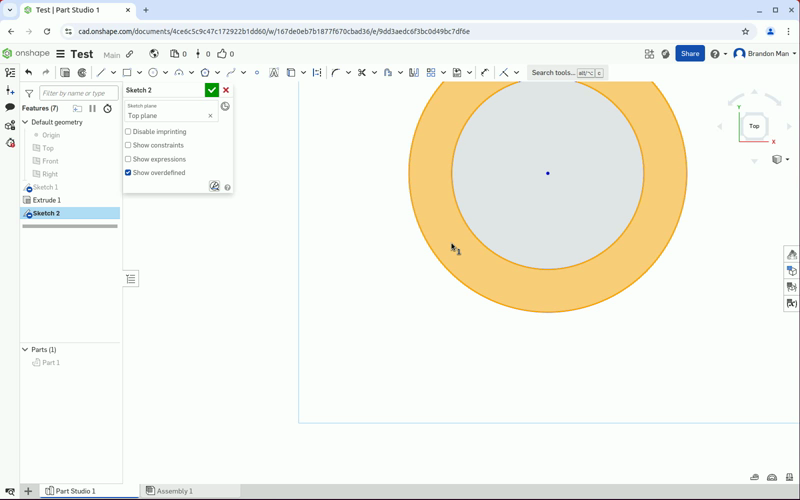
scroll(-6)
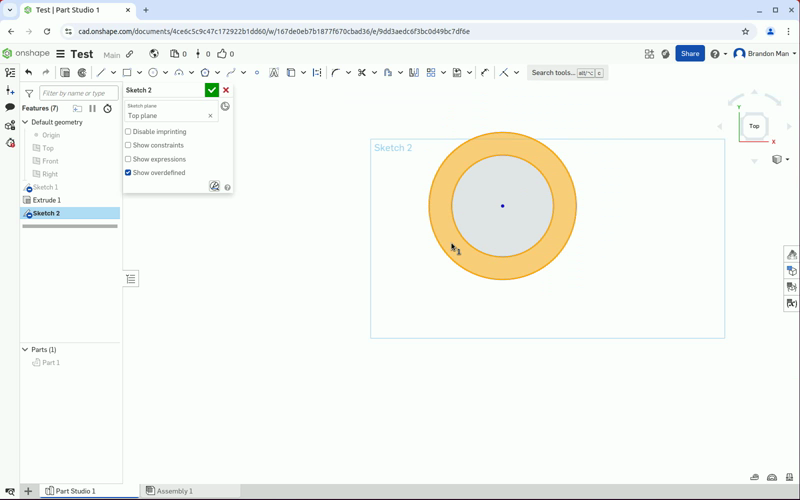
scroll(-6)
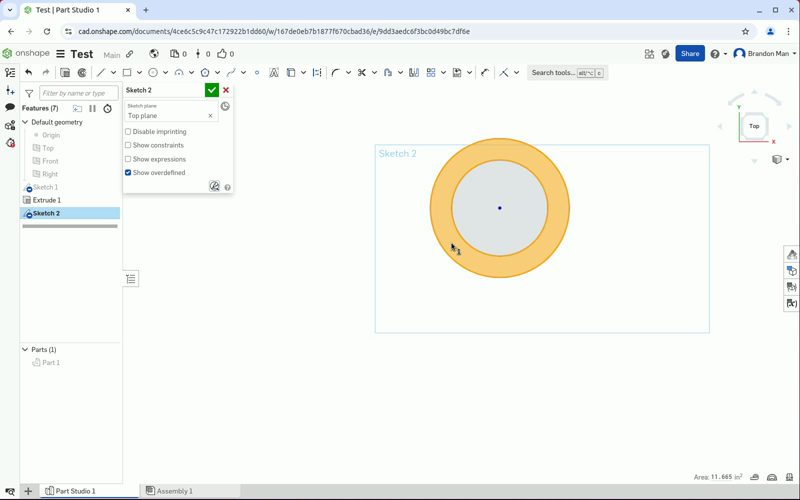
scroll(-6)
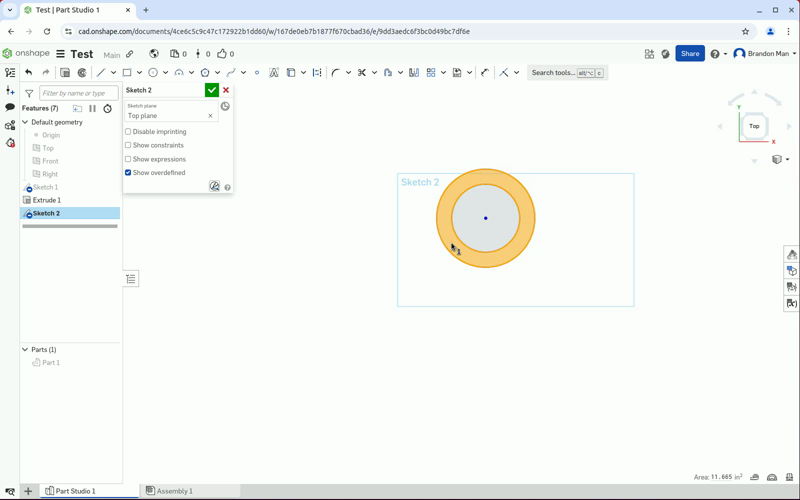
scroll(-6)
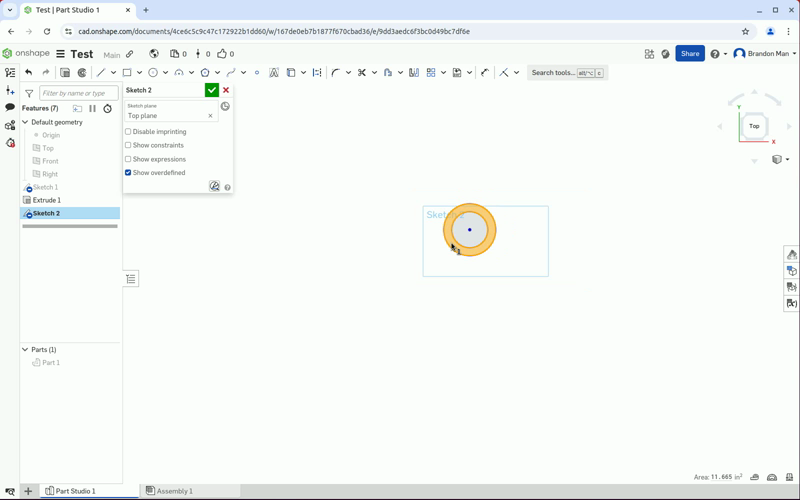
scroll(-6)
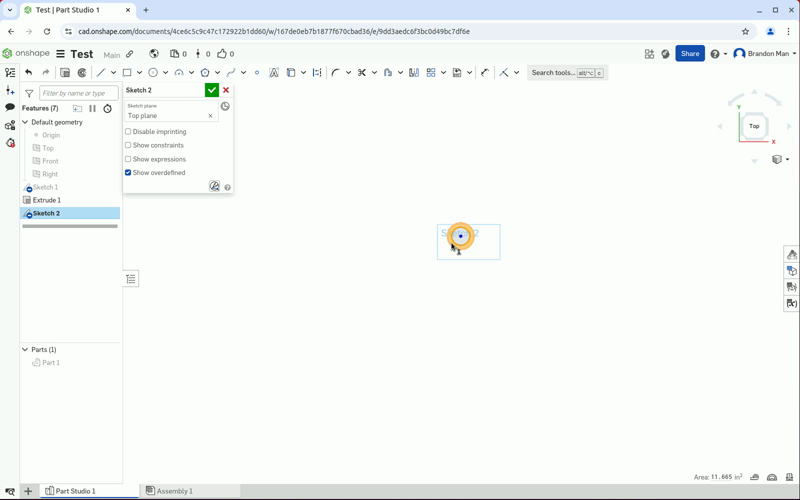
mouse_move(73, 352)
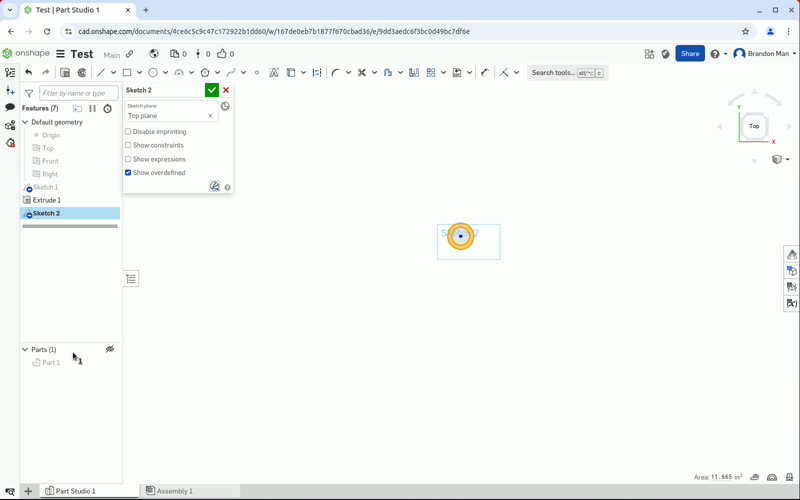
key(shift+y)
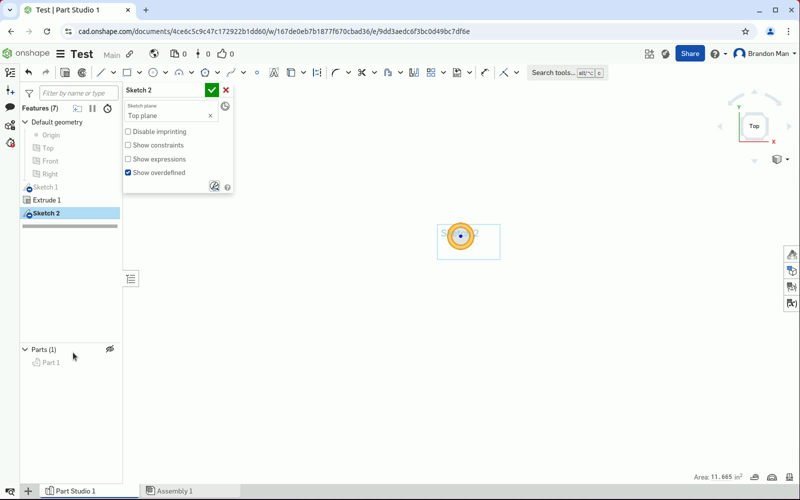
key(shift+e)
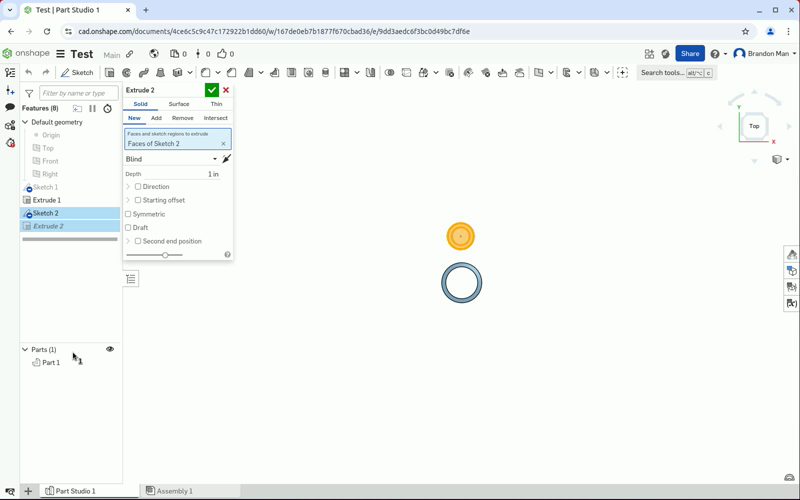
mouse_move(143, 106)
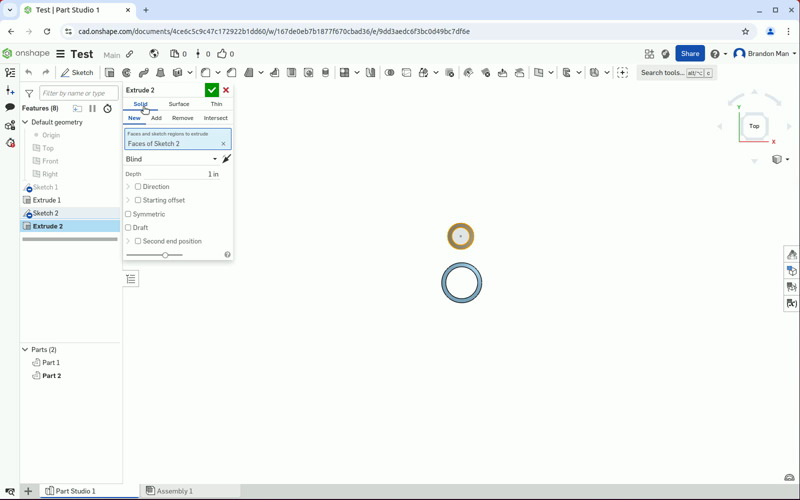
click(143, 106)
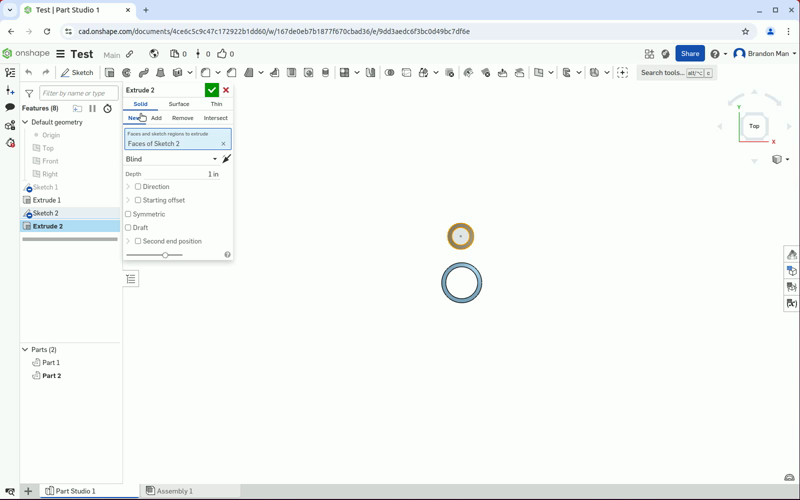
mouse_move(137, 120)
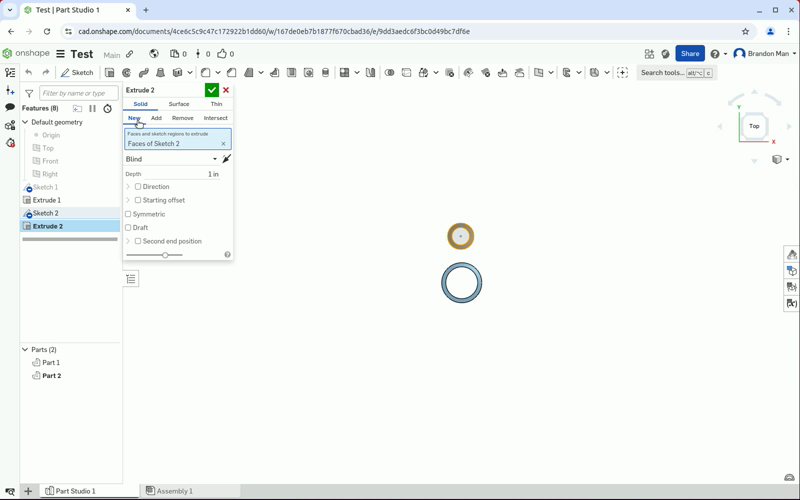
click(137, 120)
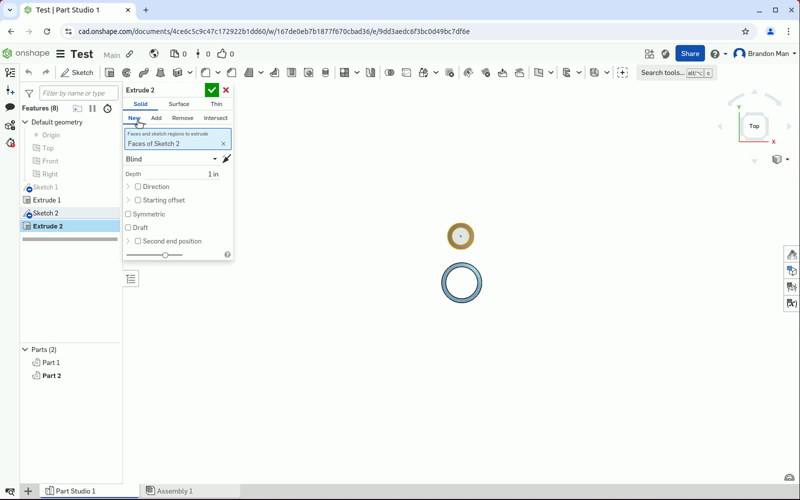
key(tab, 4)
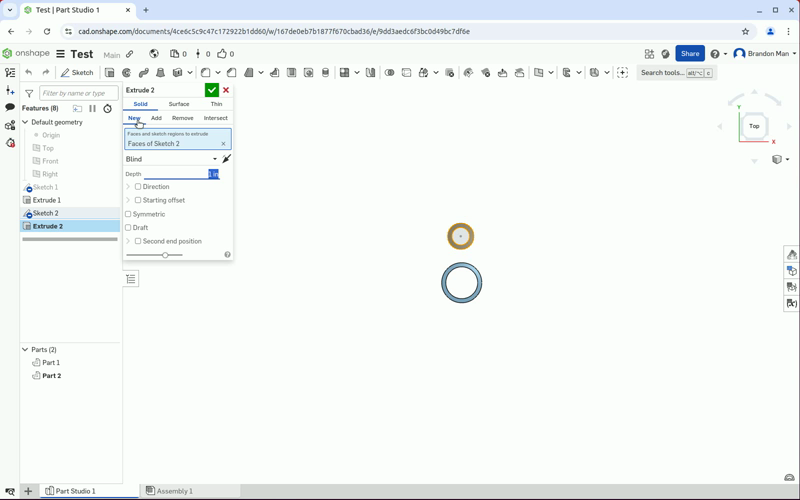
text(4.814)
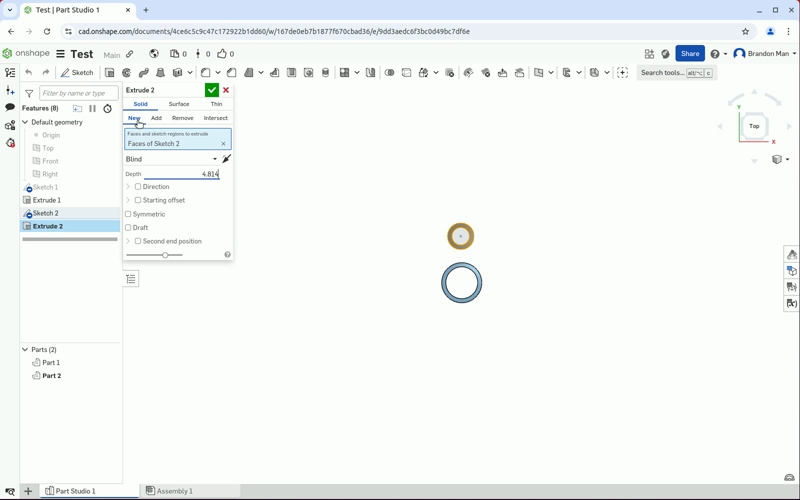
key(enter)
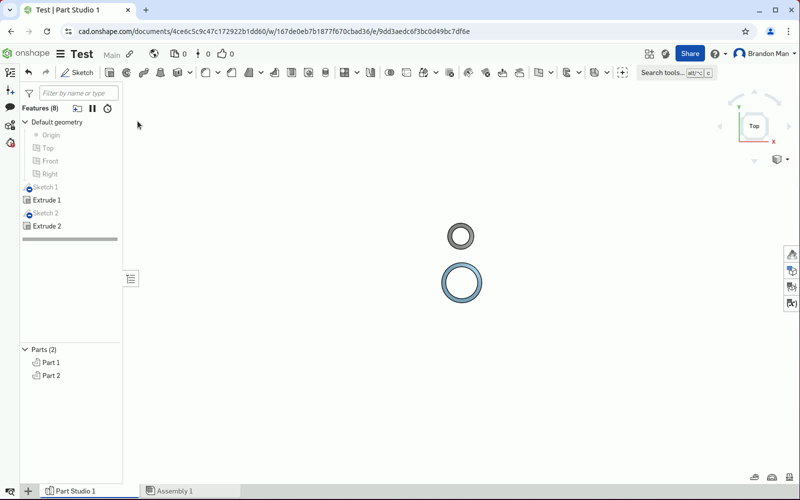
key(shift+h)
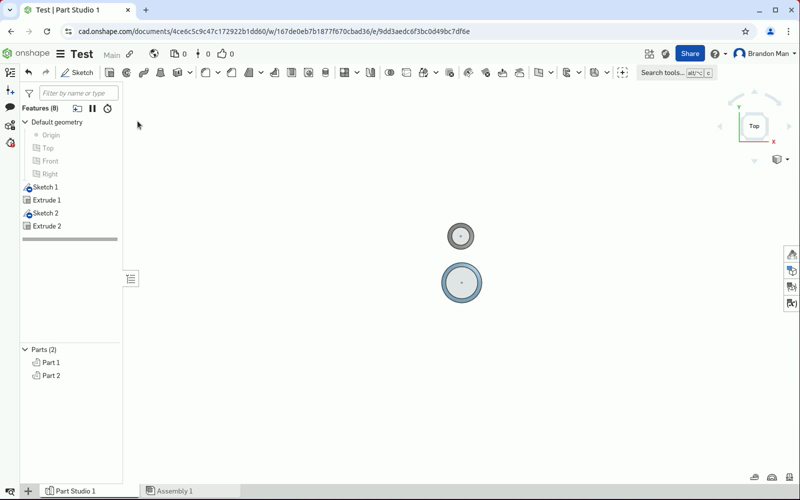
key(shift+h)
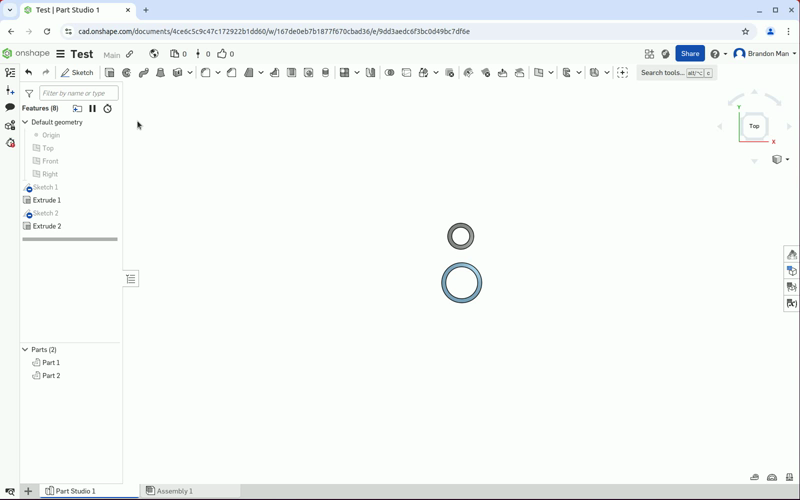
mouse_move(73, 189)
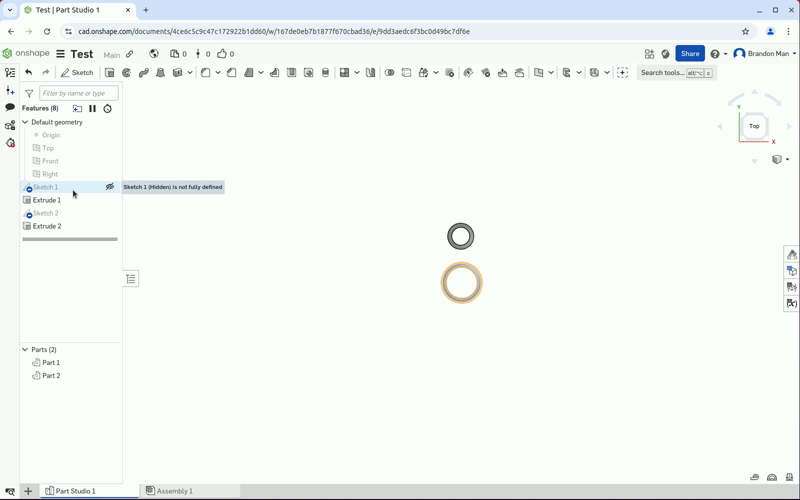
click(73, 189)
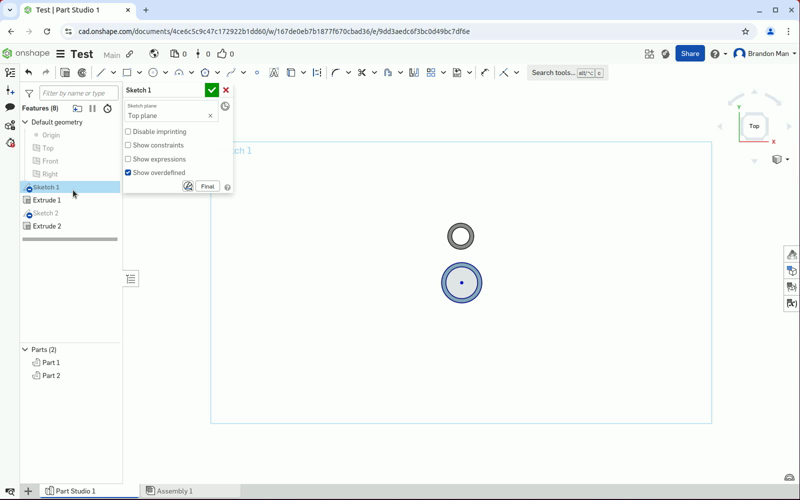
mouse_move(229, 92)
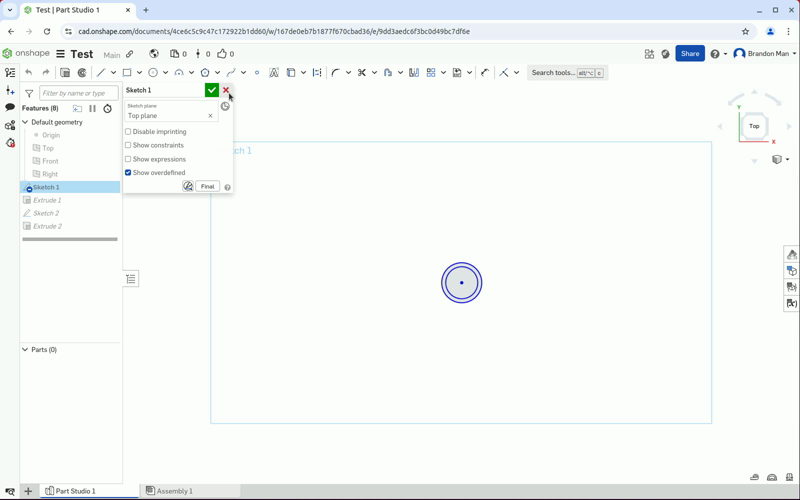
click(229, 92)
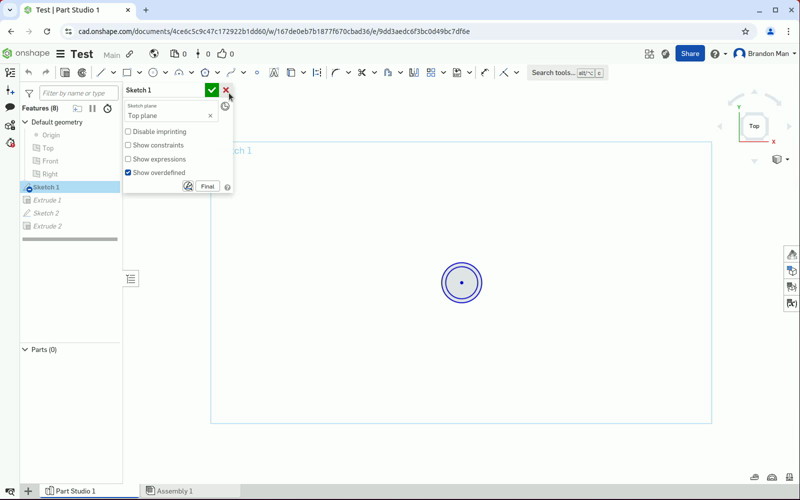
key(shift+s)
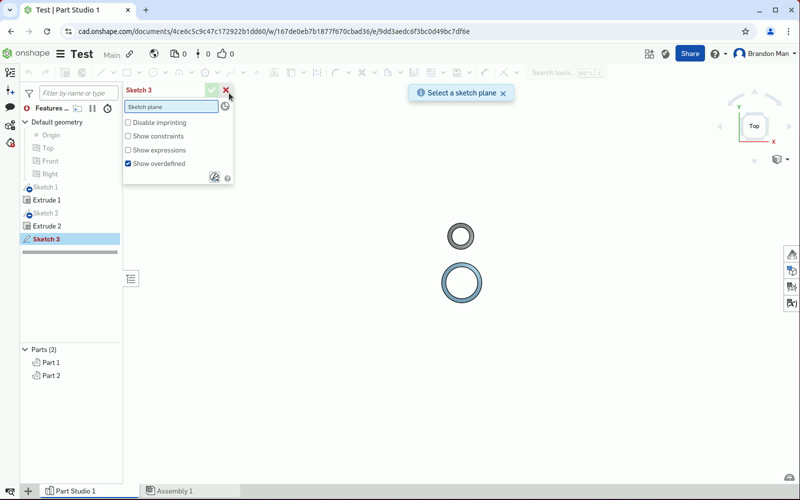
mouse_move(73, 150)
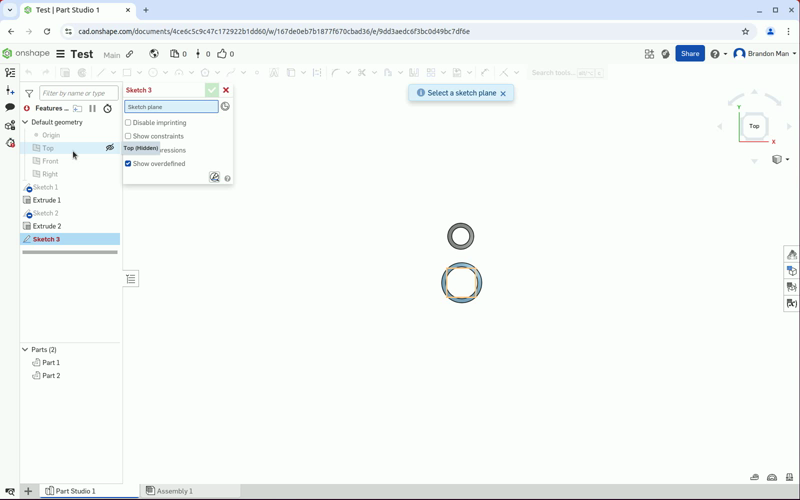
click(73, 150)
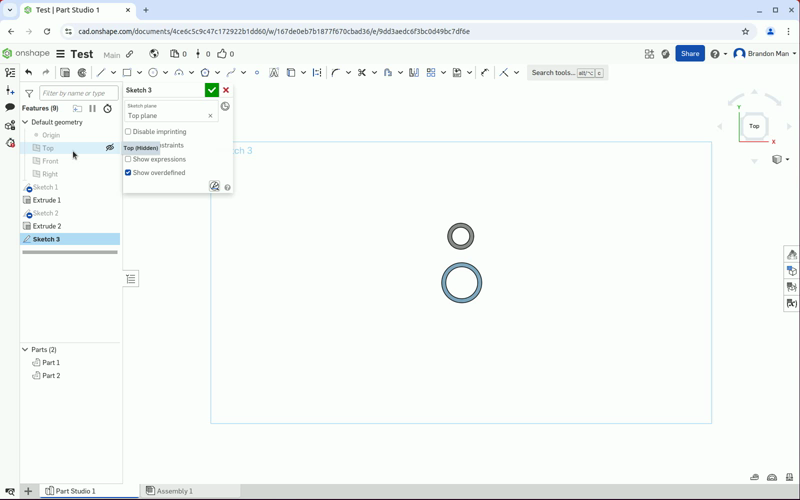
mouse_move(73, 352)
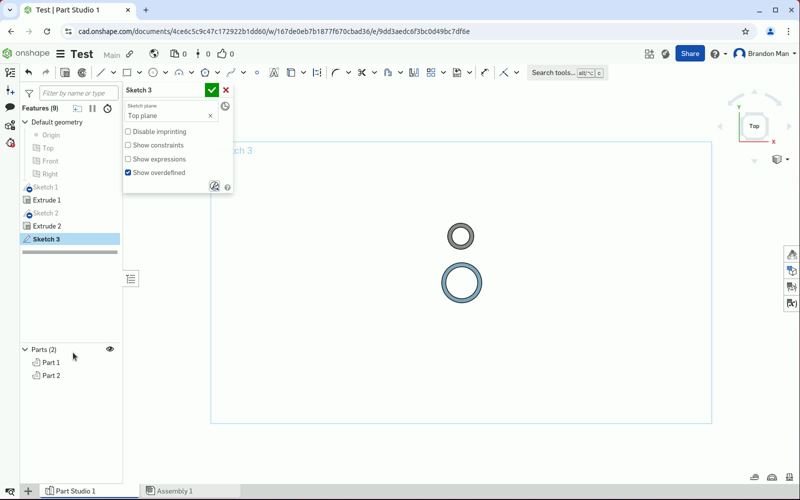
key(y)
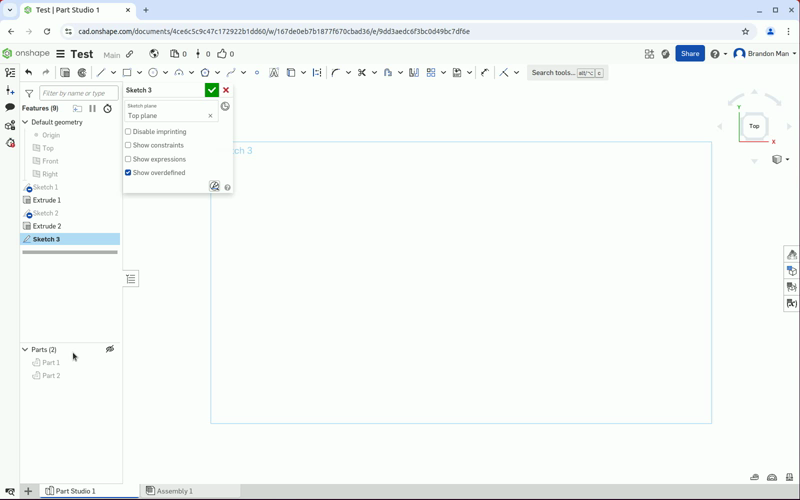
key(c)
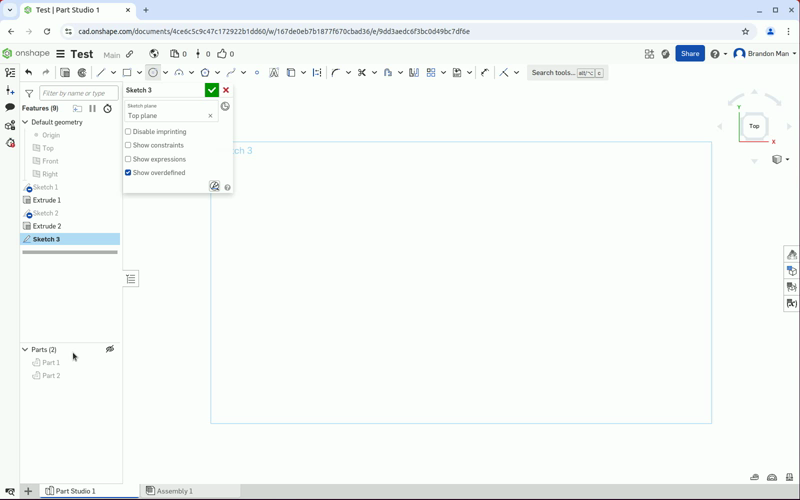
key_down(shift)
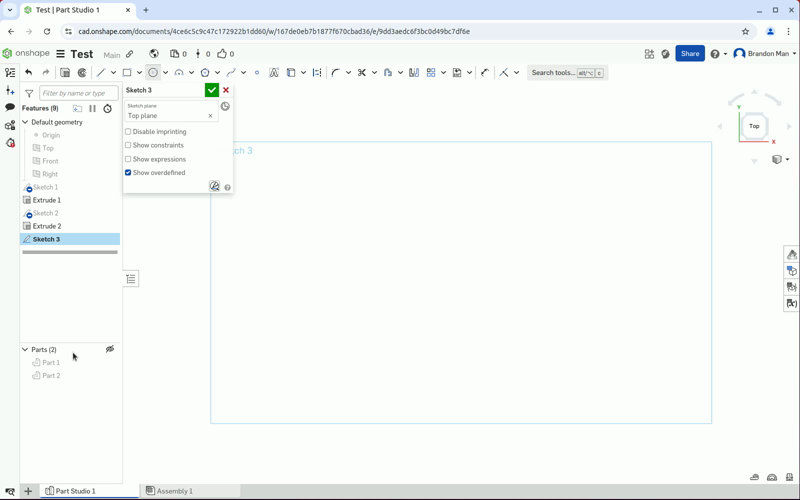
mouse_move(508, 236)
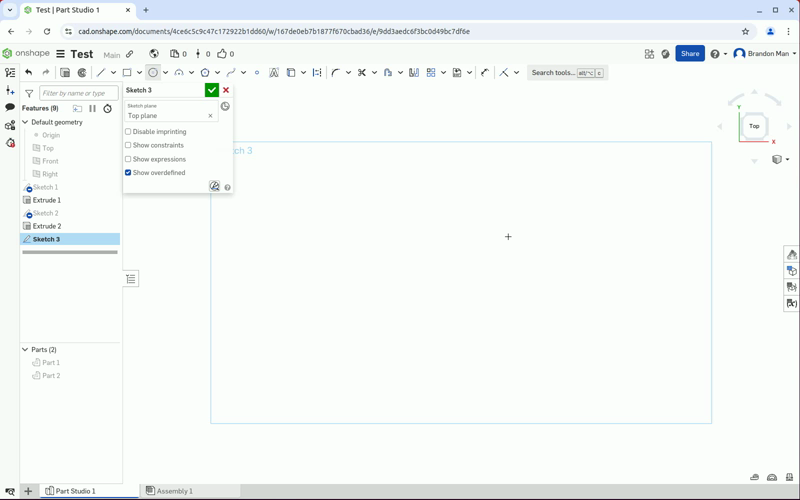
click(508, 236)
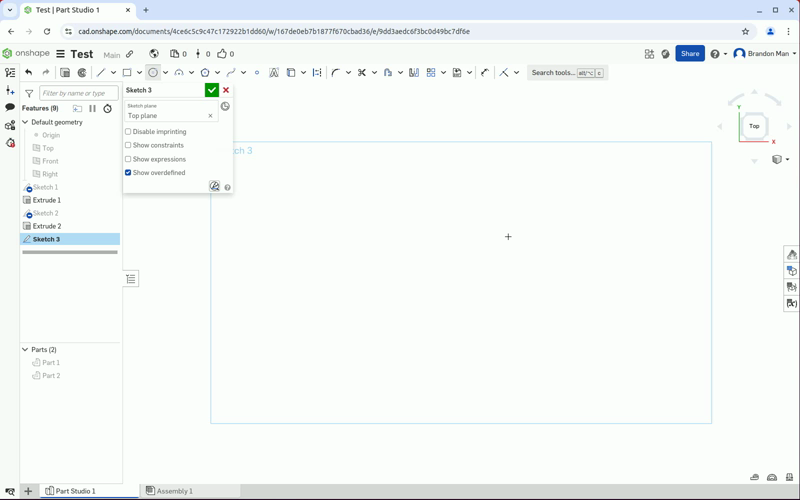
key_up(shift)
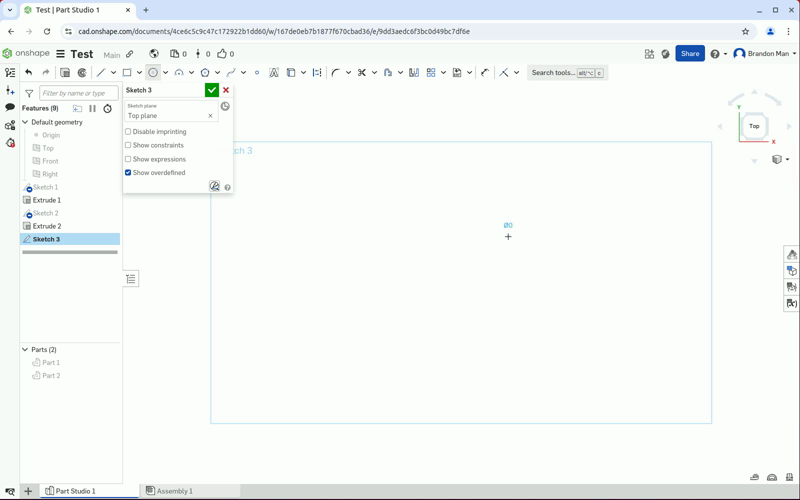
mouse_move(521, 236)
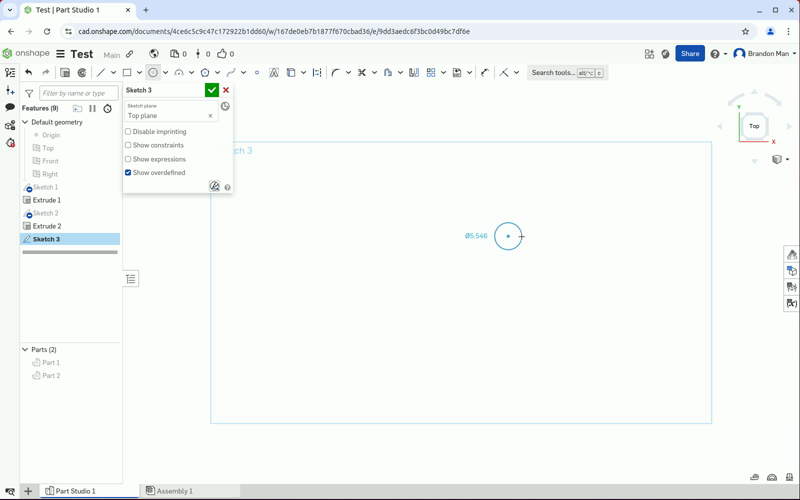
click(521, 236)
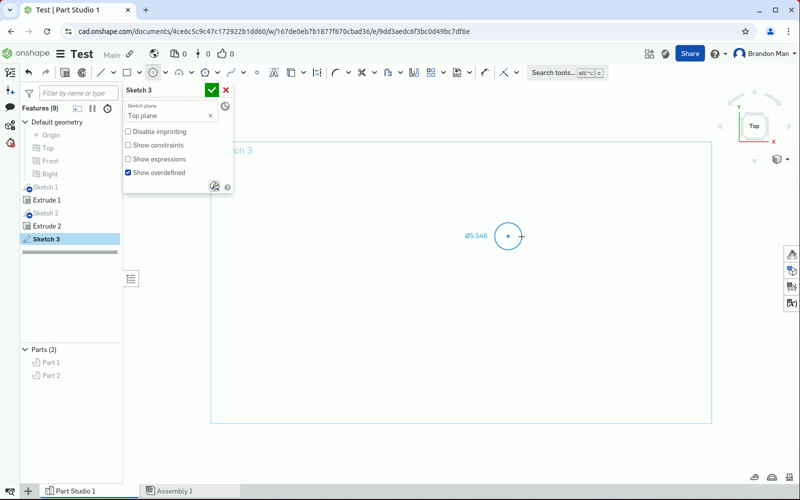
key(esc)
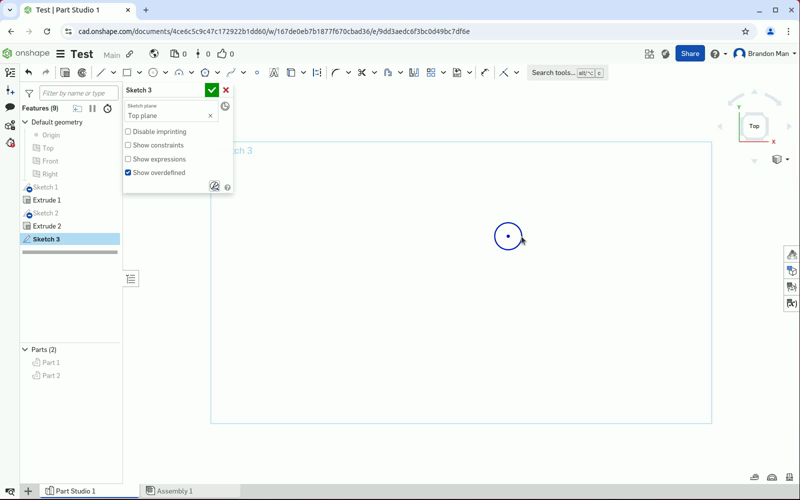
key(c)
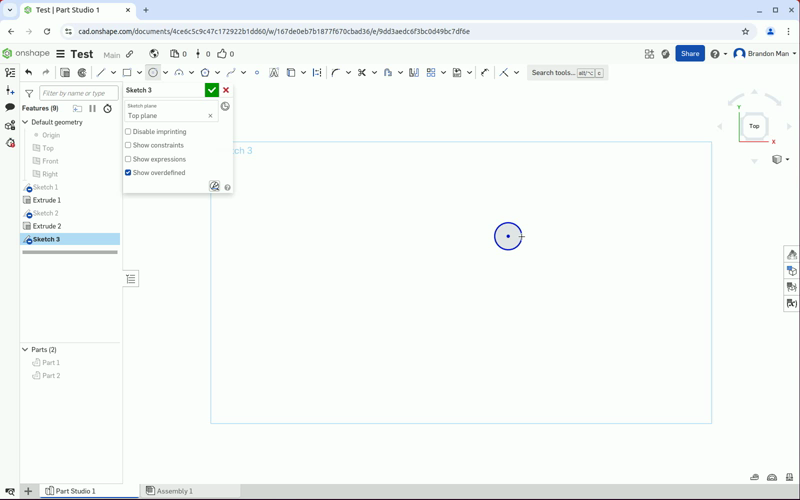
key_down(shift)
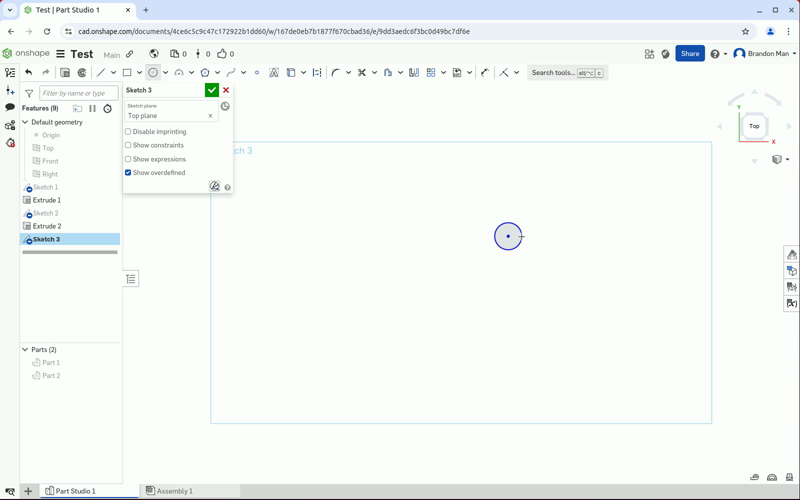
mouse_move(508, 236)
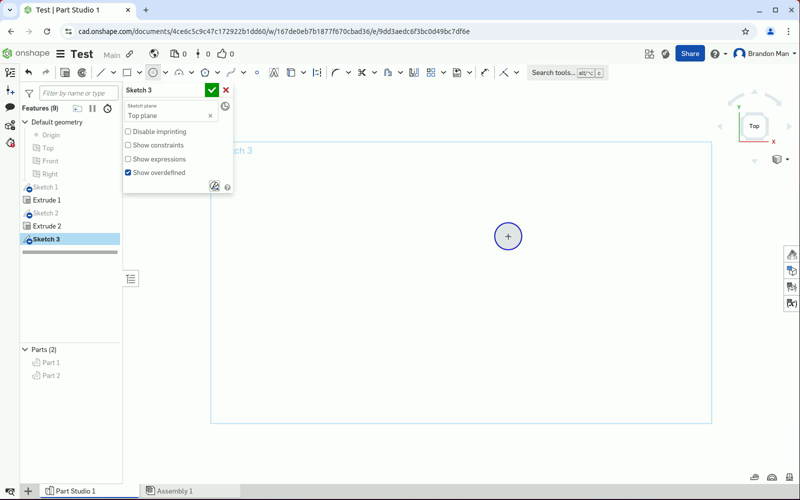
click(508, 236)
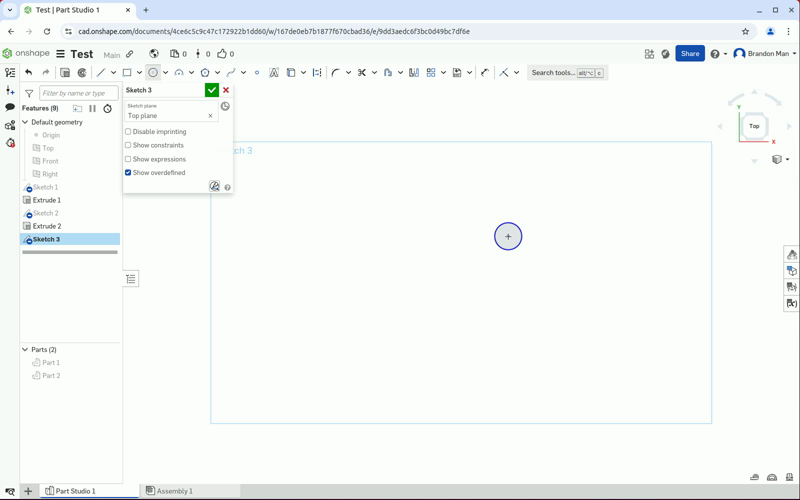
key_up(shift)
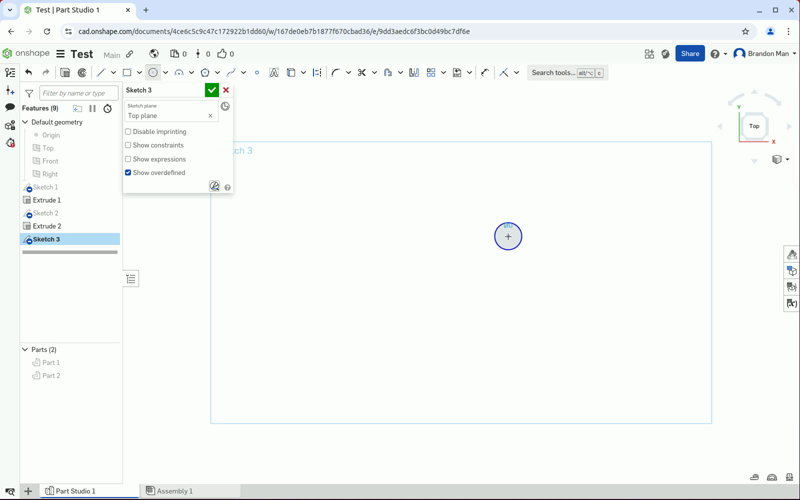
mouse_move(517, 236)
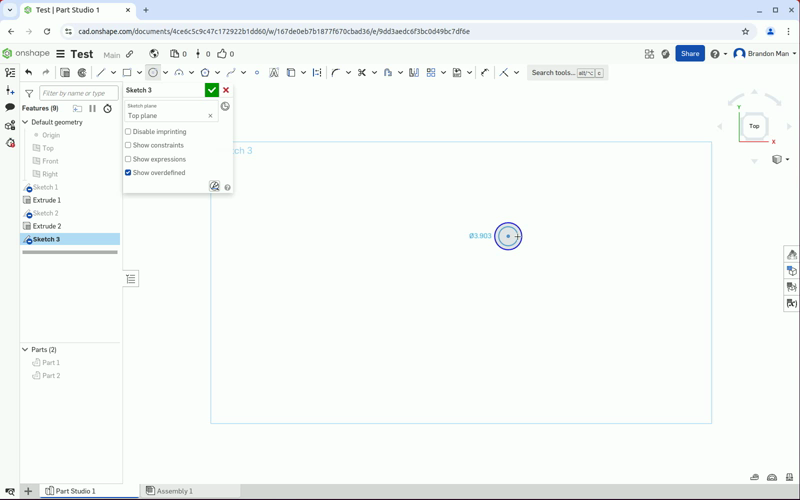
scroll(6)
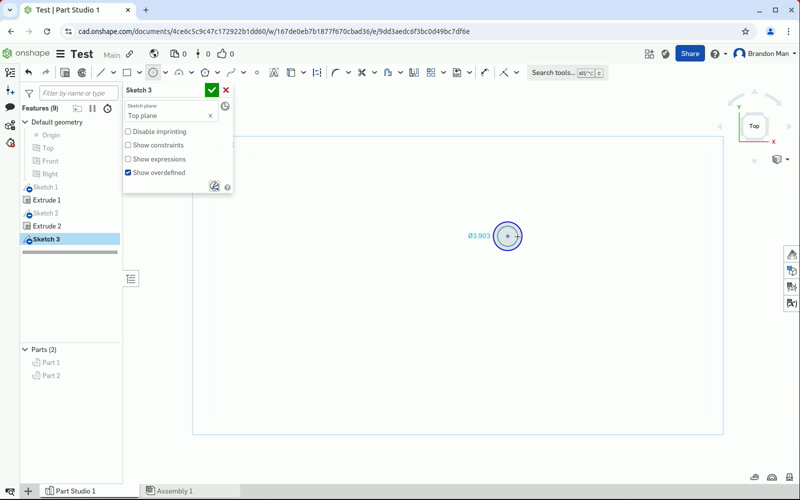
scroll(6)
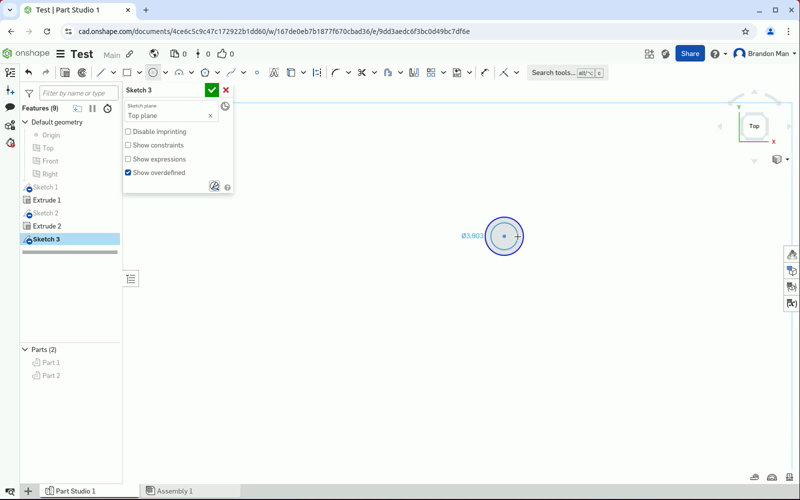
scroll(6)
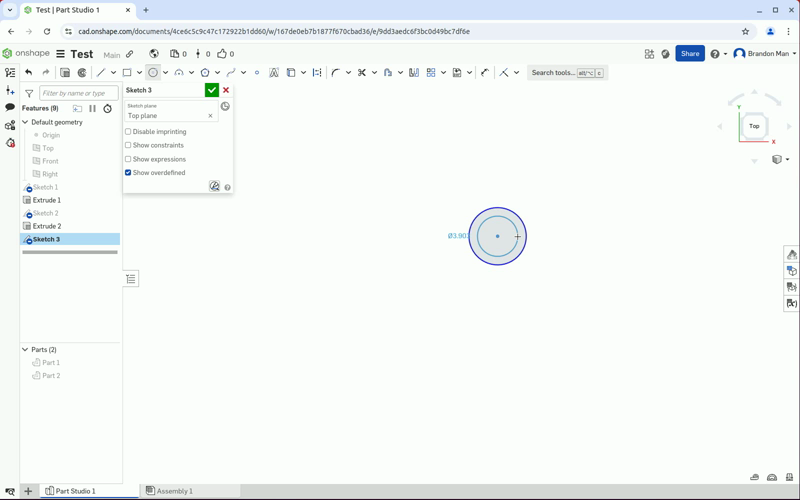
scroll(6)
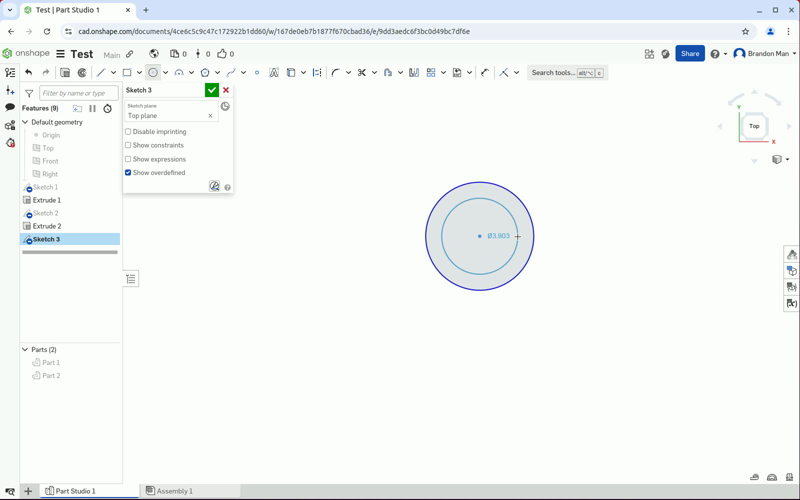
scroll(6)
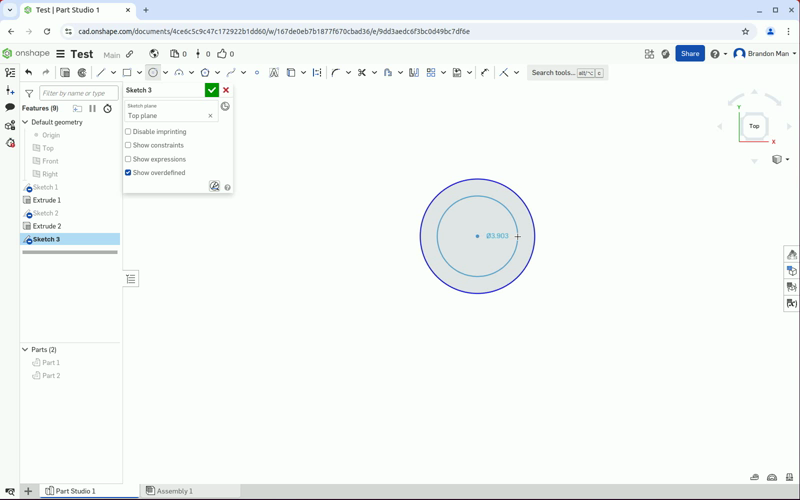
scroll(6)
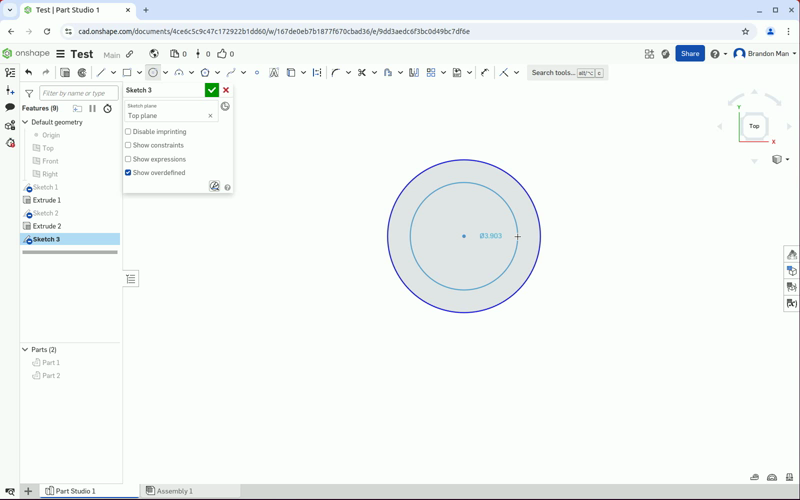
scroll(6)
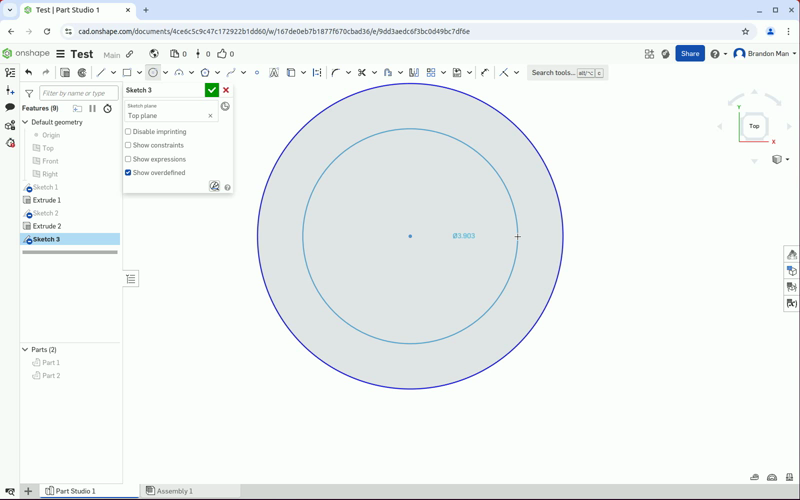
click(517, 236)
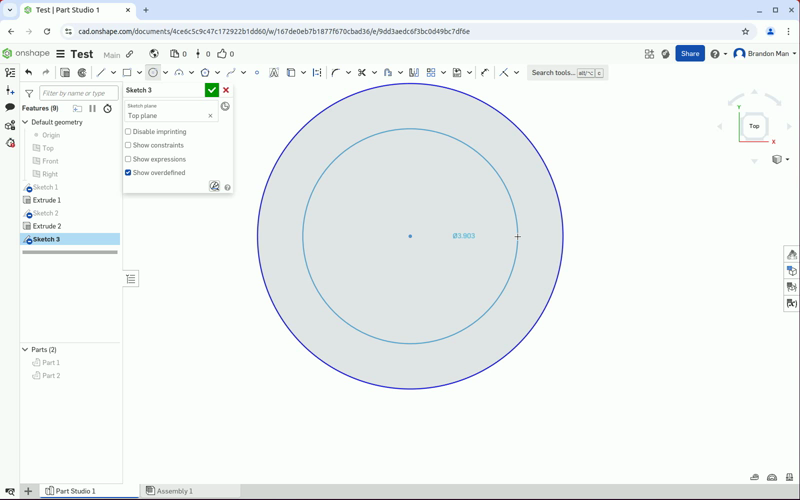
scroll(-6)
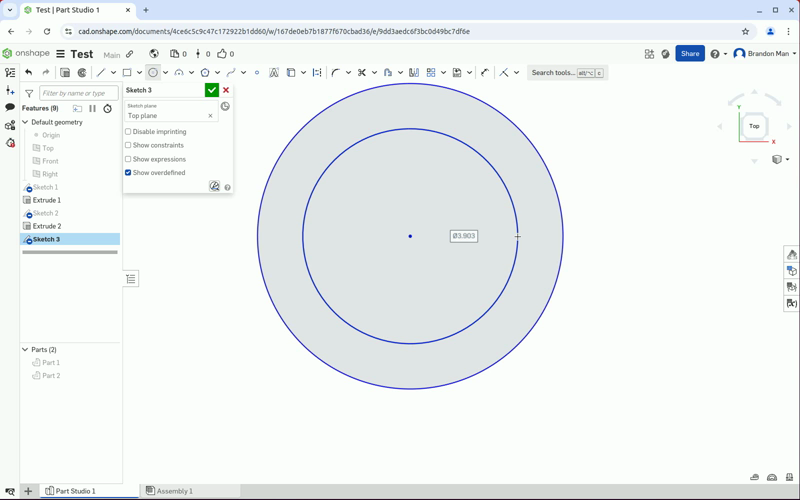
scroll(-6)
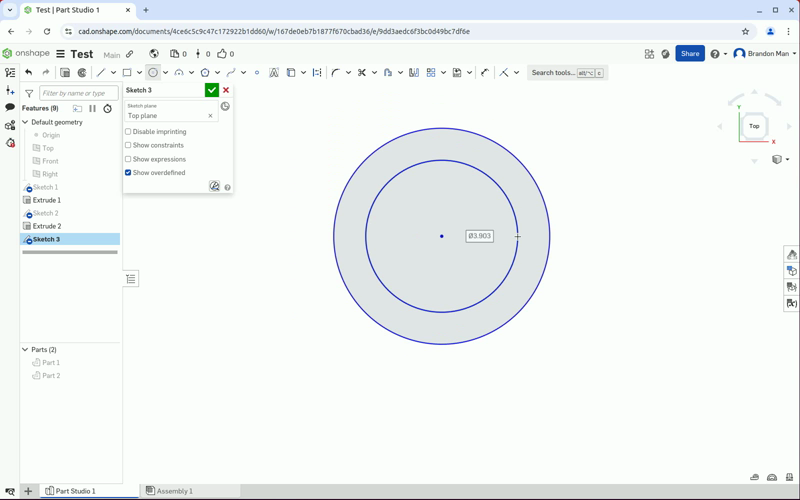
scroll(-6)
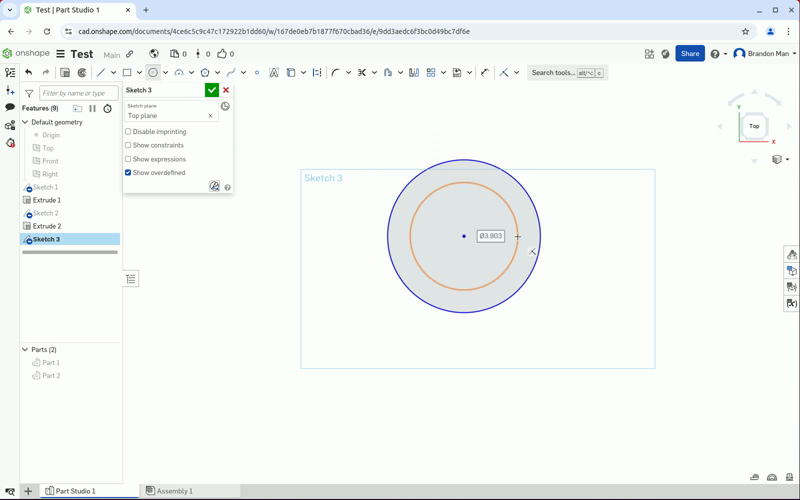
scroll(-6)
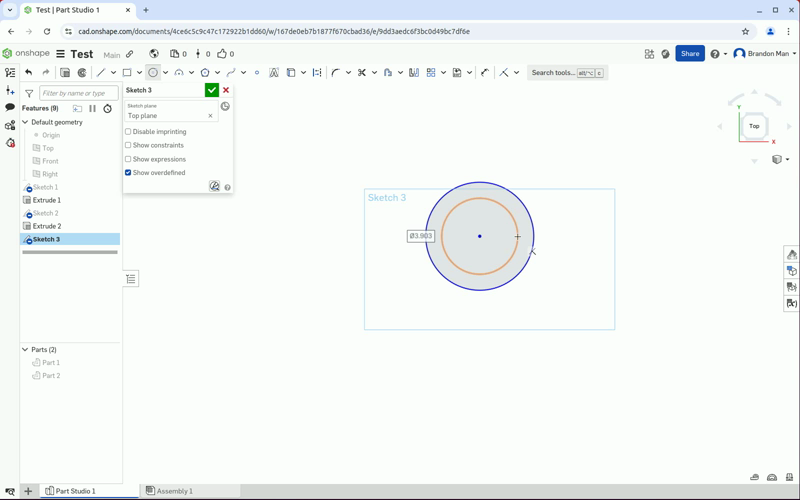
scroll(-6)
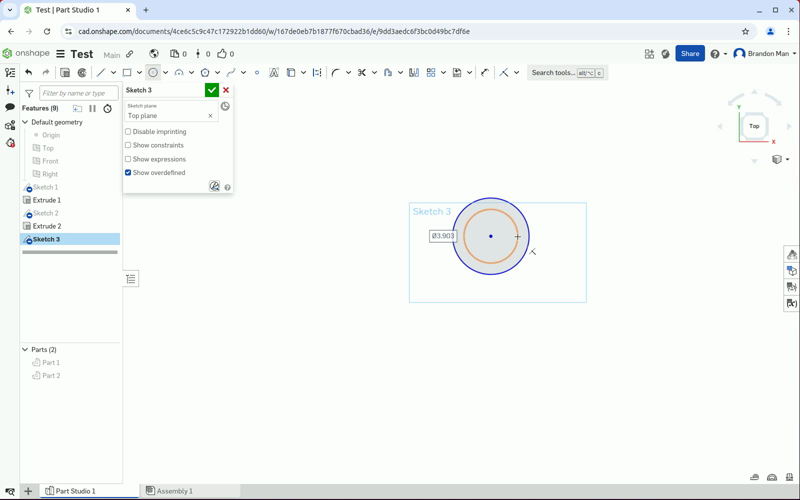
scroll(-6)
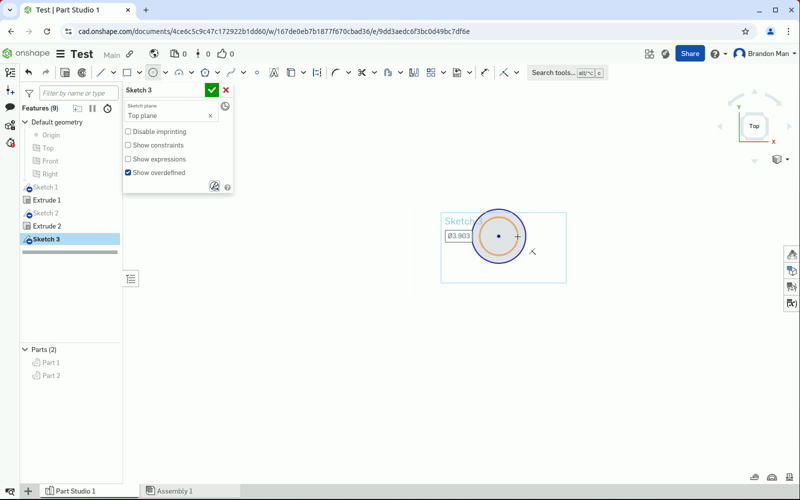
scroll(-6)
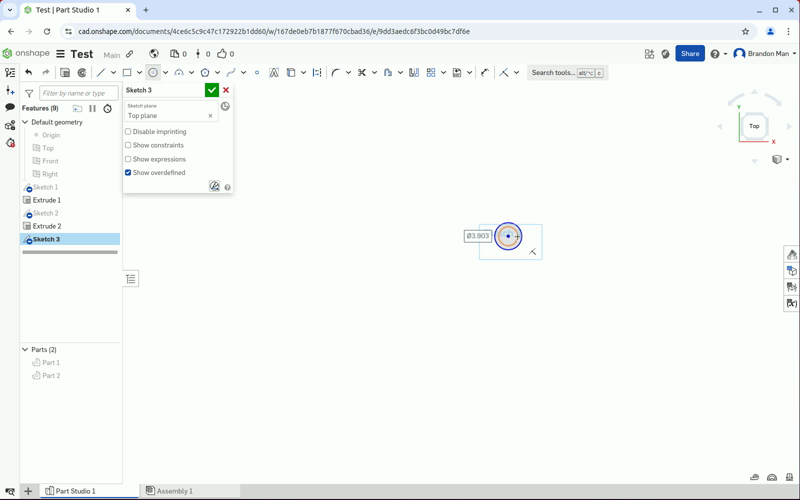
key(esc)
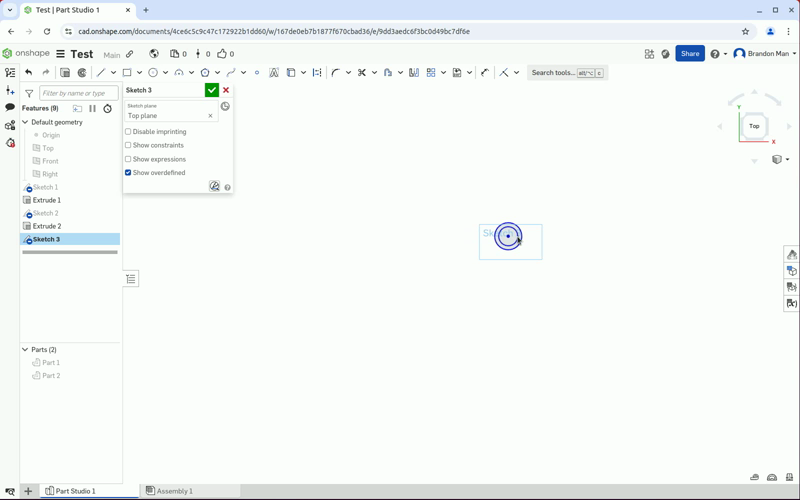
mouse_move(517, 229)
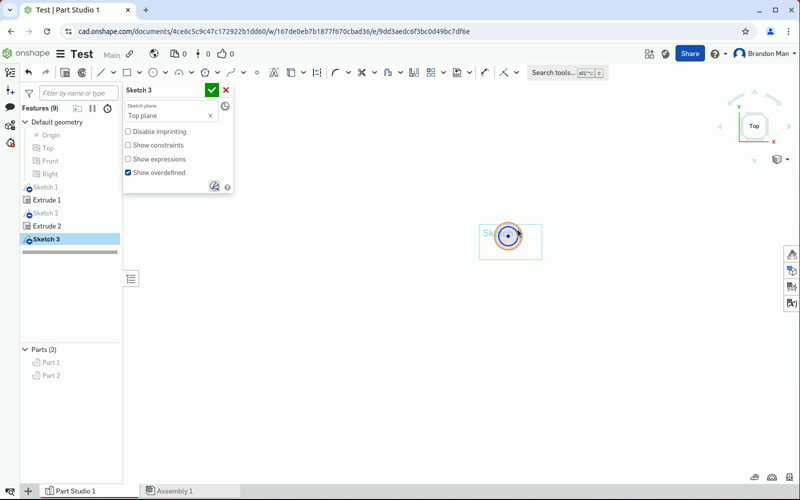
scroll(6)
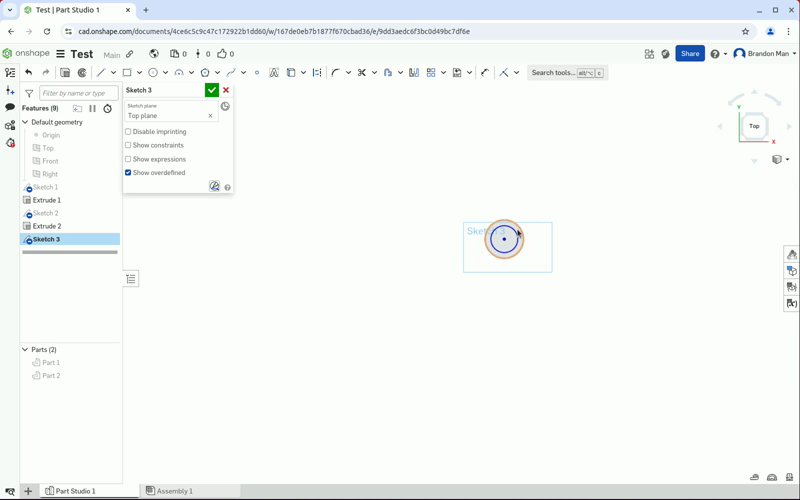
scroll(6)
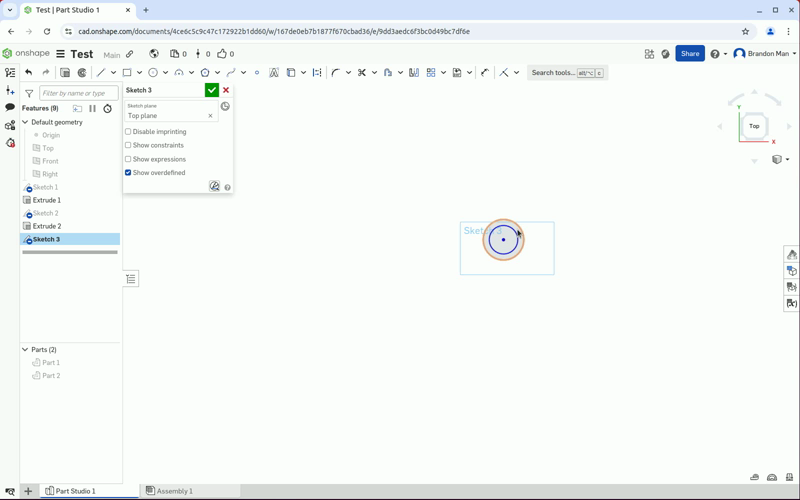
scroll(6)
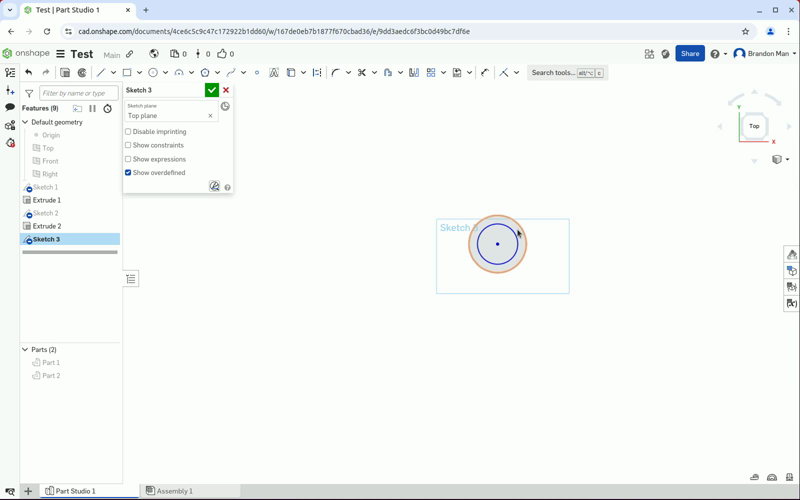
scroll(6)
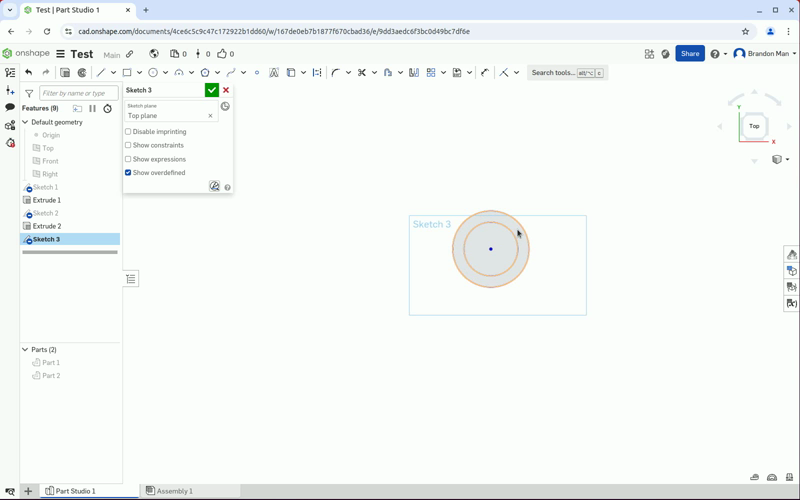
scroll(6)
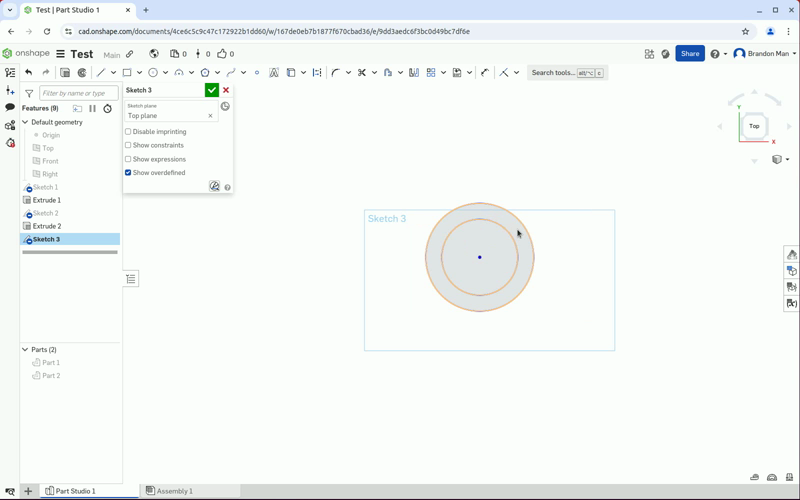
scroll(6)
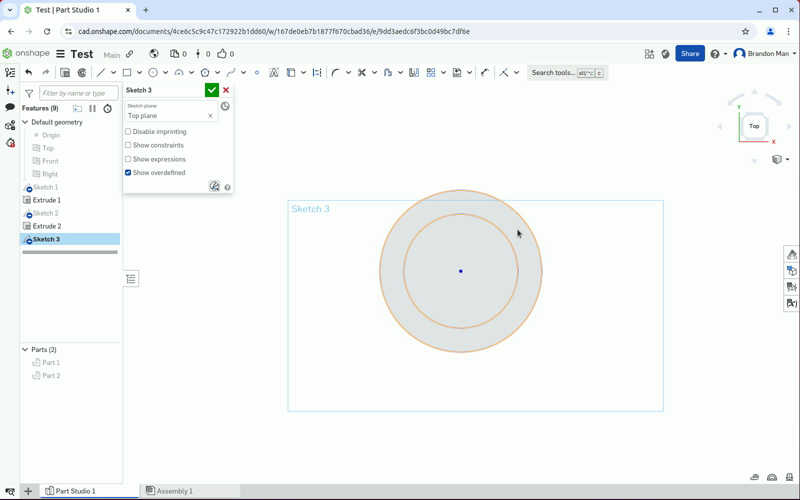
scroll(6)
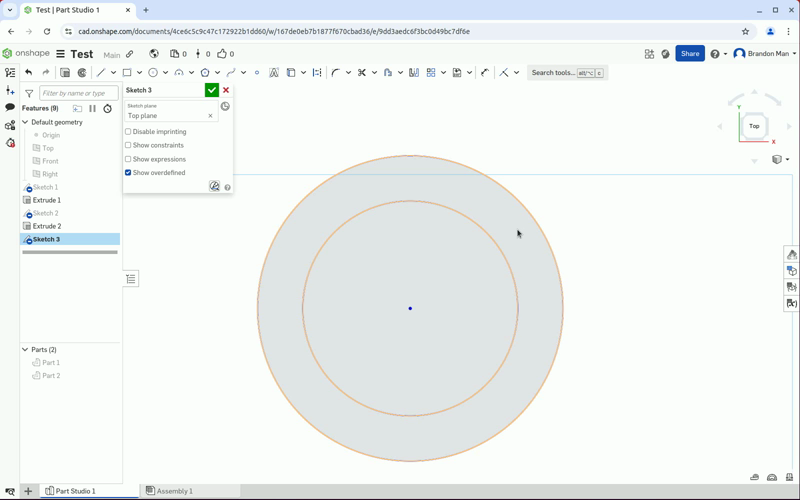
click(517, 229)
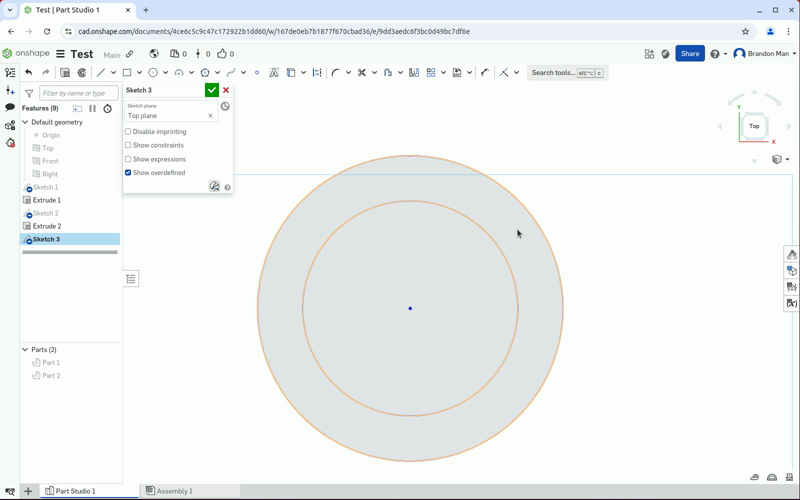
scroll(-6)
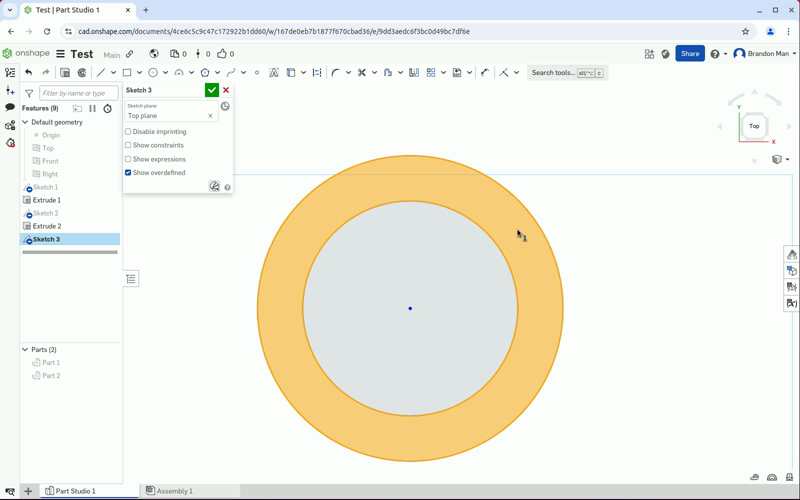
scroll(-6)
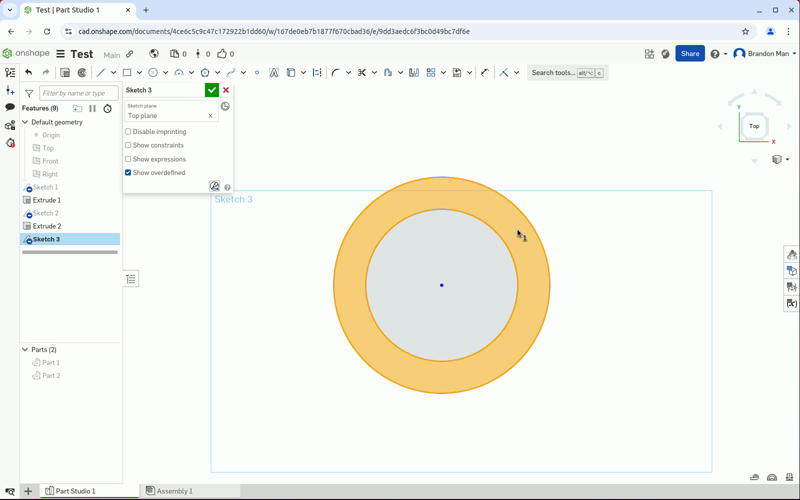
scroll(-6)
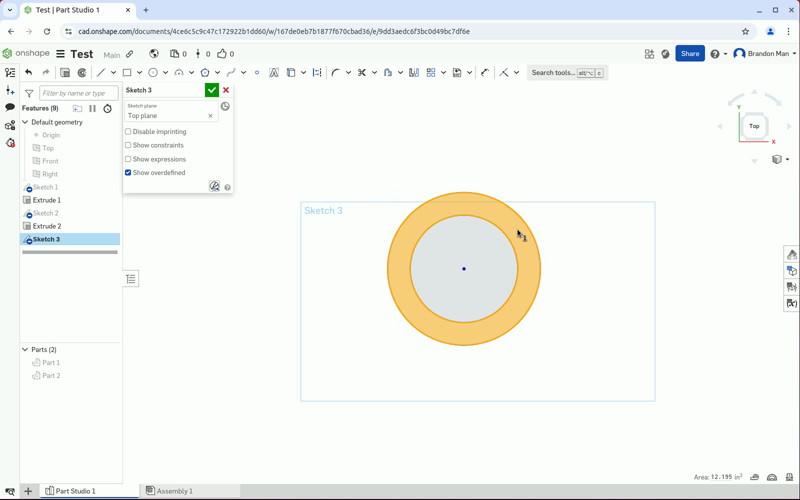
scroll(-6)
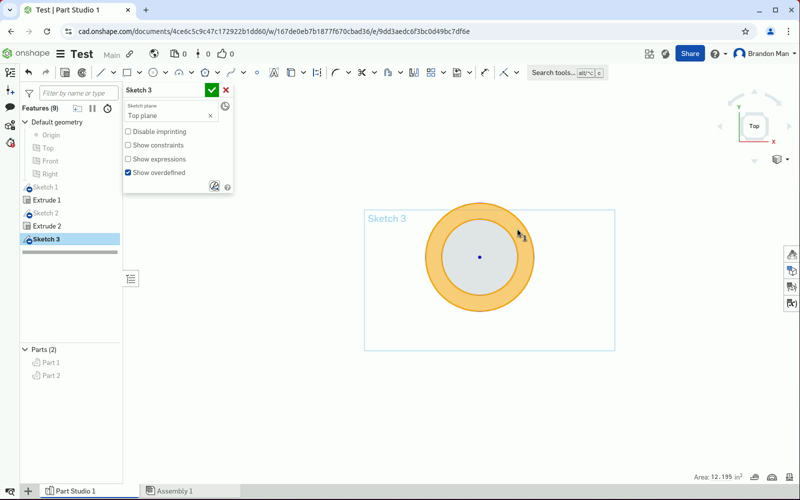
scroll(-6)
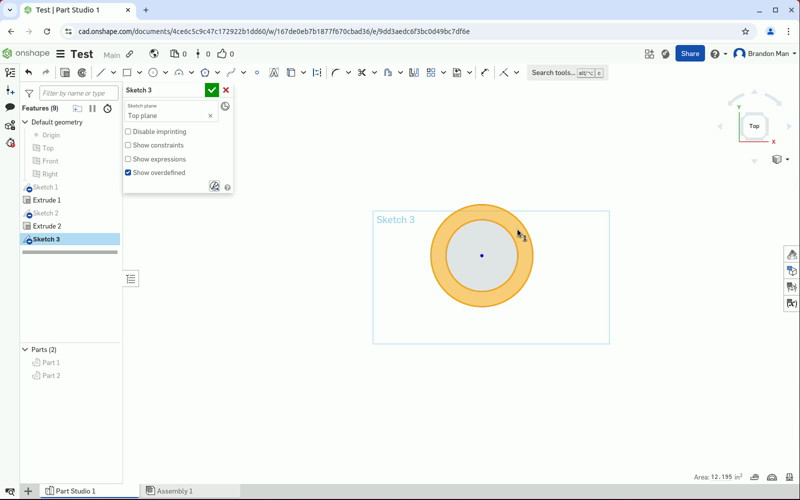
scroll(-6)
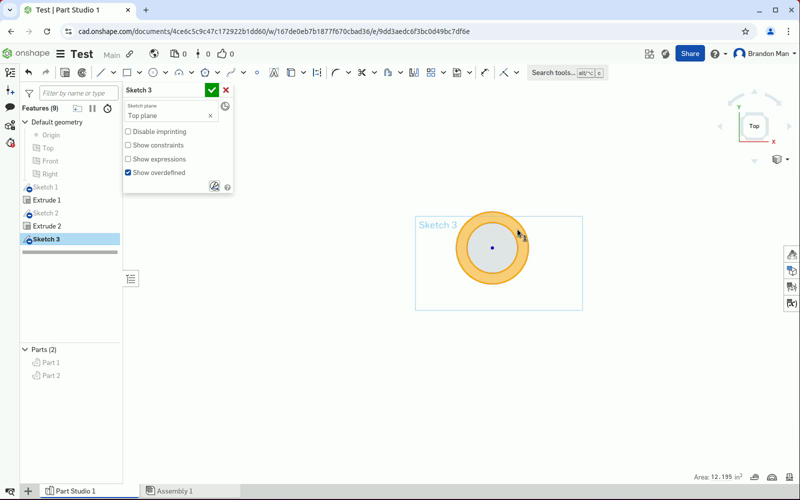
scroll(-6)
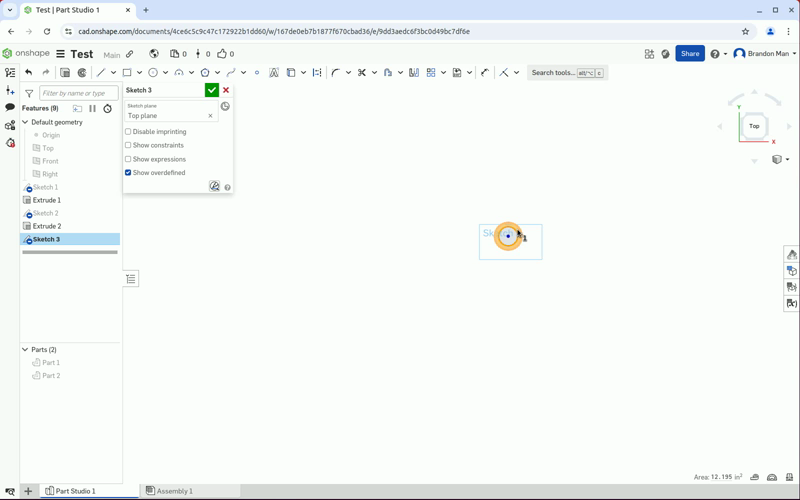
mouse_move(73, 352)
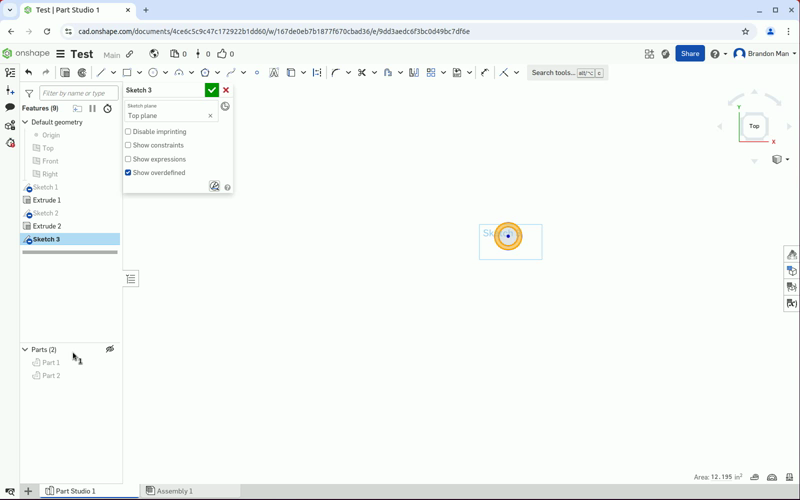
key(shift+y)
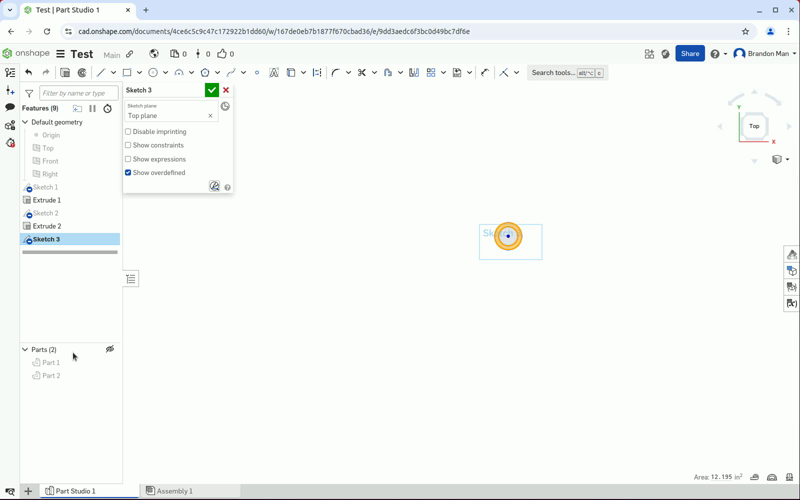
key(shift+e)
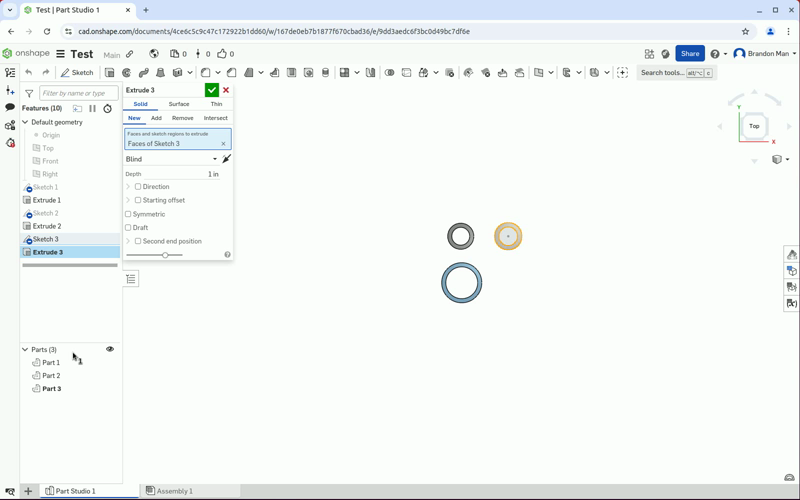
mouse_move(143, 106)
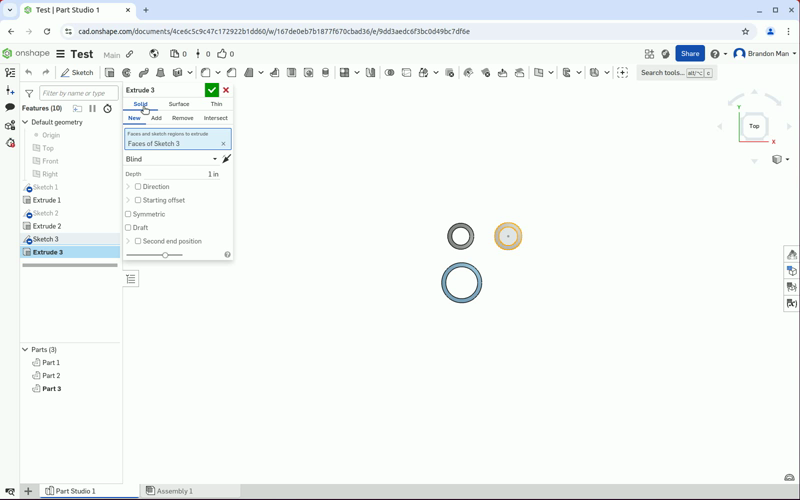
click(143, 106)
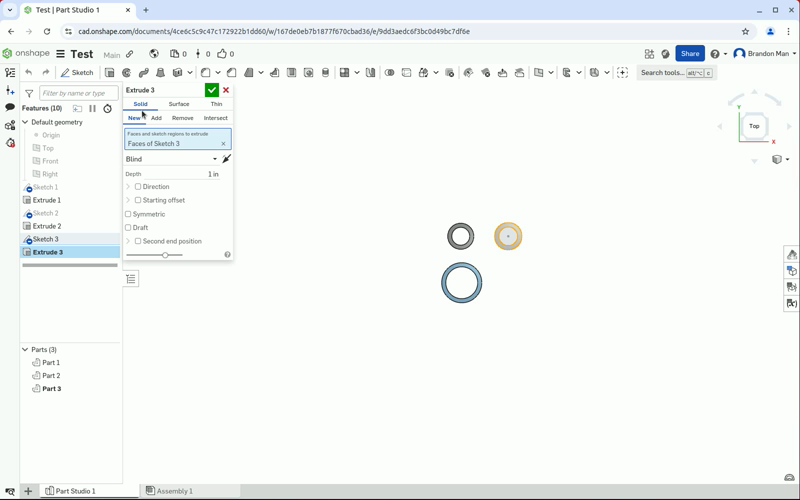
mouse_move(137, 120)
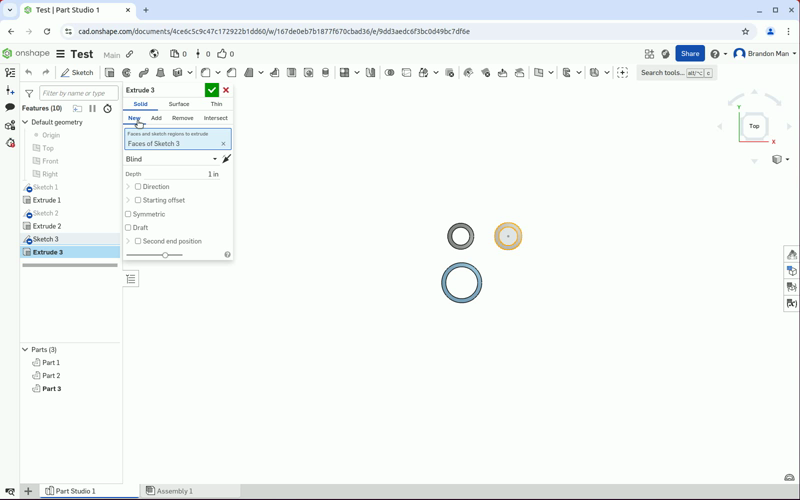
click(137, 120)
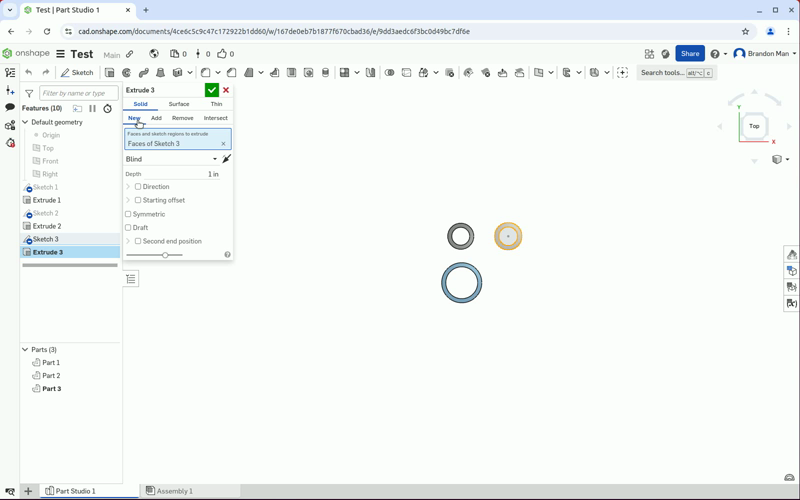
key(tab, 4)
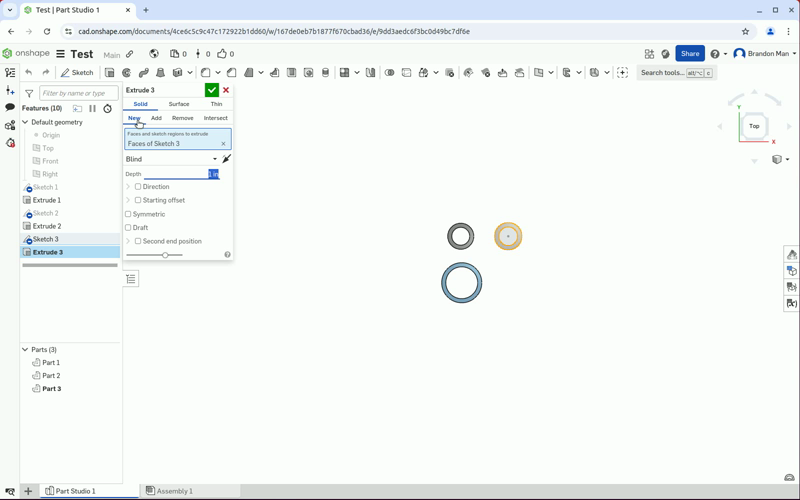
text(4.814)
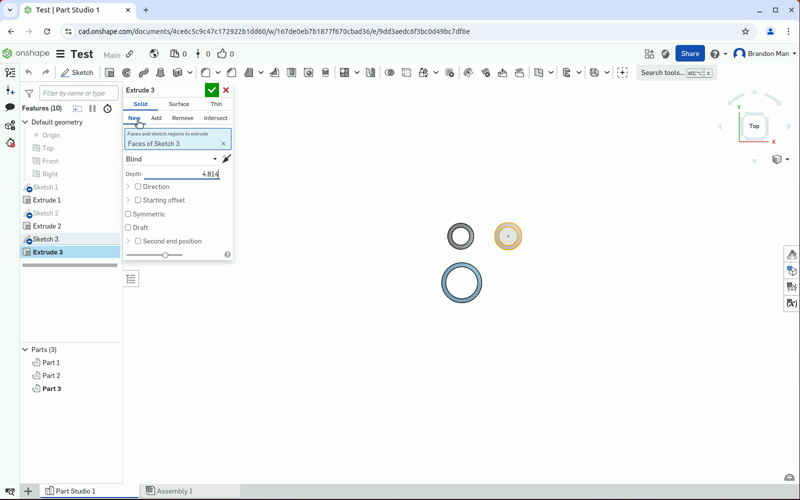
key(enter)
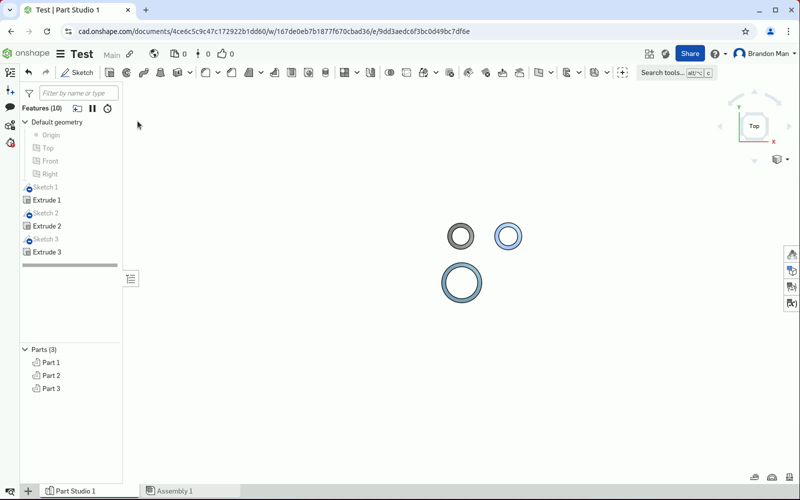
key(shift+h)
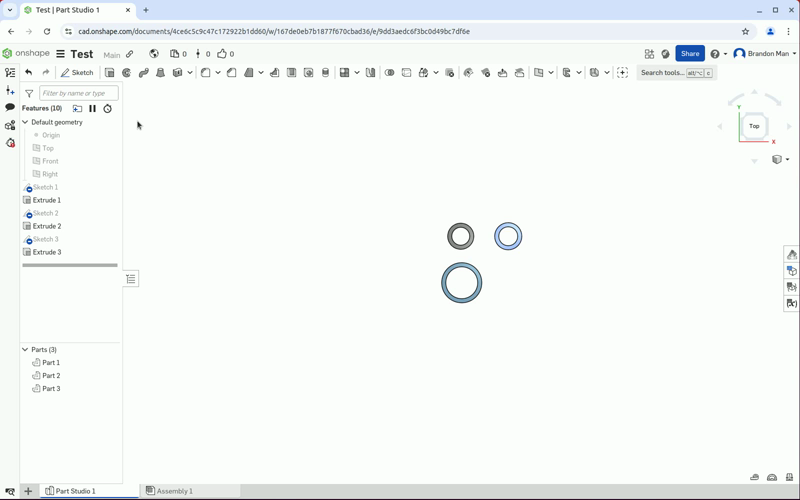
key(shift+h)
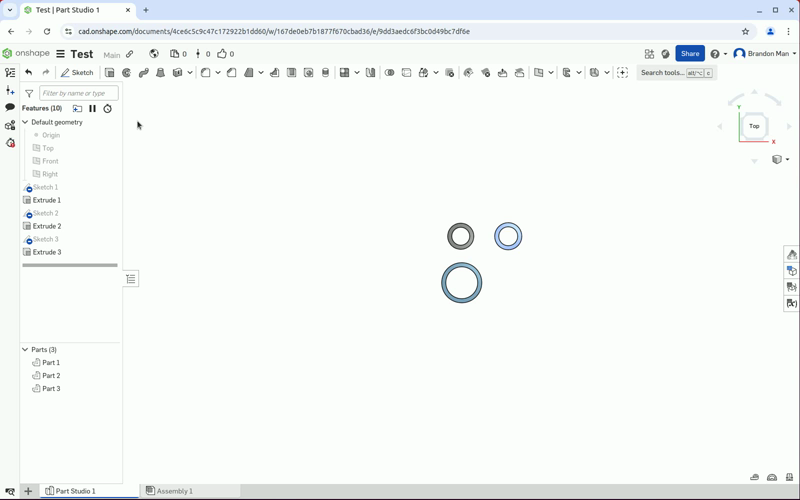
mouse_move(73, 189)
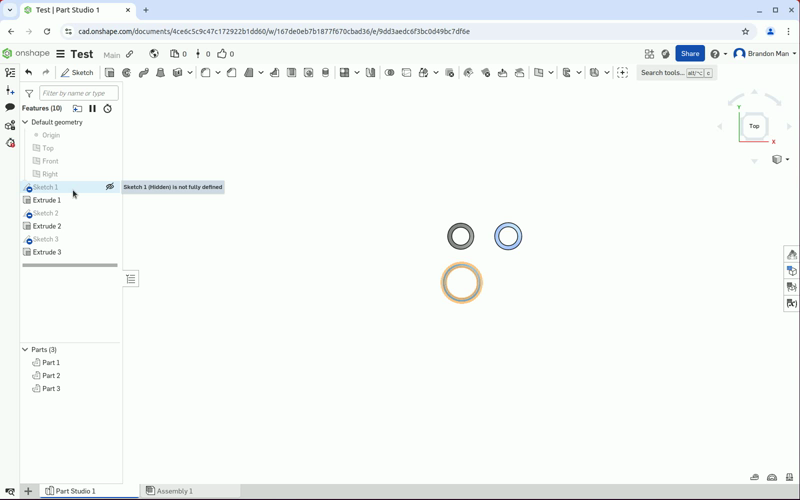
click(73, 189)
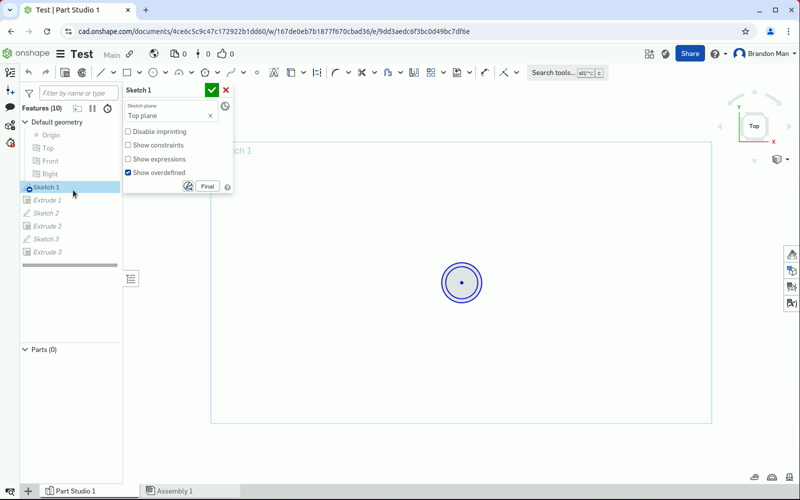
mouse_move(229, 92)
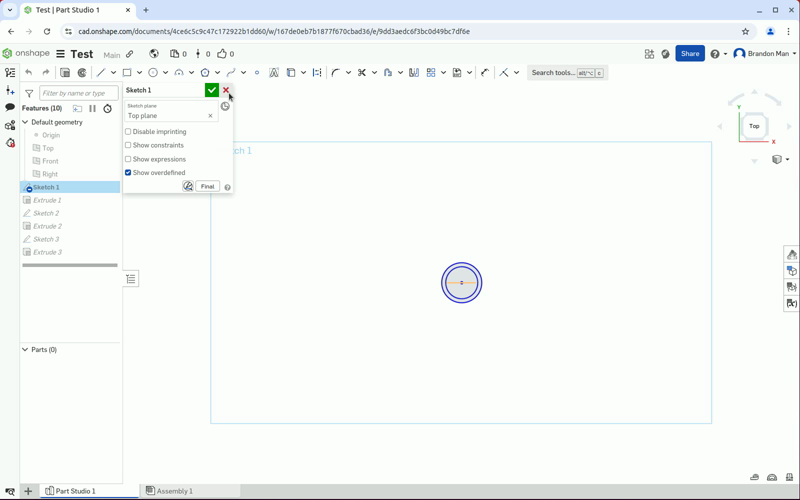
click(229, 92)
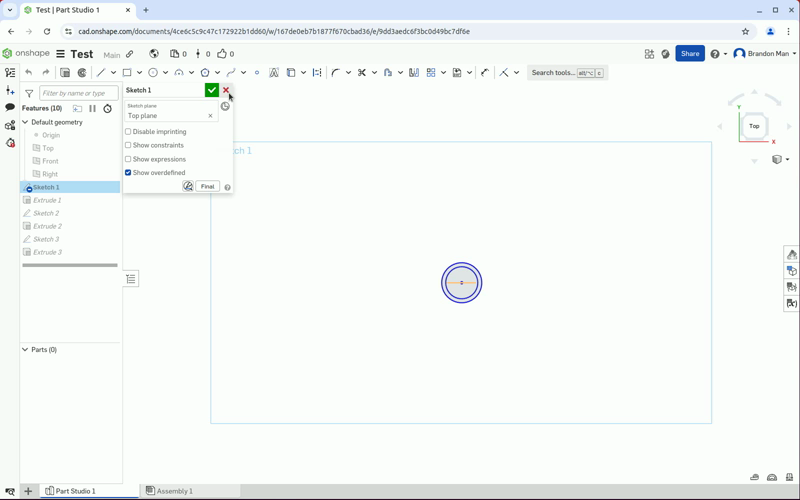
key(shift+s)
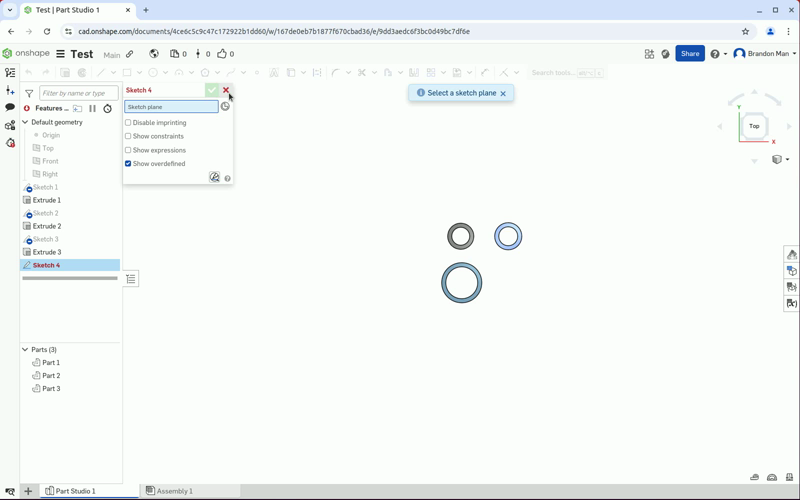
mouse_move(73, 150)
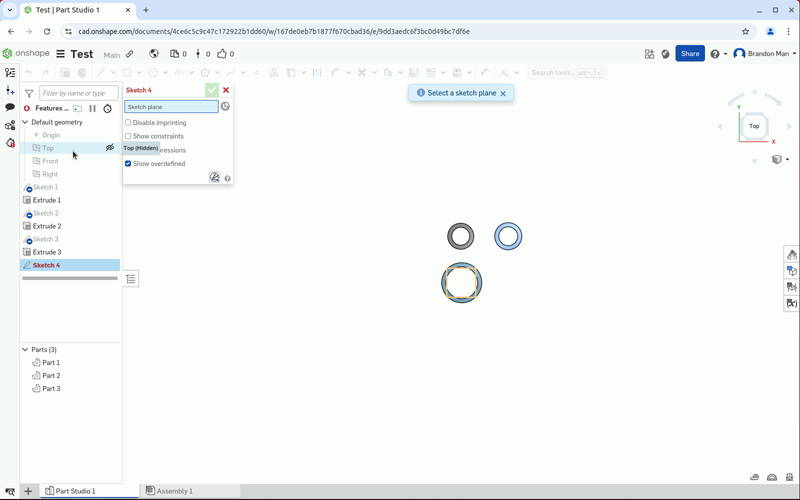
click(73, 150)
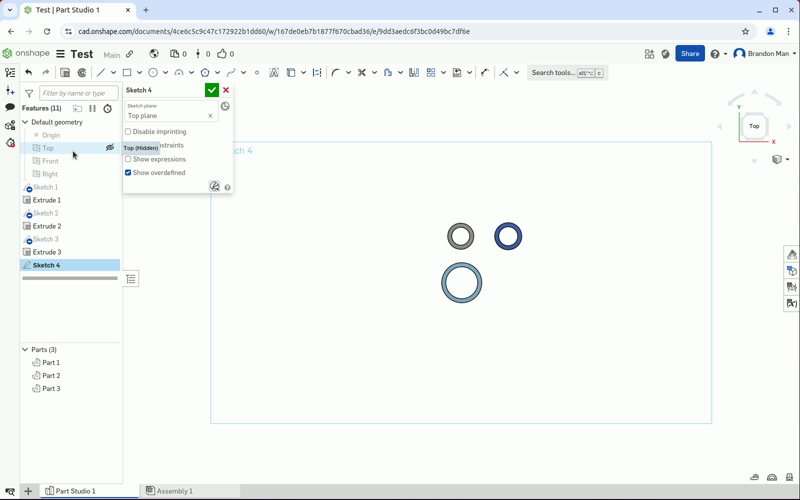
mouse_move(73, 352)
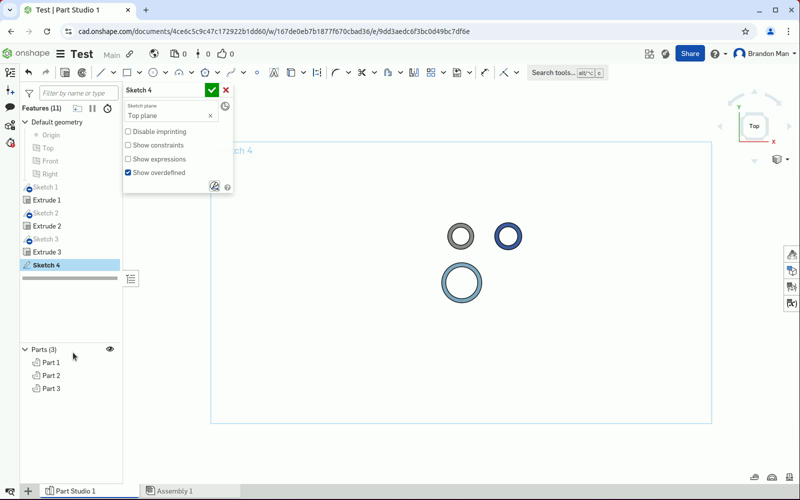
key(y)
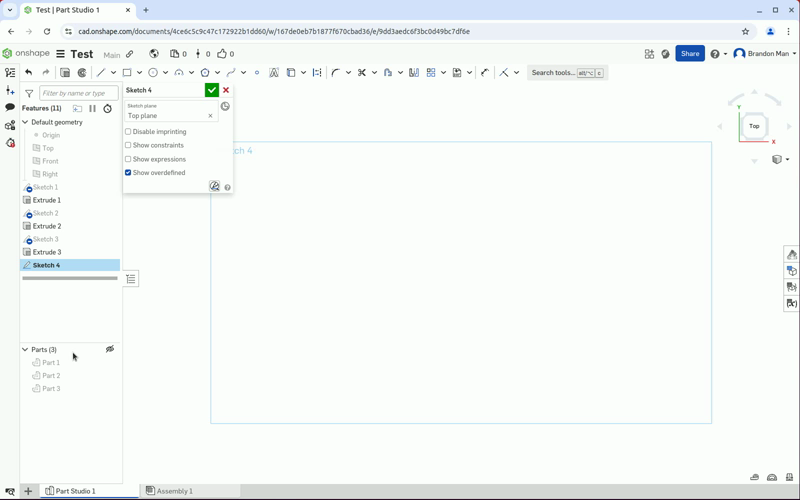
key(c)
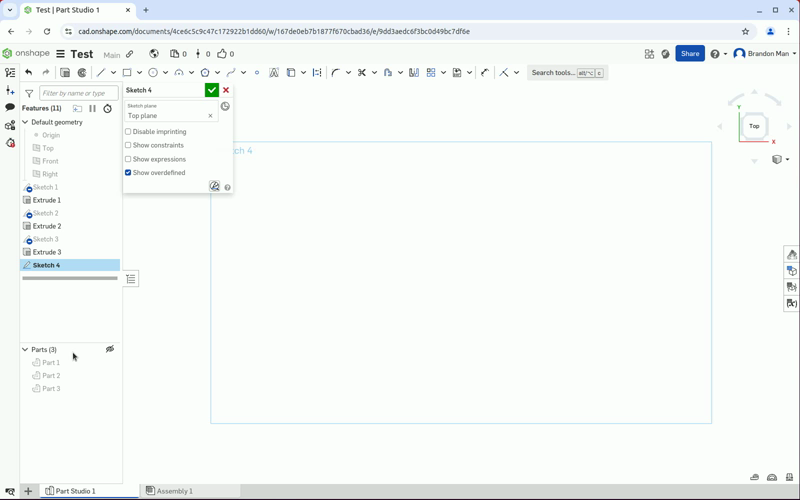
key_down(shift)
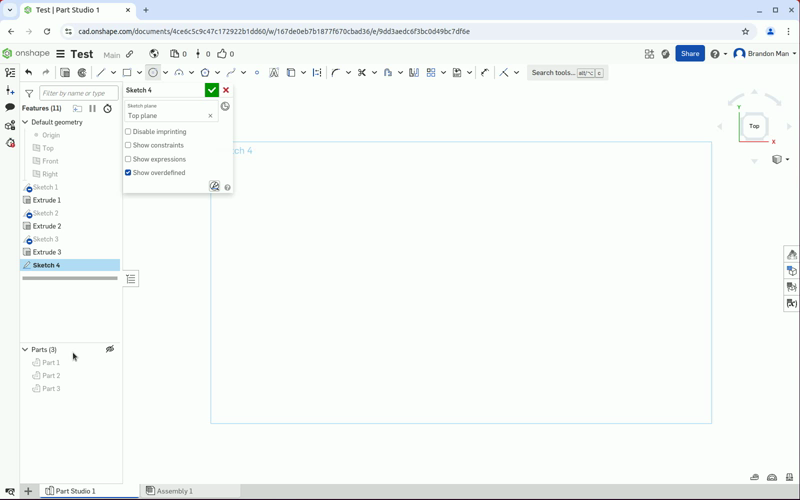
mouse_move(507, 282)
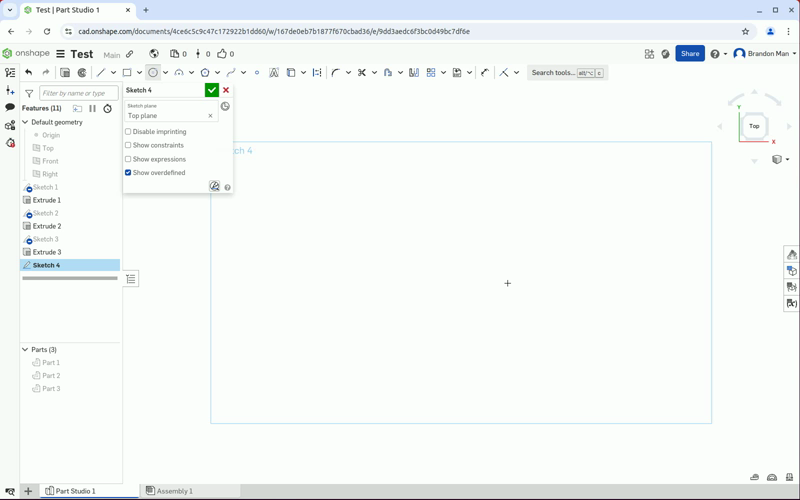
click(507, 282)
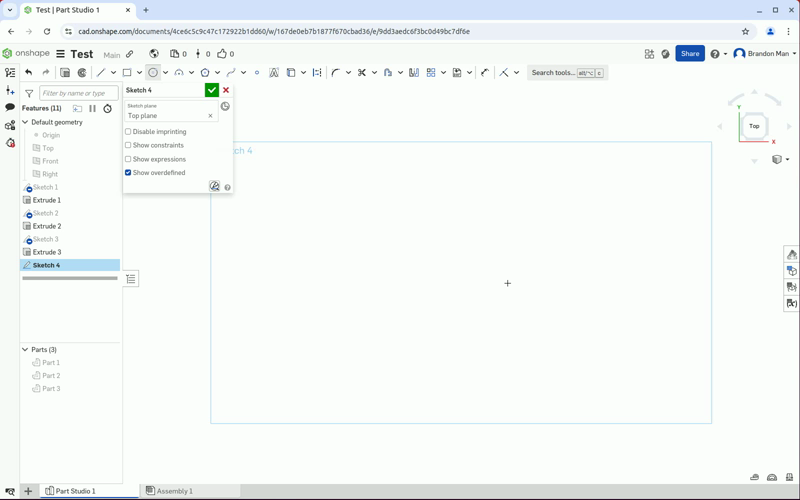
key_up(shift)
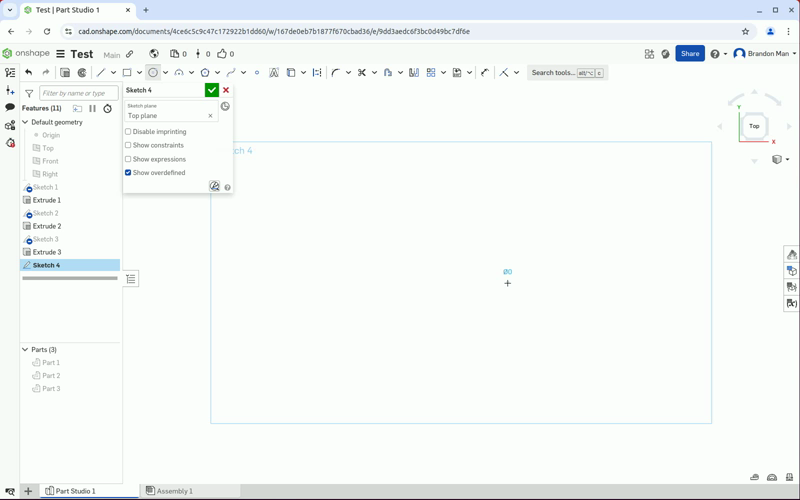
mouse_move(527, 282)
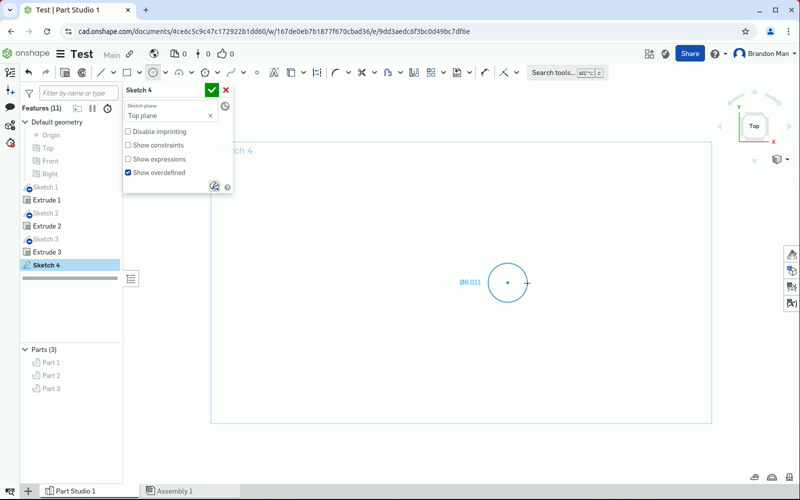
click(527, 282)
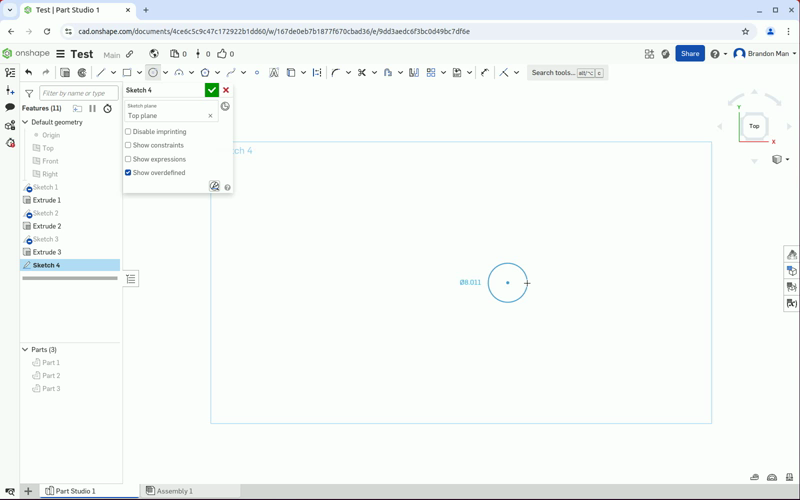
key(esc)
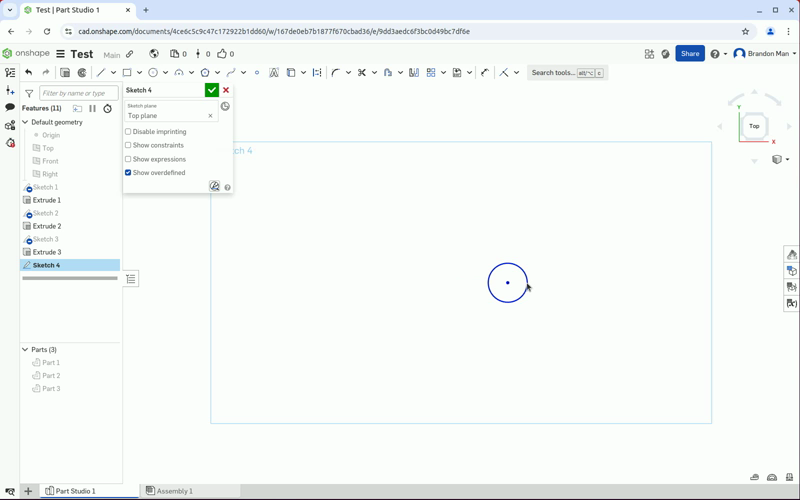
key(c)
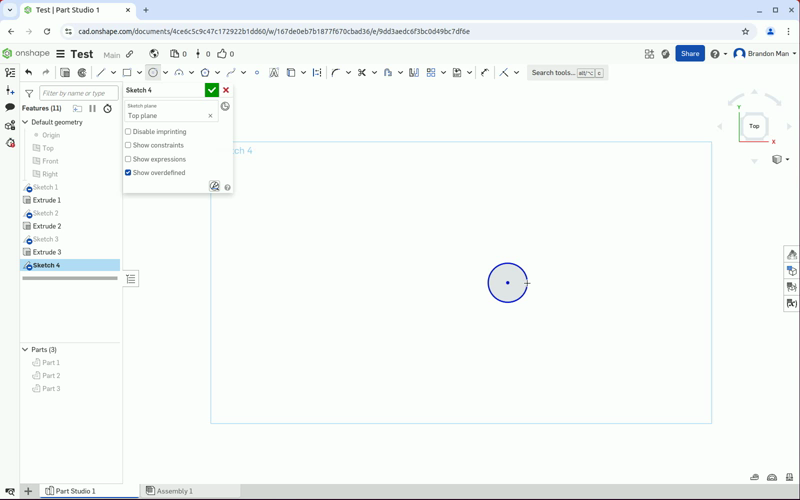
key_down(shift)
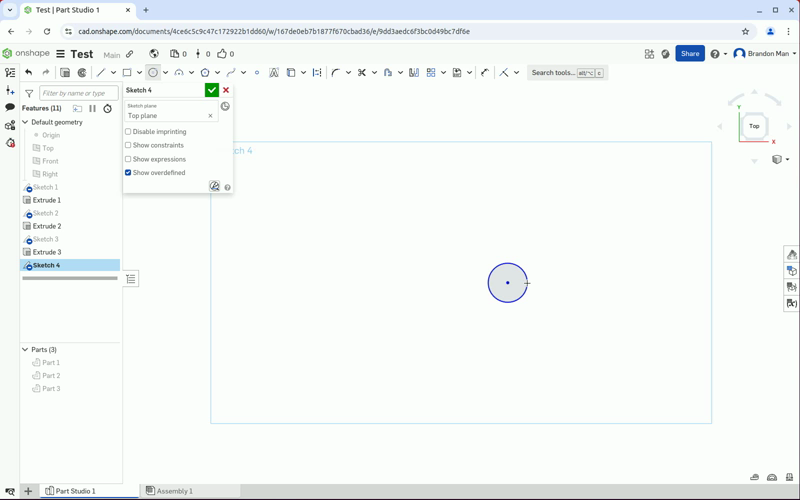
mouse_move(507, 282)
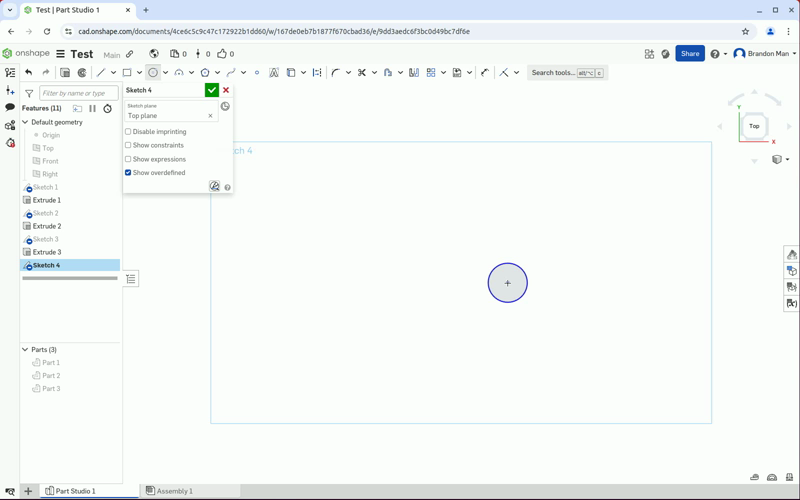
click(507, 282)
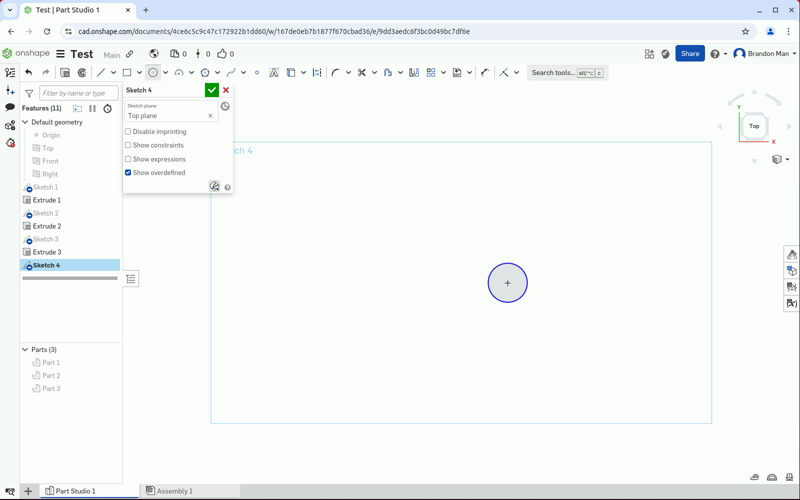
key_up(shift)
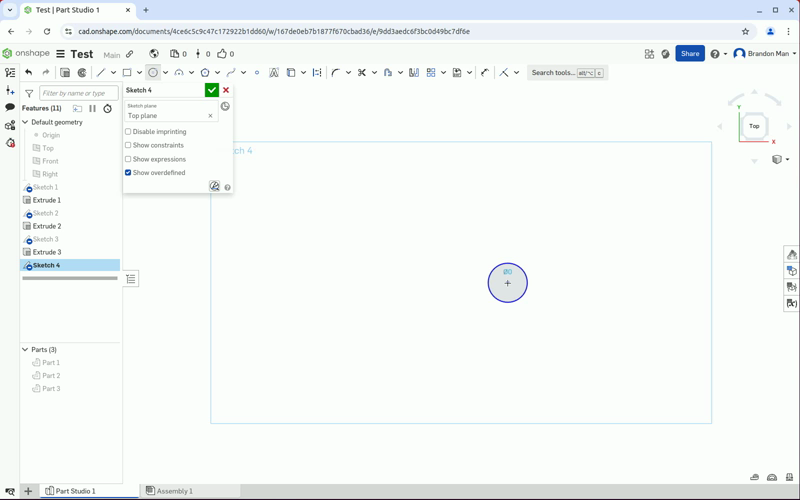
mouse_move(523, 282)
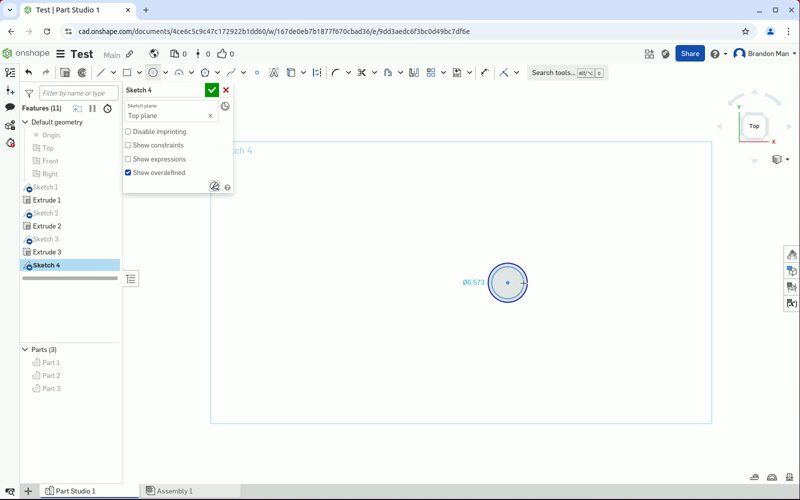
scroll(6)
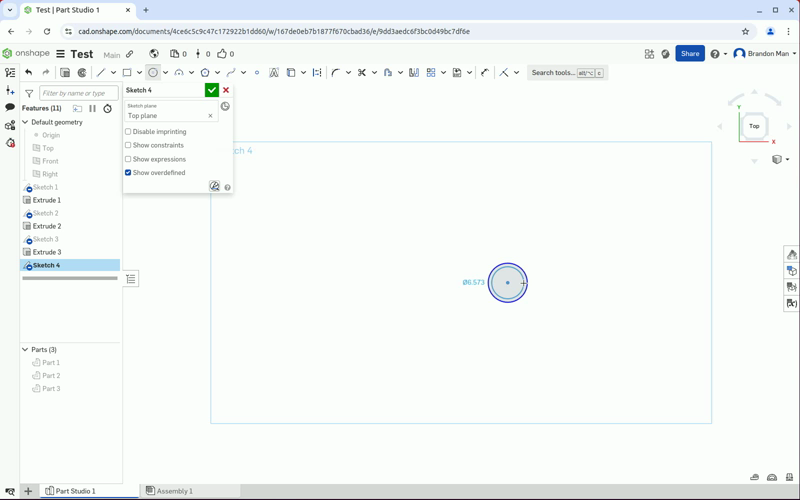
scroll(6)
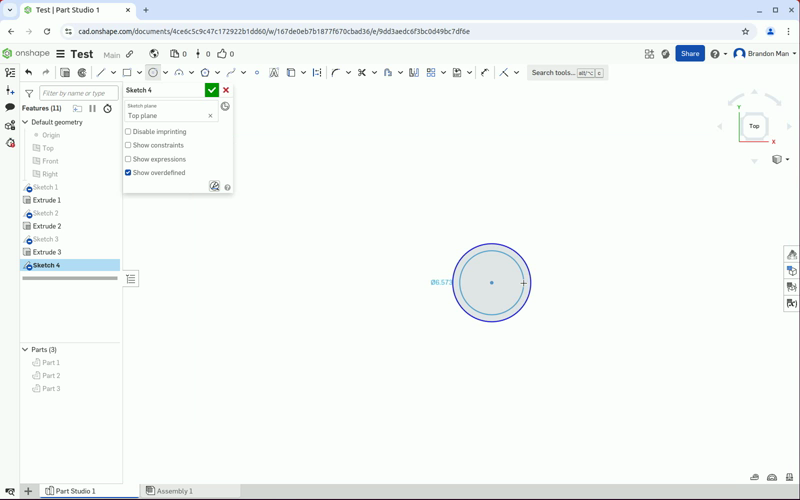
scroll(6)
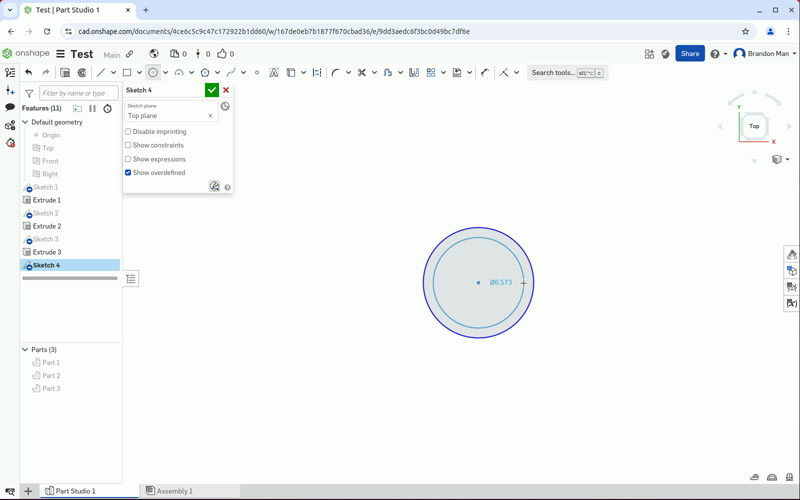
scroll(6)
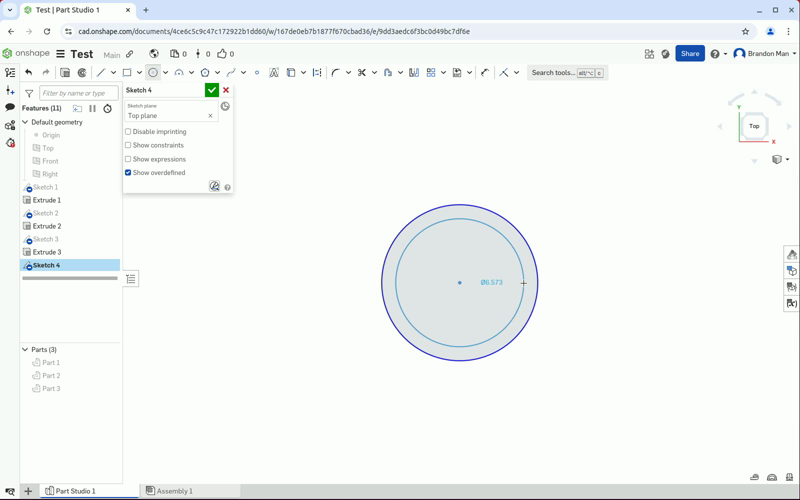
scroll(6)
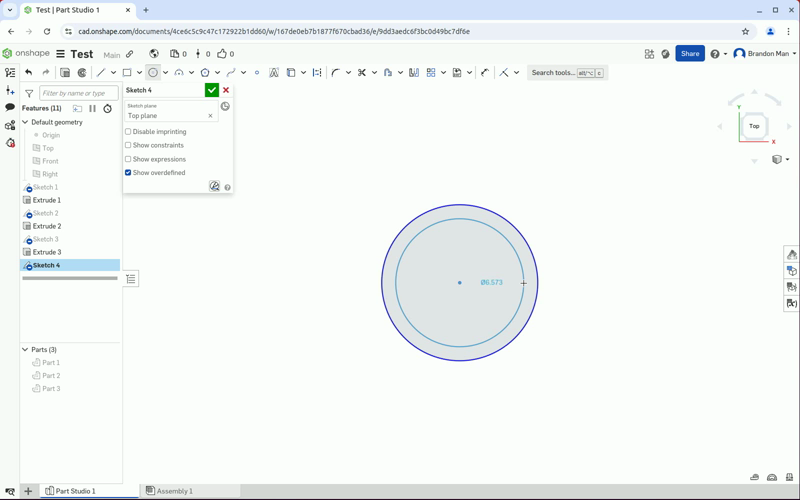
scroll(6)
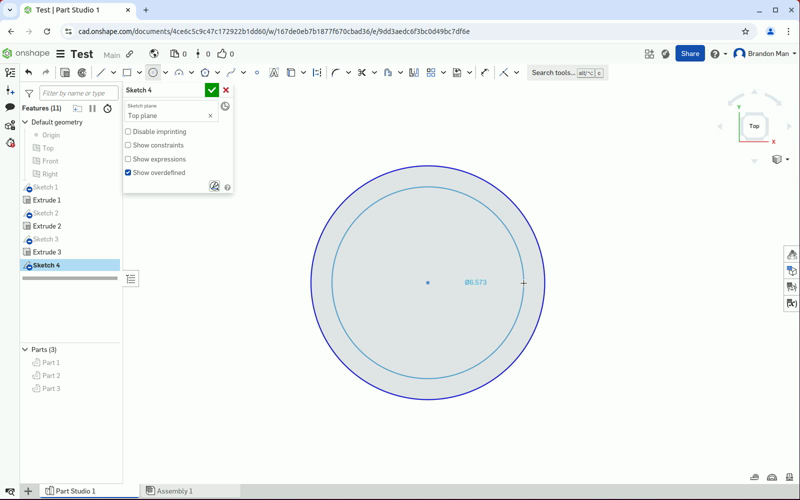
scroll(6)
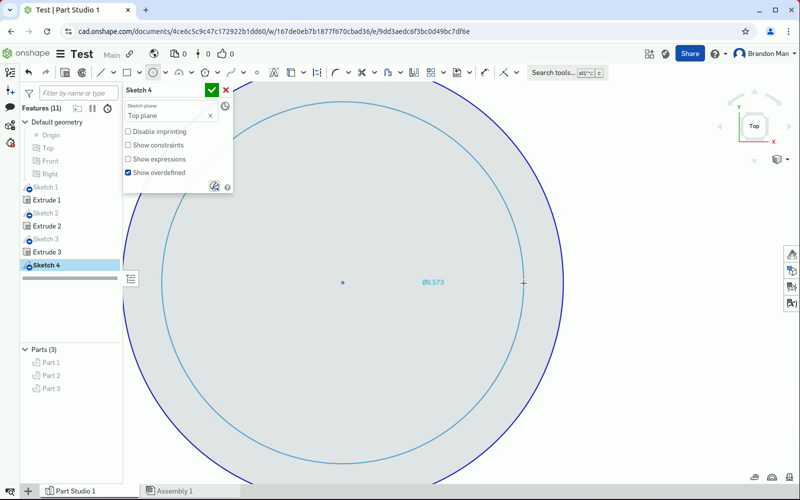
click(523, 282)
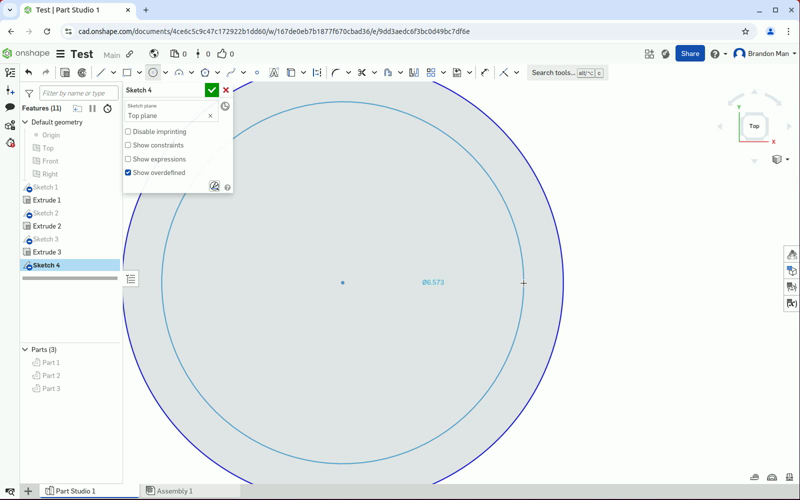
scroll(-6)
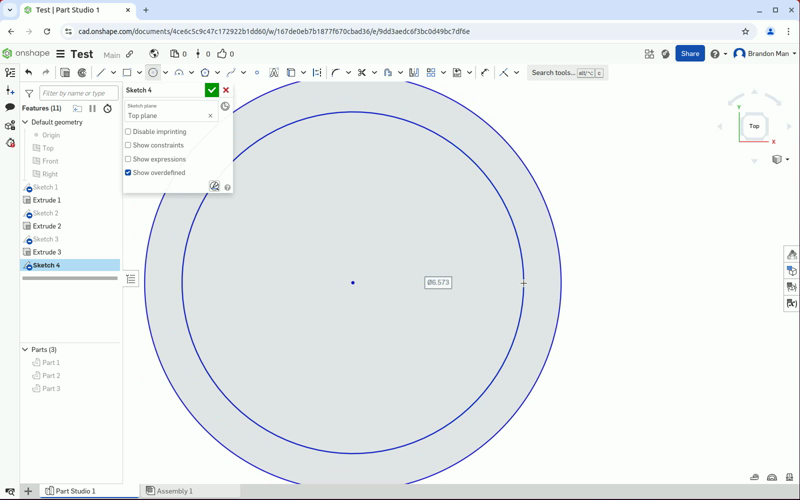
scroll(-6)
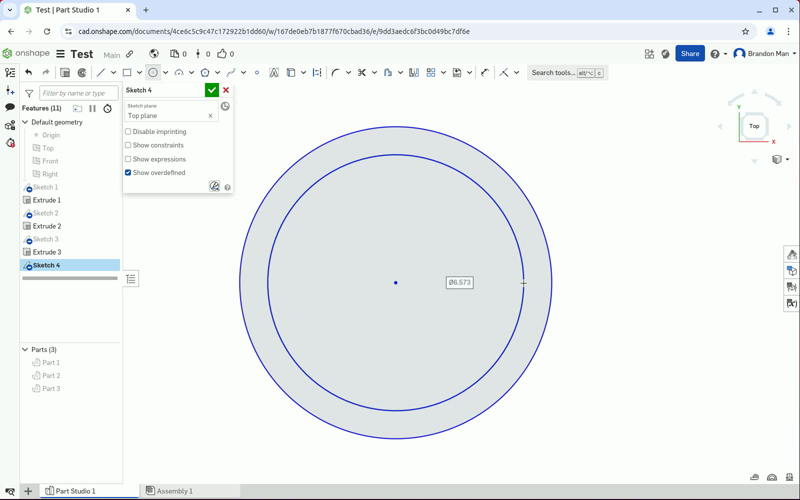
scroll(-6)
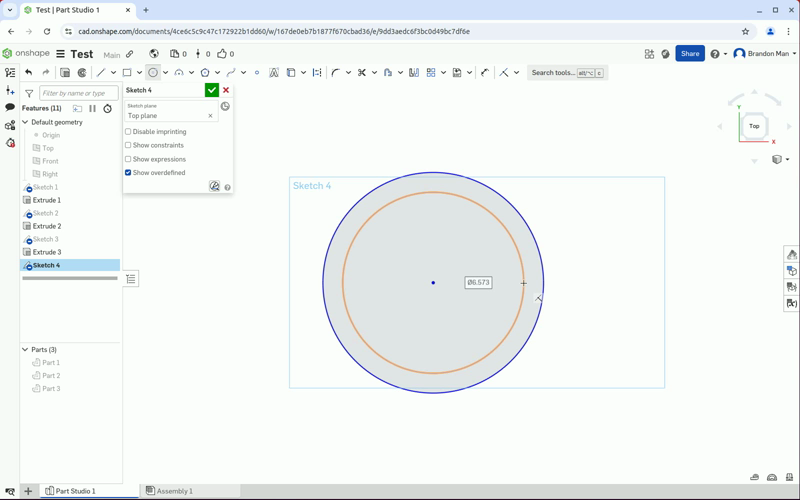
scroll(-6)
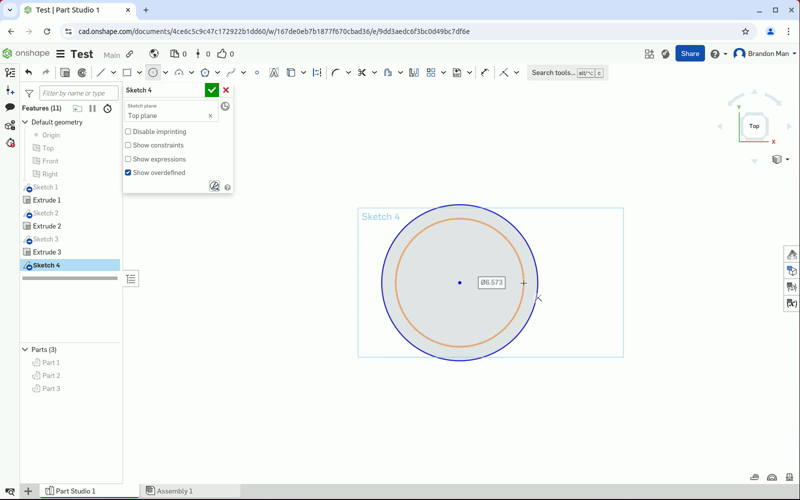
scroll(-6)
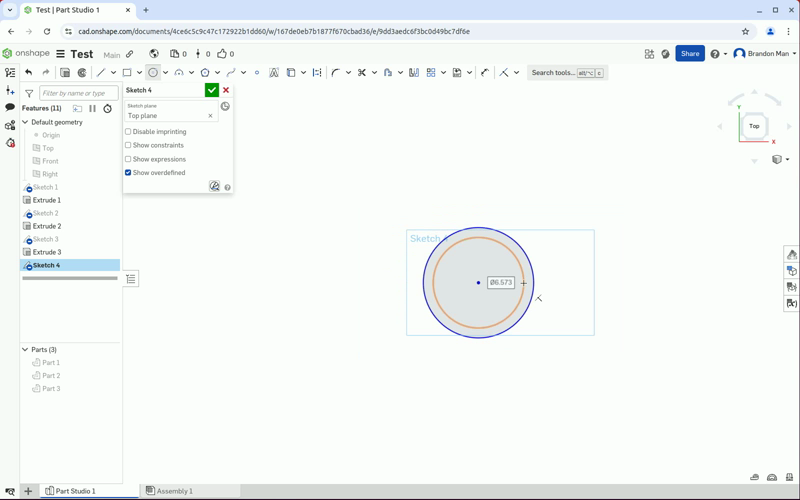
scroll(-6)
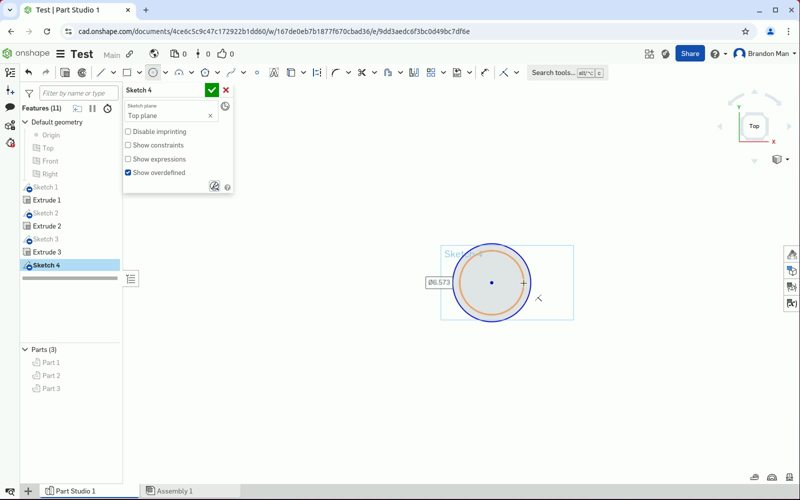
scroll(-6)
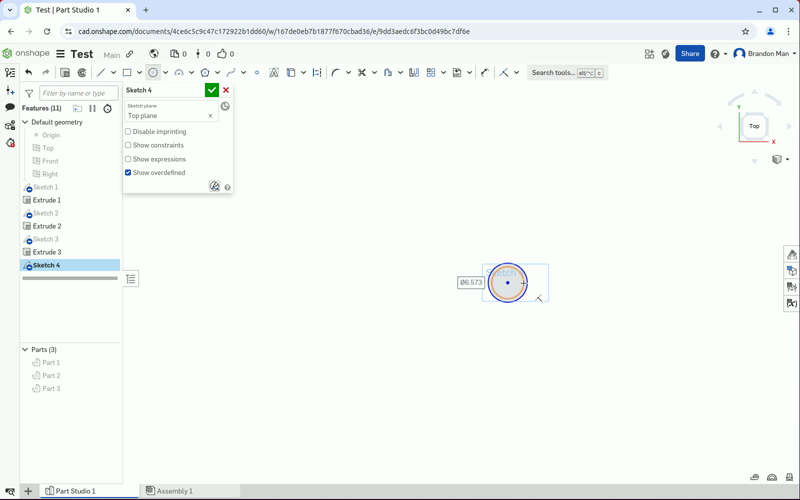
key(esc)
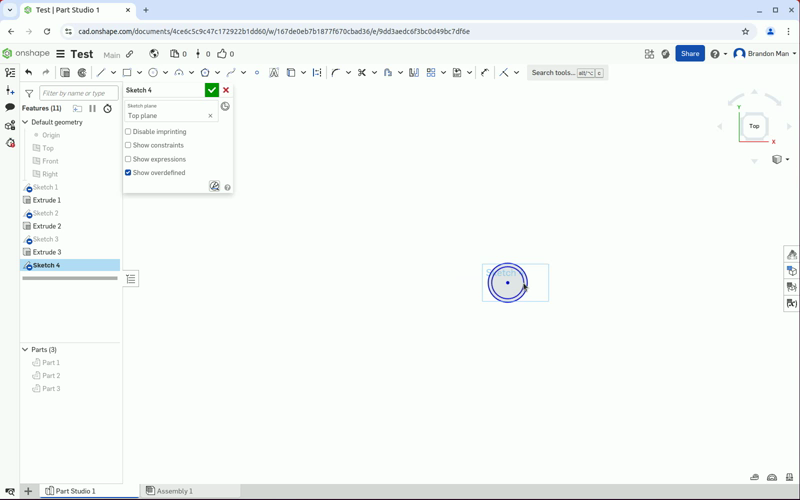
mouse_move(520, 295)
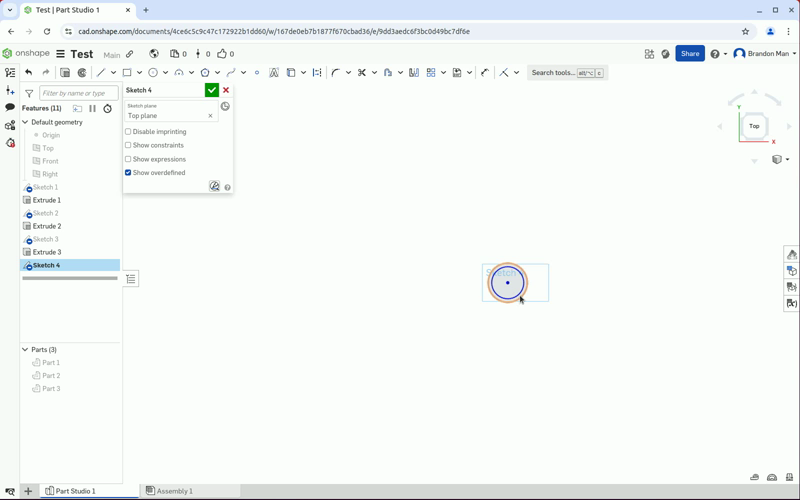
scroll(6)
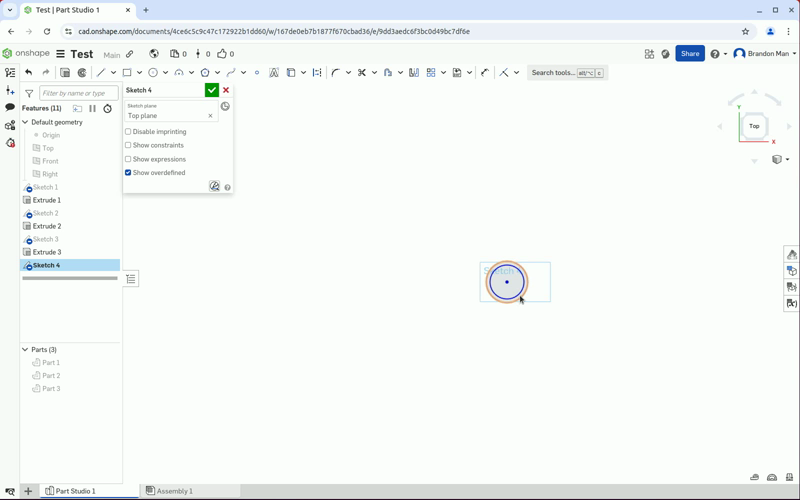
scroll(6)
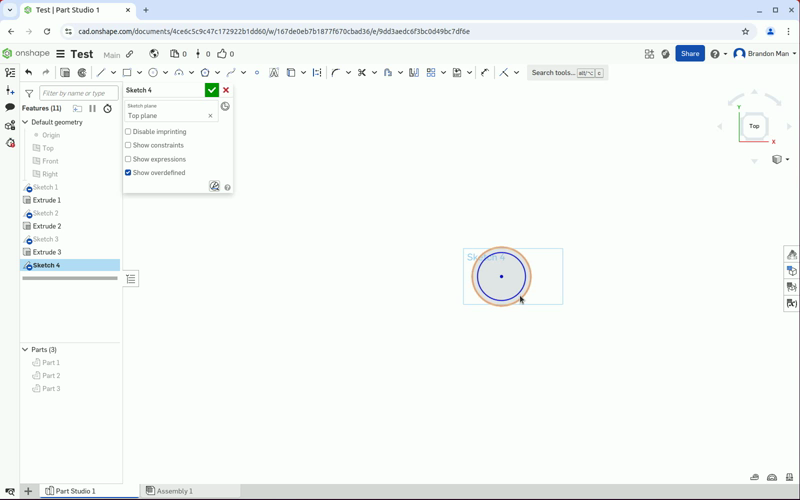
scroll(6)
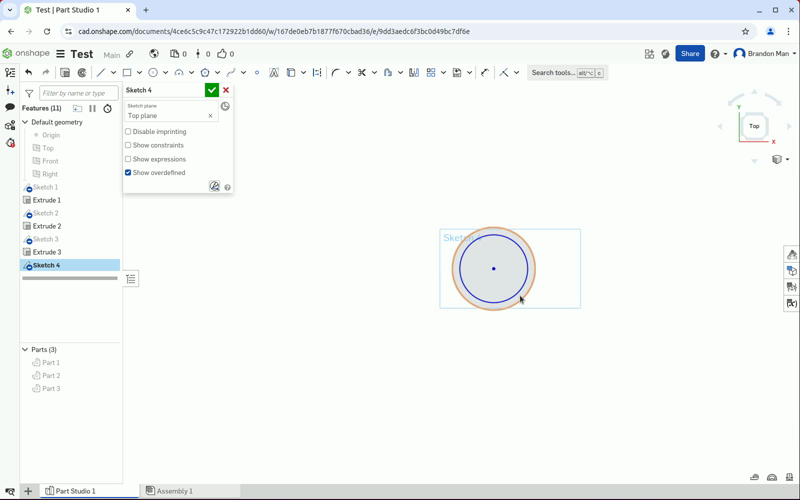
scroll(6)
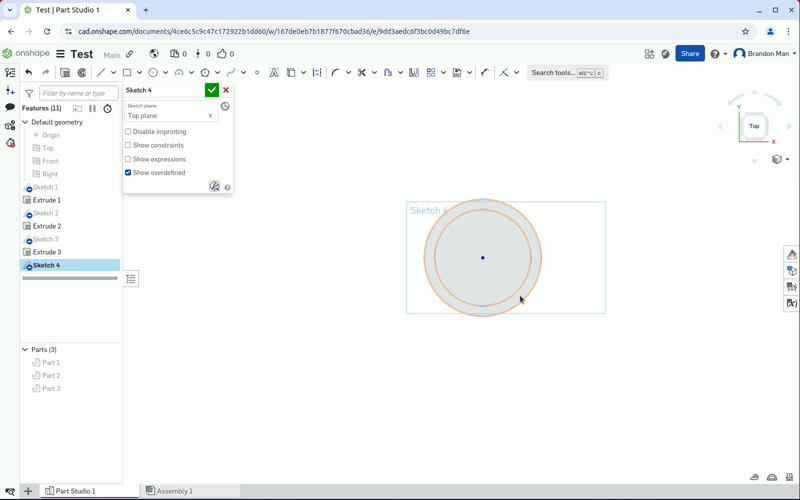
scroll(6)
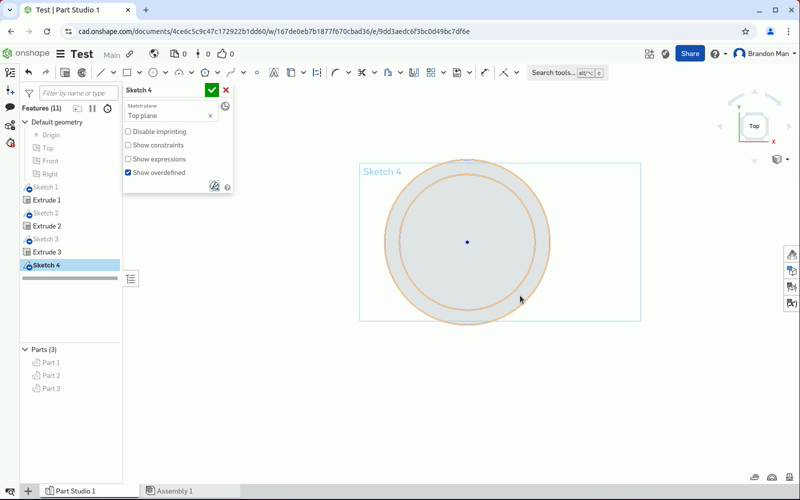
scroll(6)
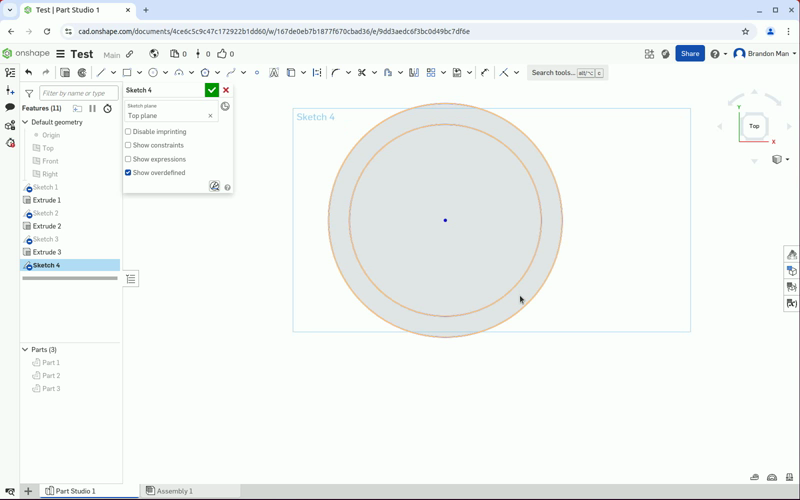
scroll(6)
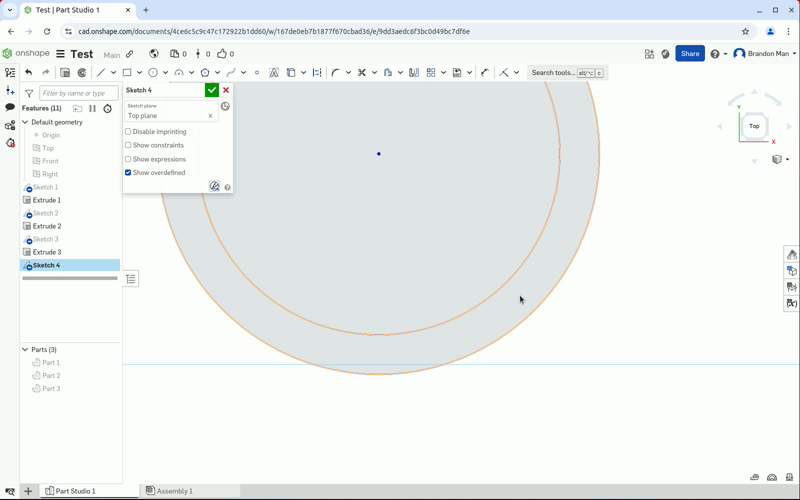
click(520, 295)
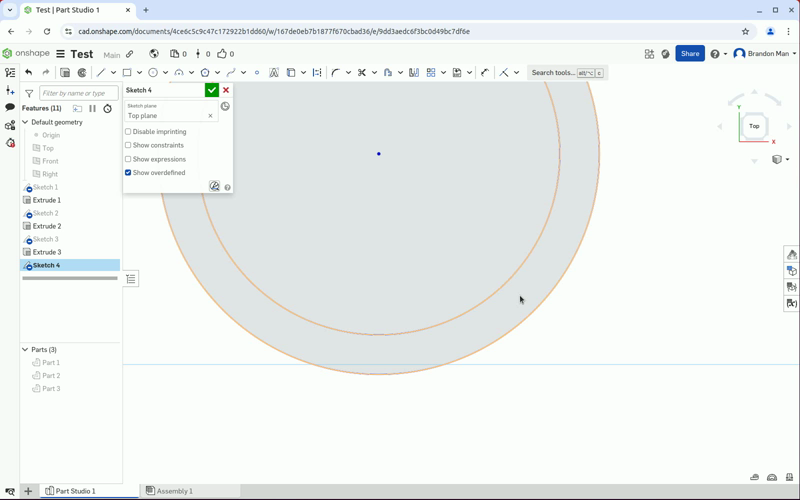
scroll(-6)
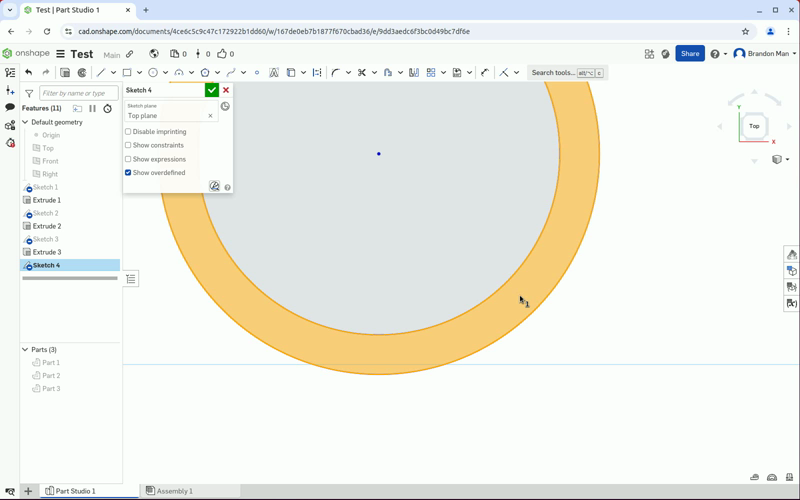
scroll(-6)
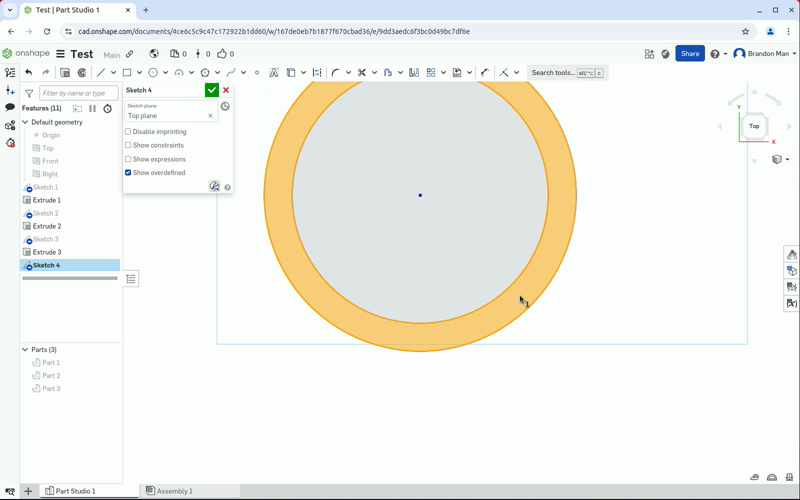
scroll(-6)
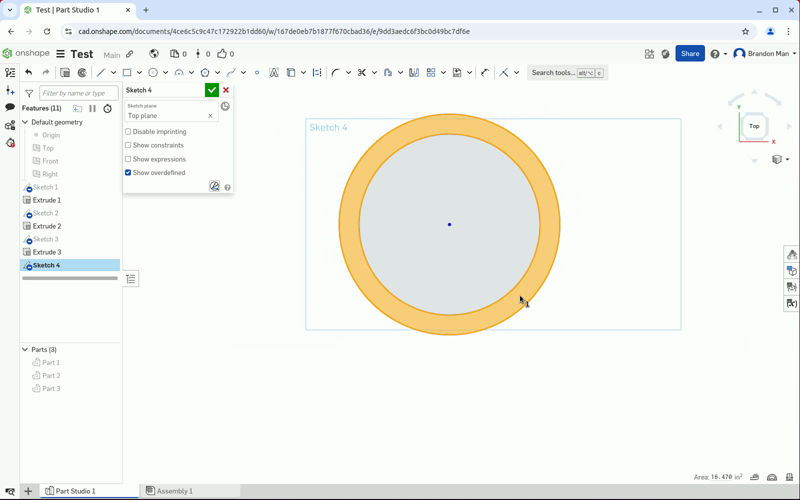
scroll(-6)
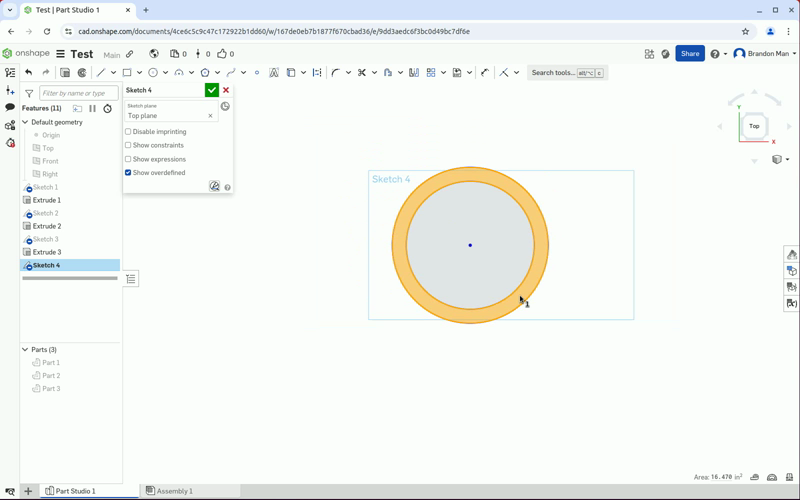
scroll(-6)
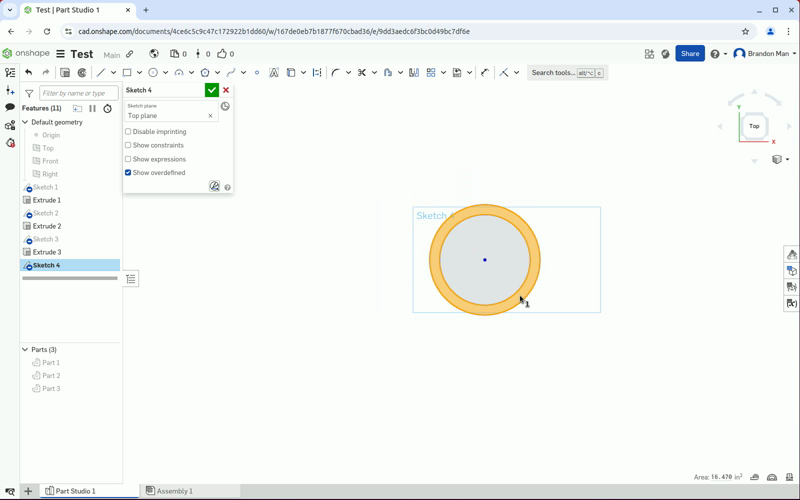
scroll(-6)
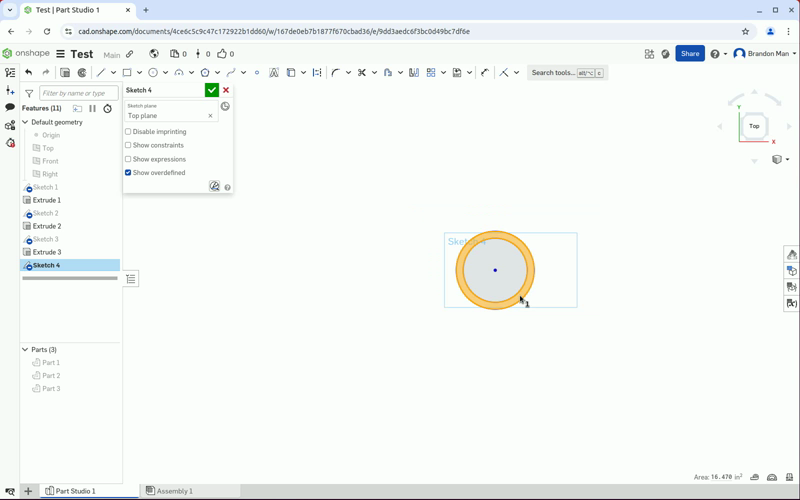
scroll(-6)
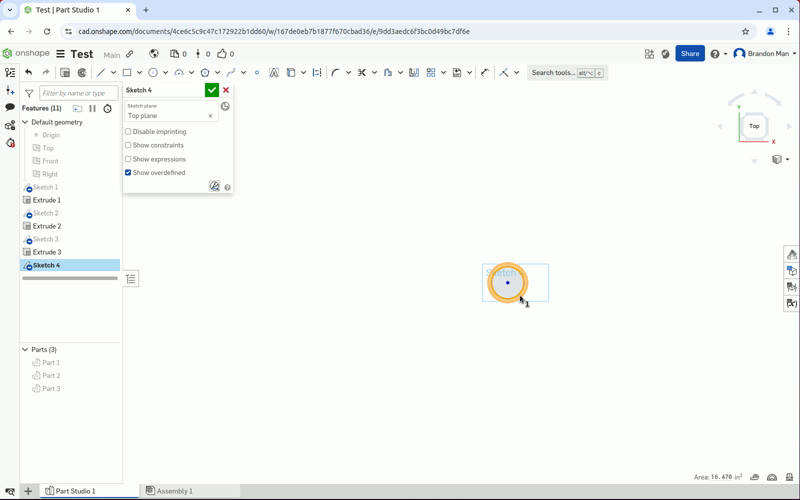
mouse_move(73, 352)
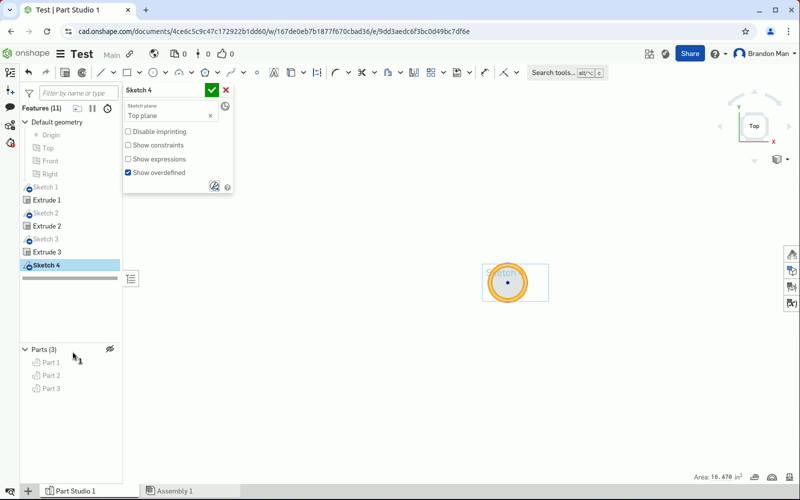
key(shift+y)
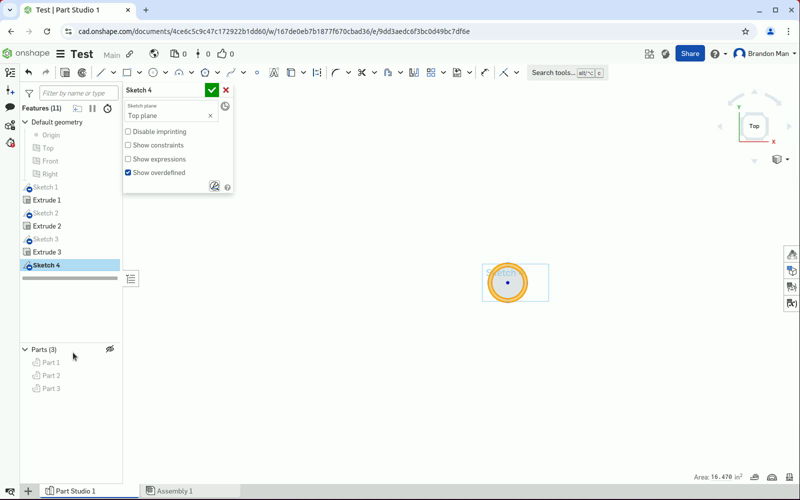
key(shift+e)
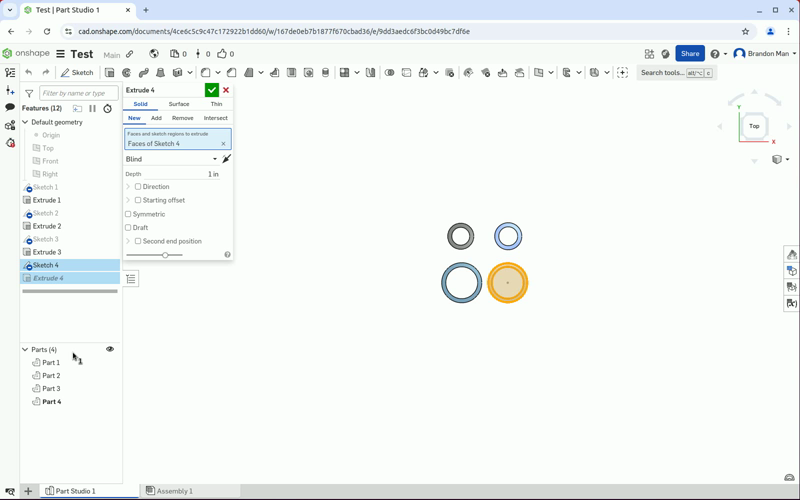
mouse_move(143, 106)
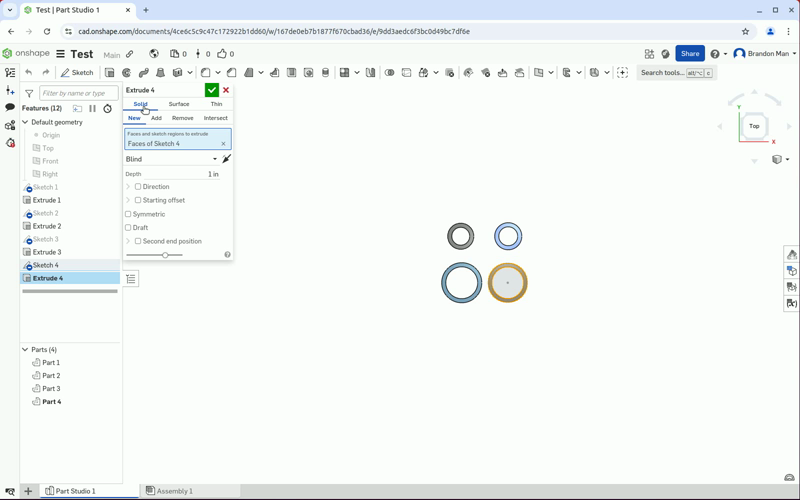
click(143, 106)
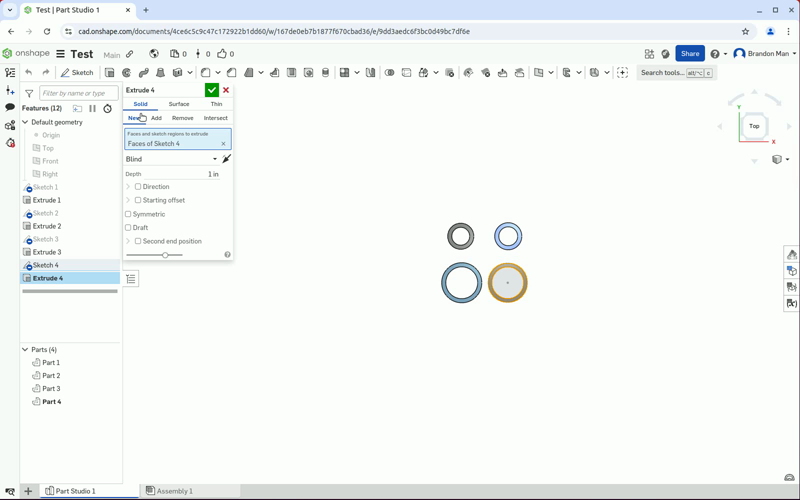
mouse_move(137, 120)
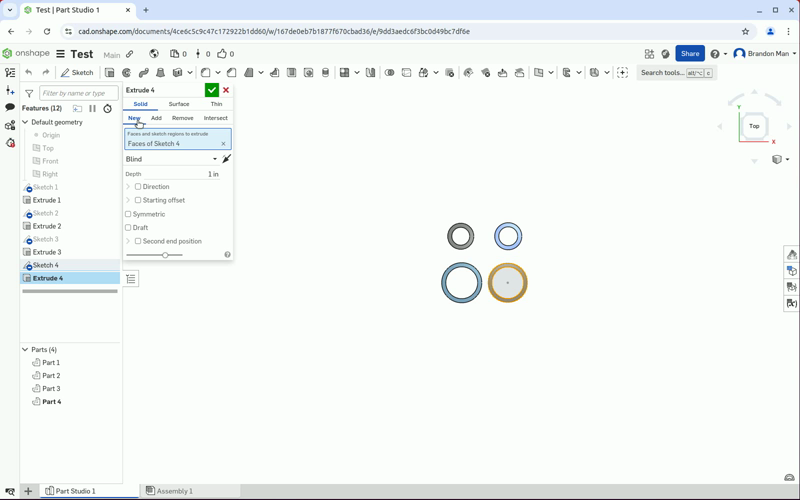
click(137, 120)
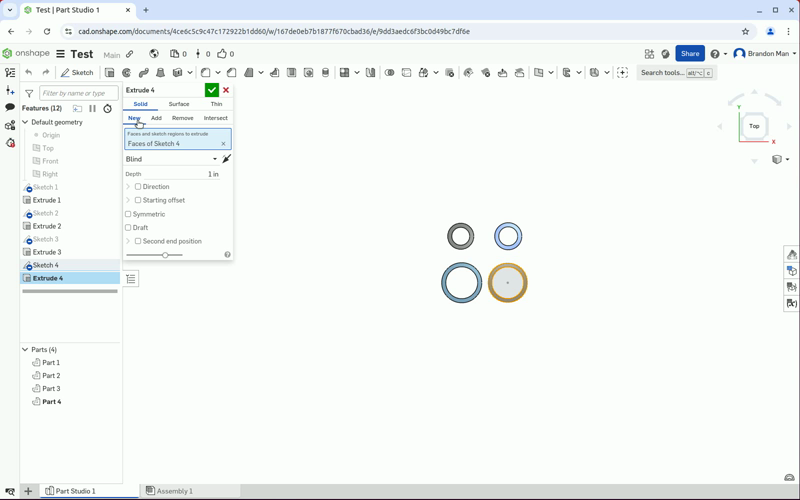
key(tab, 4)
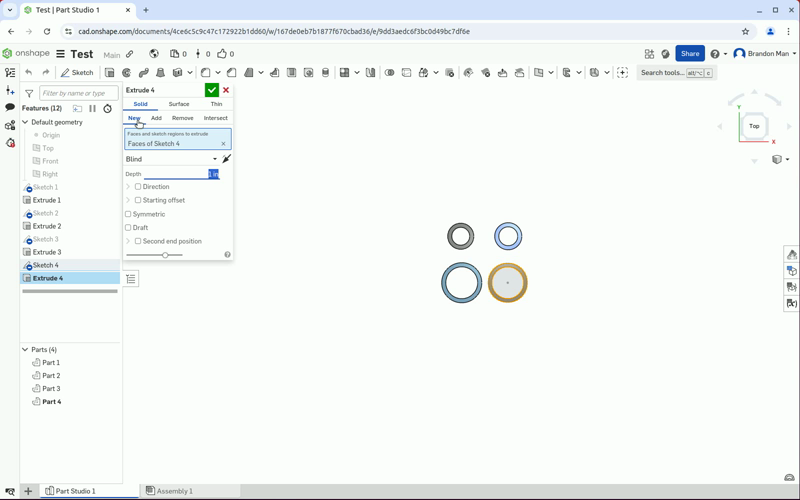
text(4.814)
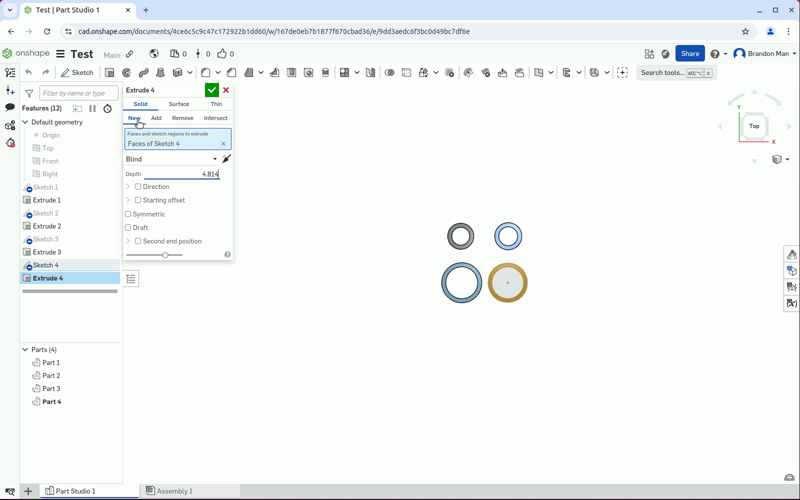
key(enter)
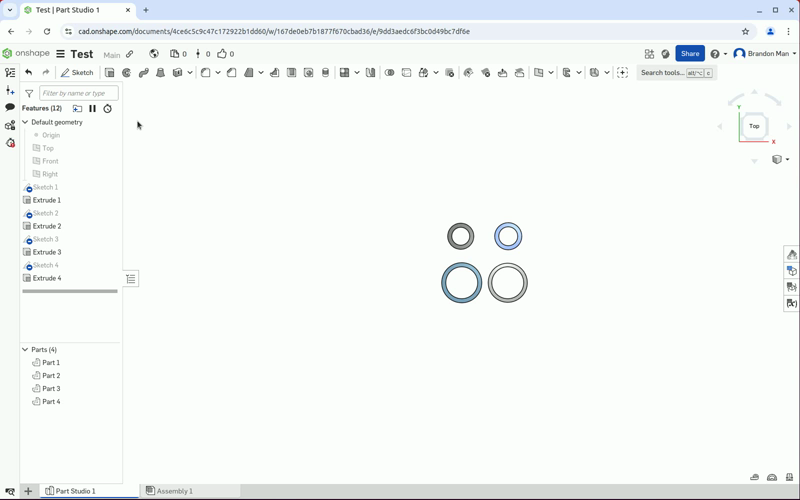
key(shift+h)
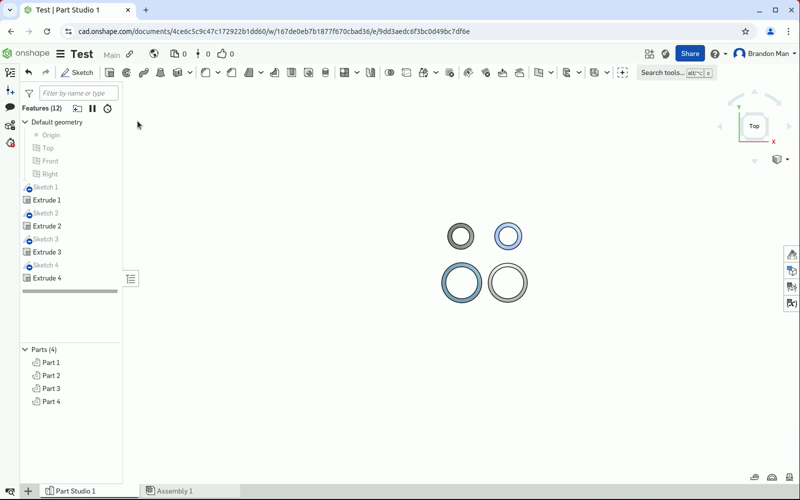
key(shift+h)
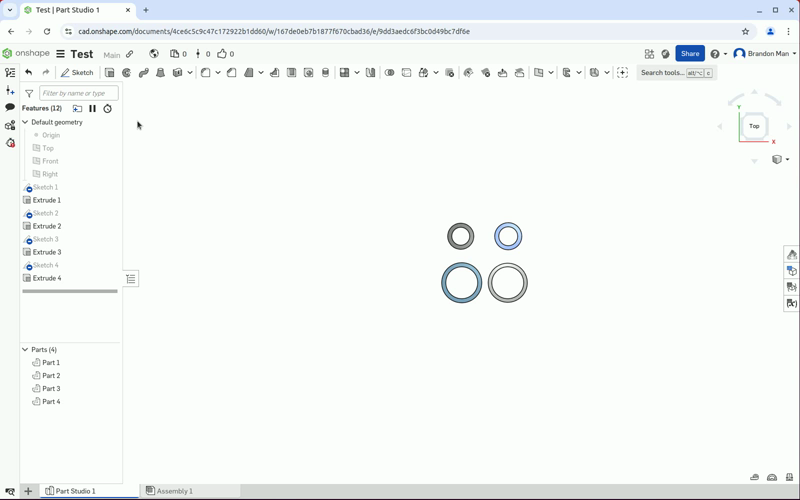
mouse_move(73, 189)
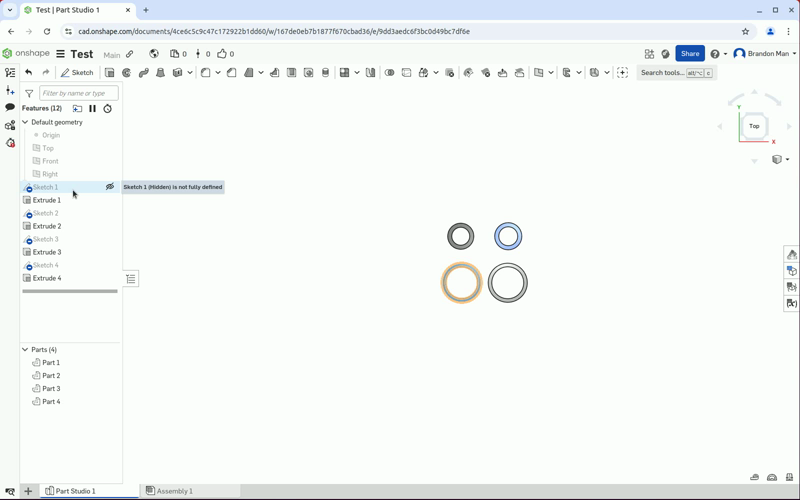
click(73, 189)
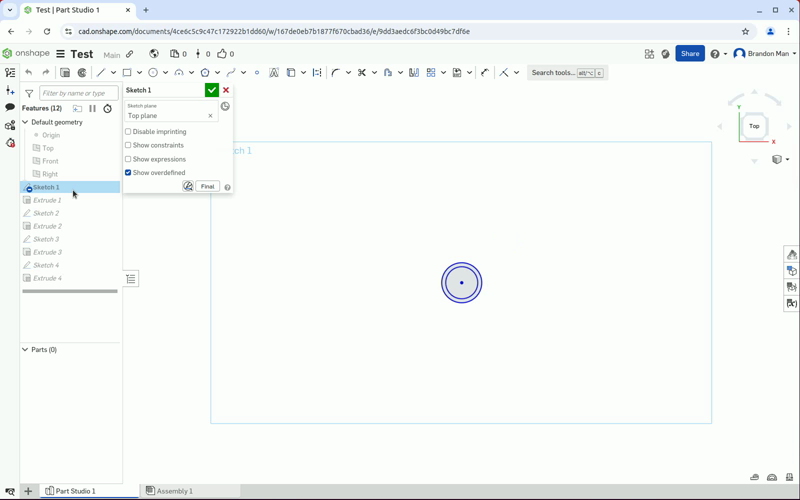
mouse_move(229, 92)
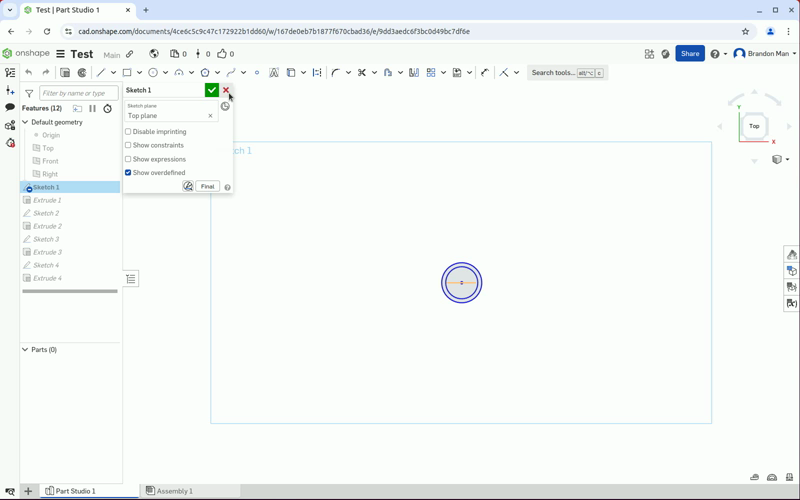
click(229, 92)
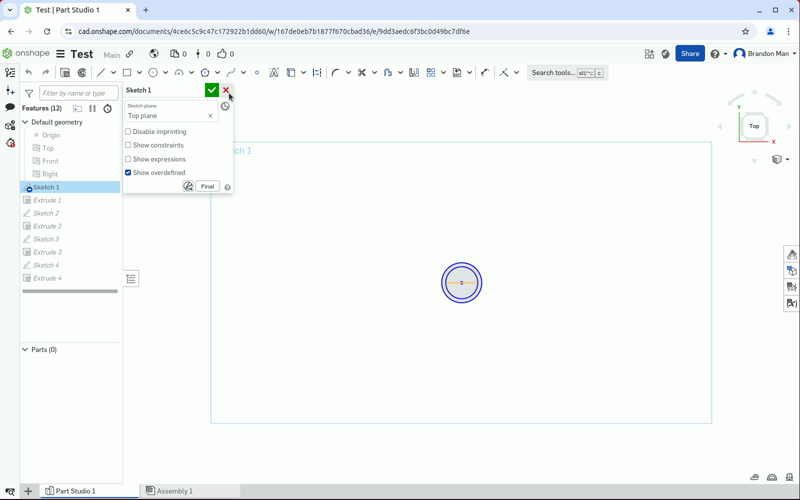
key(shift+s)
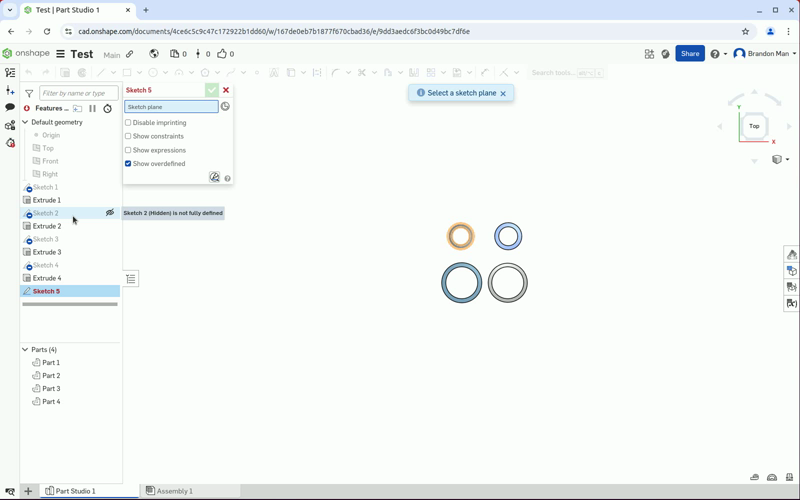
scroll(3)
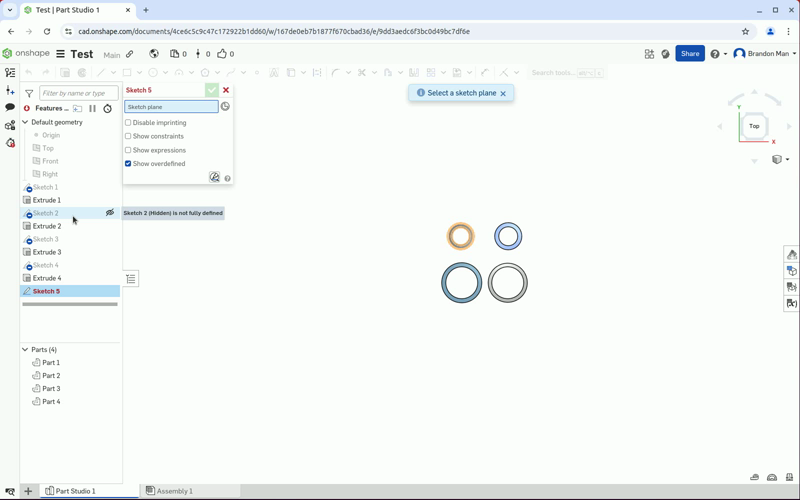
mouse_move(73, 150)
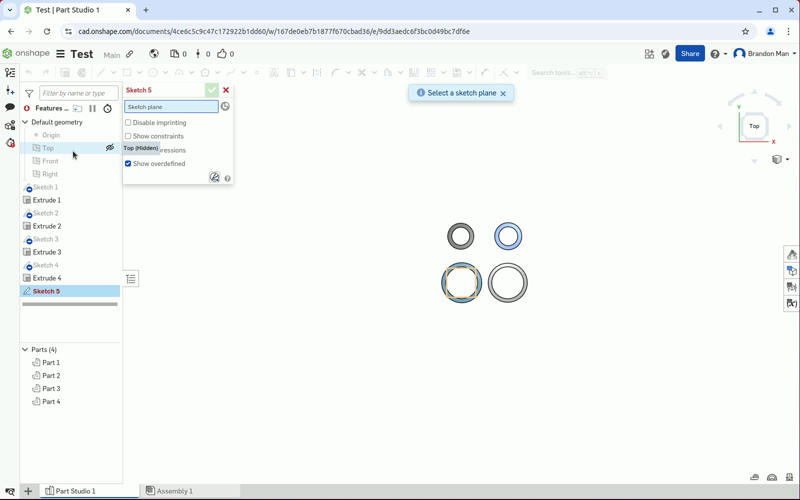
click(73, 150)
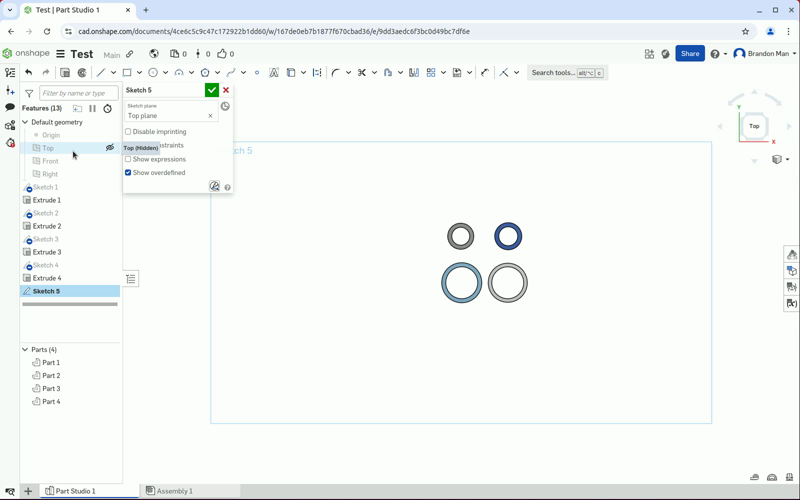
mouse_move(73, 352)
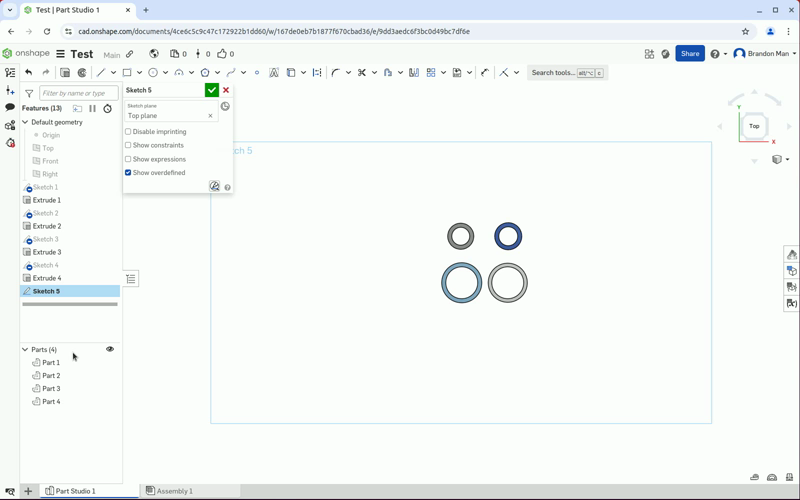
key(y)
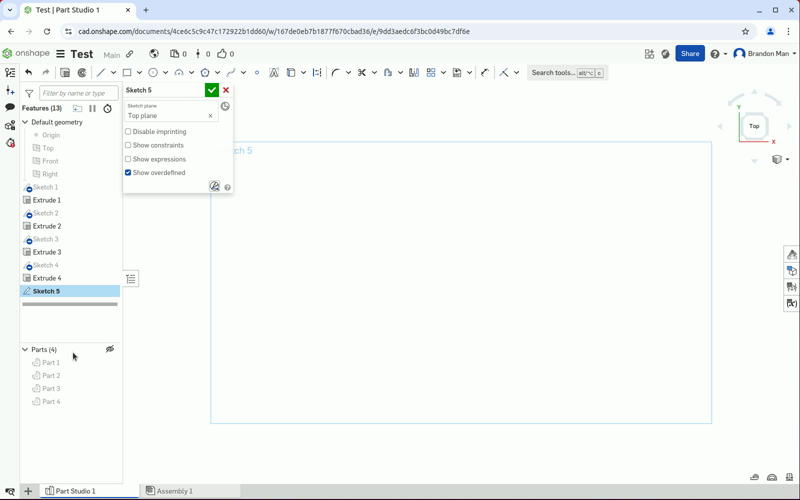
key(c)
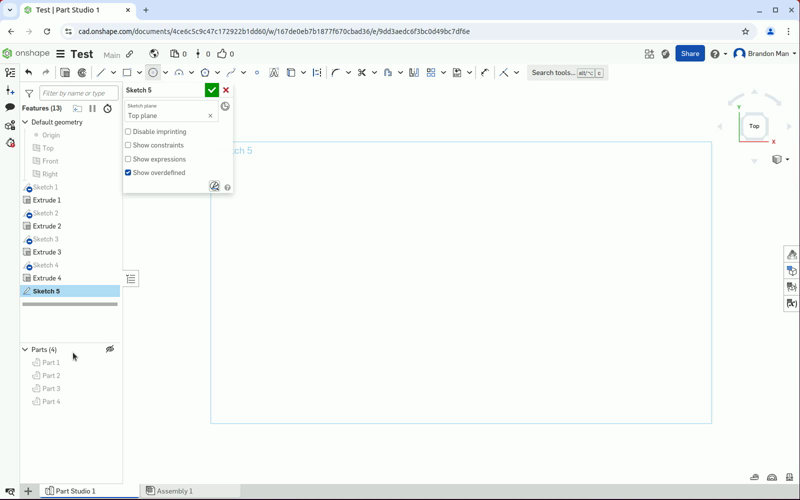
key_down(shift)
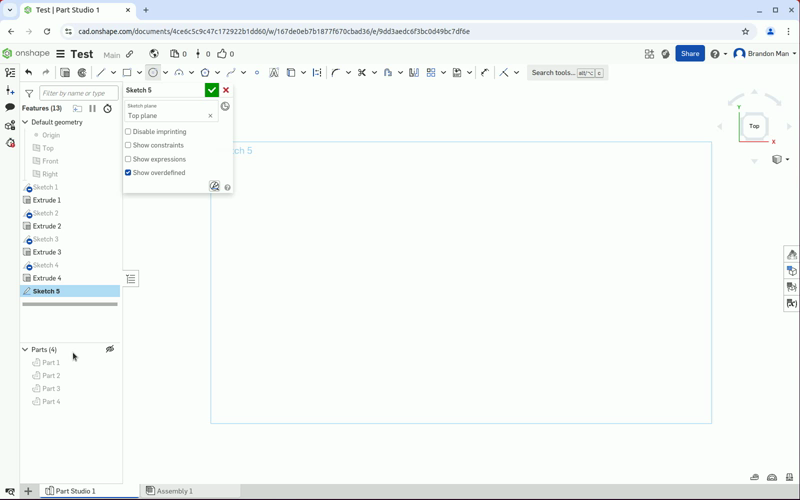
mouse_move(553, 282)
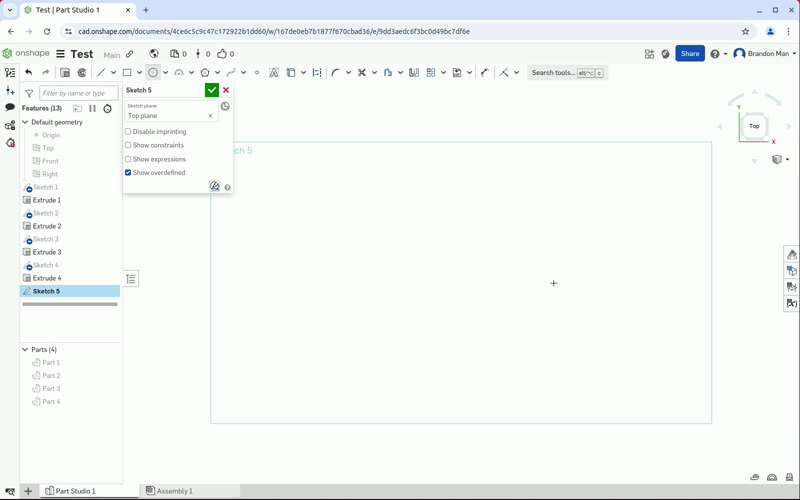
click(553, 282)
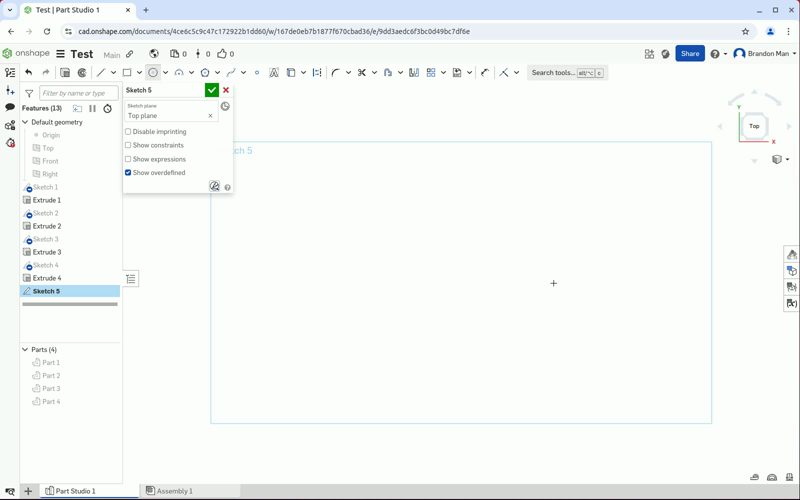
key_up(shift)
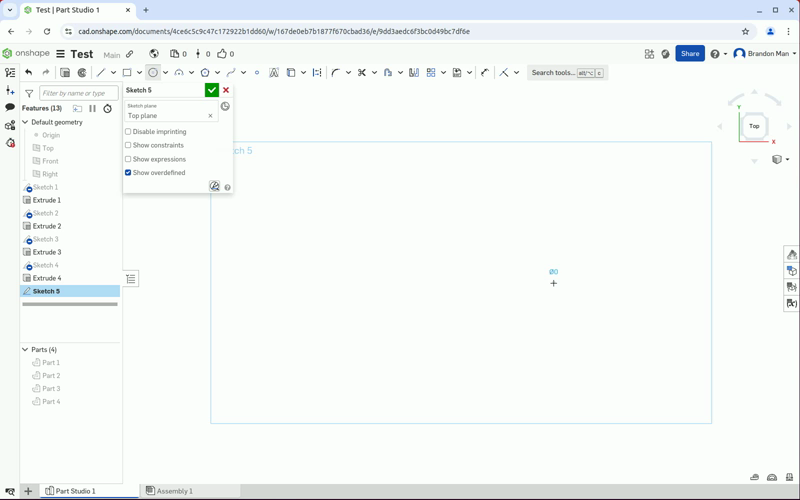
mouse_move(573, 282)
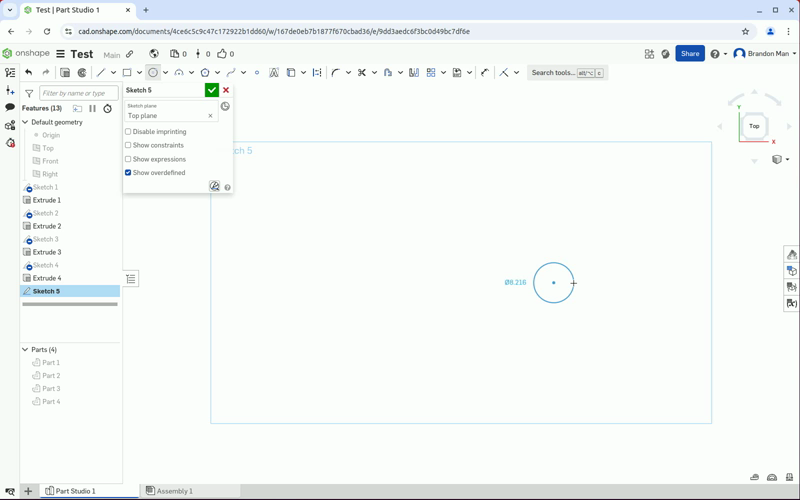
click(573, 282)
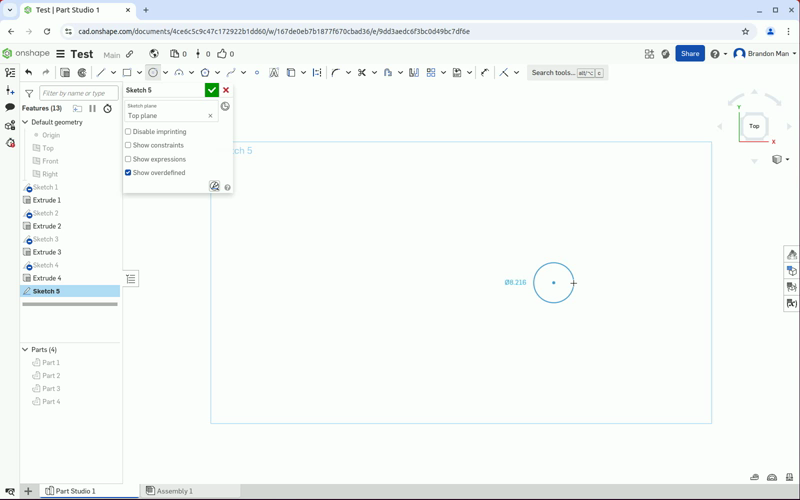
key(esc)
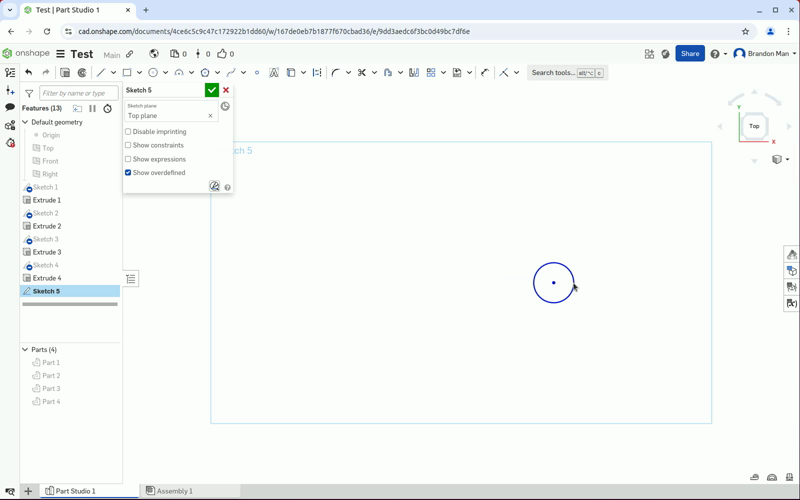
key(c)
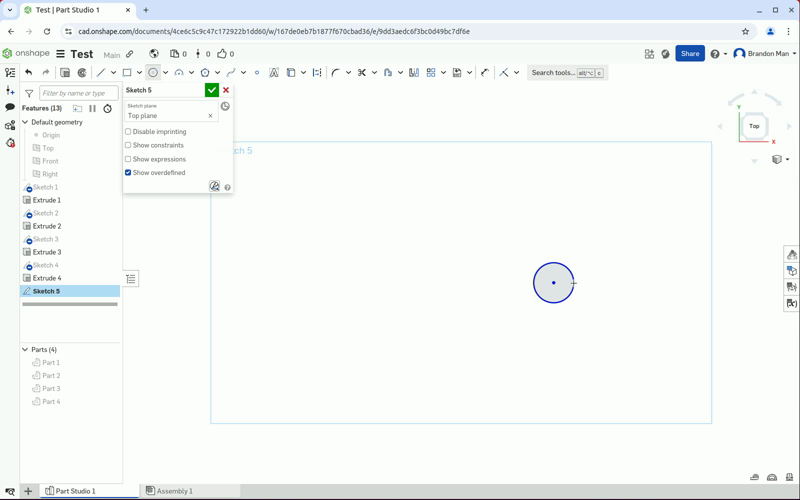
key_down(shift)
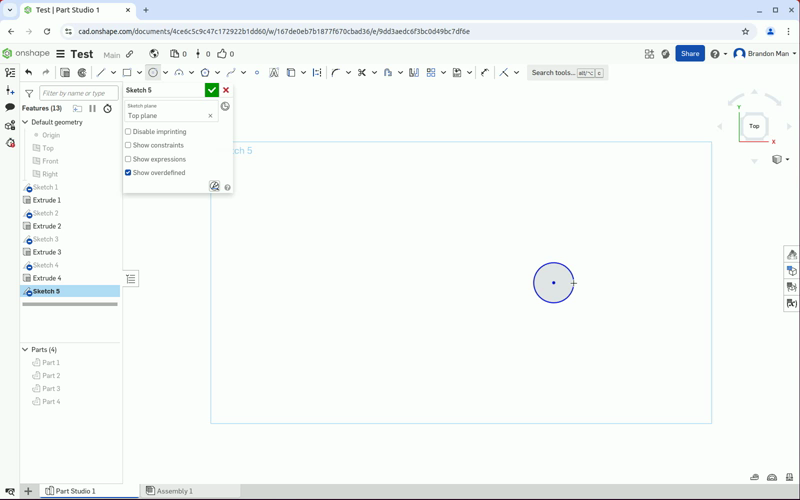
mouse_move(553, 282)
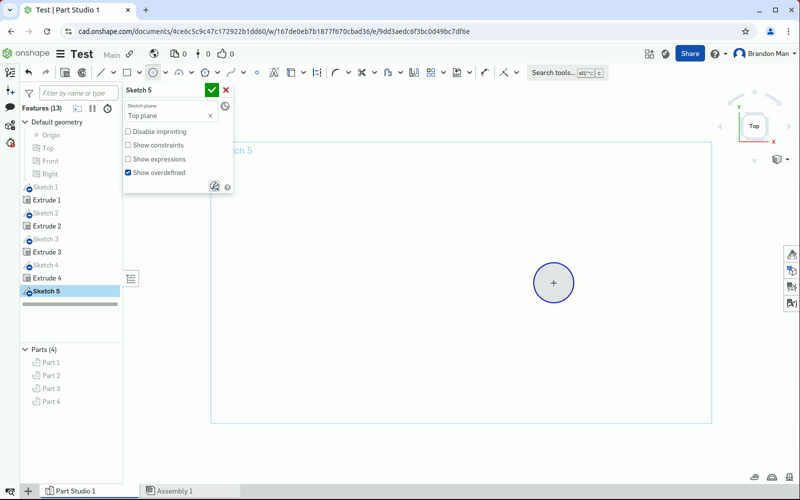
click(553, 282)
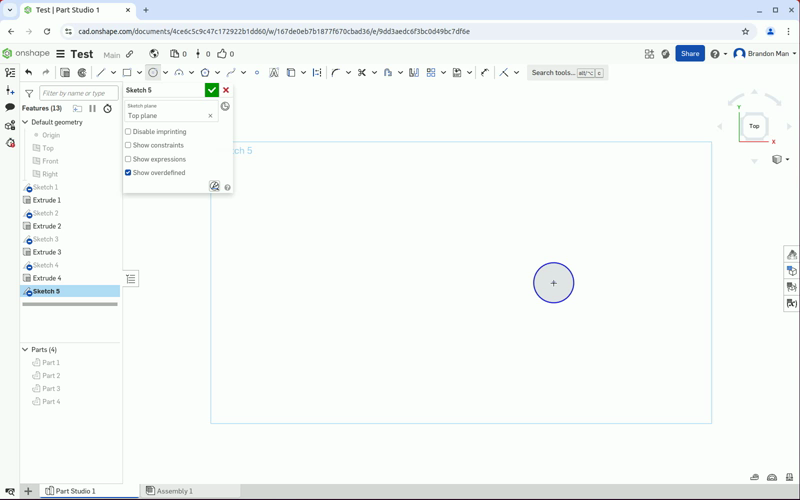
key_up(shift)
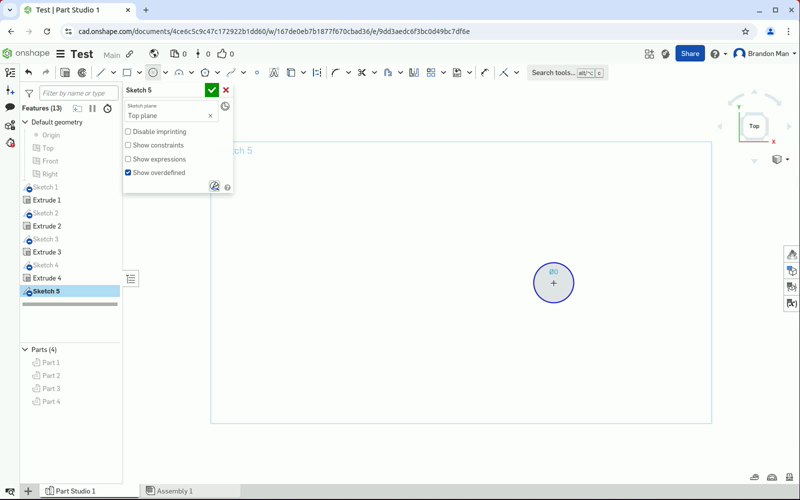
mouse_move(570, 282)
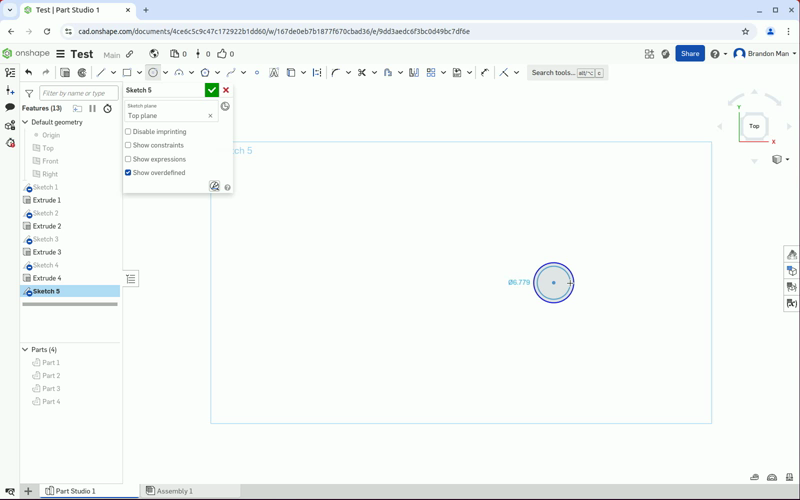
scroll(6)
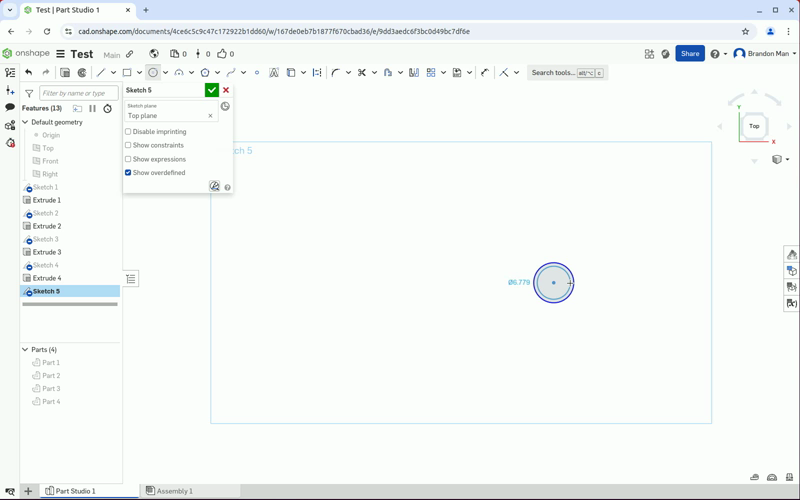
scroll(6)
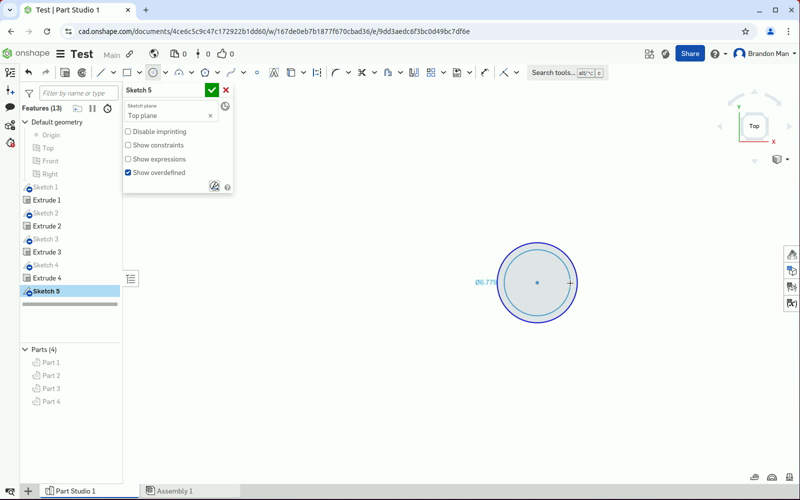
scroll(6)
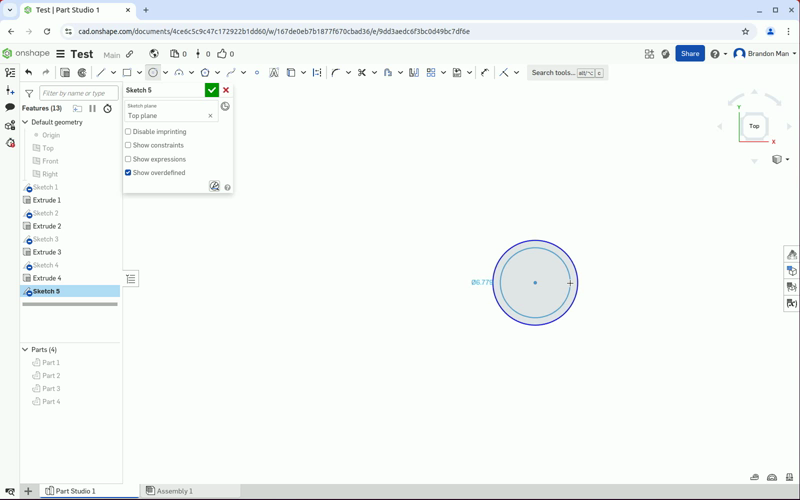
scroll(6)
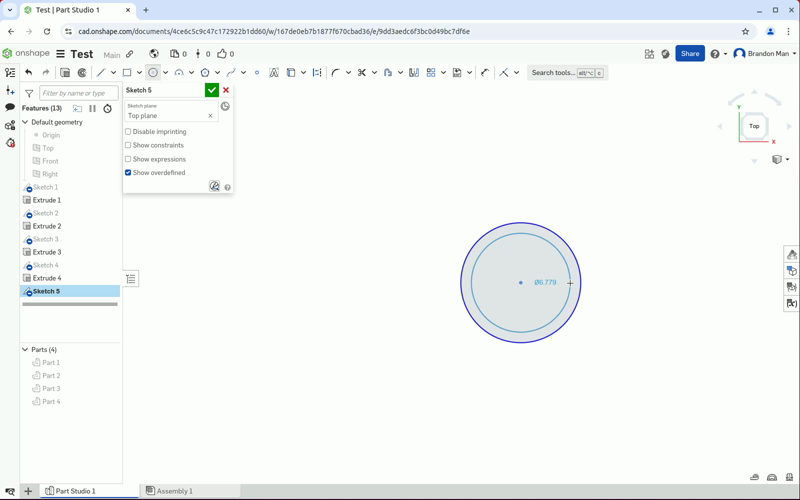
scroll(6)
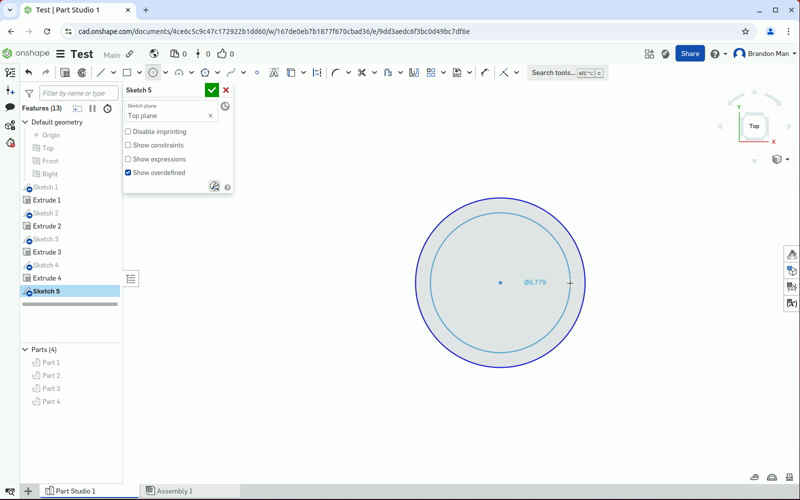
scroll(6)
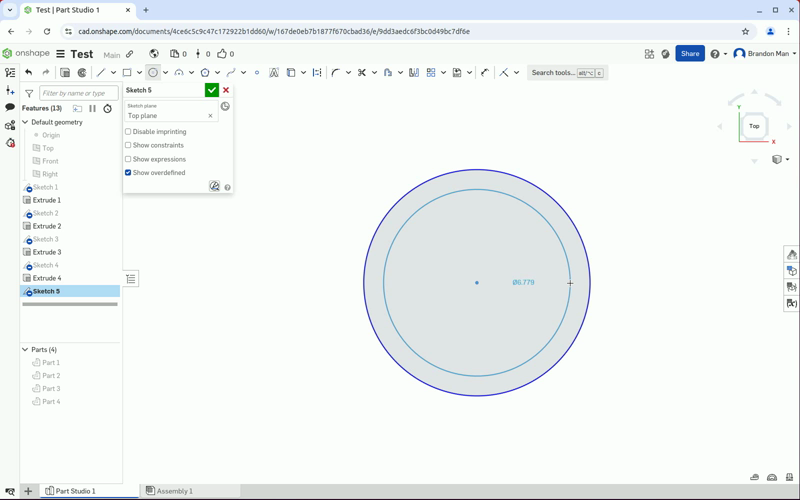
scroll(6)
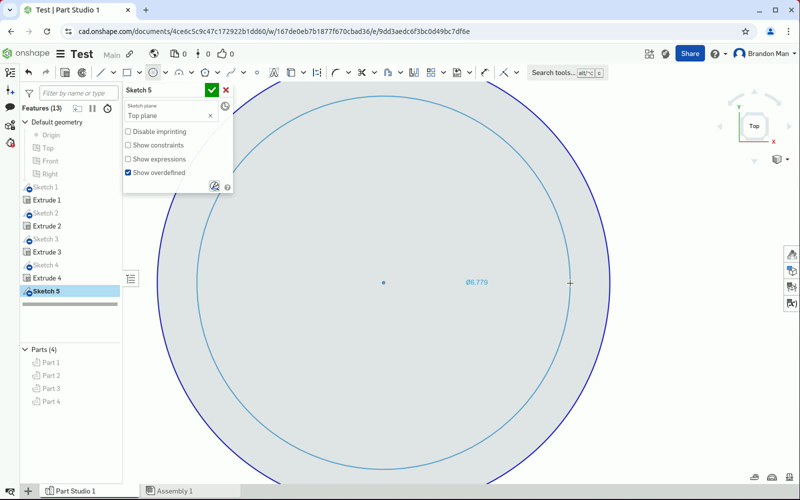
click(570, 282)
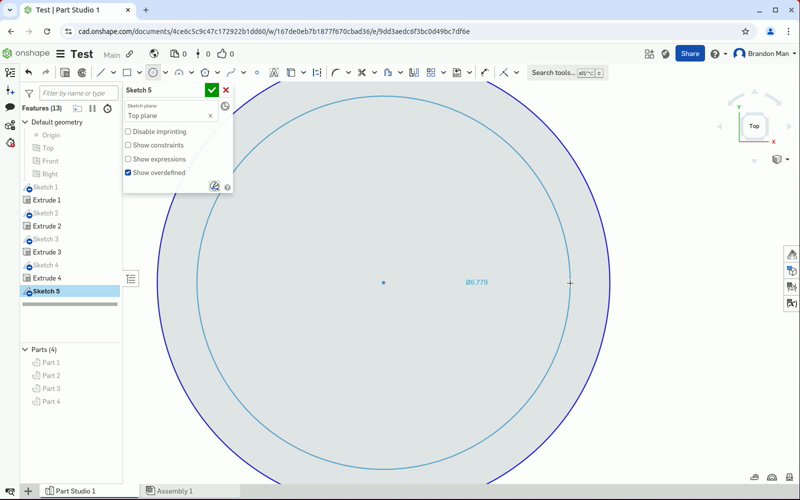
scroll(-6)
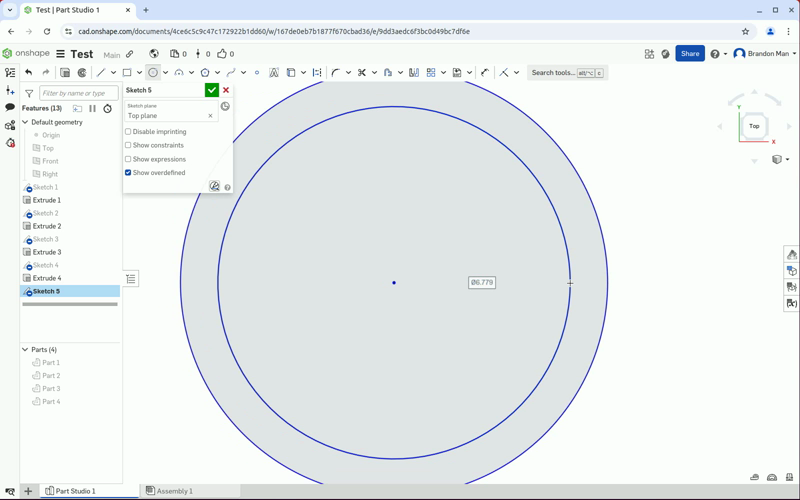
scroll(-6)
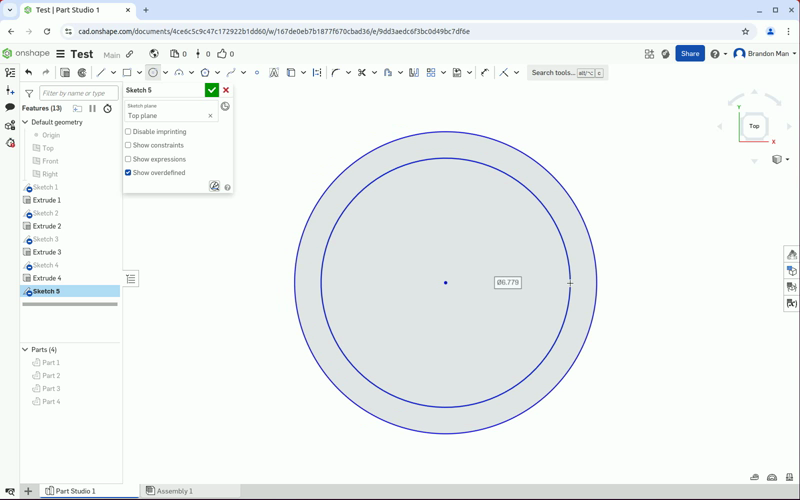
scroll(-6)
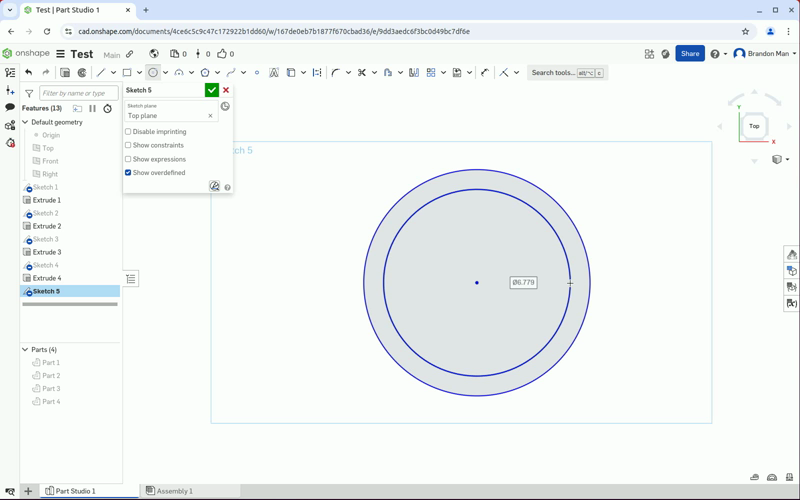
scroll(-6)
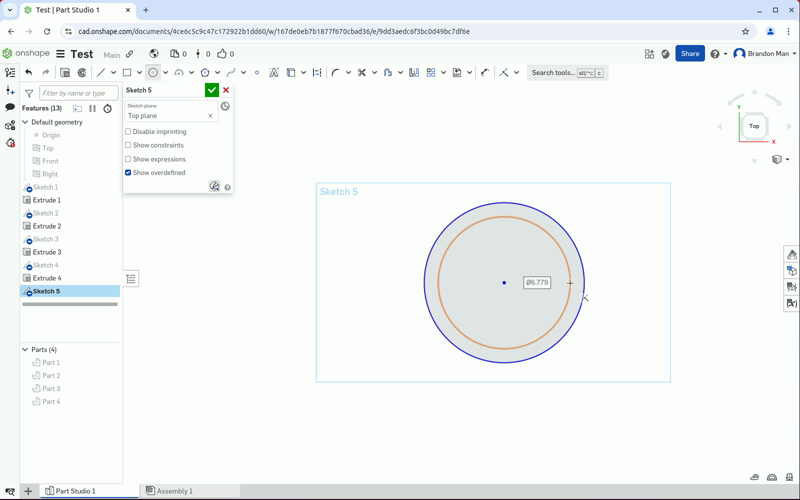
scroll(-6)
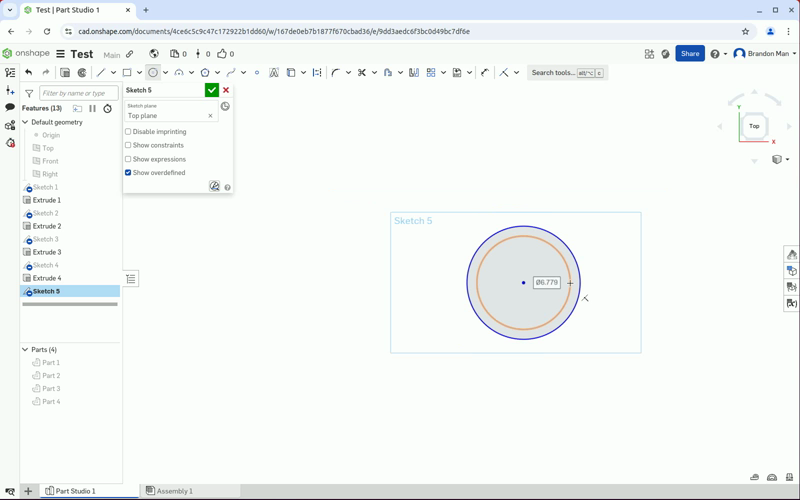
scroll(-6)
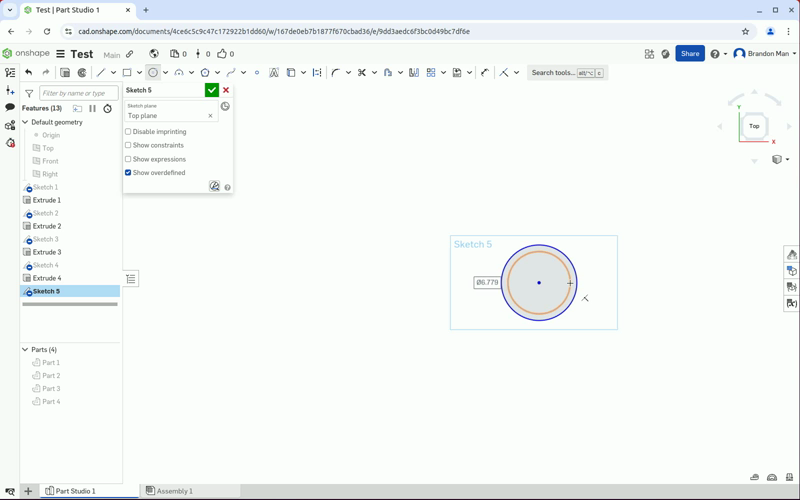
scroll(-6)
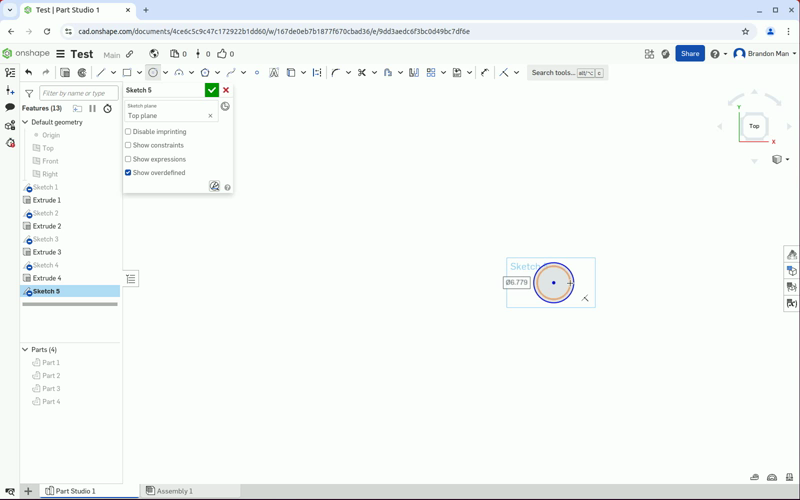
key(esc)
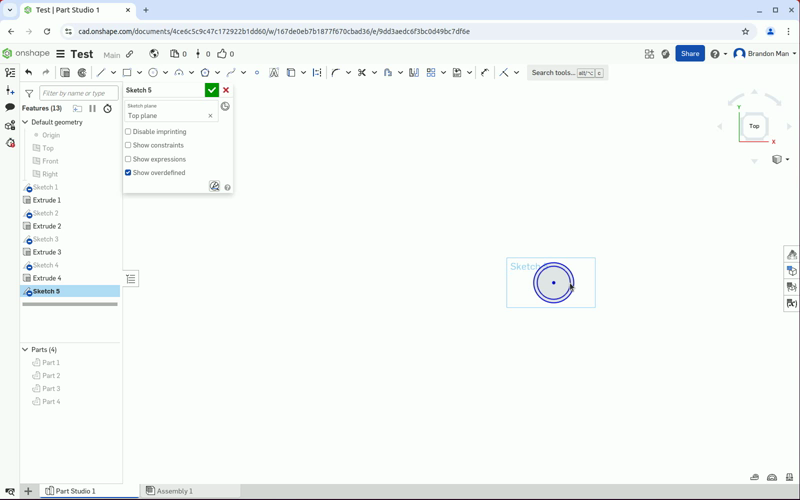
mouse_move(560, 300)
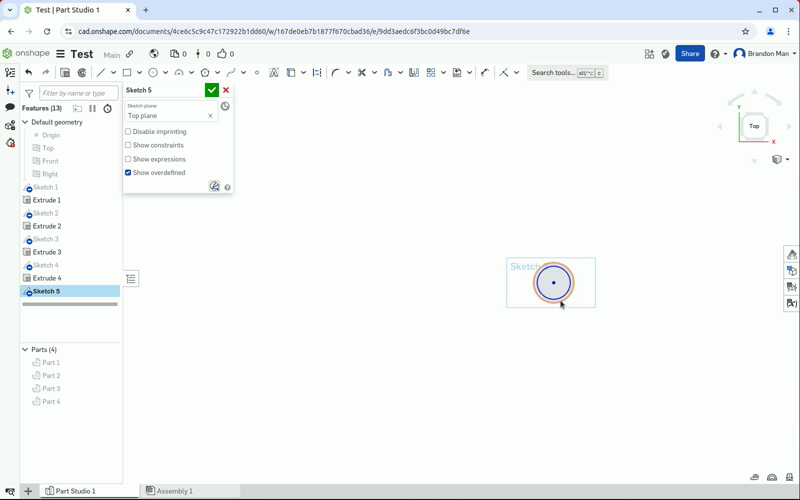
scroll(6)
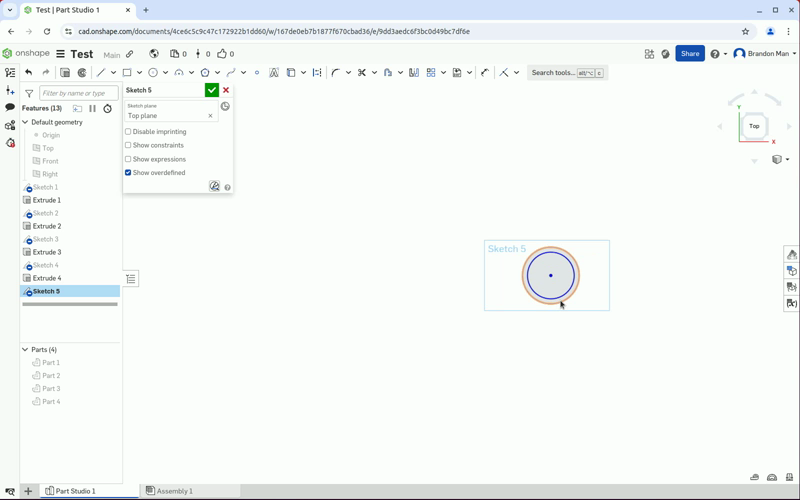
scroll(6)
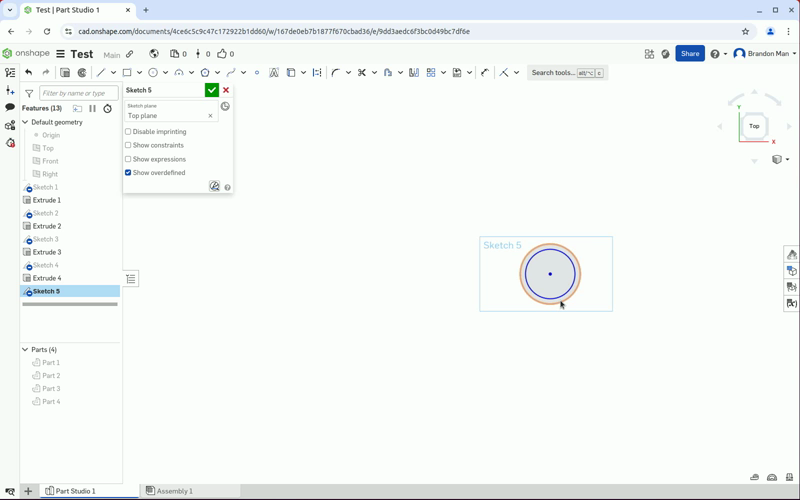
scroll(6)
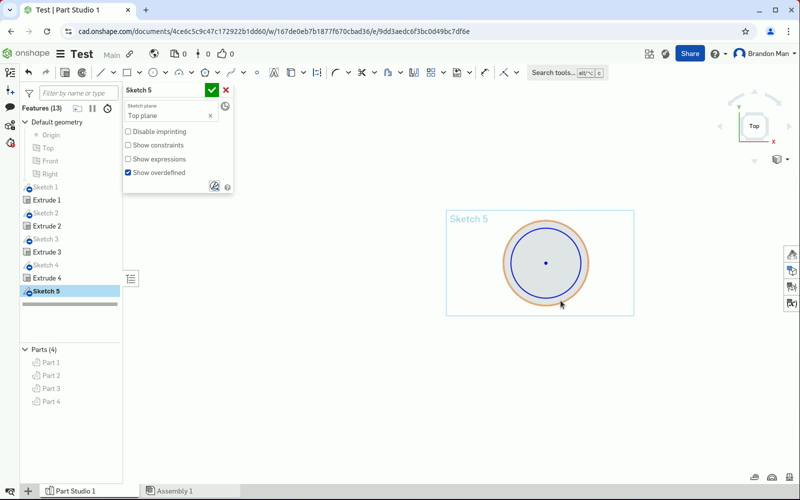
scroll(6)
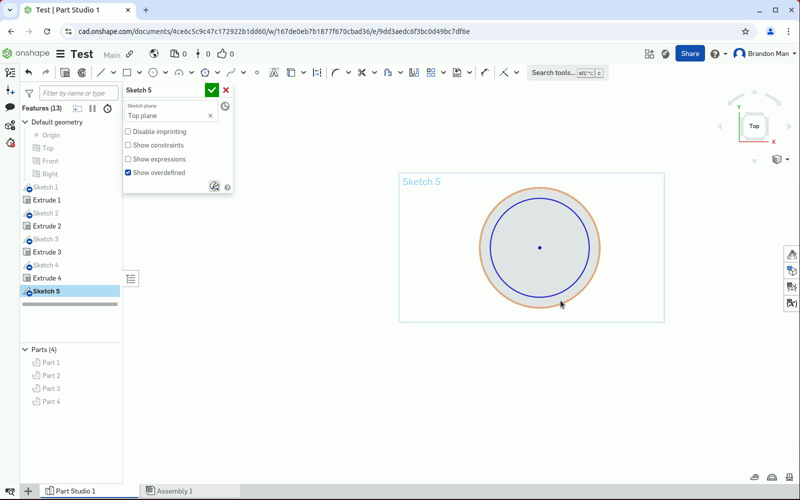
scroll(6)
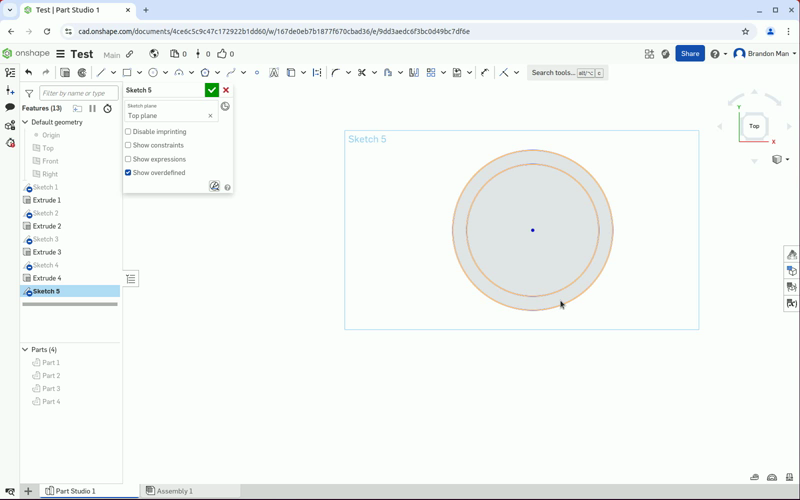
scroll(6)
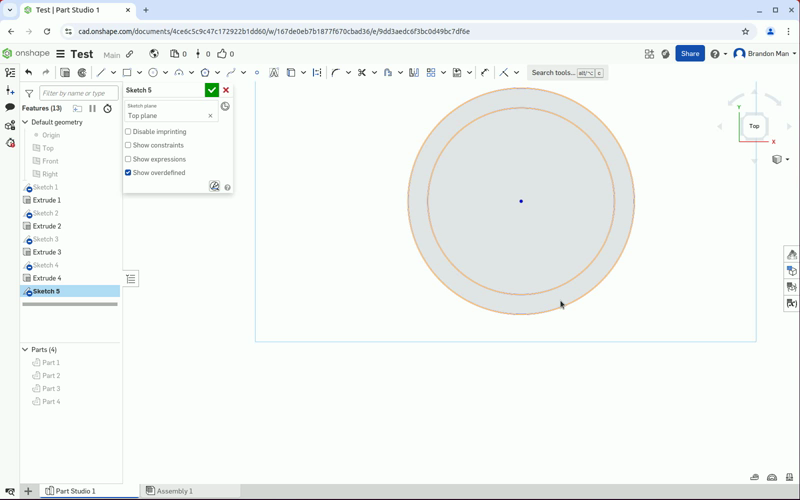
scroll(6)
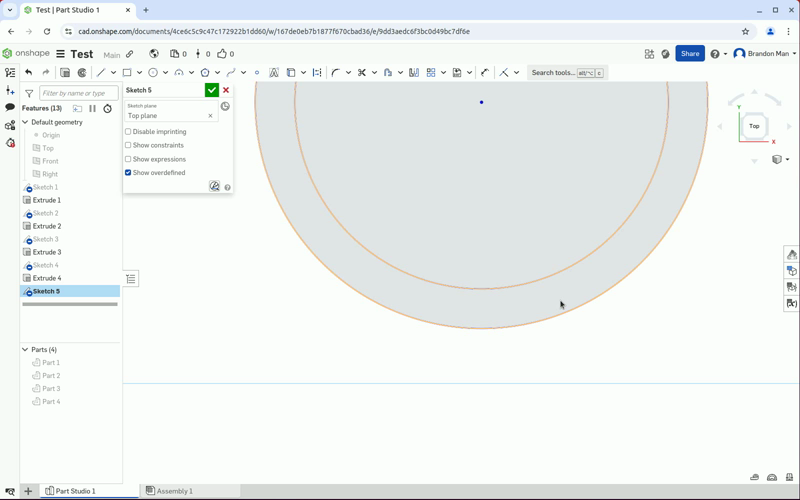
click(560, 300)
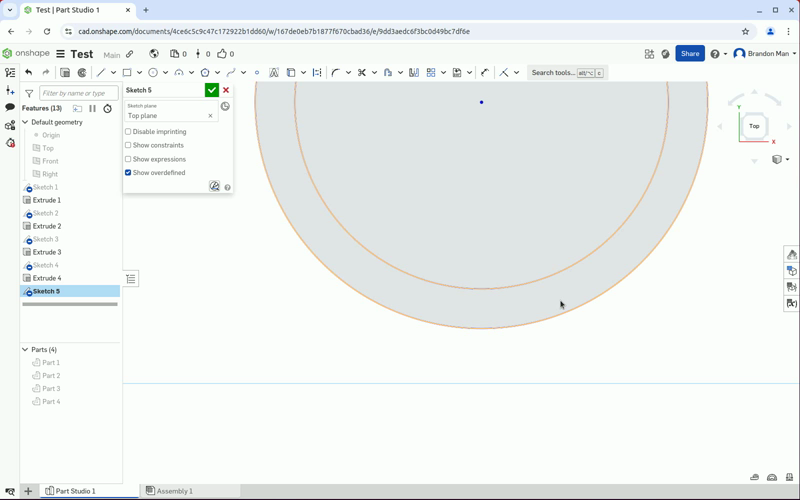
scroll(-6)
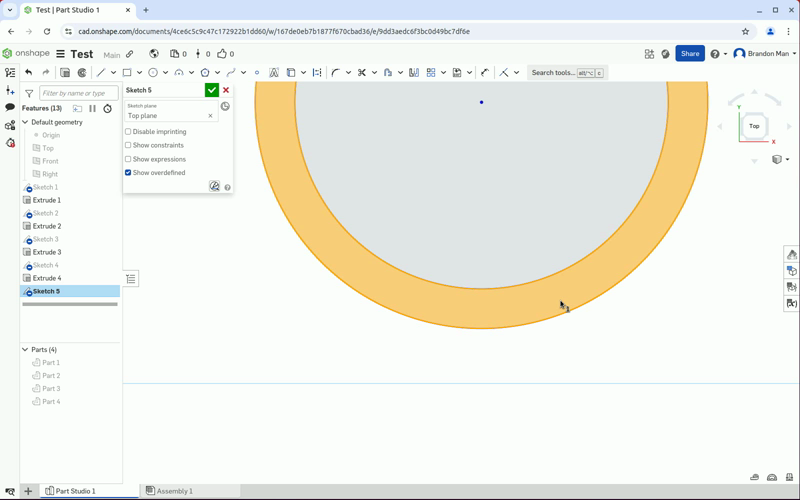
scroll(-6)
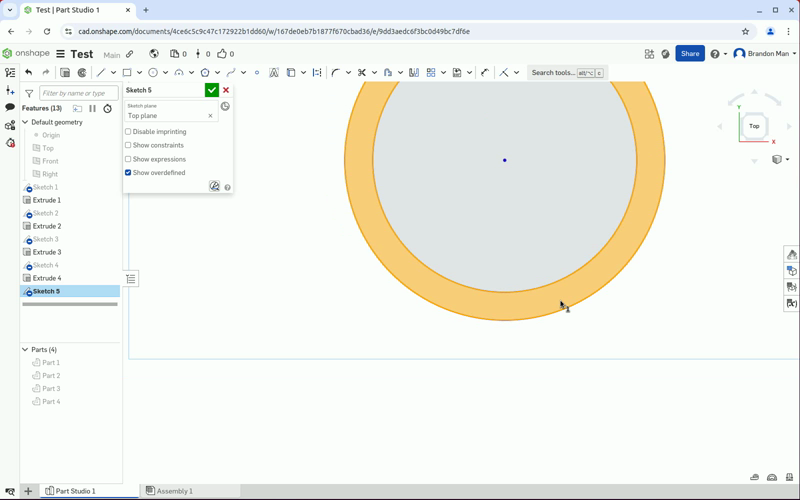
scroll(-6)
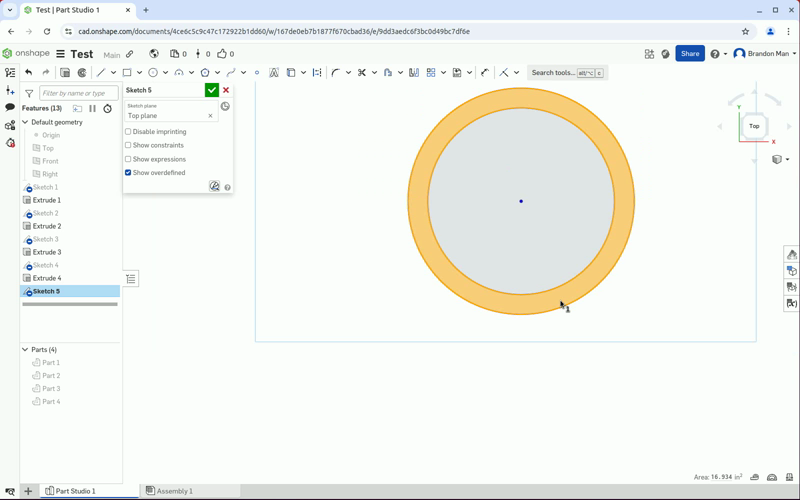
scroll(-6)
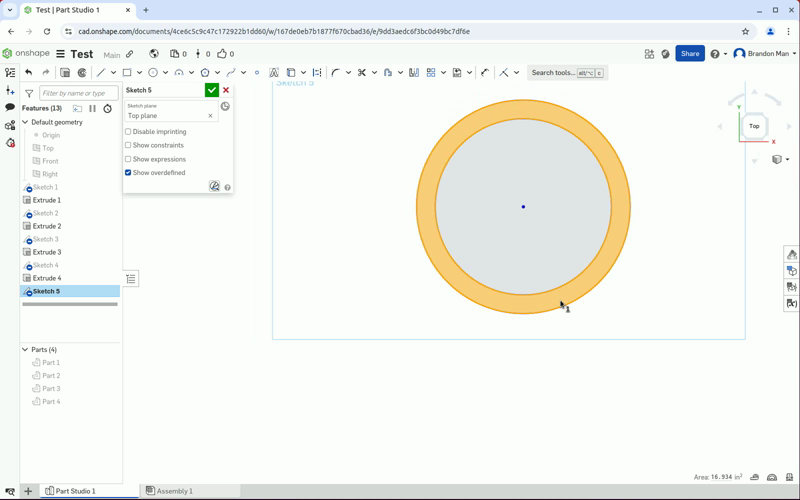
scroll(-6)
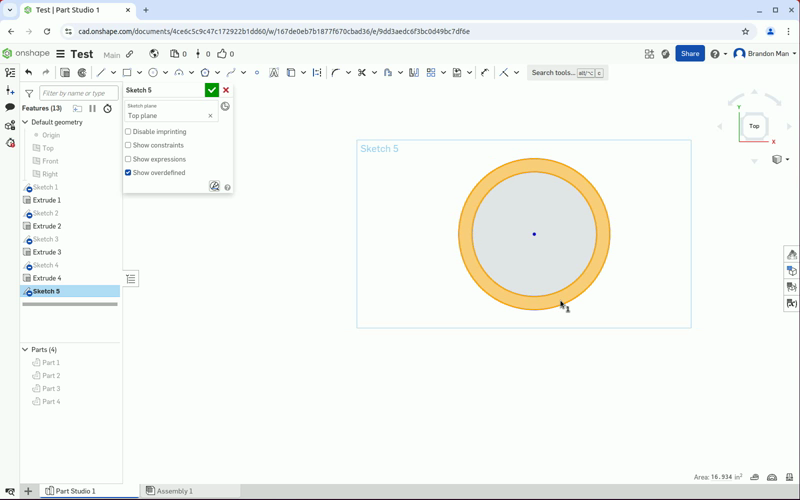
scroll(-6)
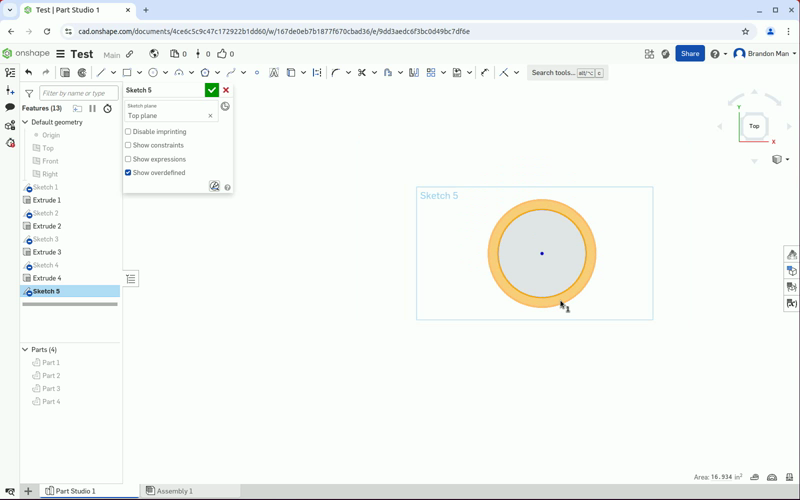
scroll(-6)
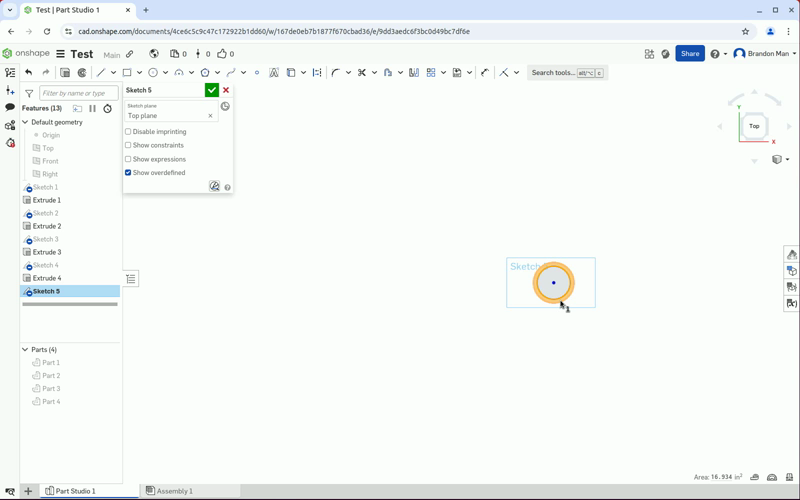
mouse_move(73, 352)
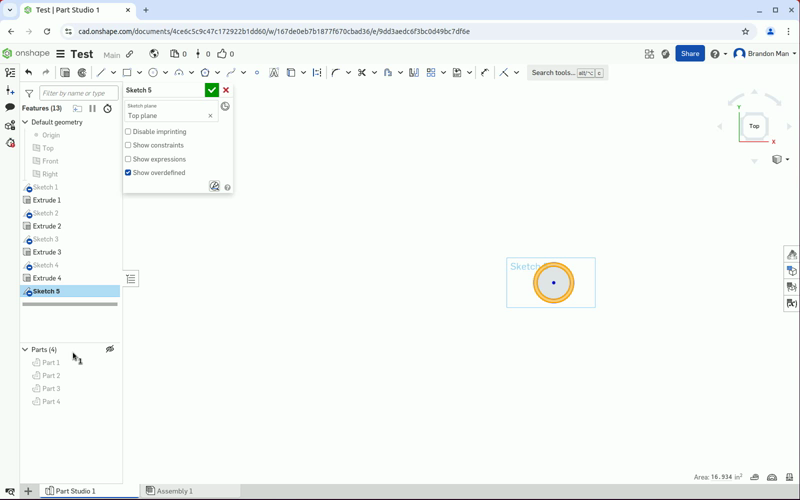
key(shift+y)
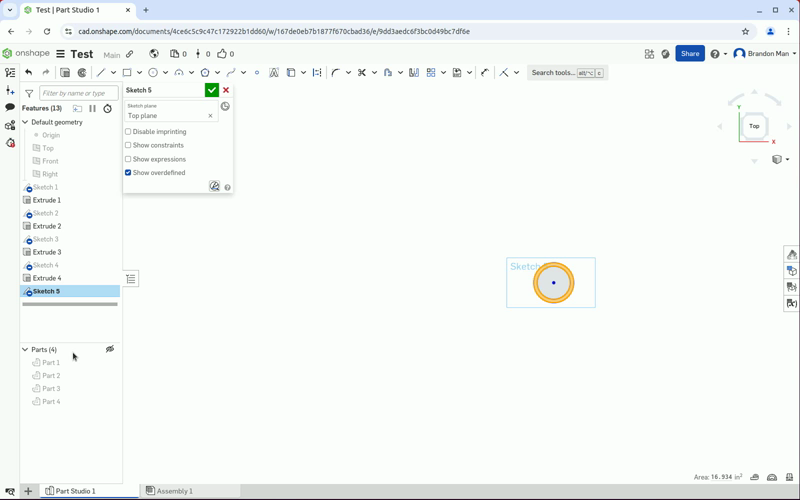
key(shift+e)
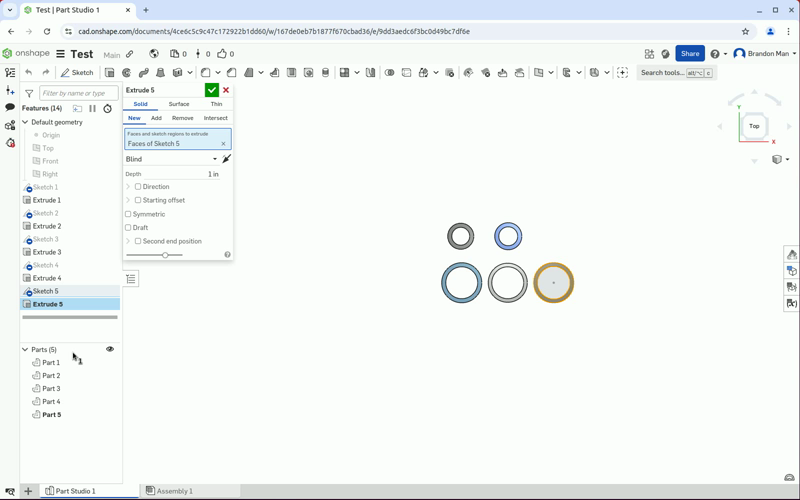
mouse_move(143, 106)
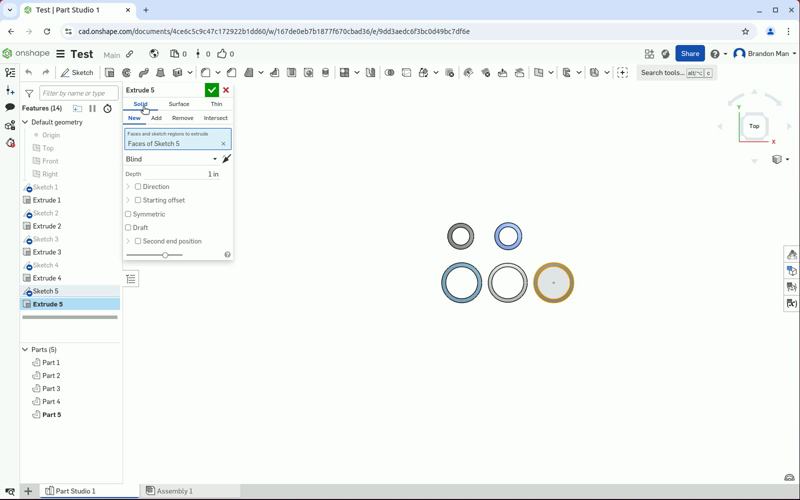
click(143, 106)
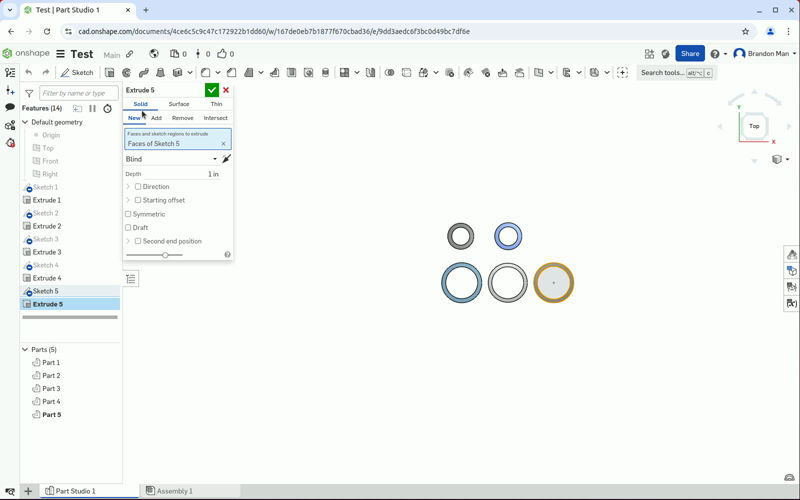
mouse_move(137, 120)
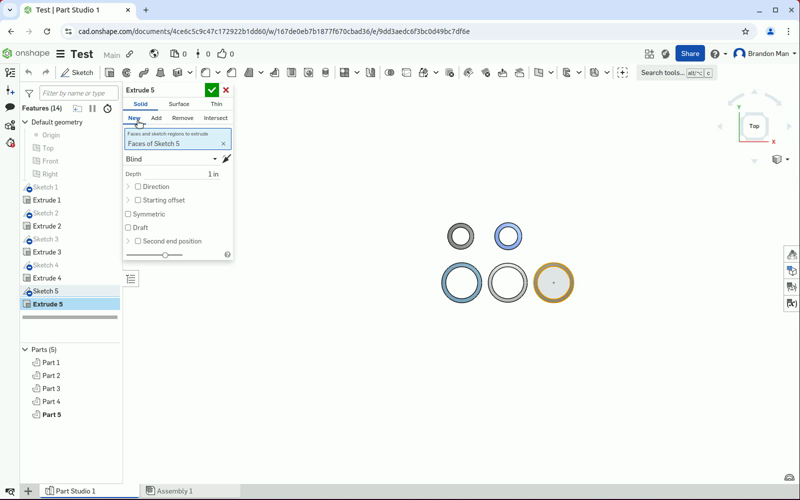
click(137, 120)
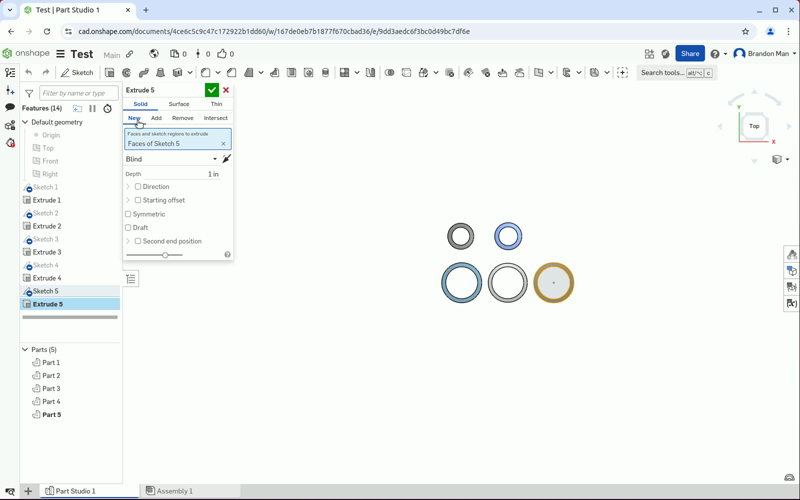
key(tab, 4)
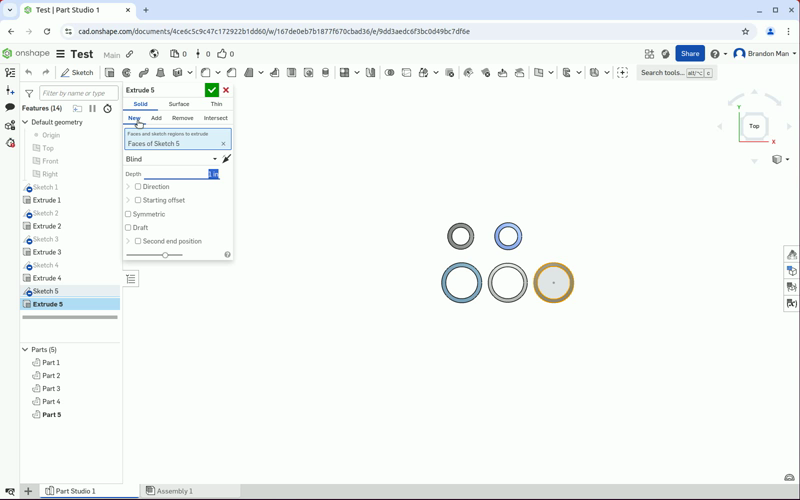
text(4.814)
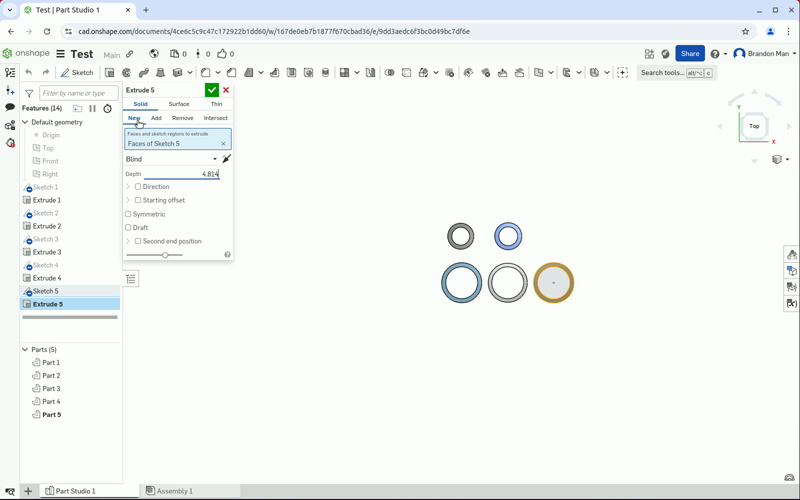
key(enter)
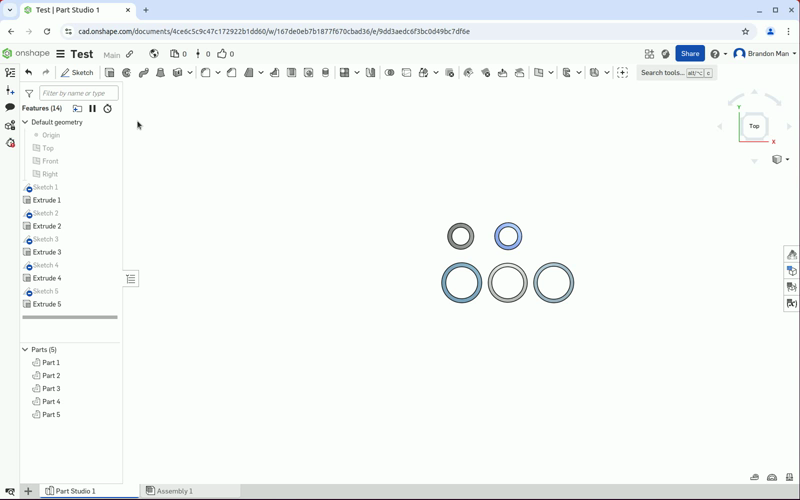
key(shift+h)
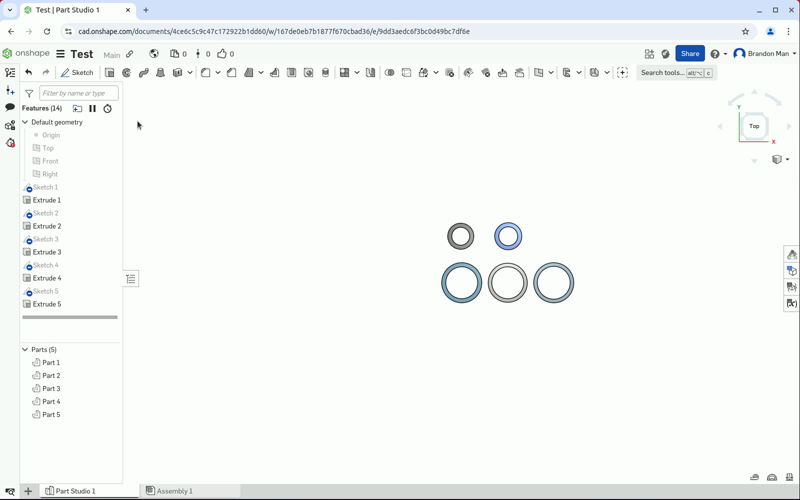
key(shift+h)
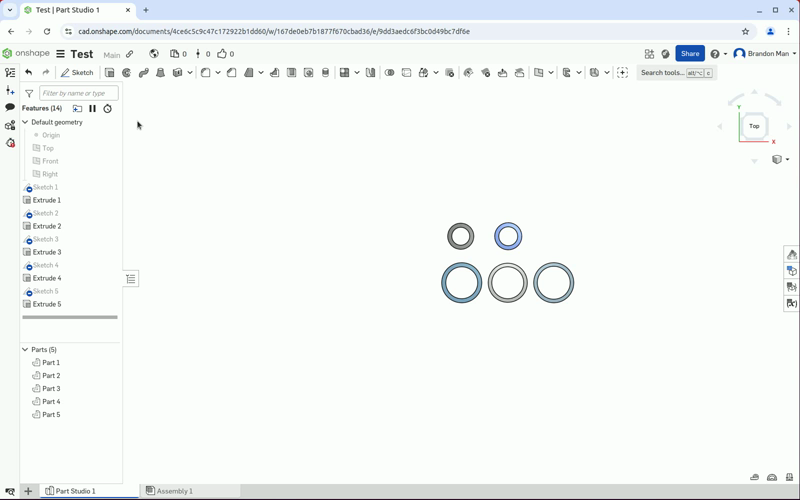
mouse_move(73, 189)
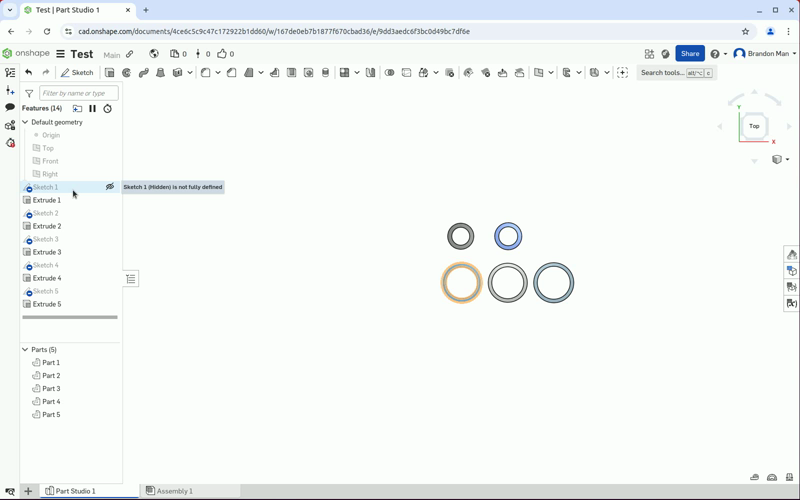
click(73, 189)
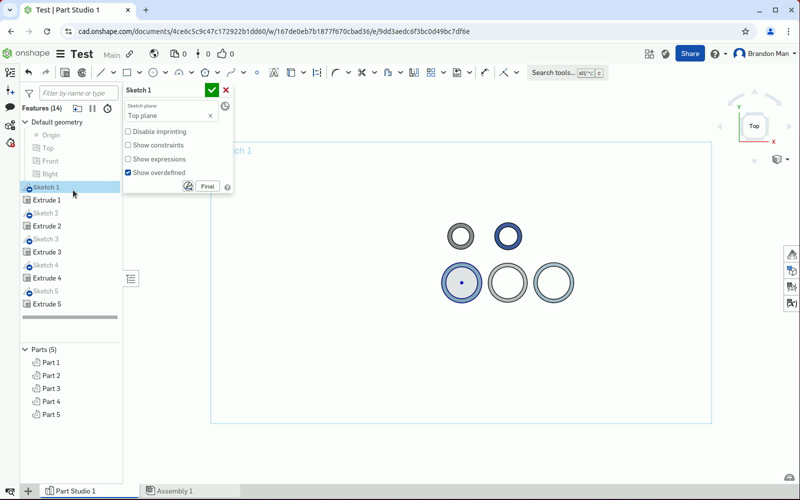
mouse_move(229, 92)
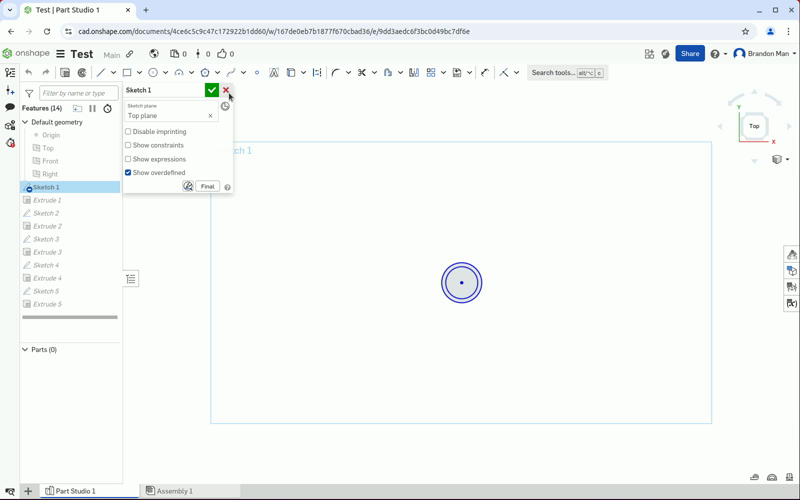
click(229, 92)
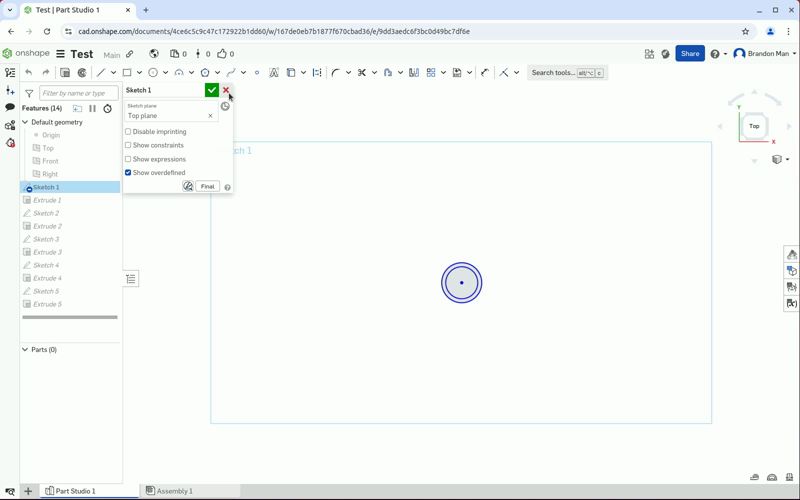
key(shift+s)
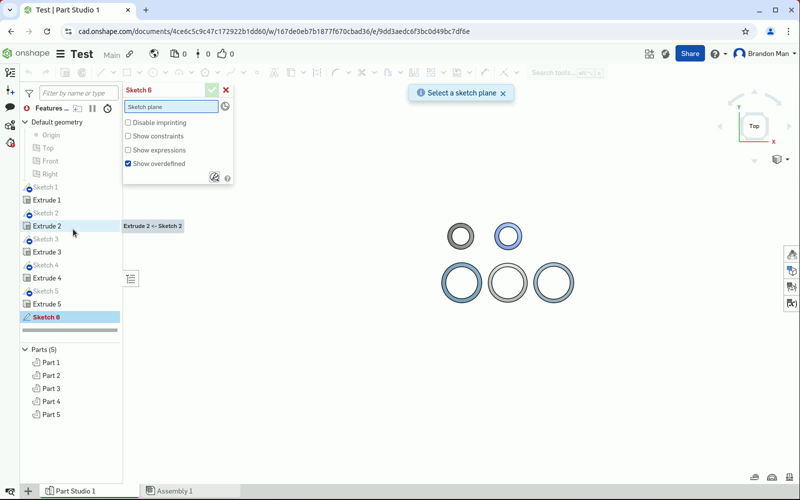
scroll(3)
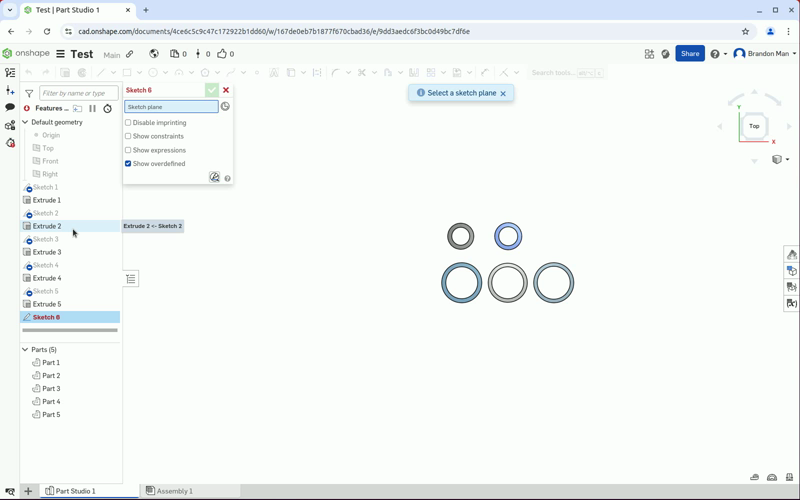
mouse_move(73, 150)
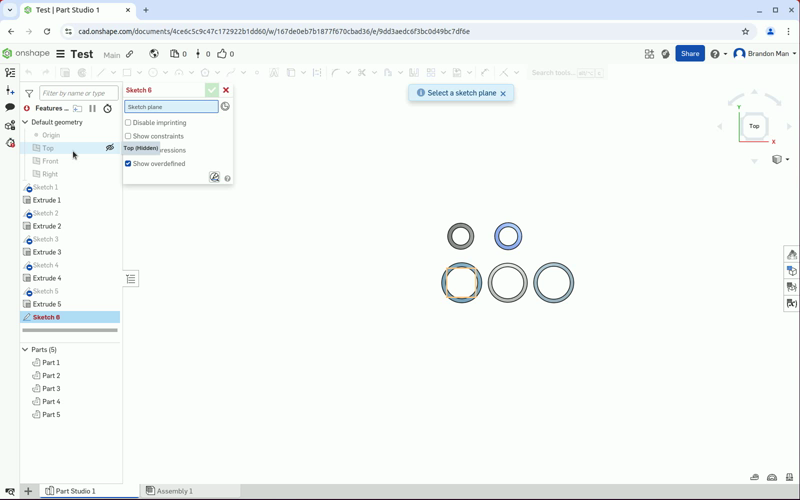
click(73, 150)
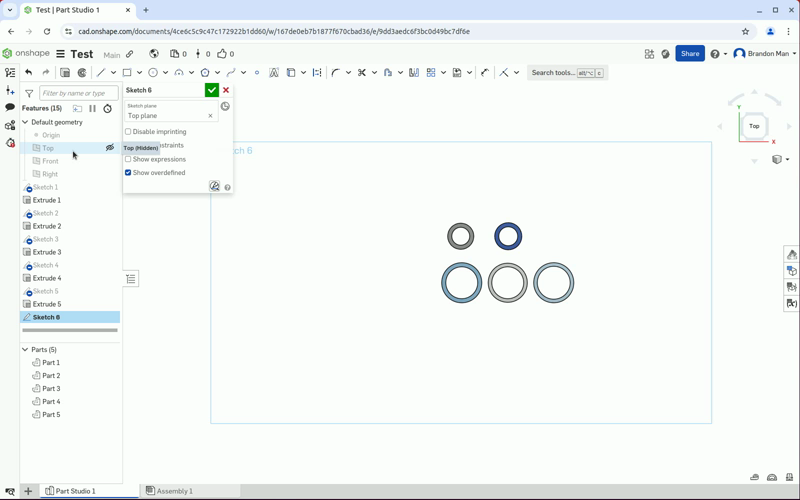
mouse_move(73, 352)
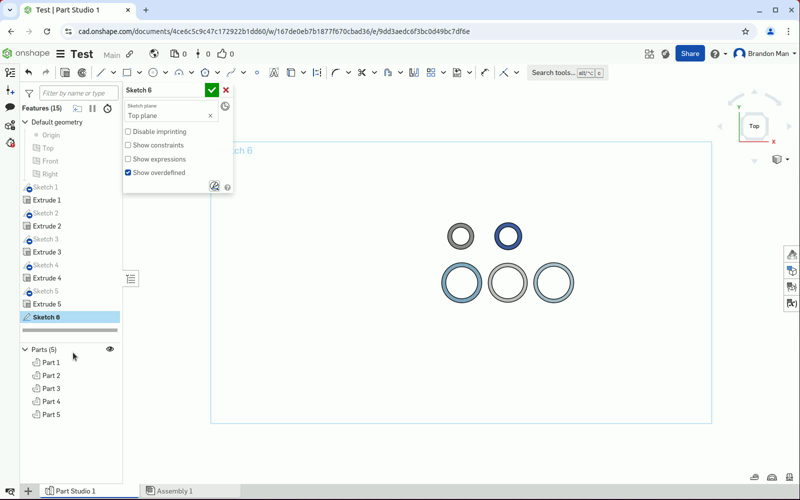
key(y)
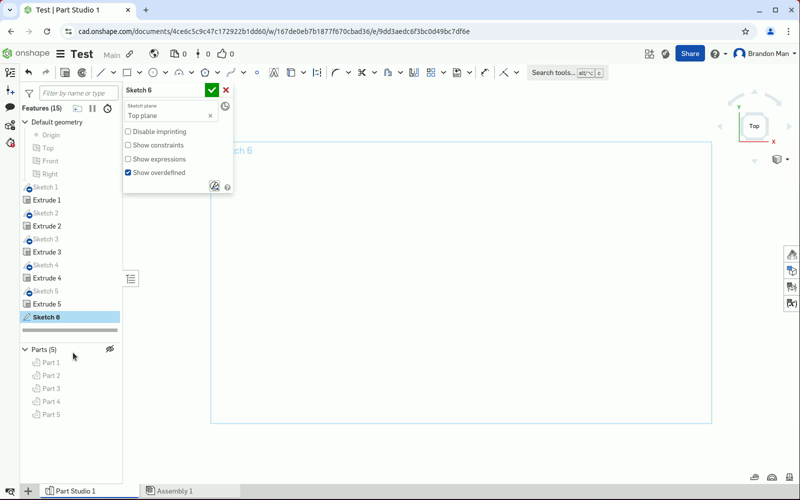
key(c)
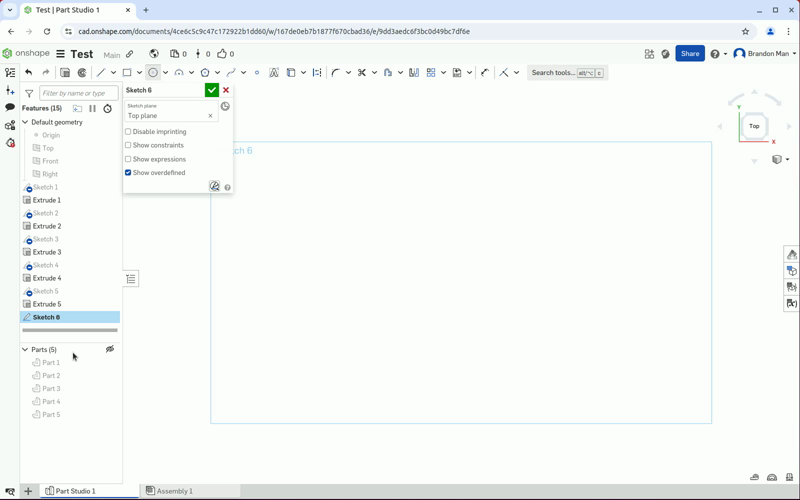
key_down(shift)
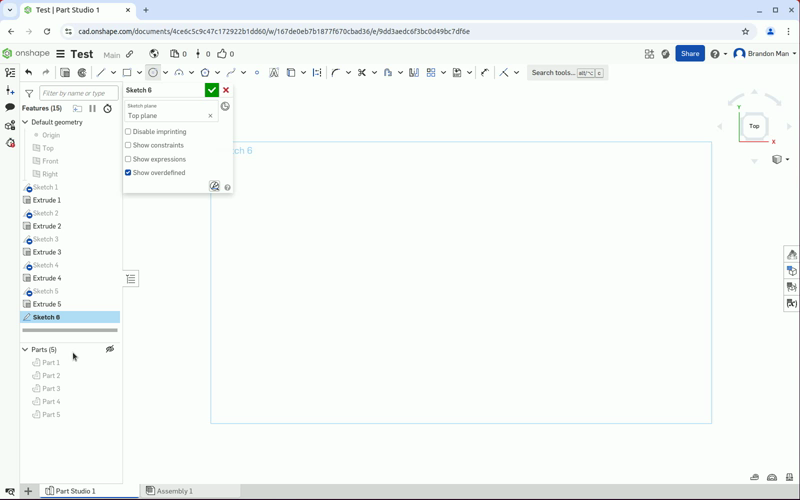
mouse_move(553, 236)
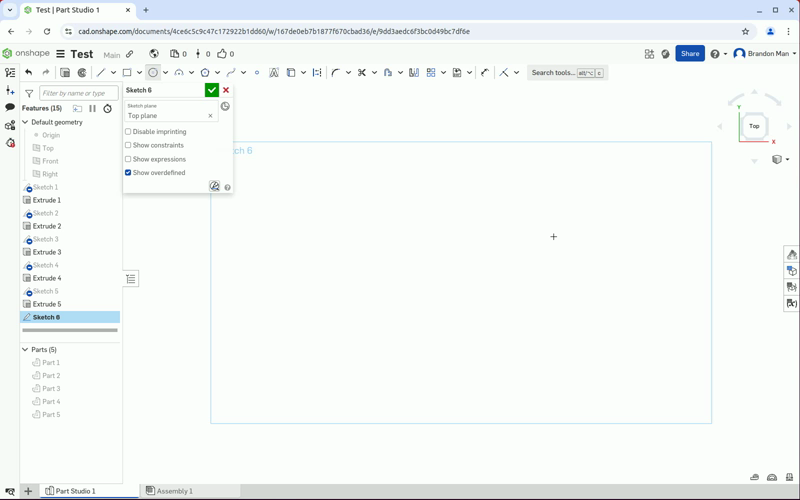
click(553, 236)
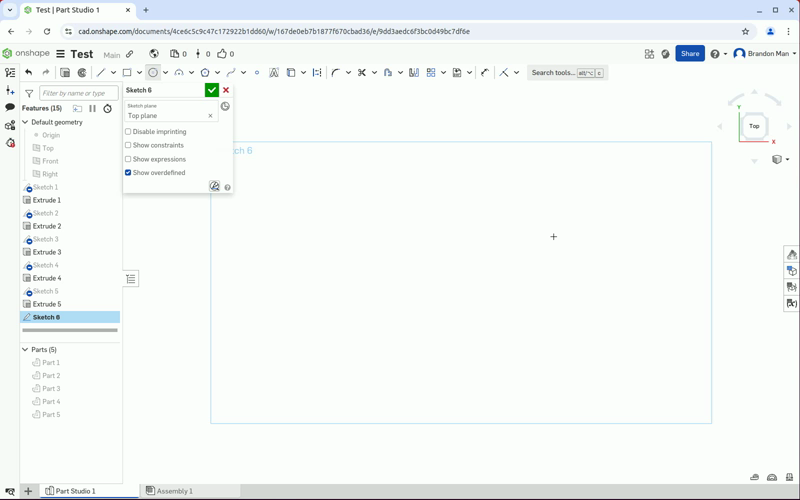
key_up(shift)
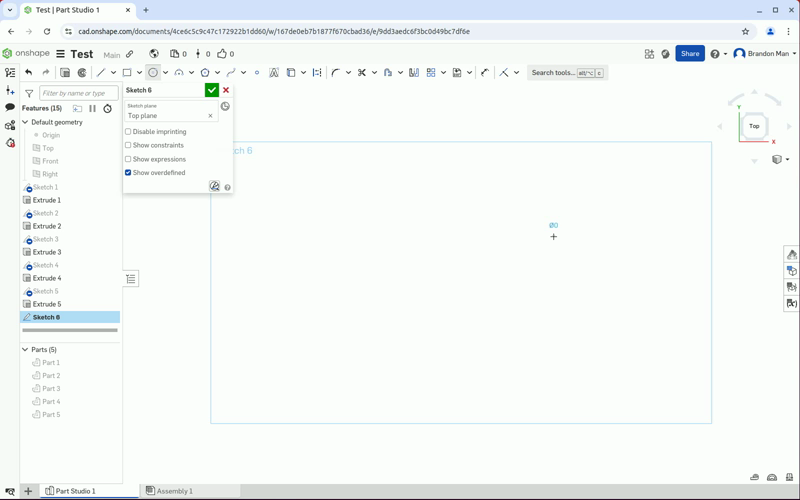
mouse_move(567, 236)
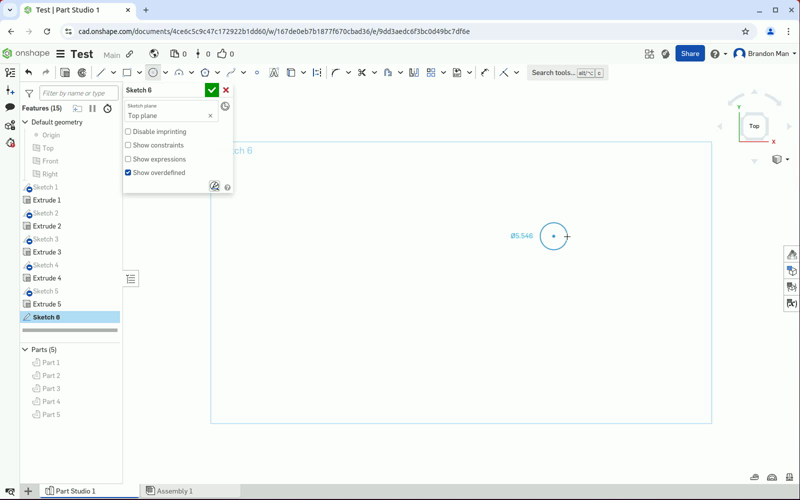
click(567, 236)
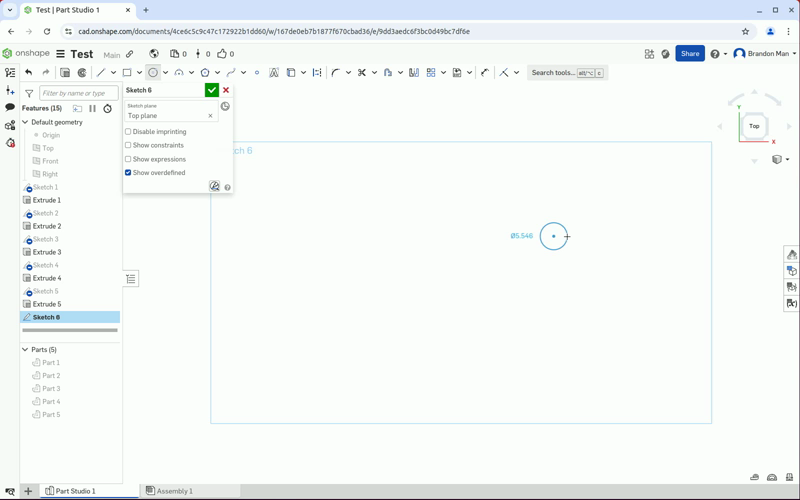
key(esc)
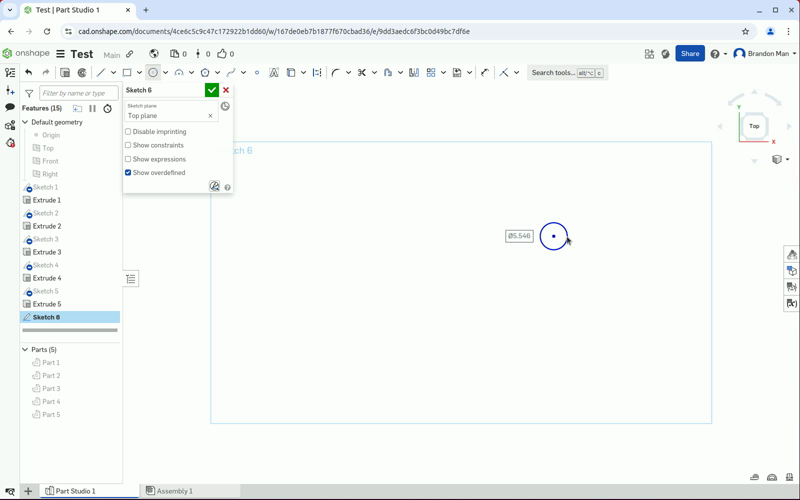
key(c)
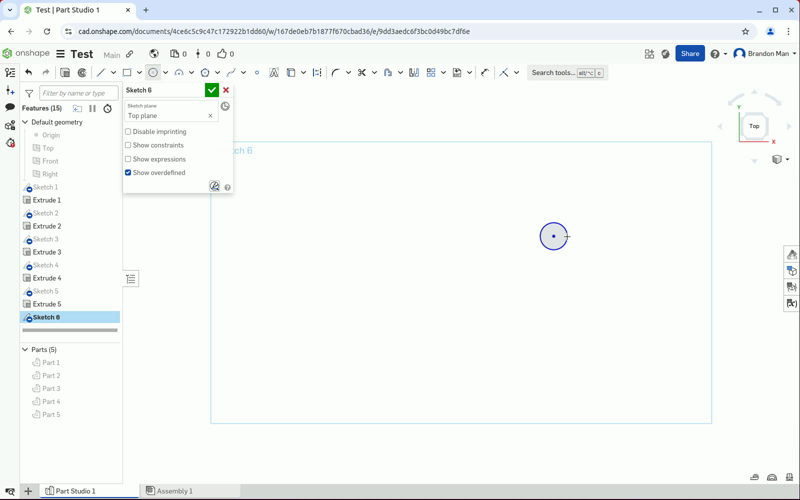
key_down(shift)
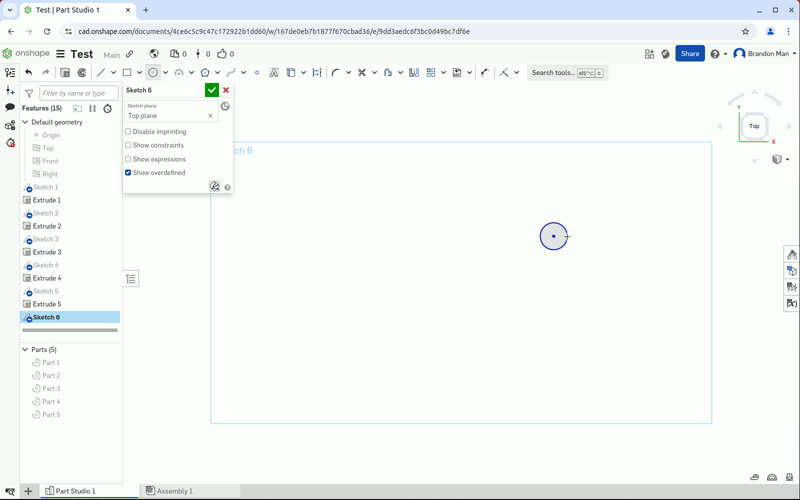
mouse_move(553, 236)
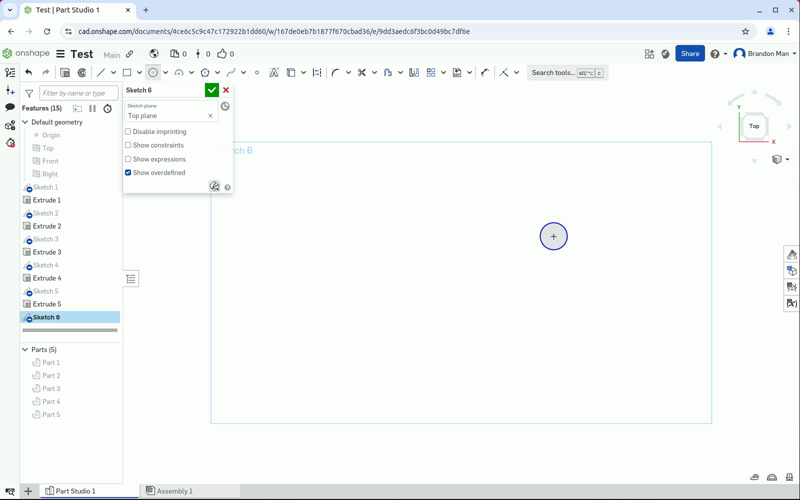
click(553, 236)
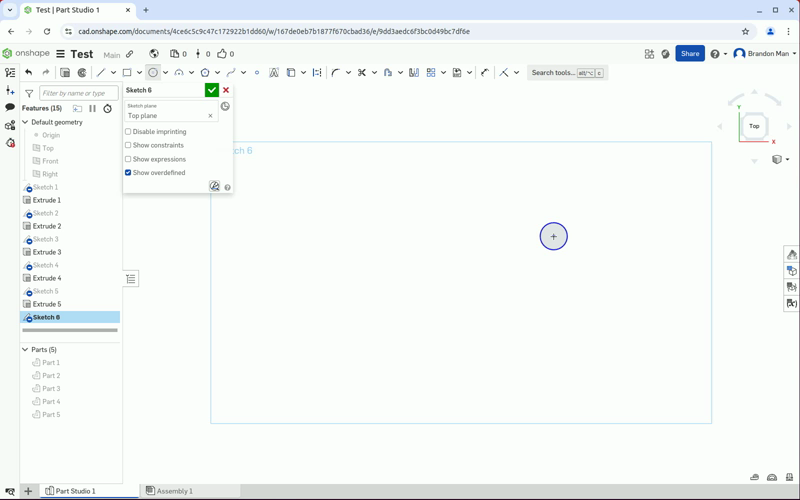
key_up(shift)
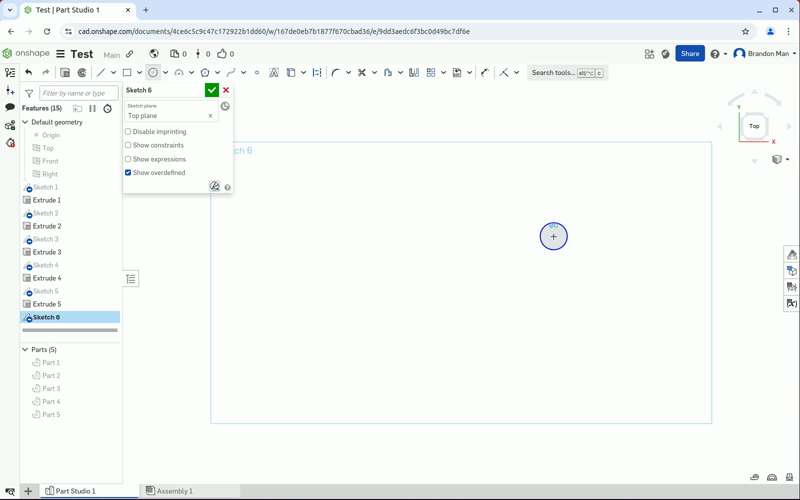
mouse_move(563, 236)
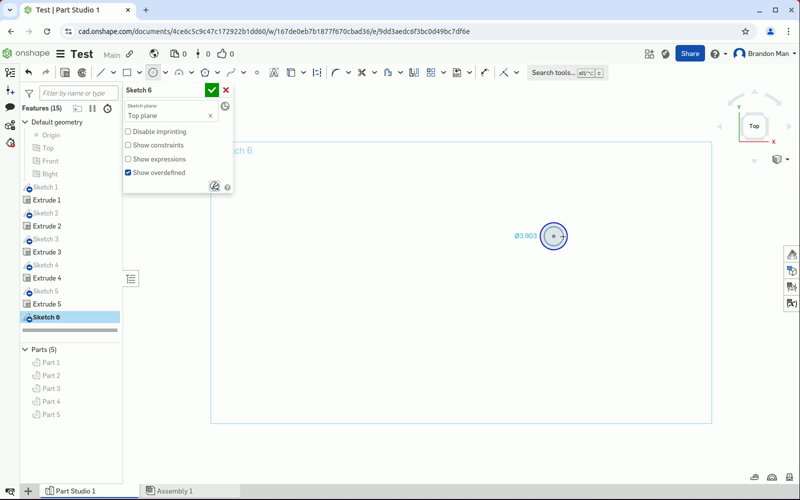
scroll(6)
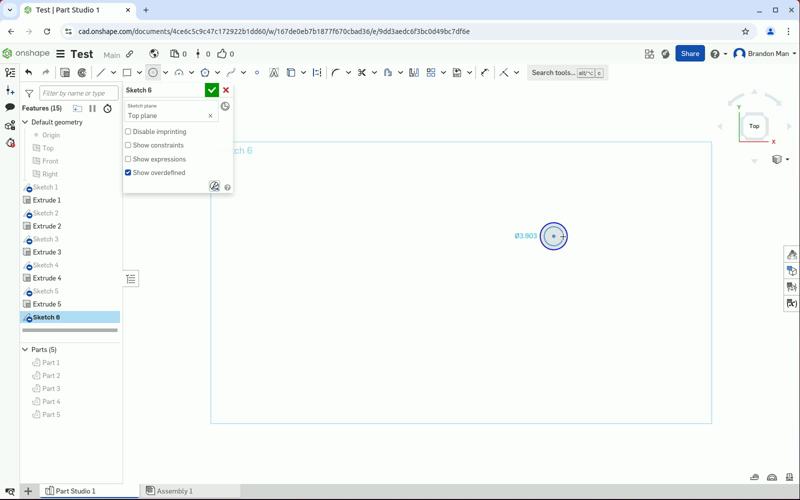
scroll(6)
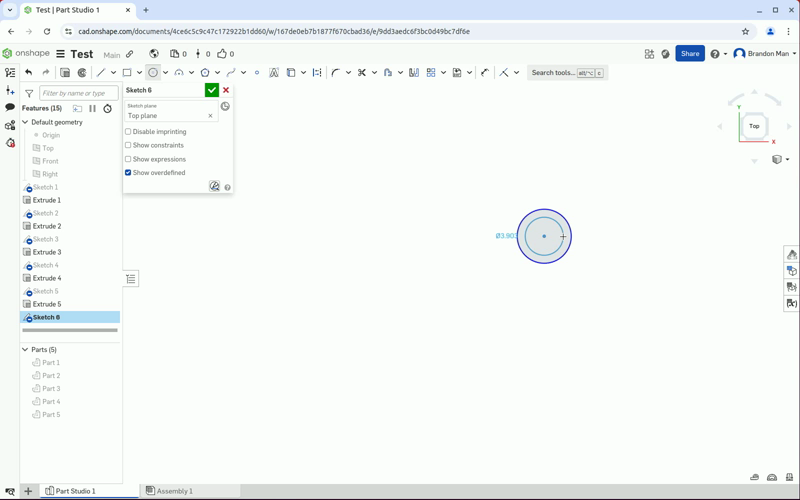
scroll(6)
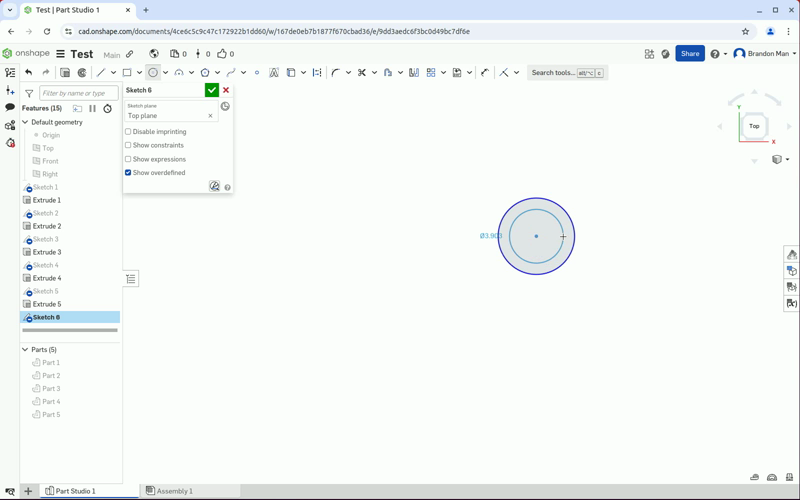
scroll(6)
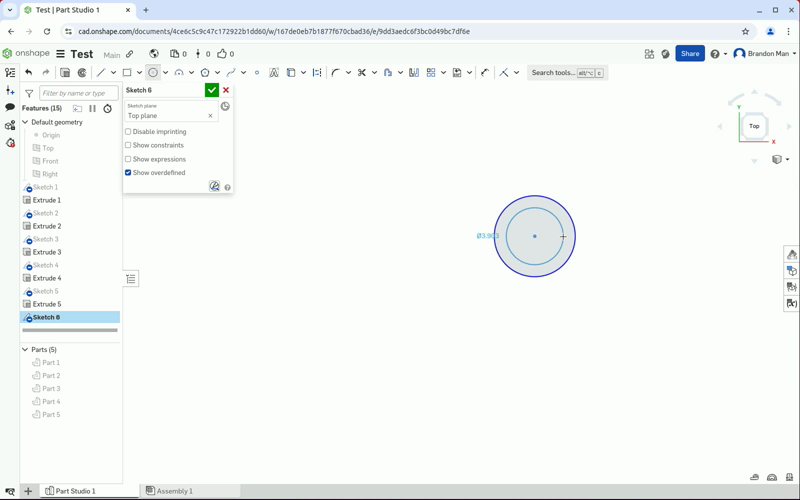
scroll(6)
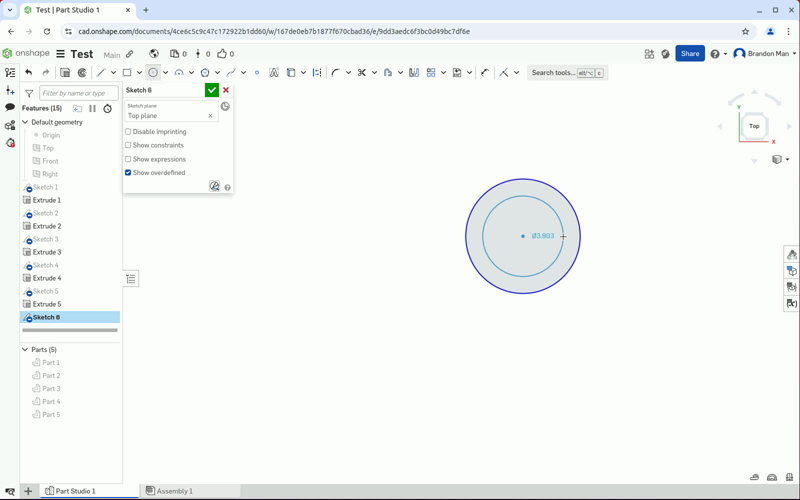
scroll(6)
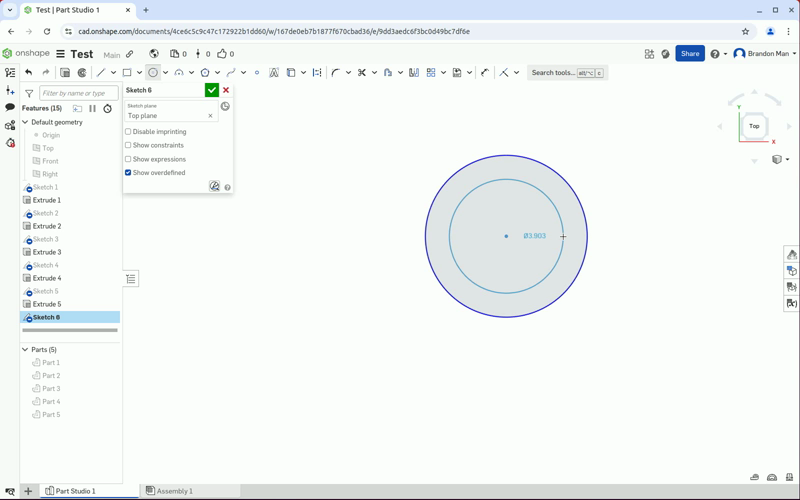
scroll(6)
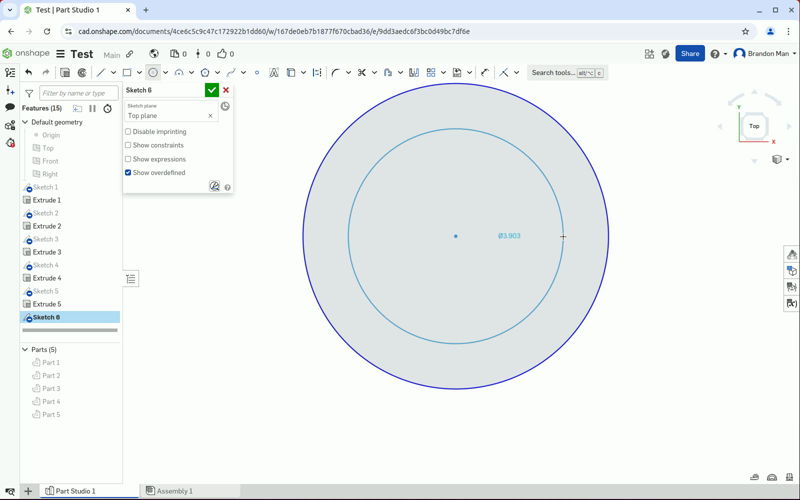
click(563, 236)
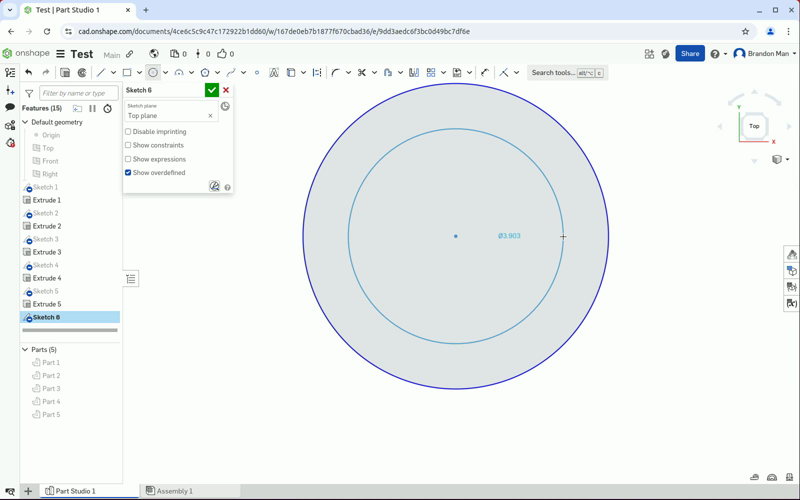
scroll(-6)
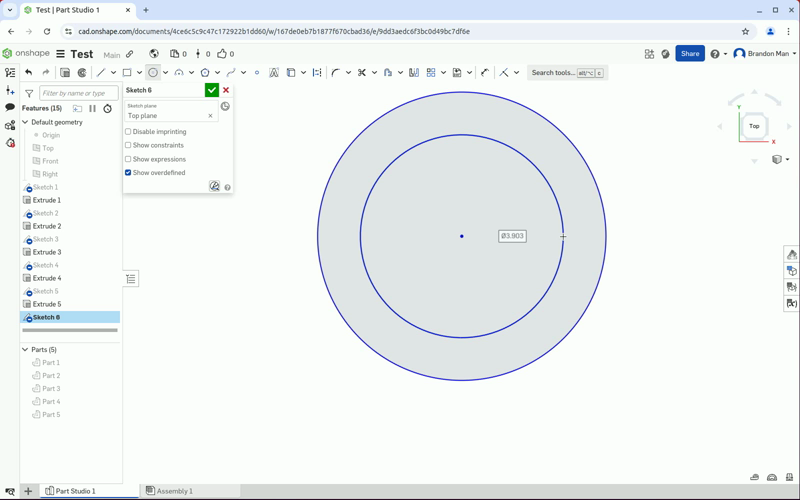
scroll(-6)
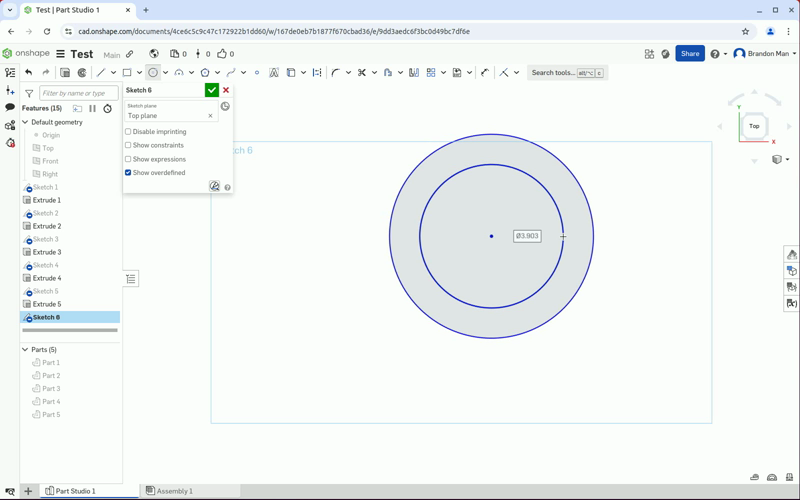
scroll(-6)
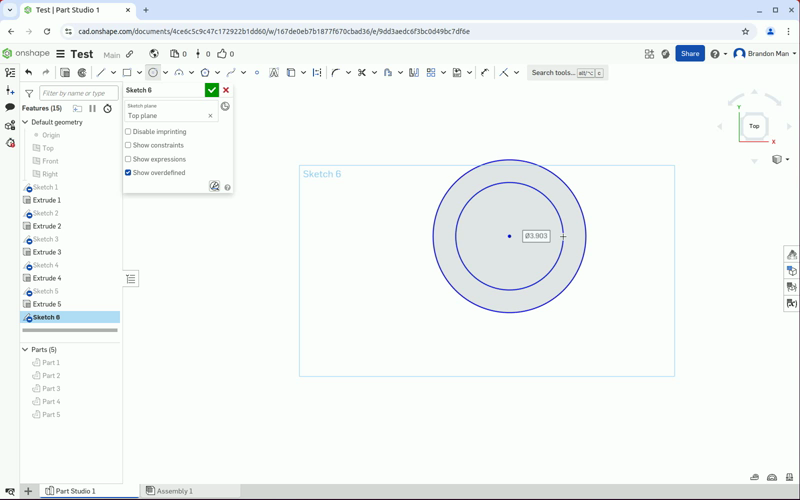
scroll(-6)
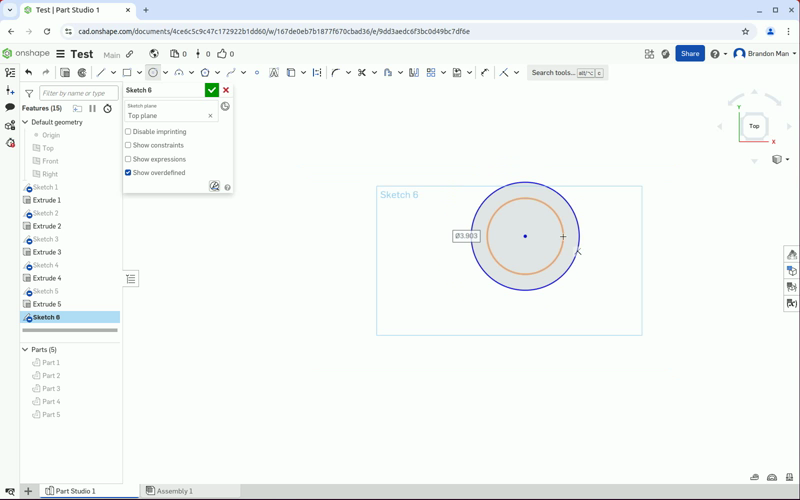
scroll(-6)
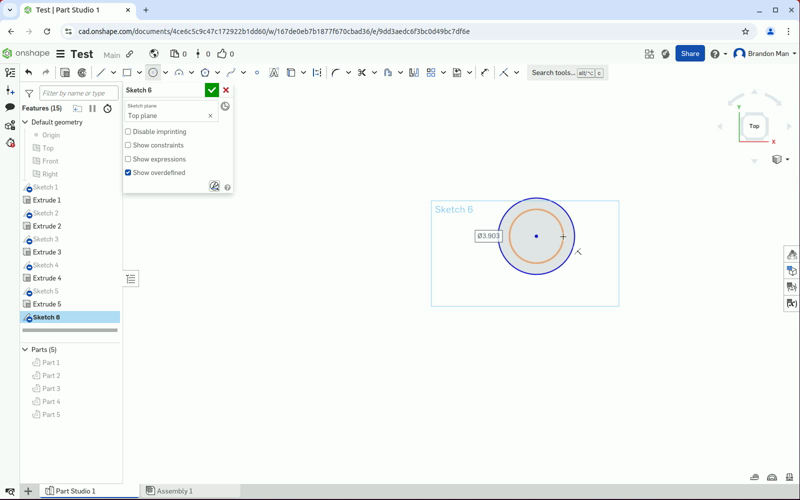
scroll(-6)
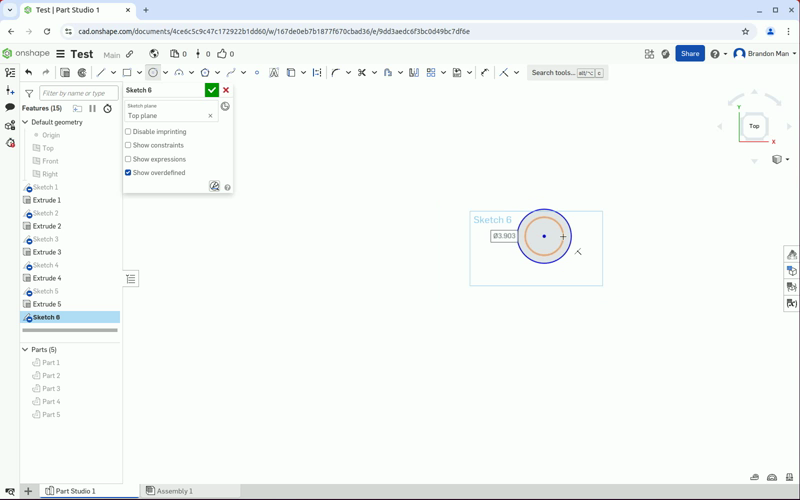
scroll(-6)
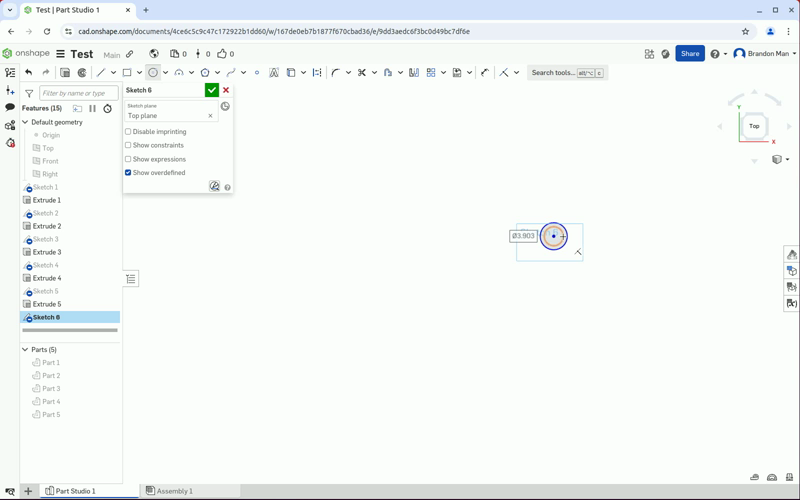
key(esc)
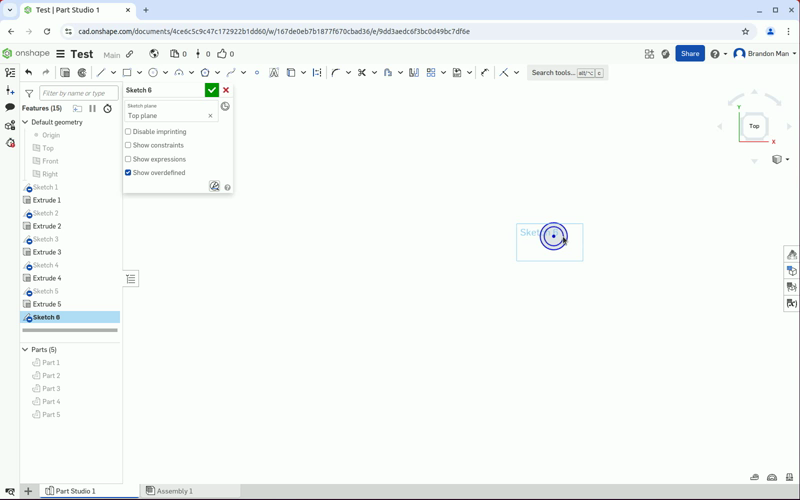
mouse_move(548, 244)
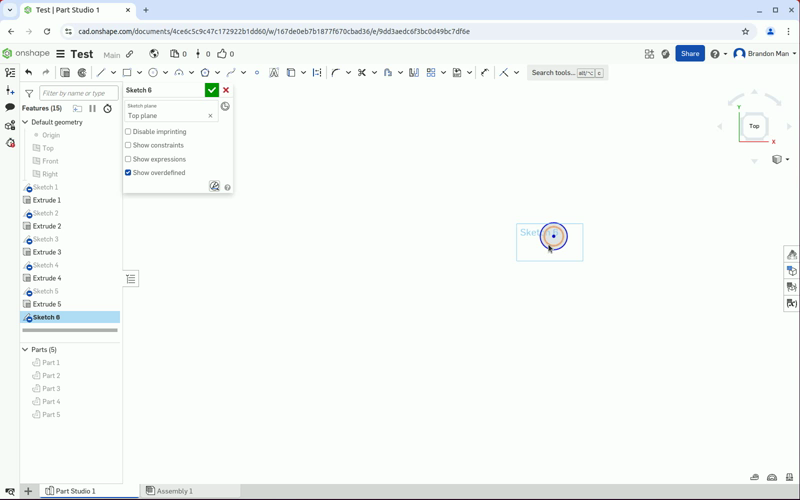
scroll(6)
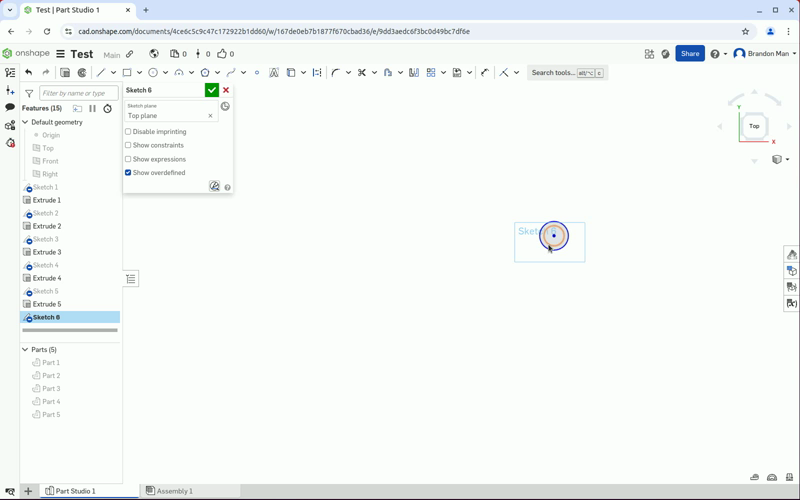
scroll(6)
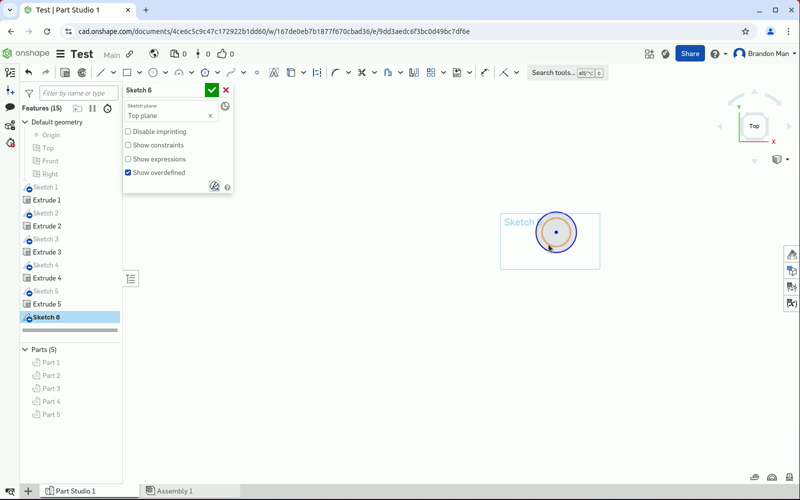
scroll(6)
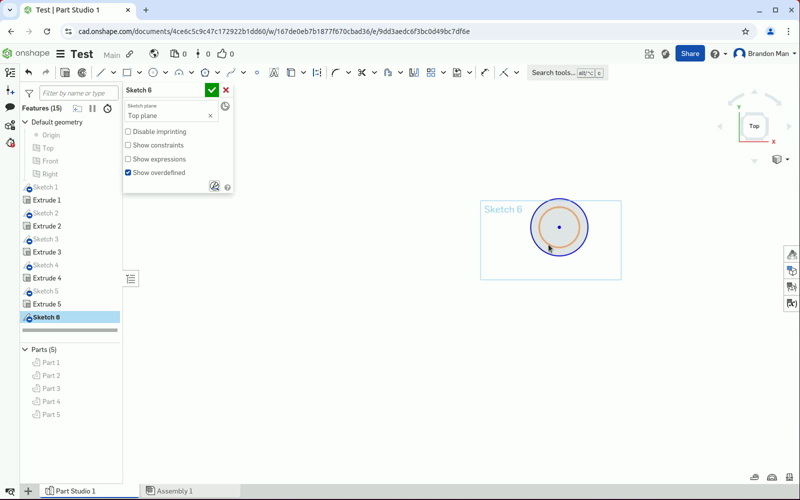
scroll(6)
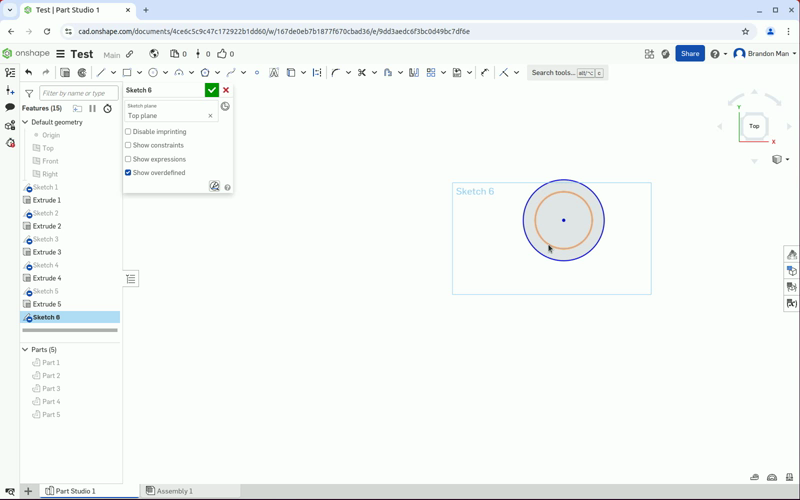
scroll(6)
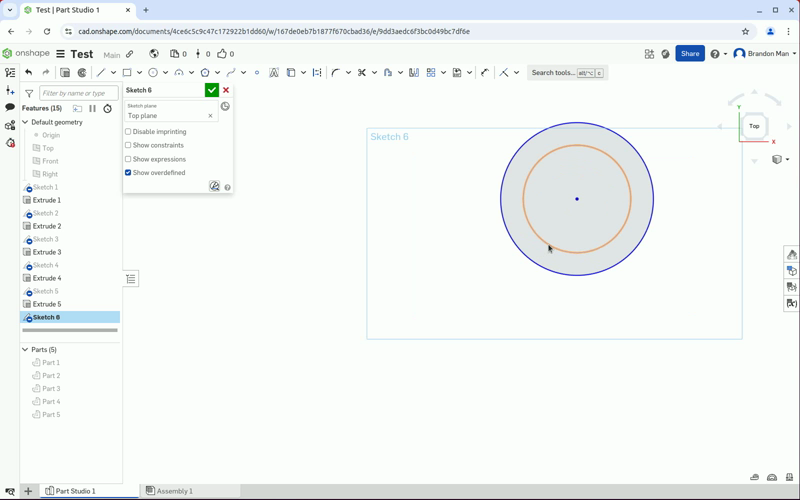
scroll(6)
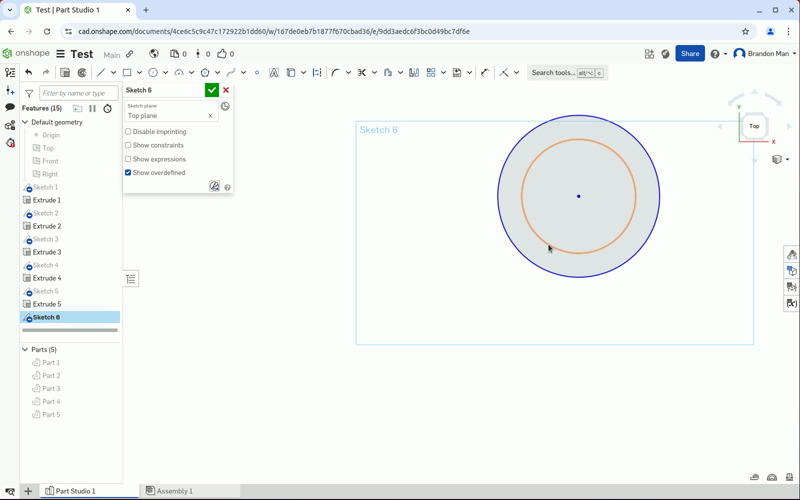
scroll(6)
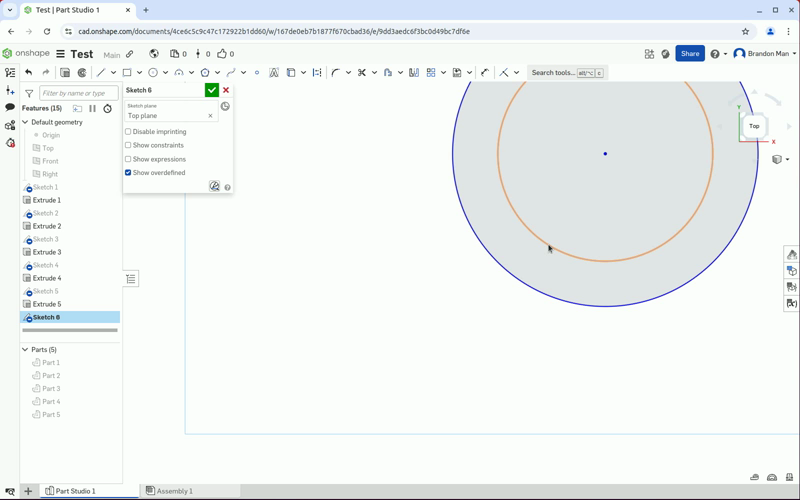
click(548, 244)
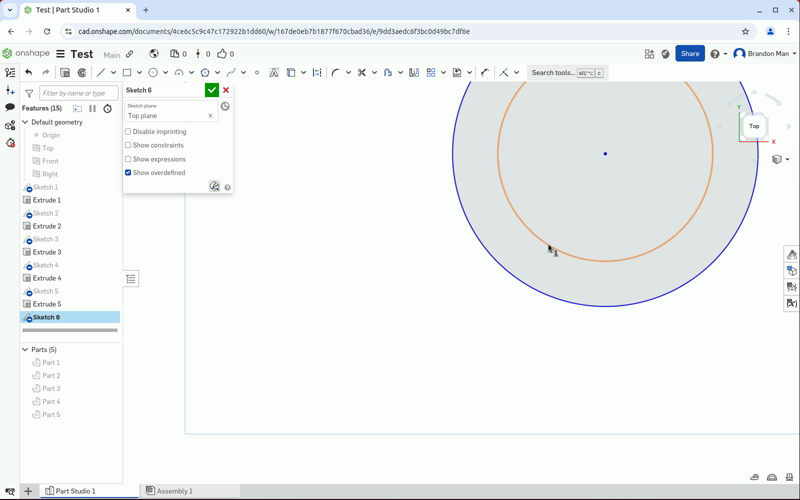
scroll(-6)
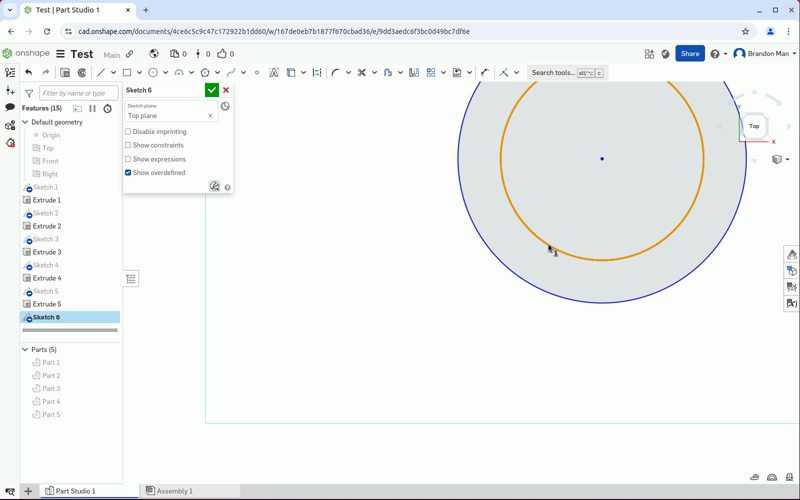
scroll(-6)
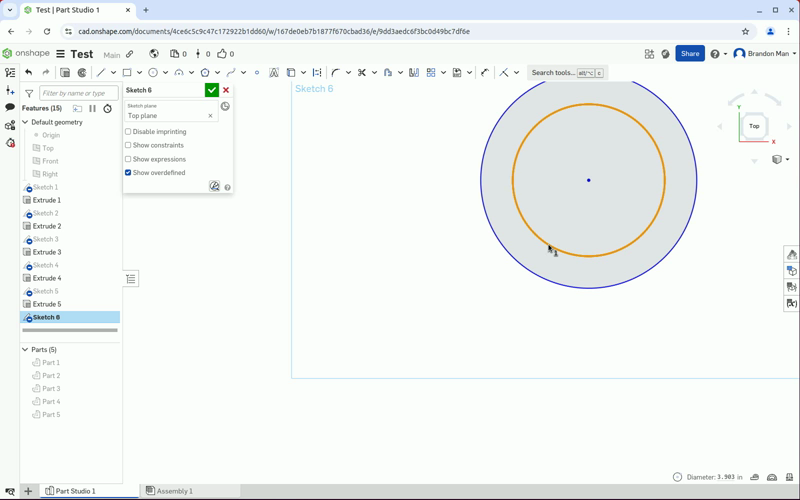
scroll(-6)
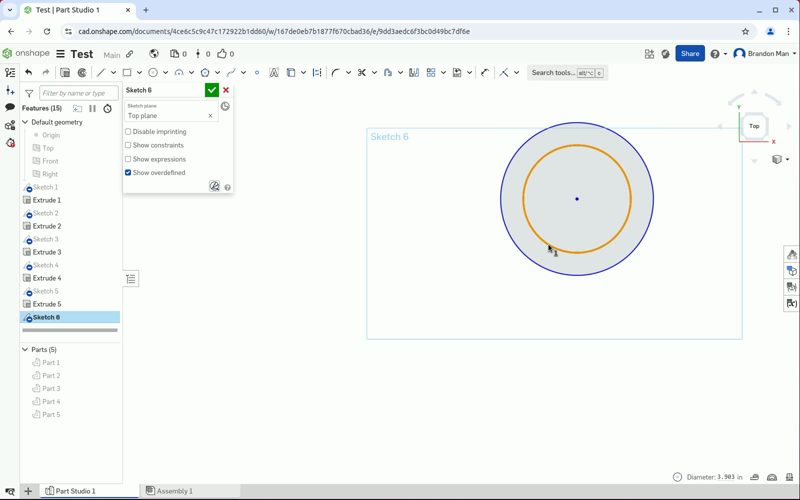
scroll(-6)
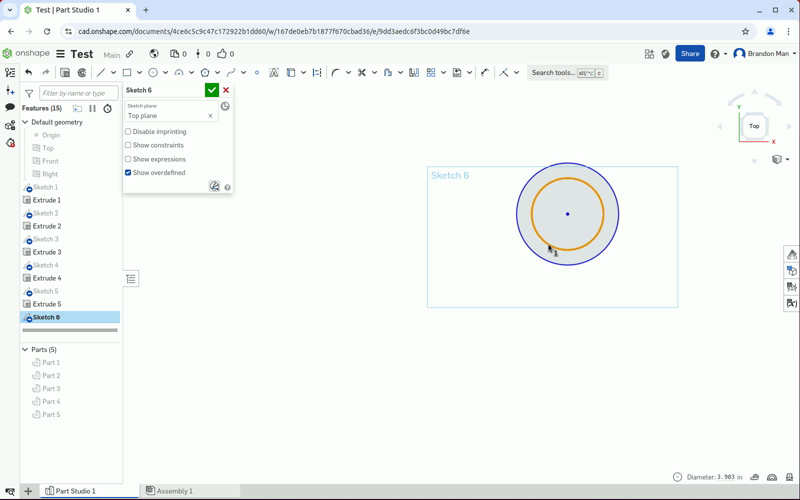
scroll(-6)
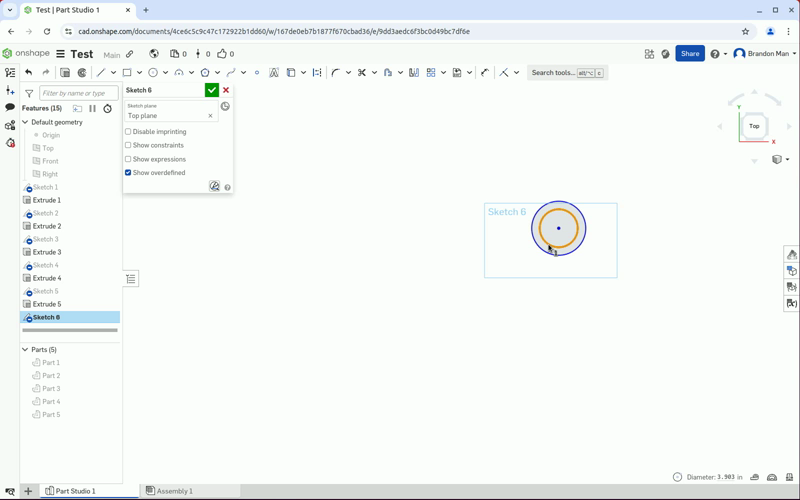
scroll(-6)
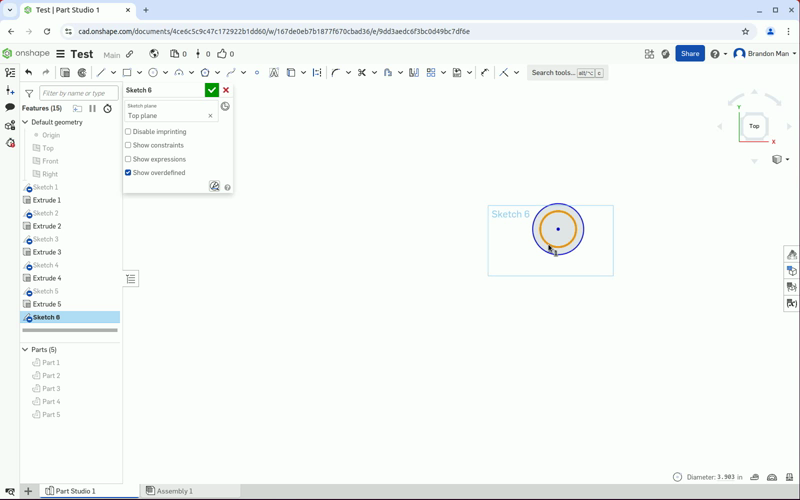
scroll(-6)
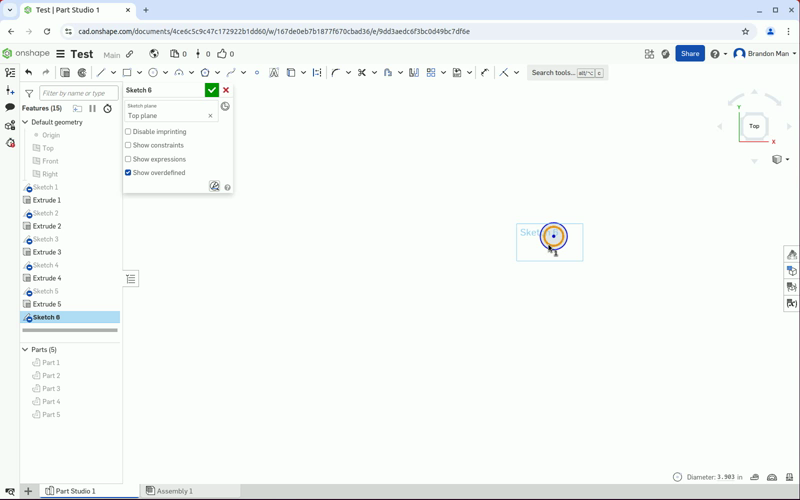
mouse_move(73, 352)
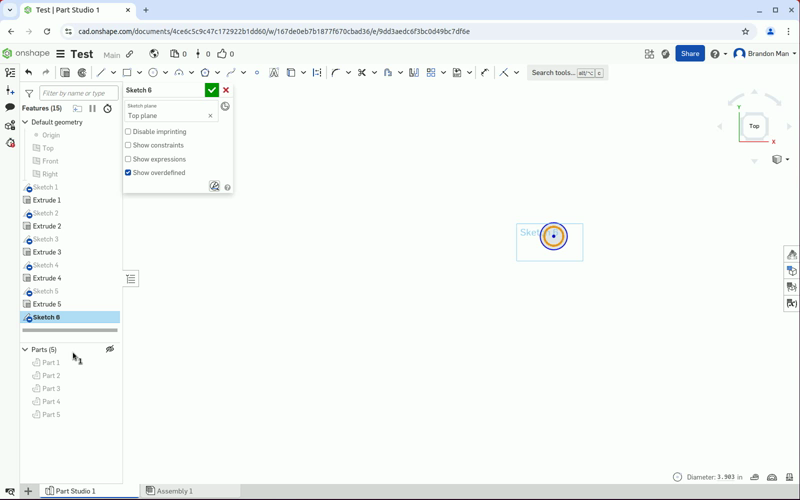
key(shift+y)
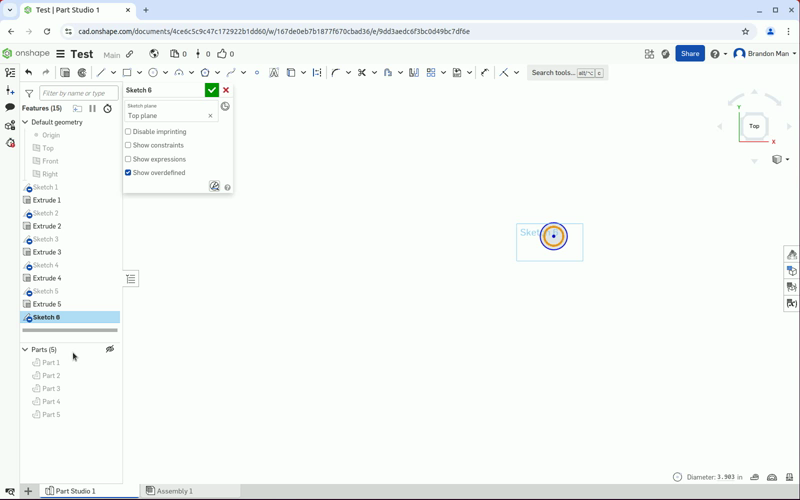
key(shift+e)
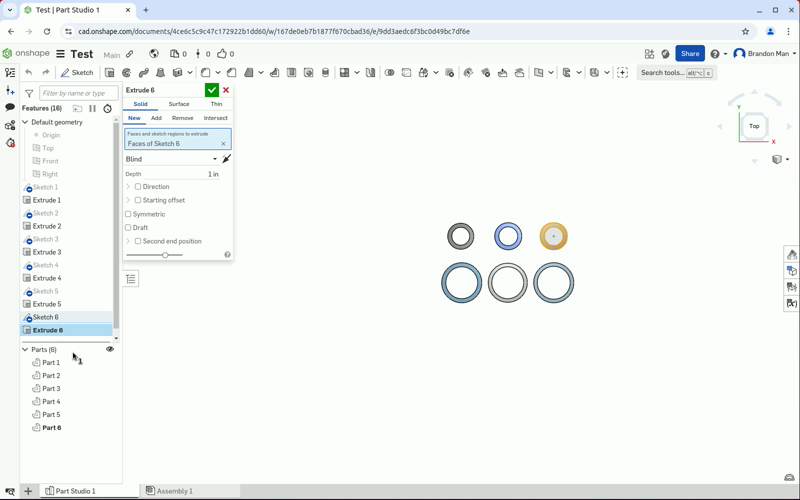
mouse_move(143, 106)
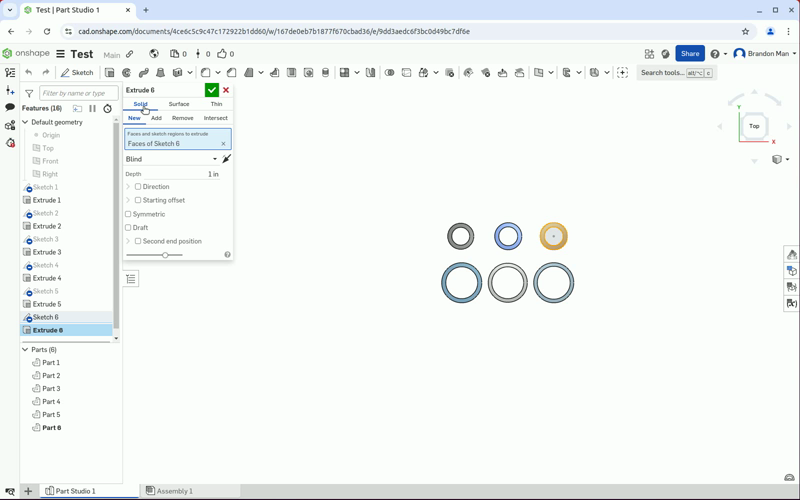
click(143, 106)
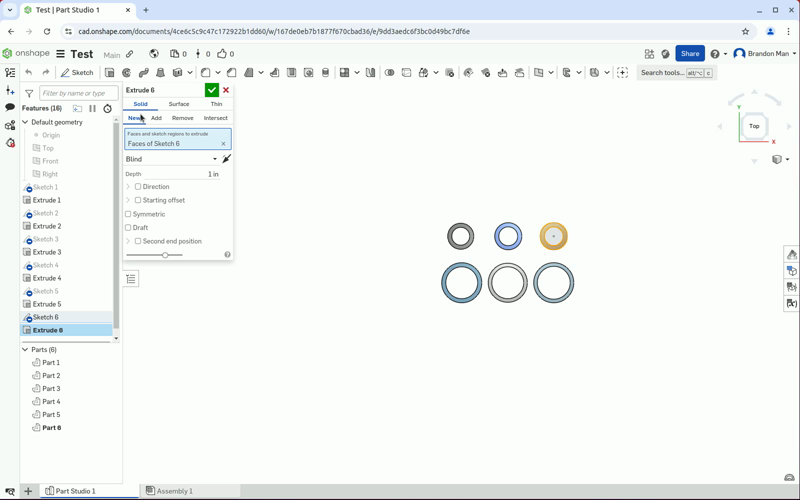
mouse_move(137, 120)
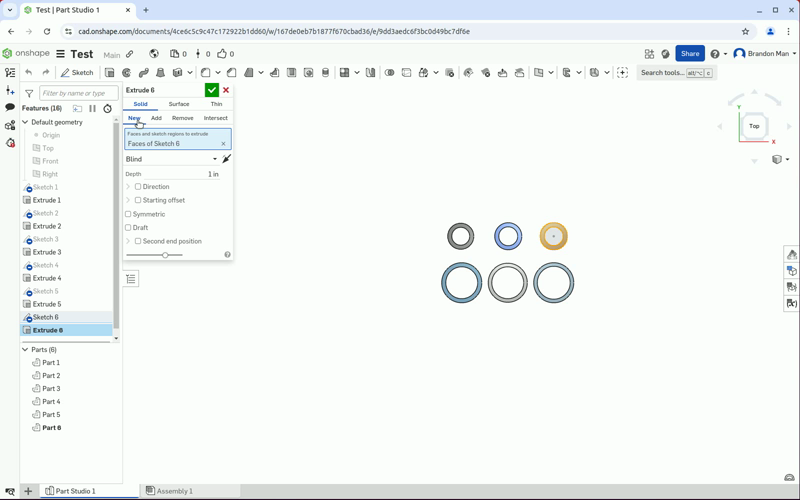
click(137, 120)
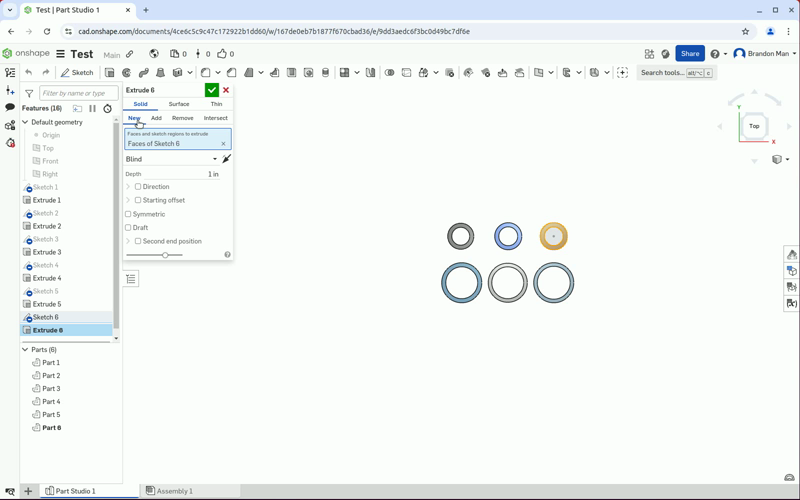
key(tab, 4)
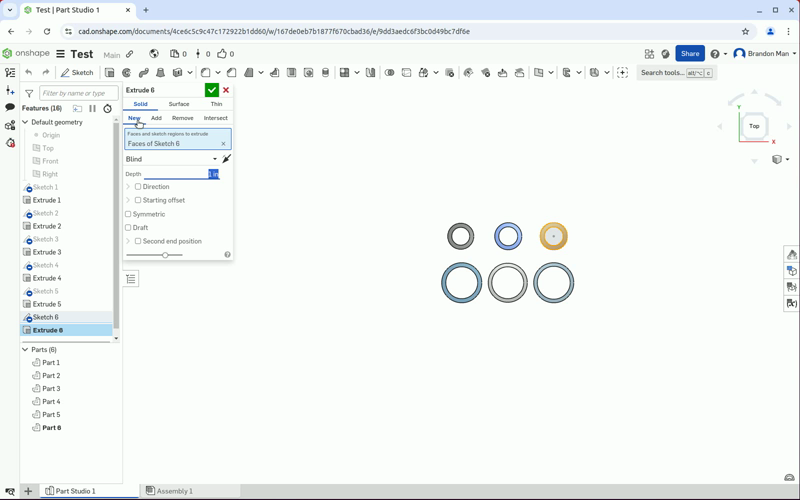
text(4.814)
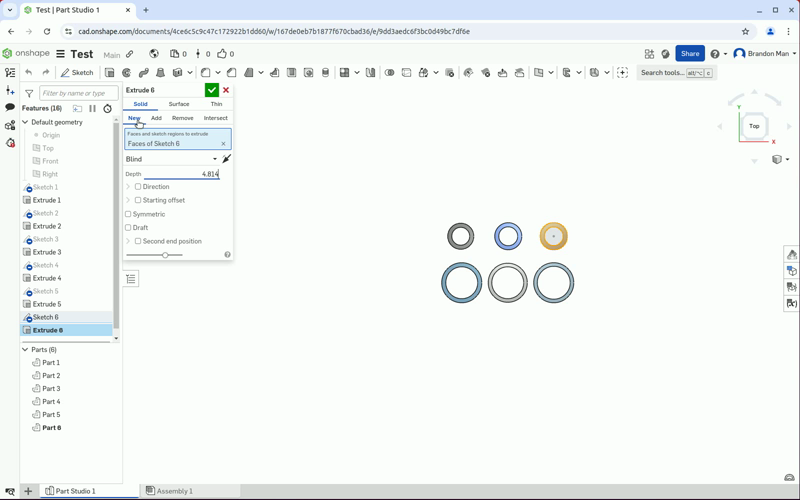
key(enter)
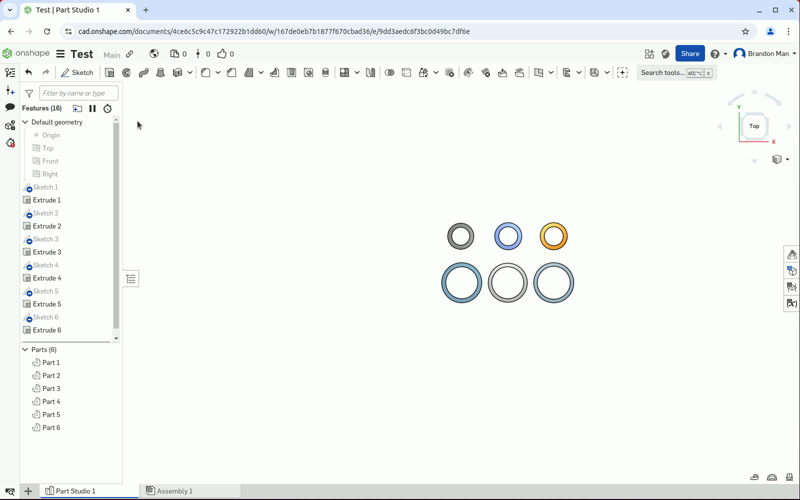
key(shift+h)
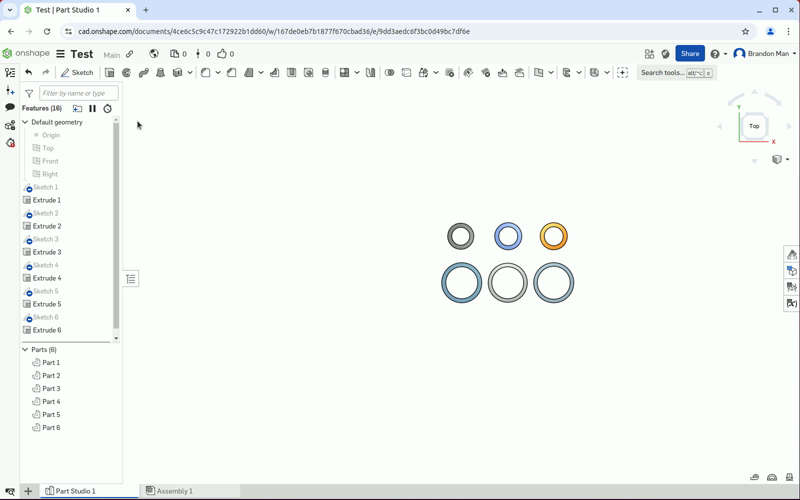
key(shift+h)
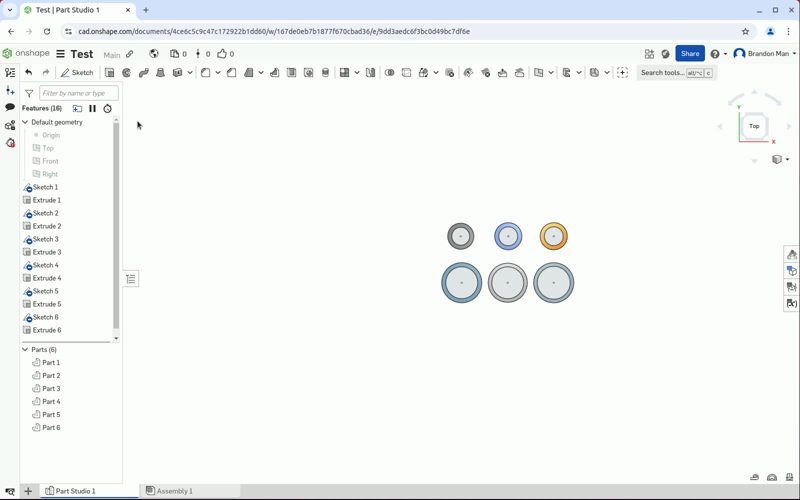
key(shift+7)
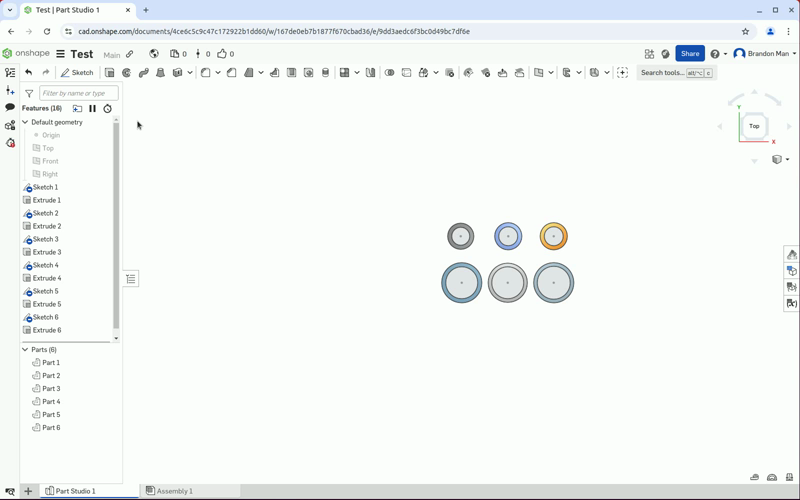
key(up, 3)
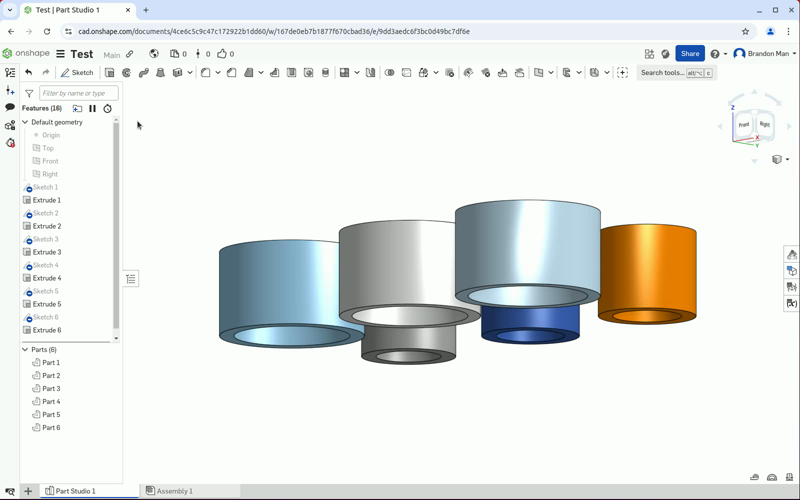
key(left, 3)
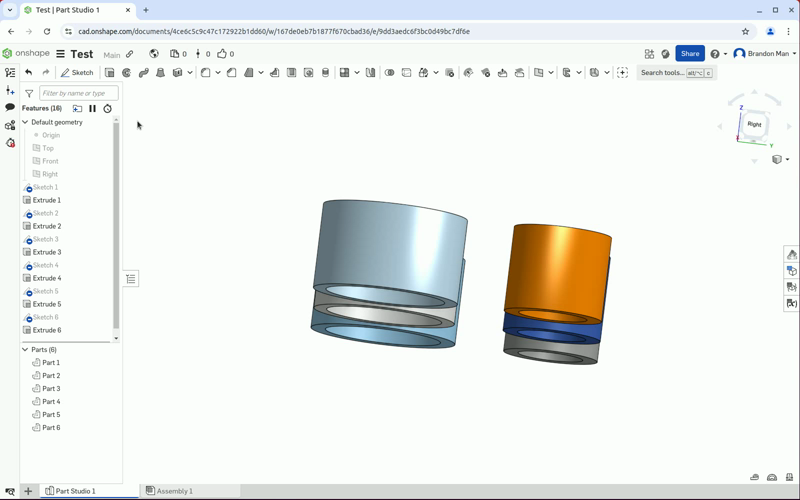
key(right, 3)
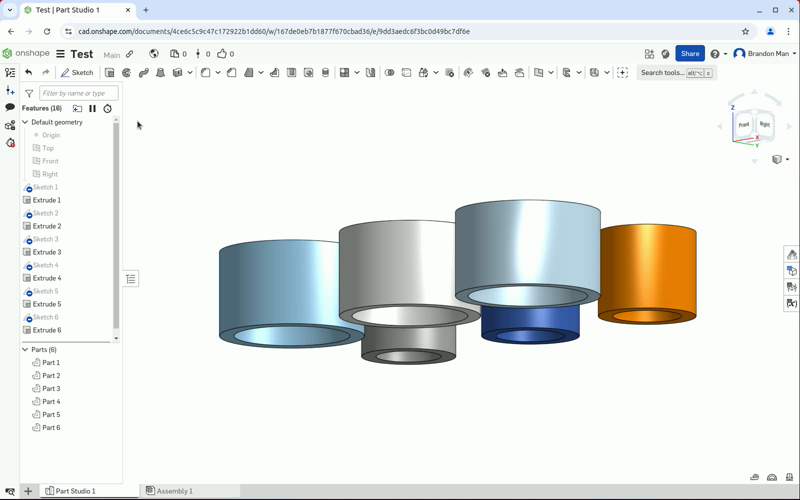
key(down, 3)
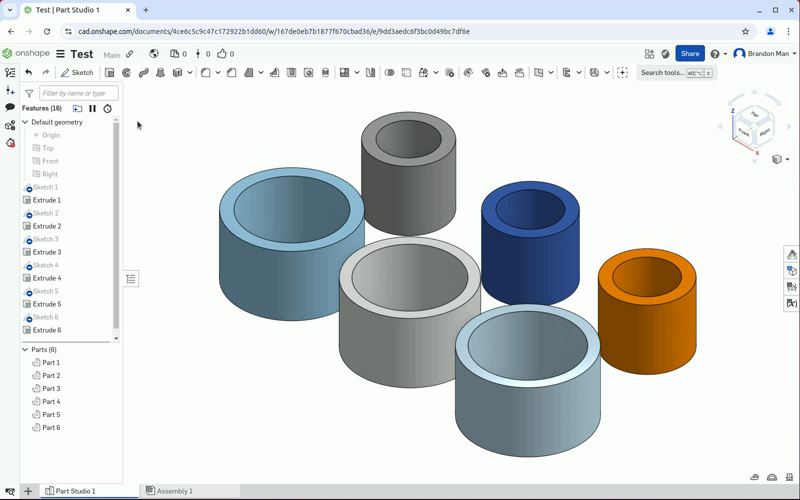
mouse_move(69, 189)
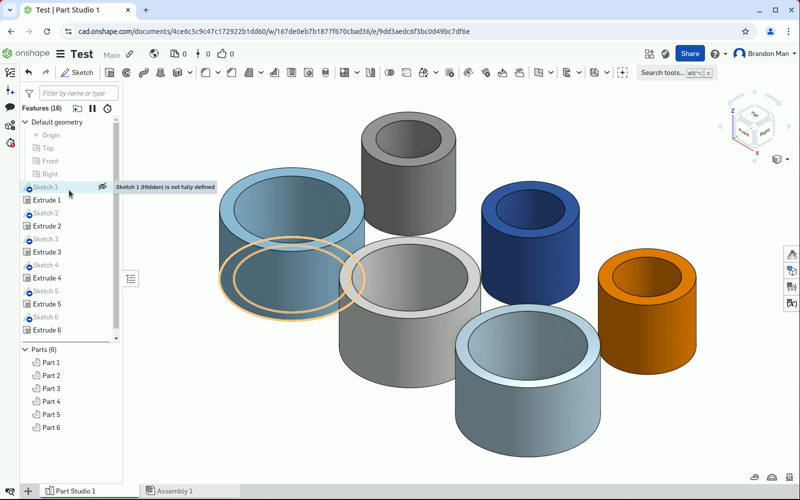
click(69, 189)